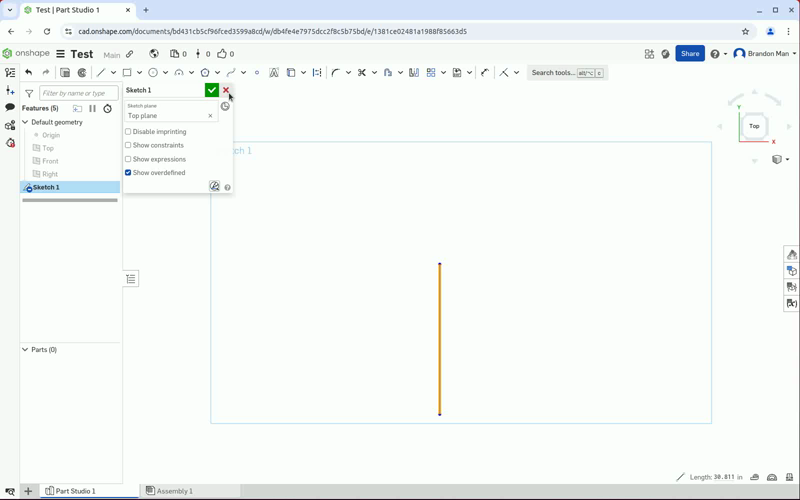
key(shift+h)
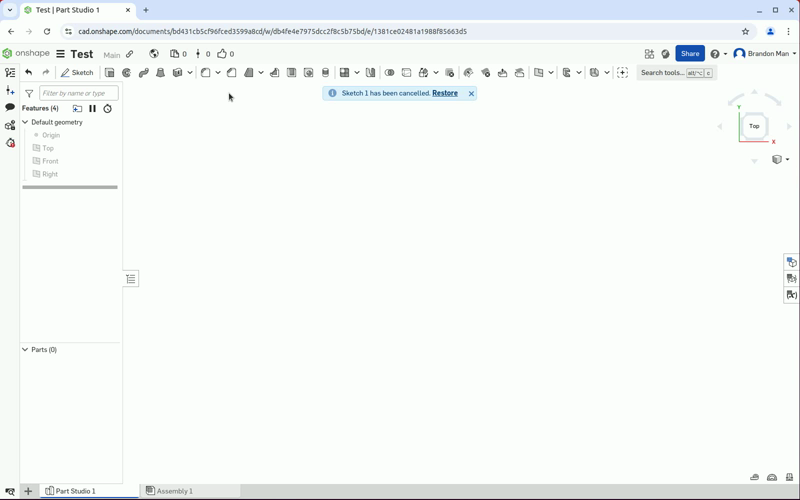
mouse_move(73, 352)
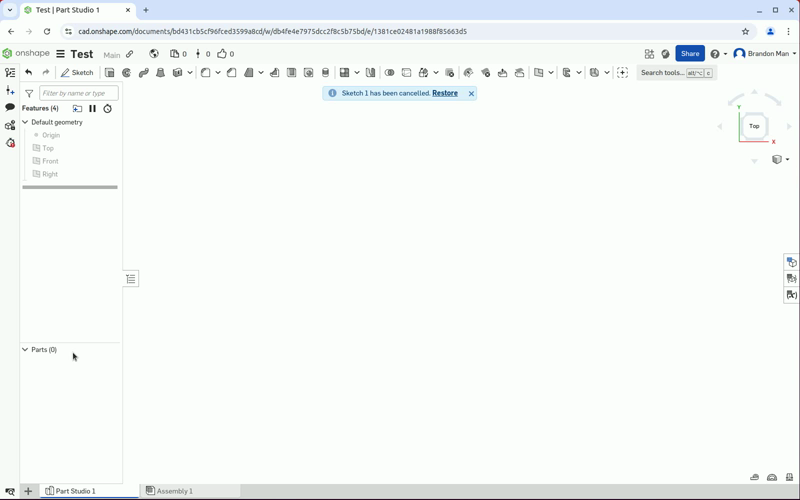
key(y)
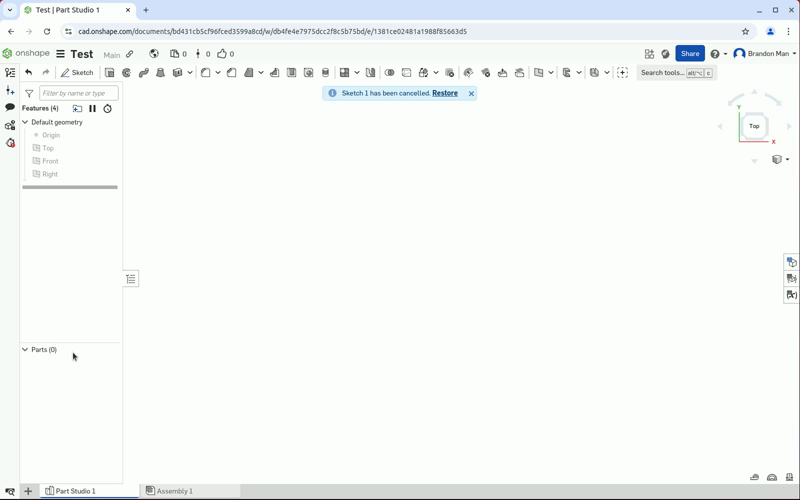
key(shift+p)
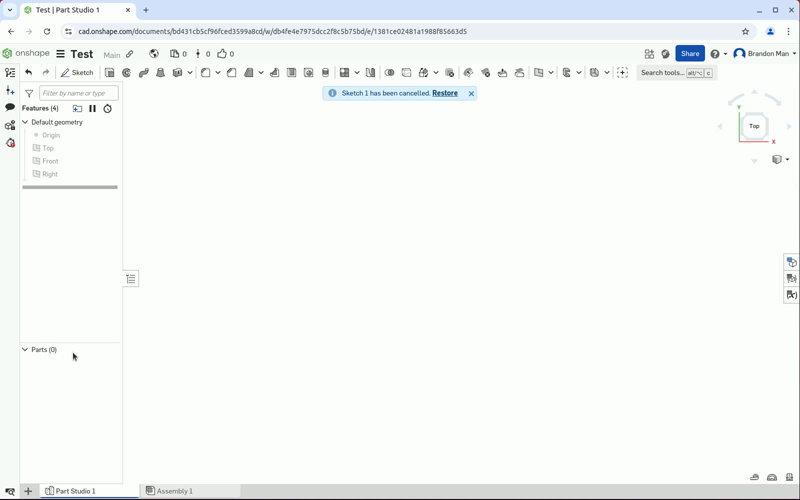
key(space)
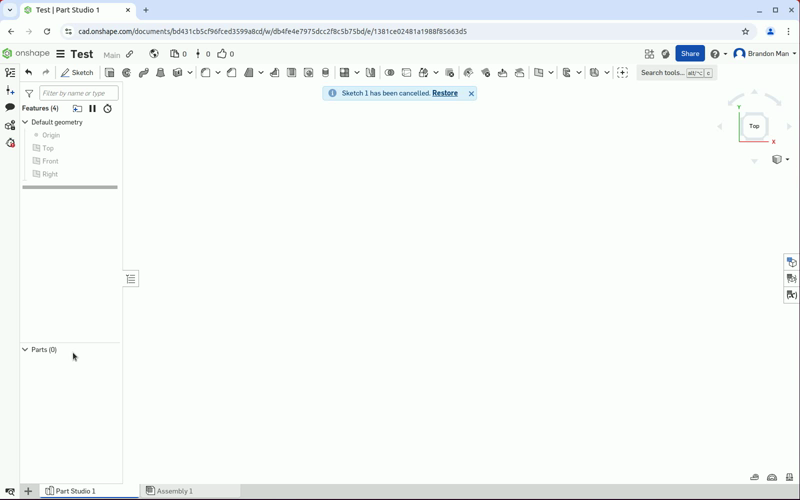
key_down(shift)
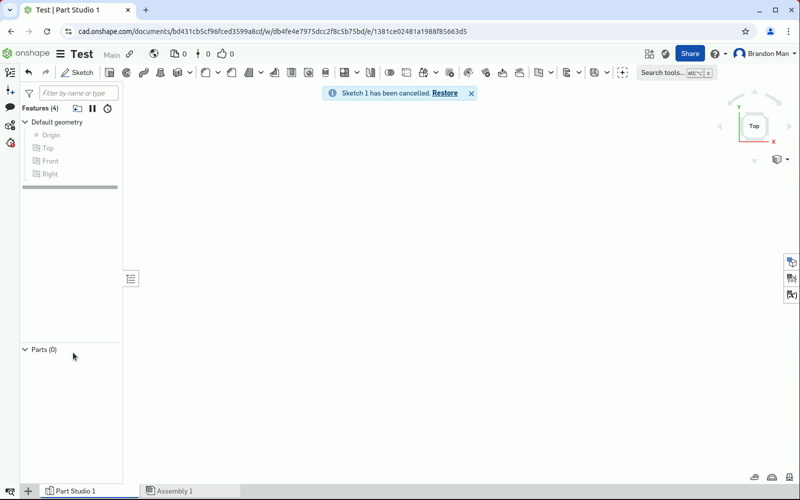
key(up)
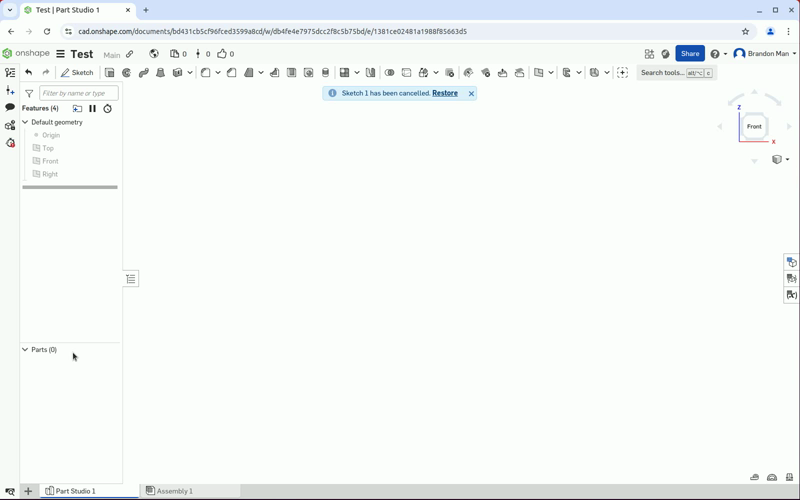
key_up(shift)
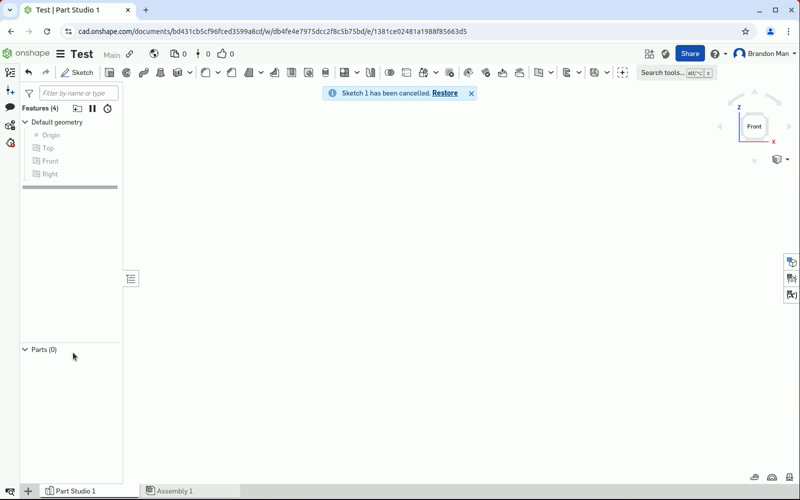
mouse_move(73, 352)
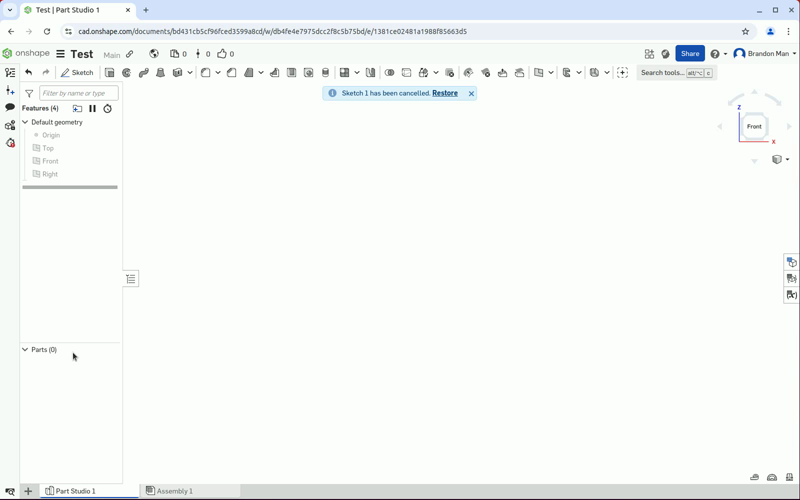
key(shift+y)
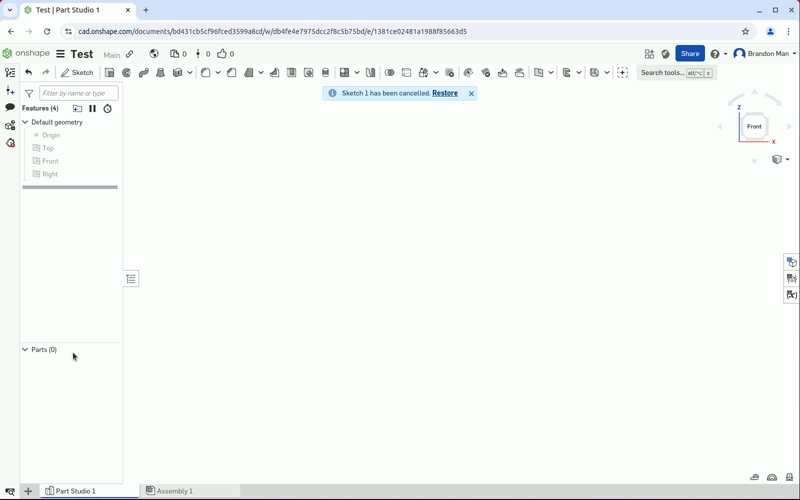
key(shift+s)
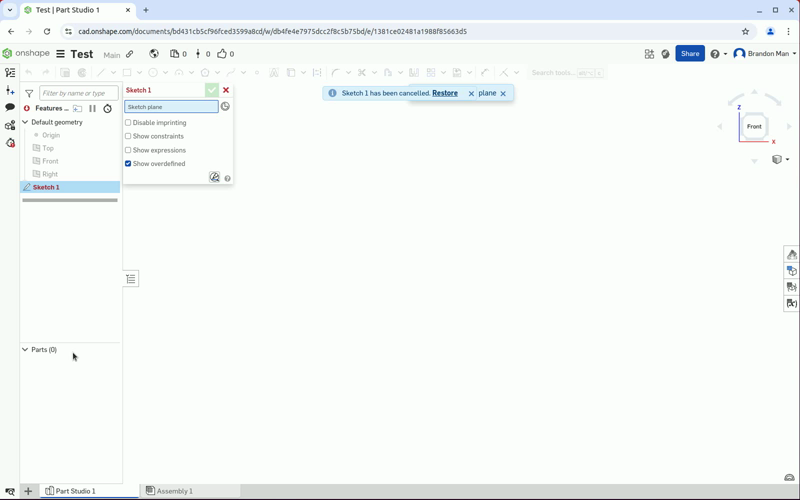
mouse_move(73, 163)
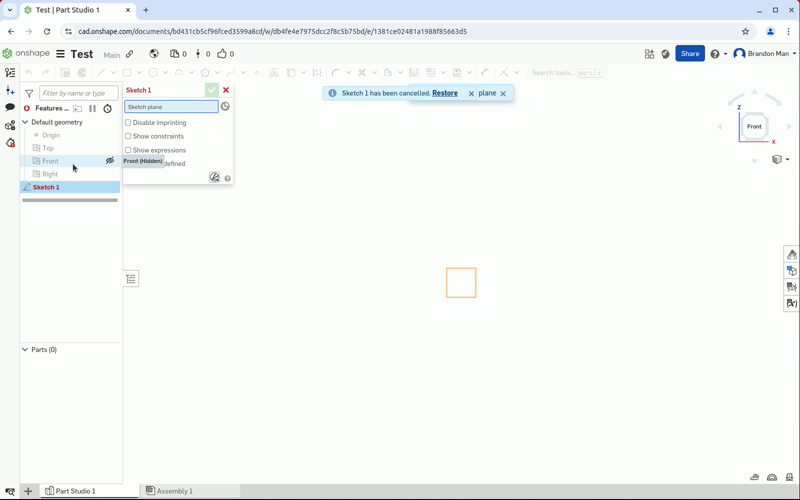
click(73, 163)
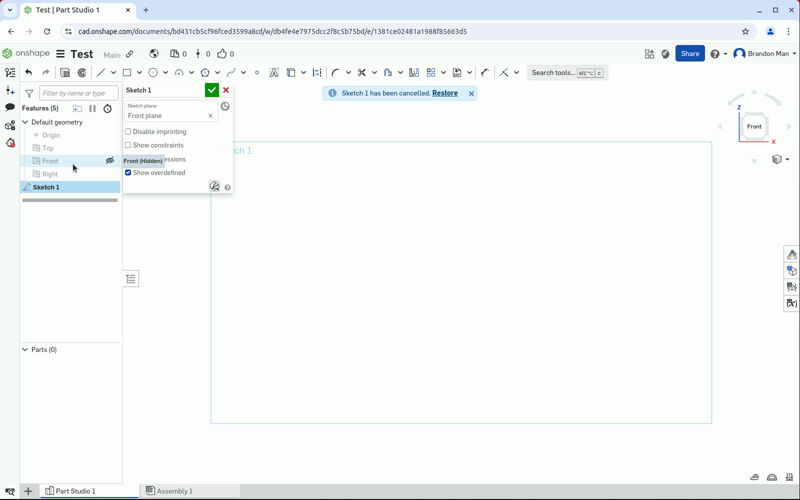
mouse_move(73, 352)
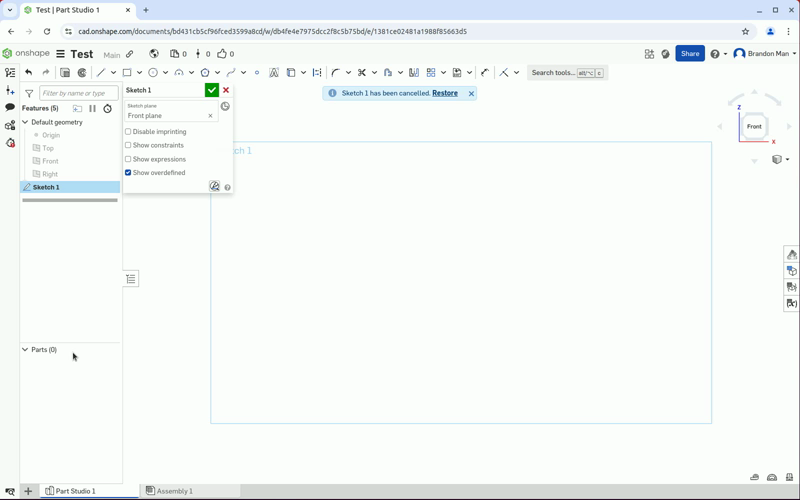
key(y)
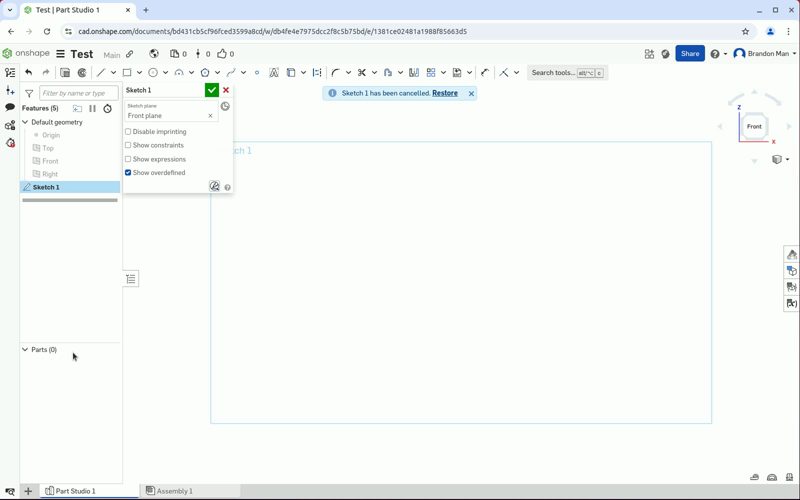
key(a)
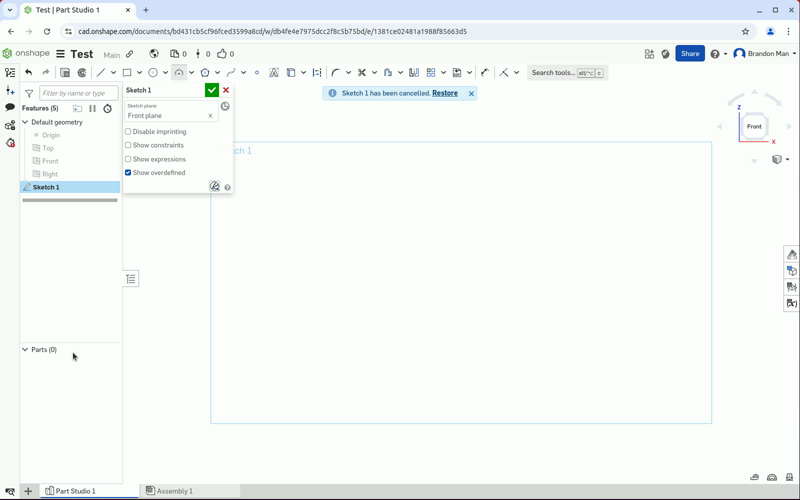
key_down(shift)
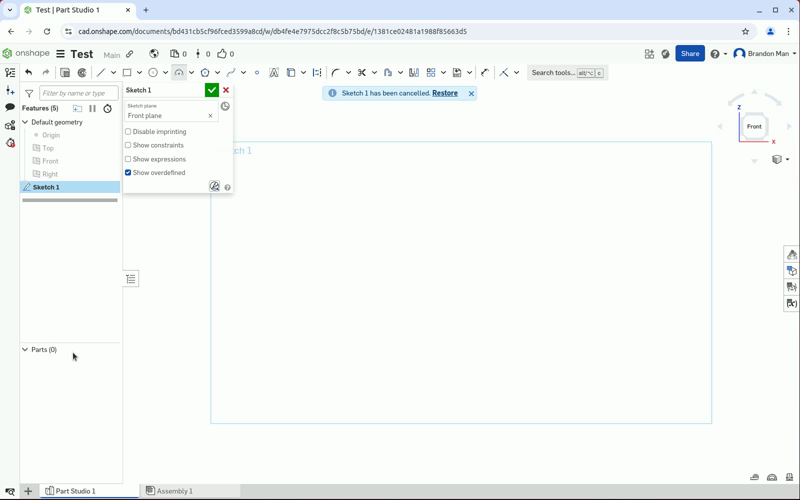
mouse_move(460, 276)
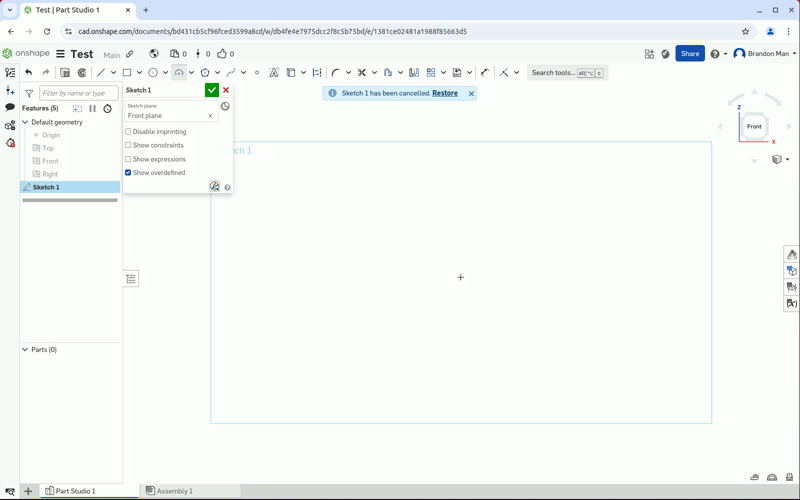
click(460, 276)
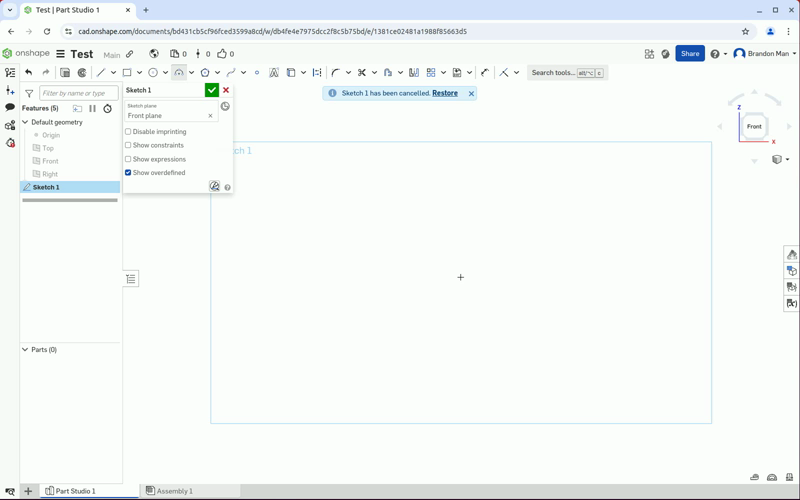
key_up(shift)
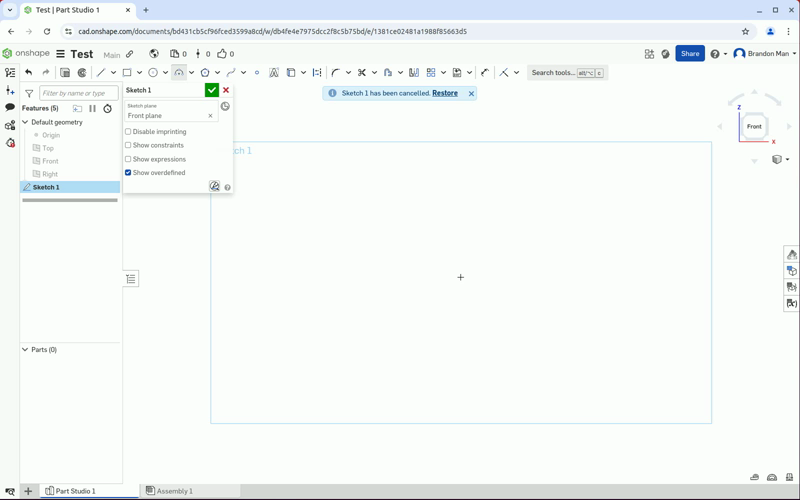
key_down(shift)
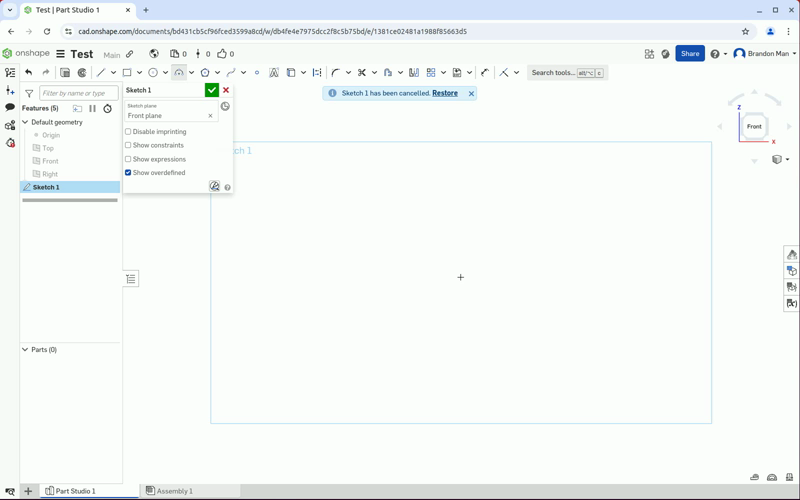
mouse_move(466, 282)
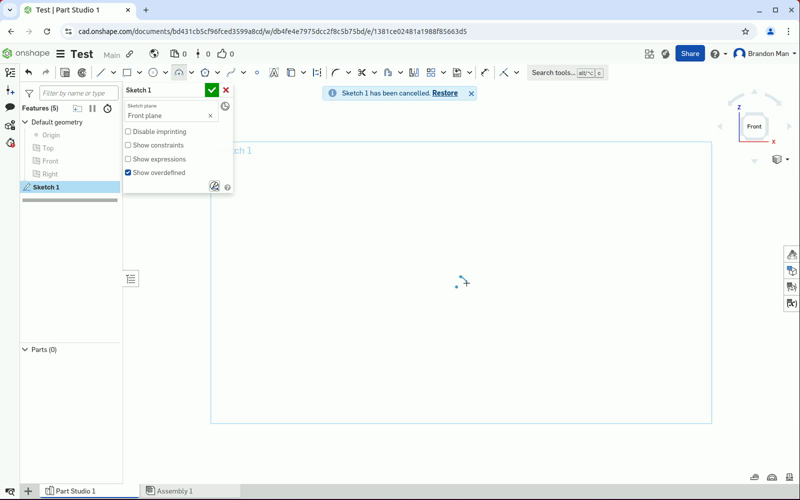
click(466, 282)
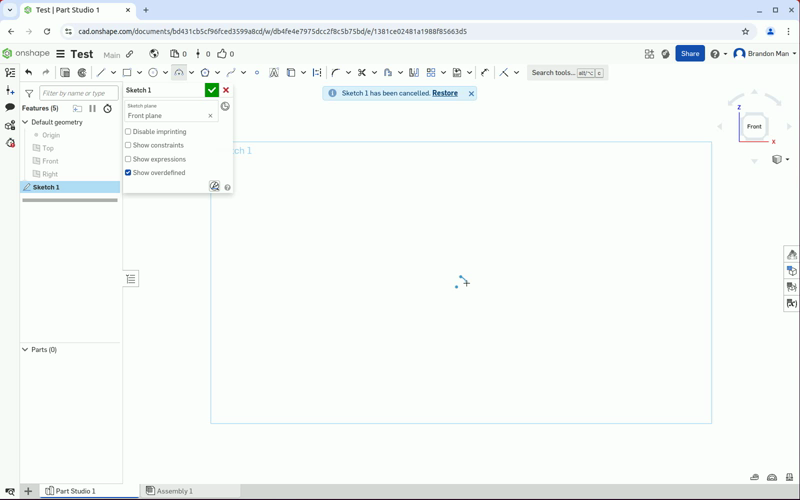
mouse_move(462, 281)
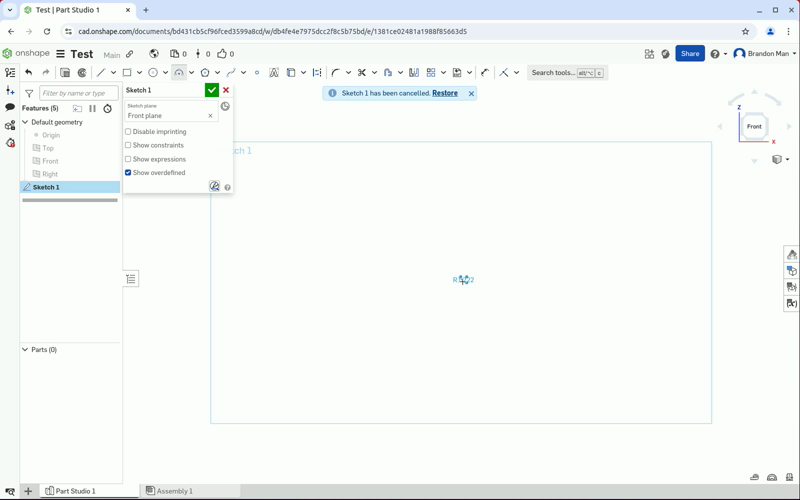
click(462, 281)
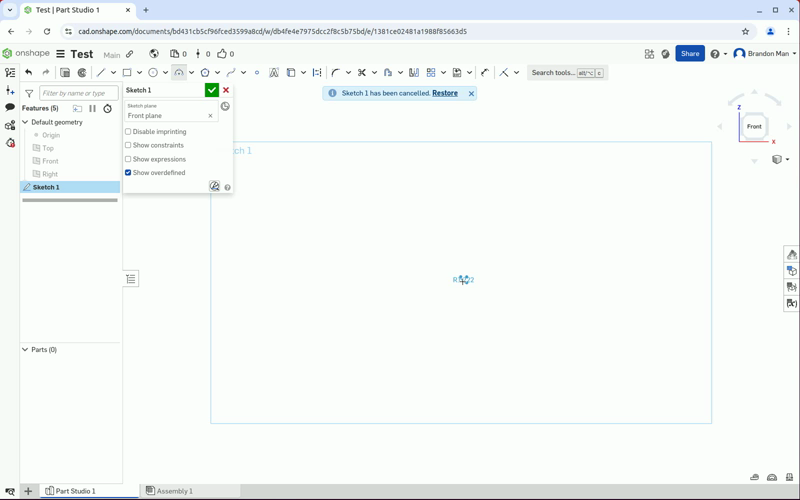
key_up(shift)
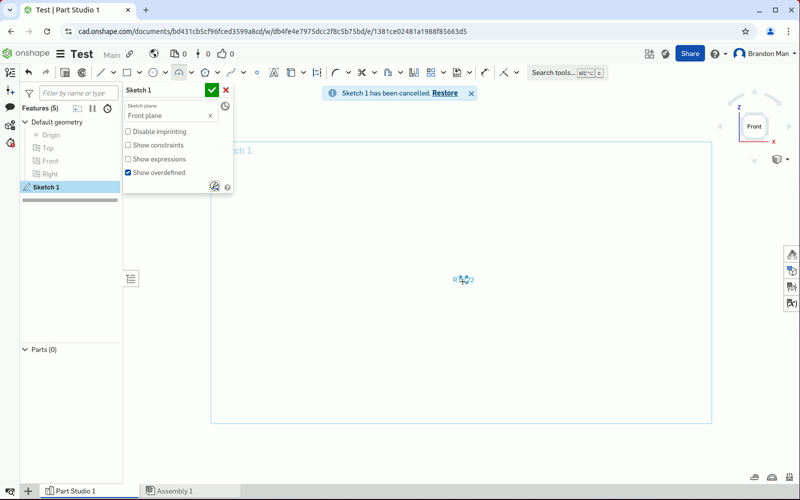
key(esc)
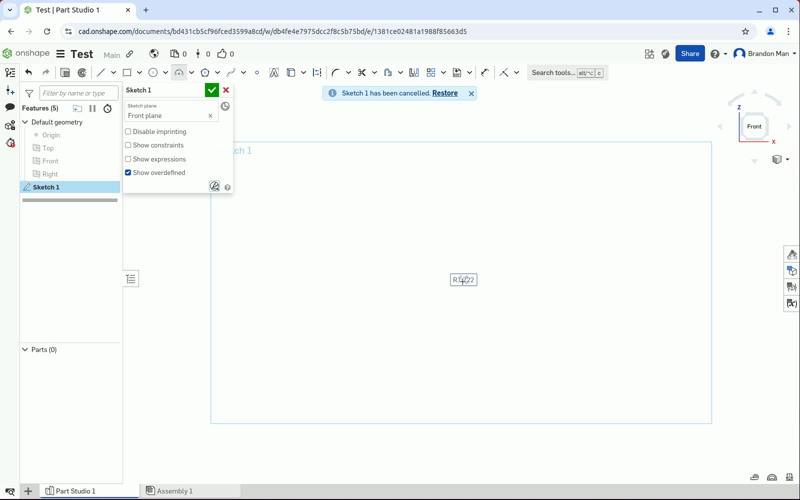
key(l)
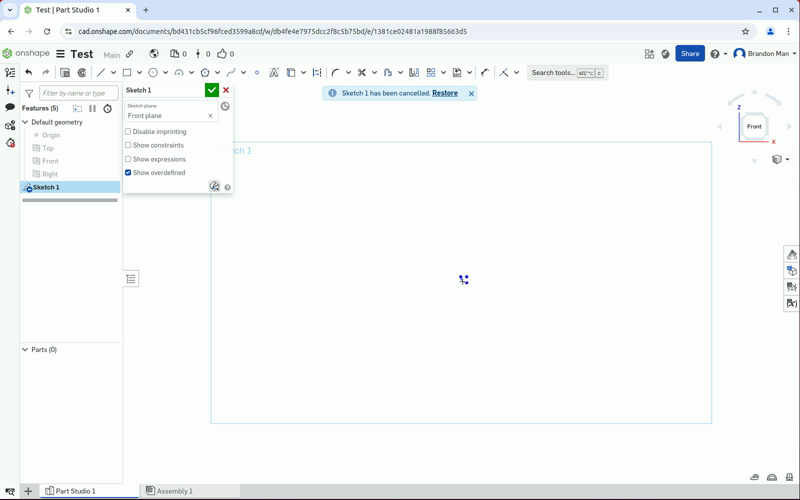
mouse_move(466, 282)
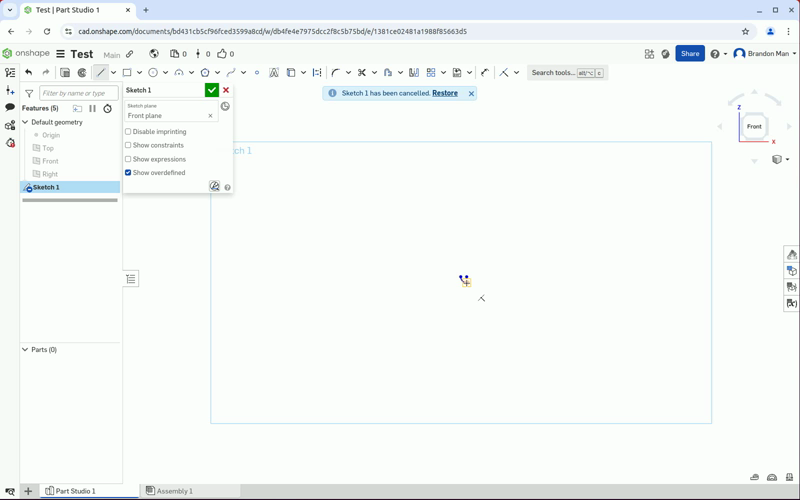
click(466, 282)
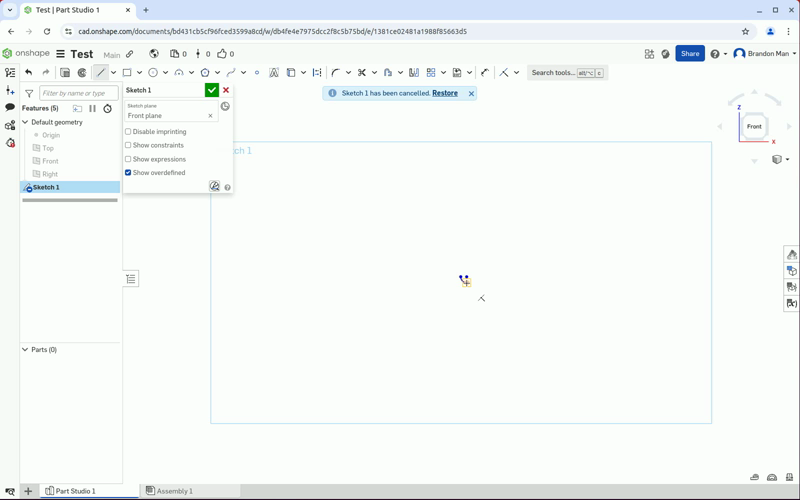
key_down(shift)
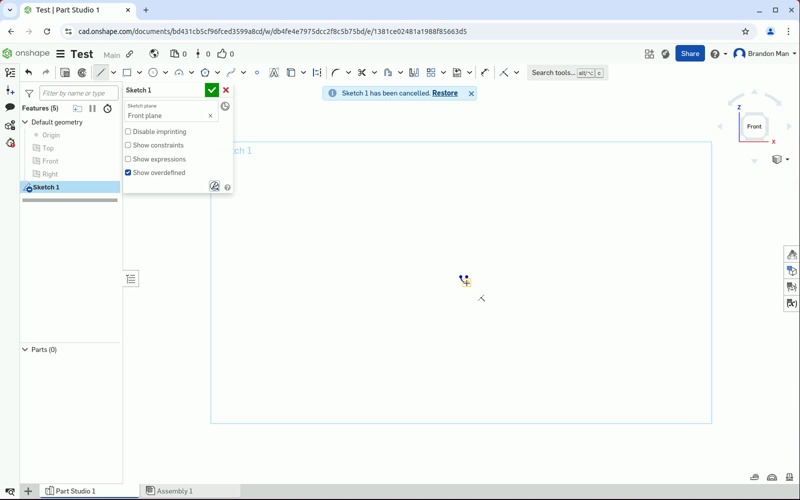
mouse_move(567, 282)
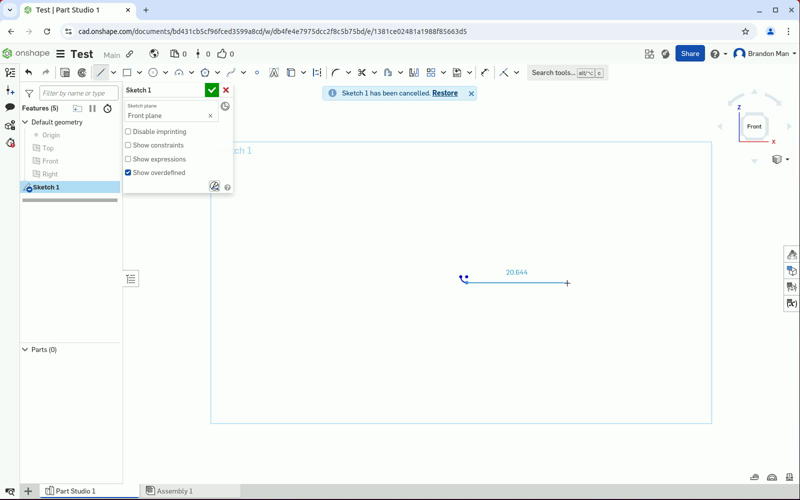
click(567, 282)
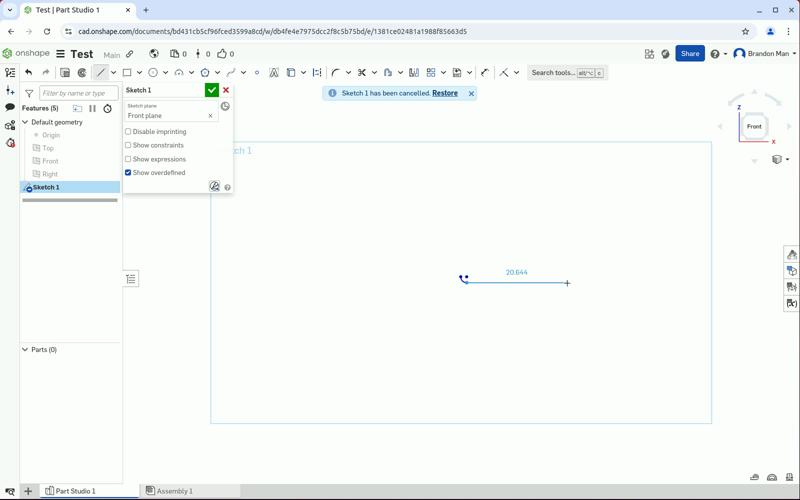
key_up(shift)
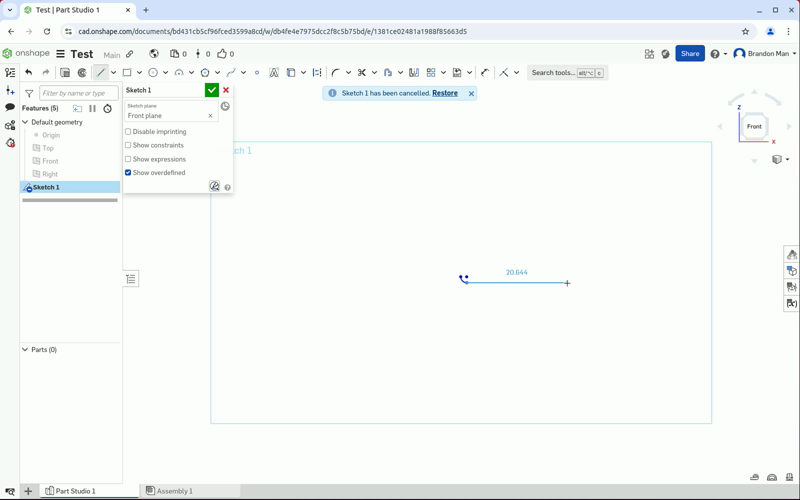
key(esc)
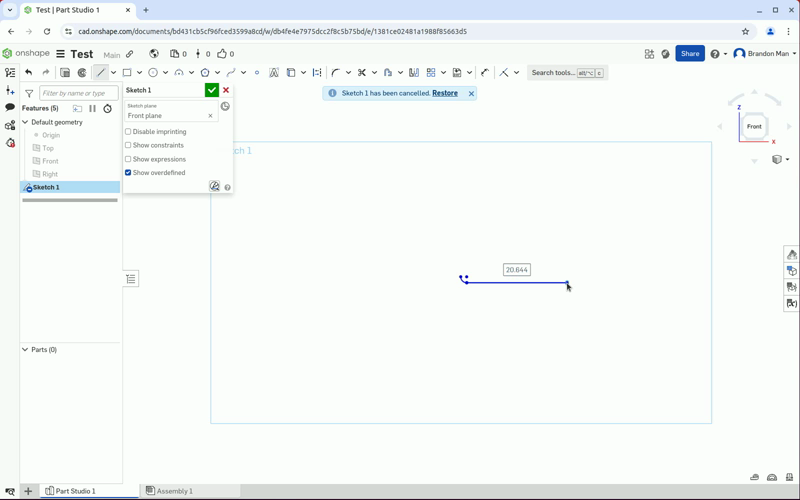
key(a)
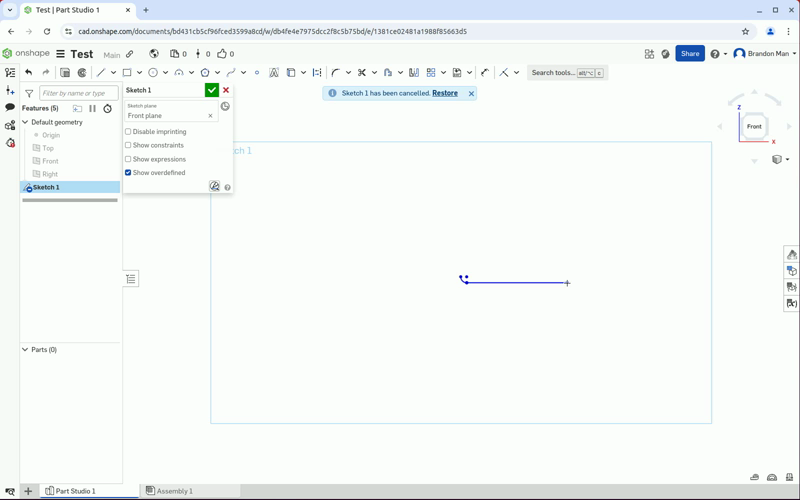
mouse_move(567, 282)
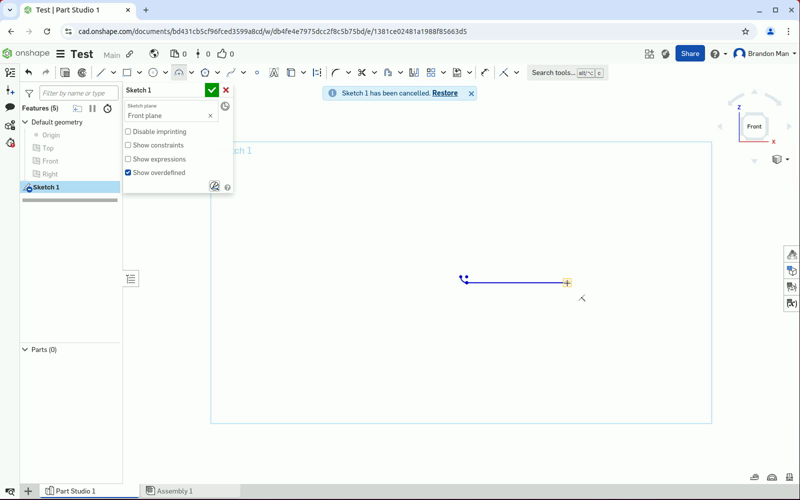
click(567, 282)
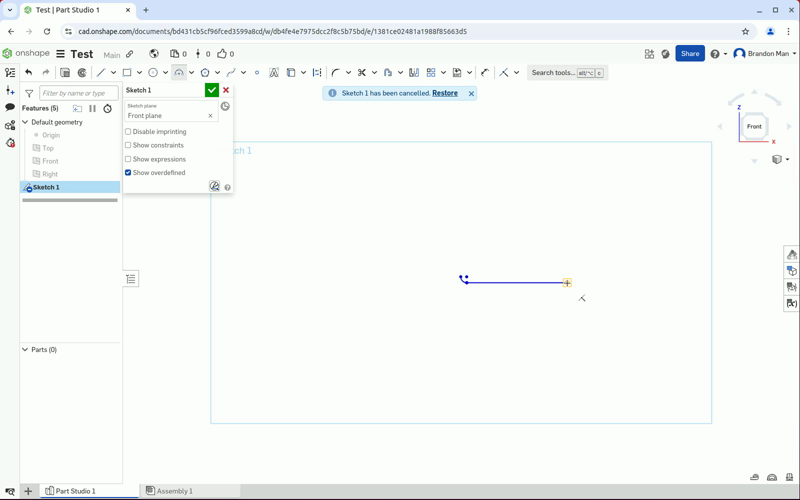
key_down(shift)
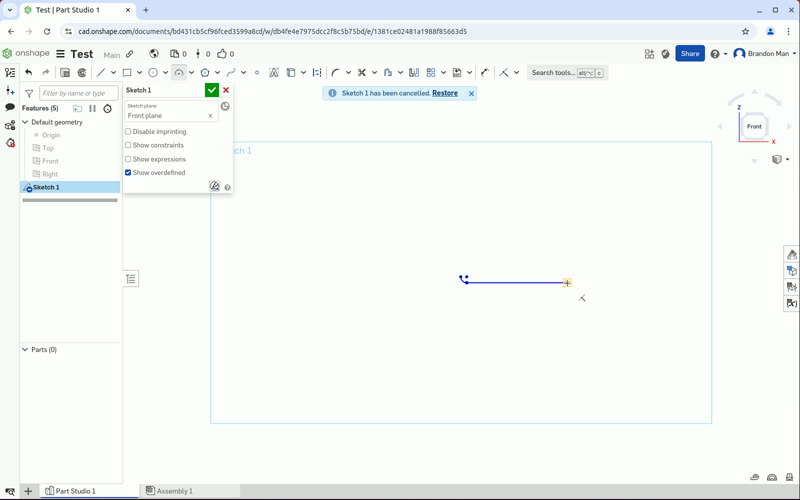
mouse_move(573, 277)
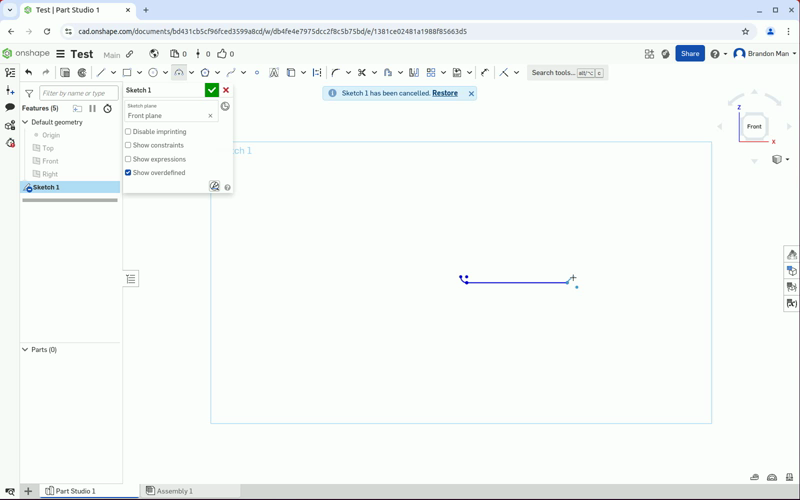
click(573, 277)
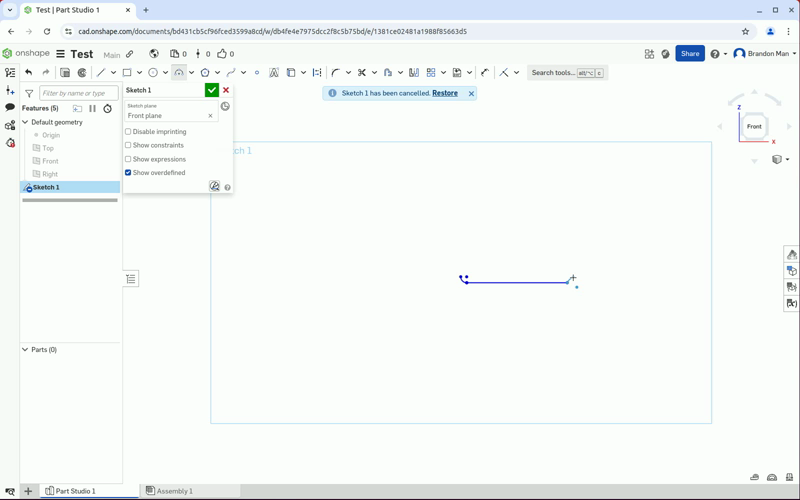
mouse_move(571, 281)
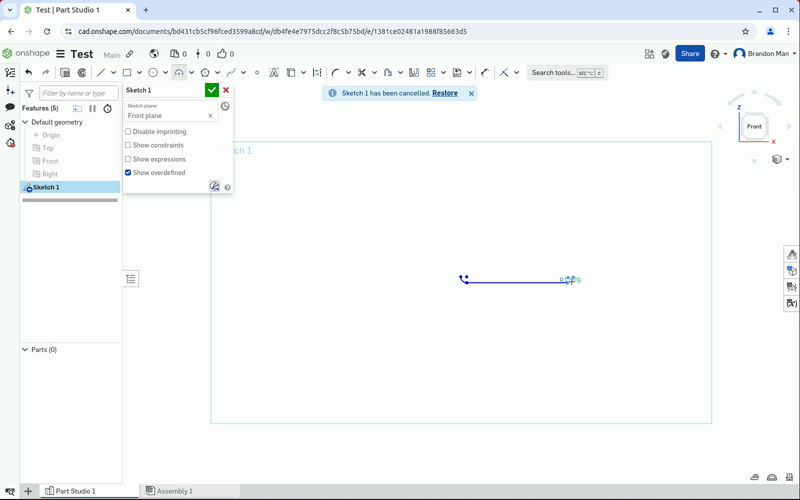
click(571, 281)
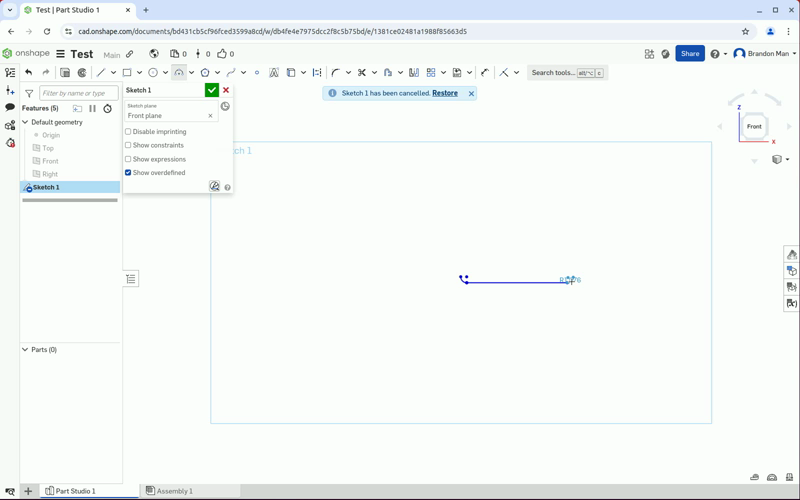
key_up(shift)
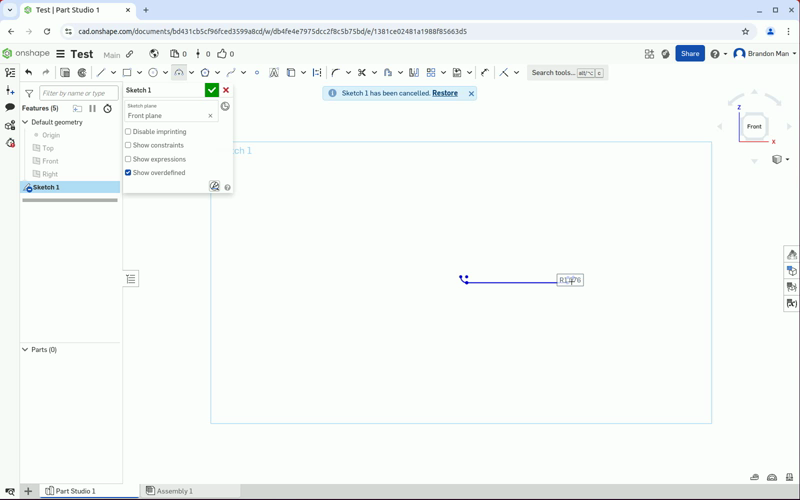
key(esc)
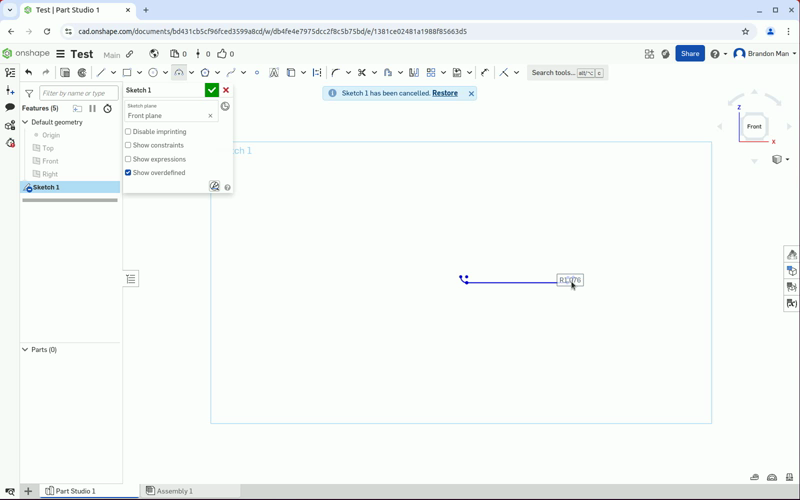
key(l)
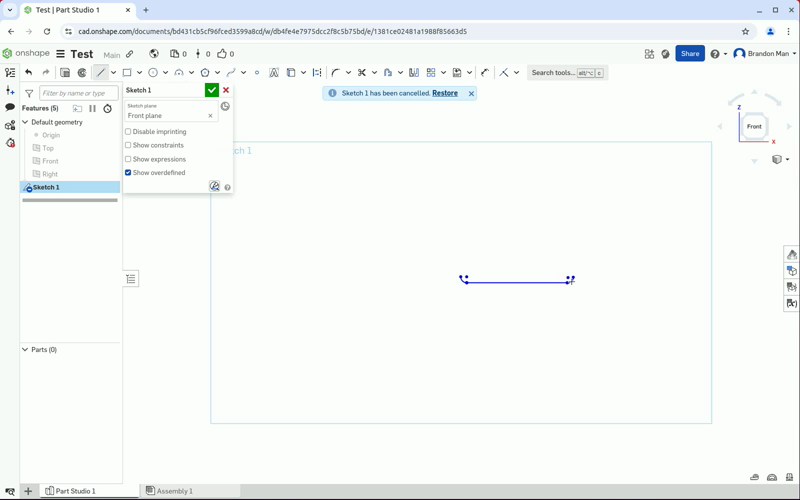
mouse_move(573, 277)
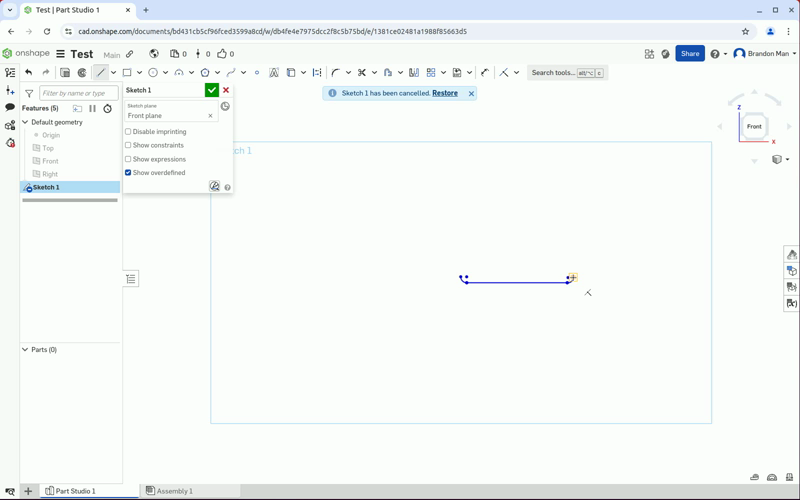
scroll(6)
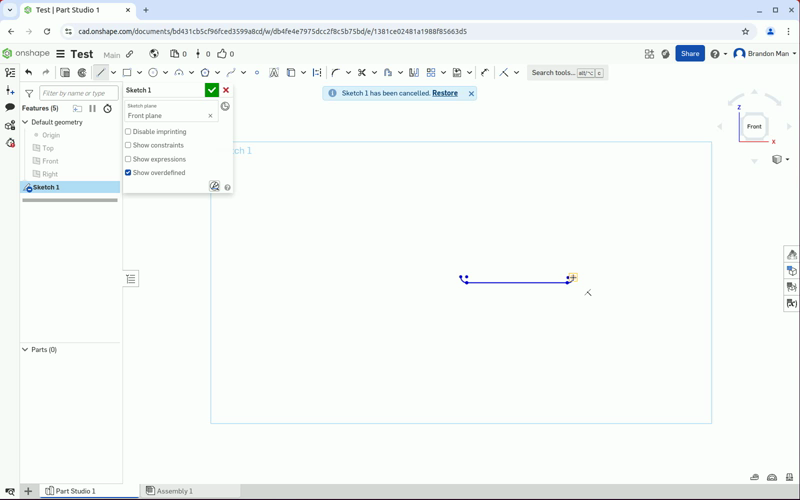
scroll(6)
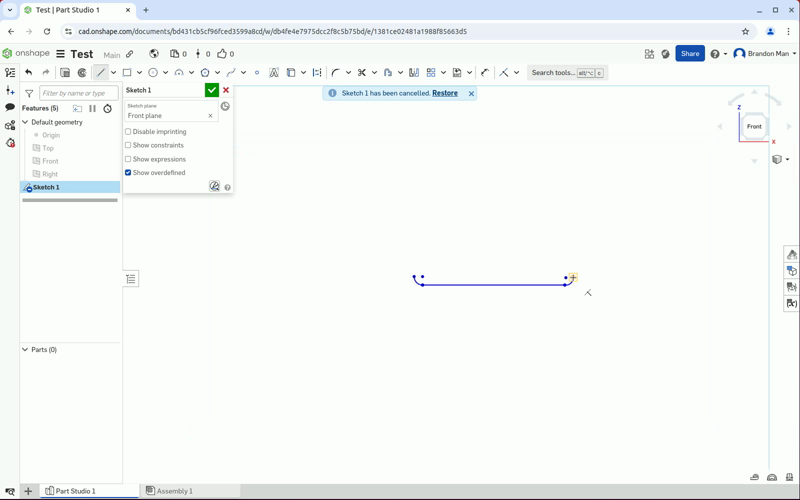
scroll(6)
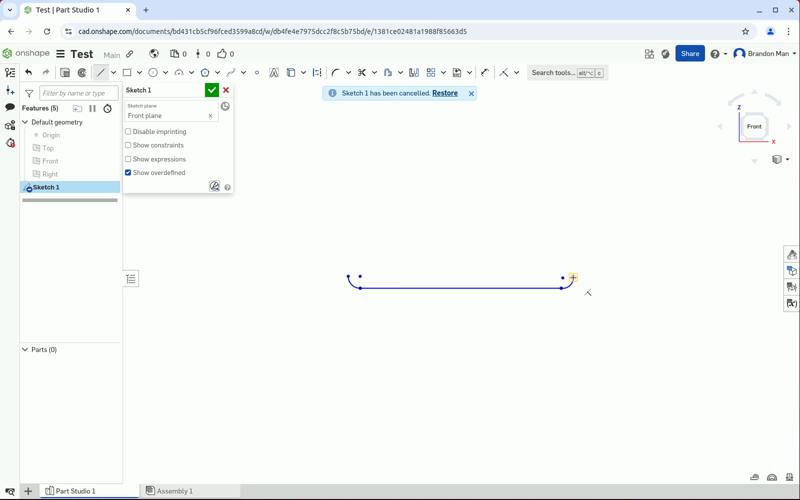
scroll(6)
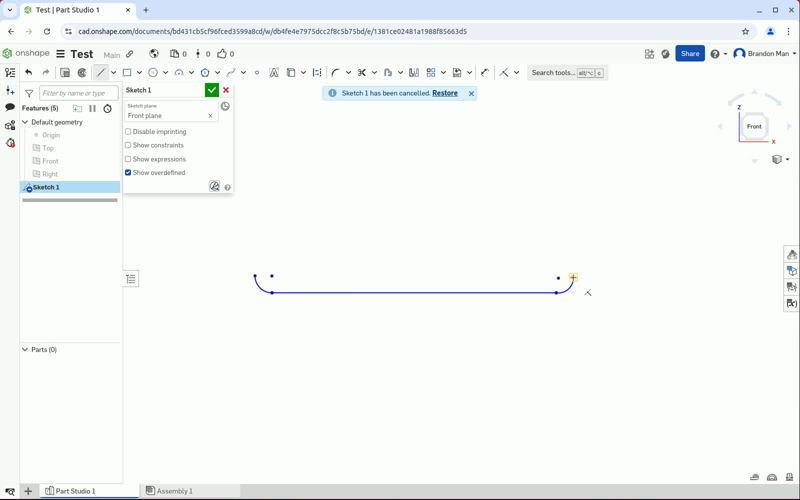
scroll(6)
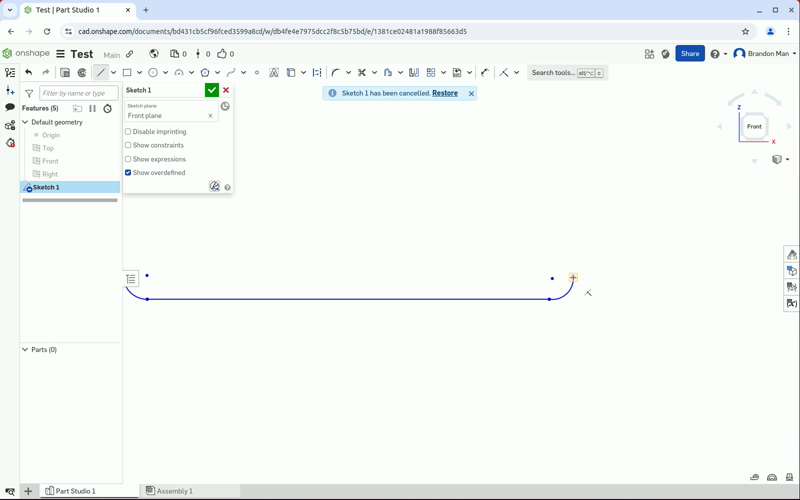
scroll(6)
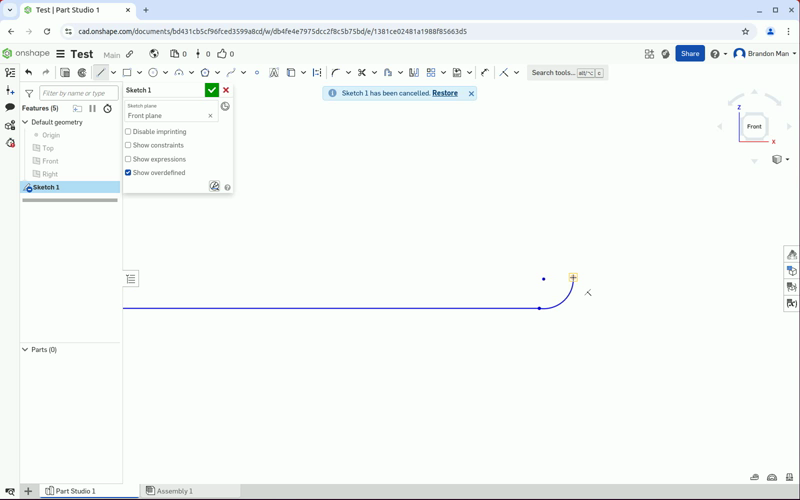
scroll(6)
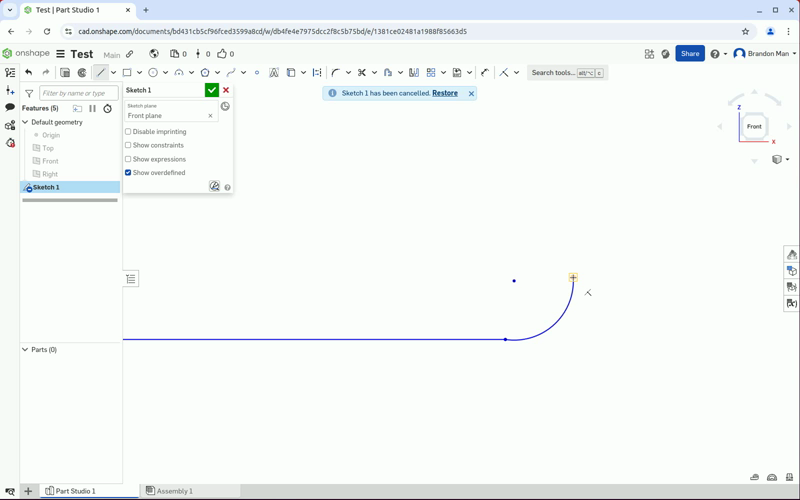
click(573, 277)
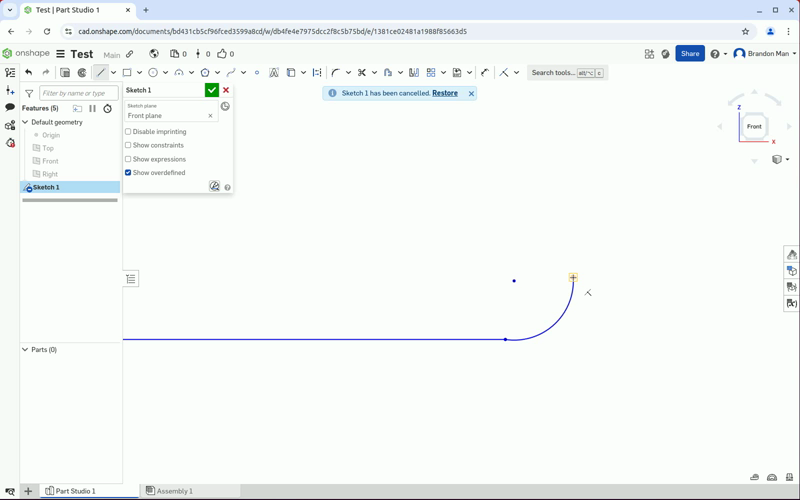
scroll(-6)
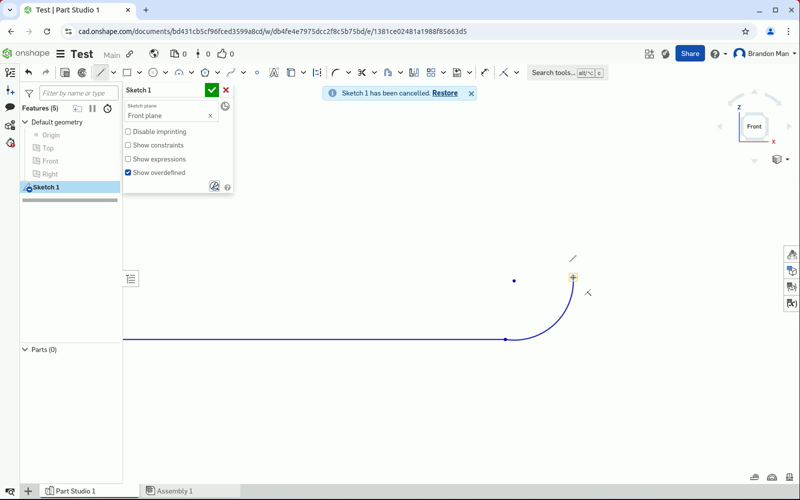
scroll(-6)
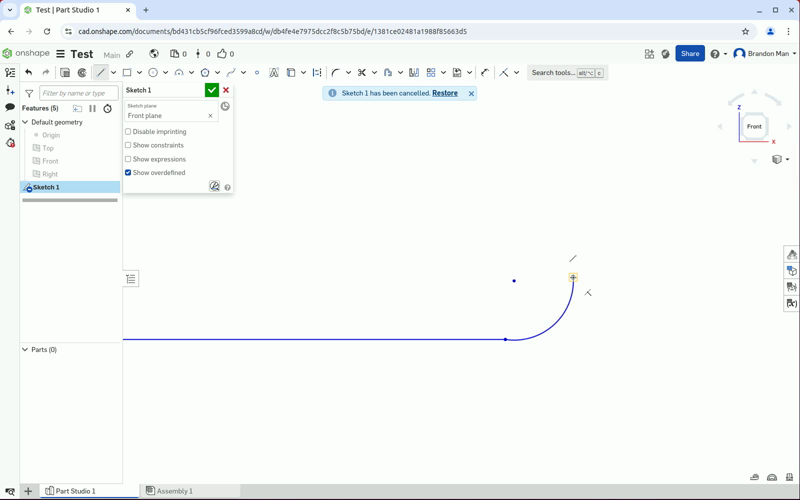
scroll(-6)
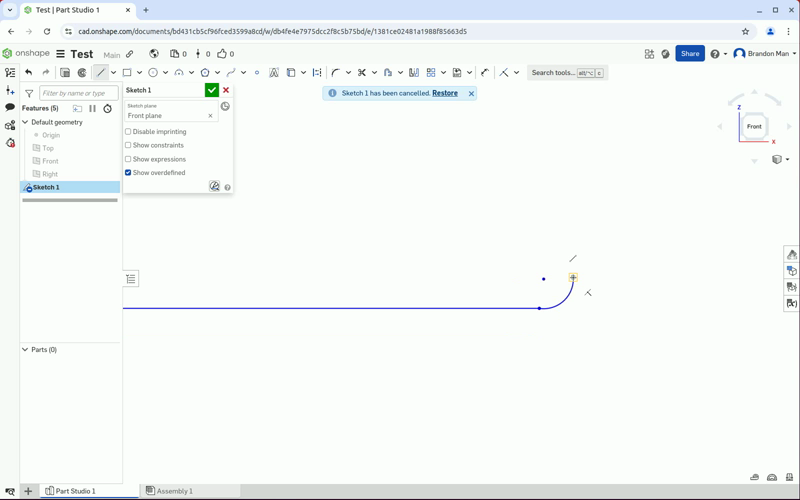
scroll(-6)
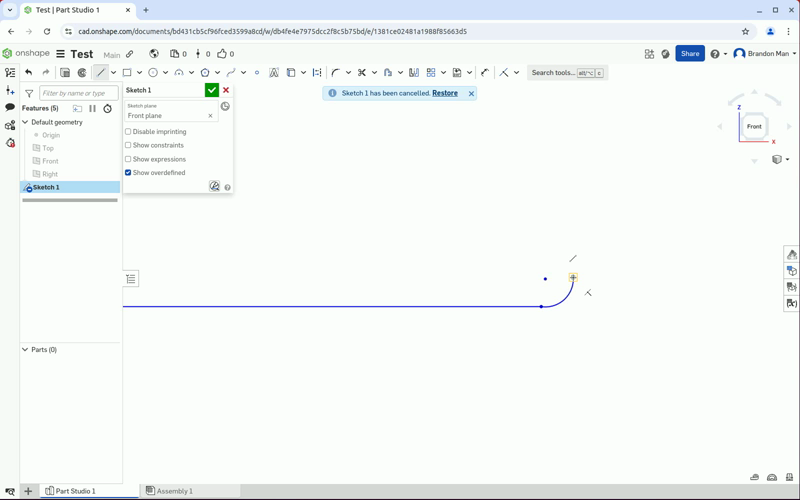
scroll(-6)
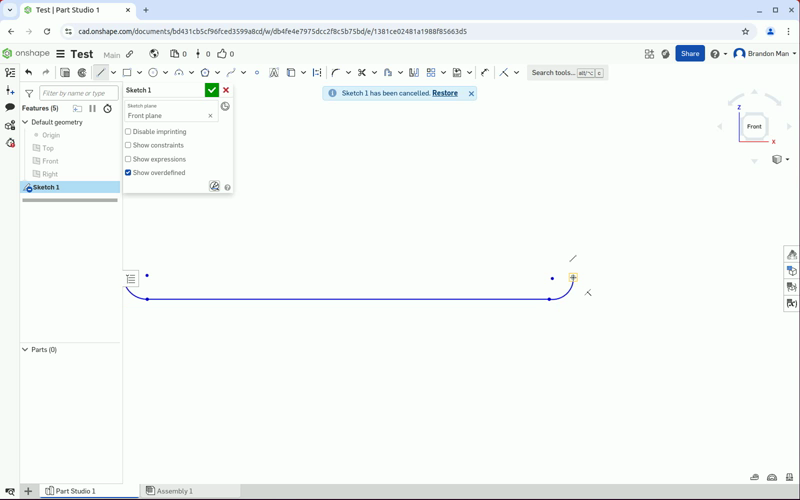
scroll(-6)
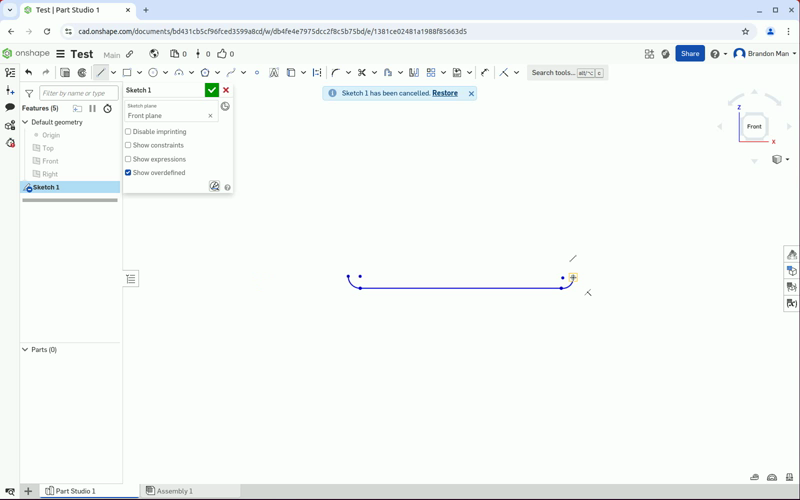
scroll(-6)
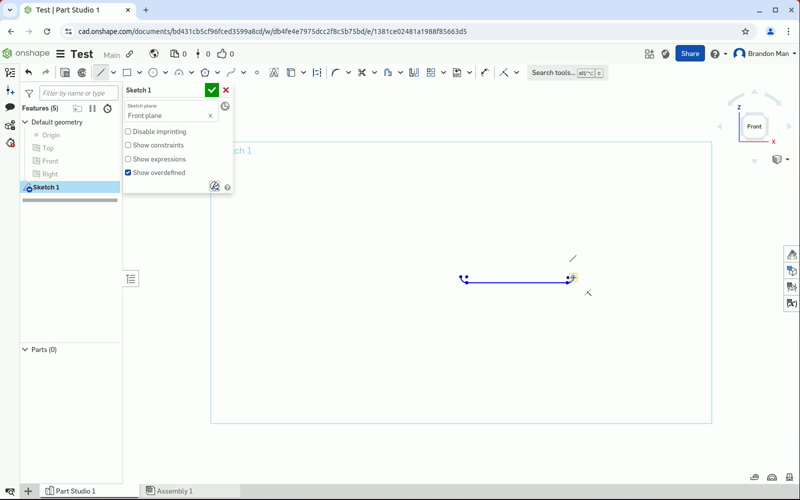
key_down(shift)
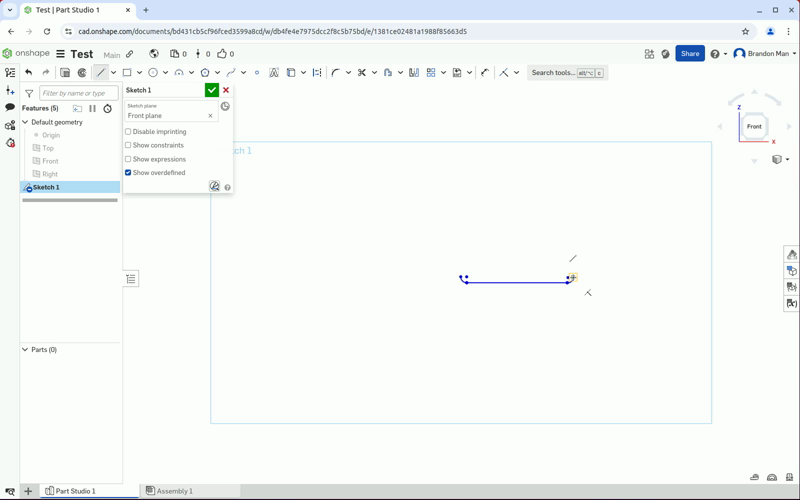
mouse_move(573, 211)
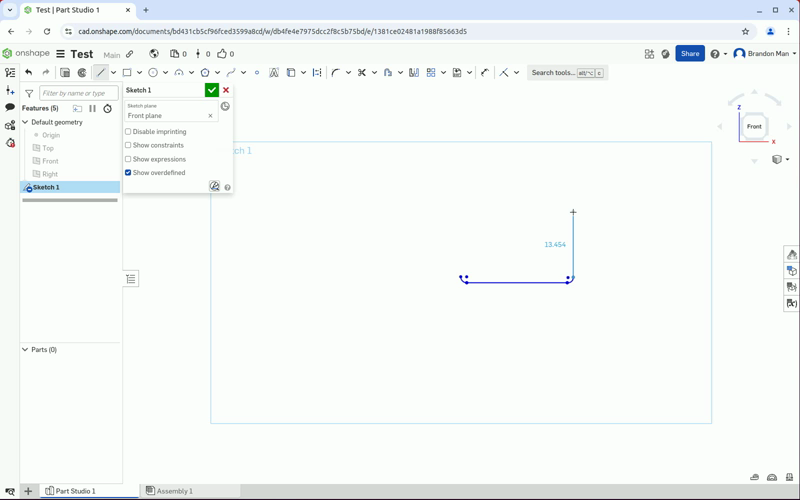
click(573, 211)
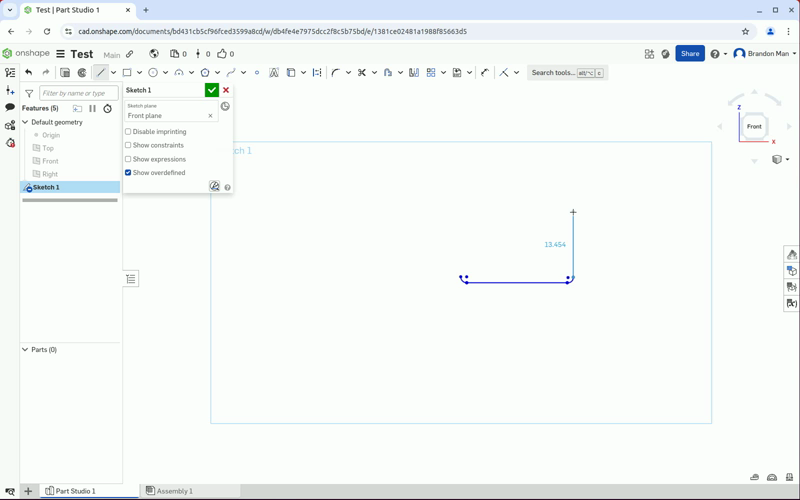
key_up(shift)
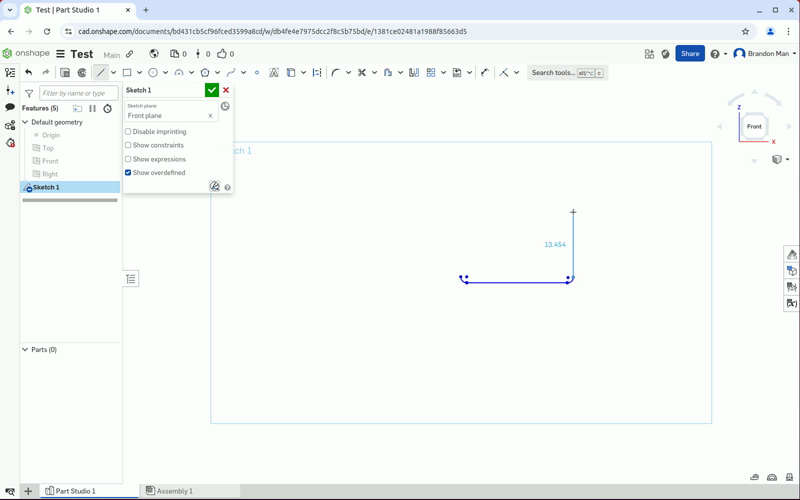
key(esc)
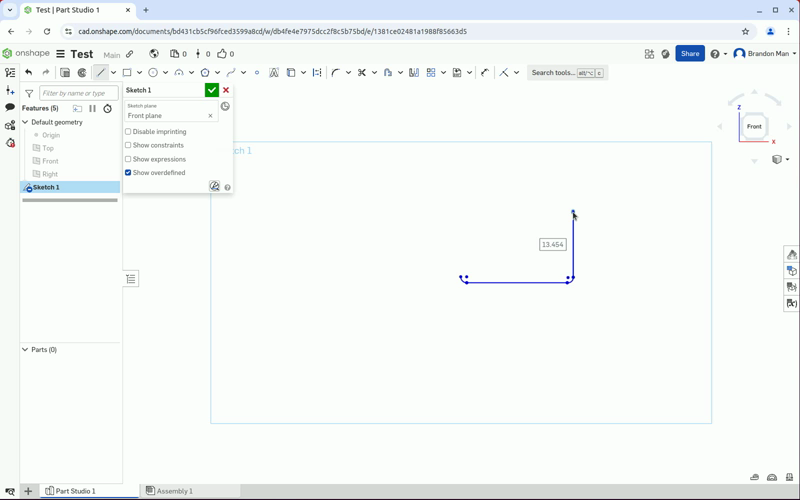
key(a)
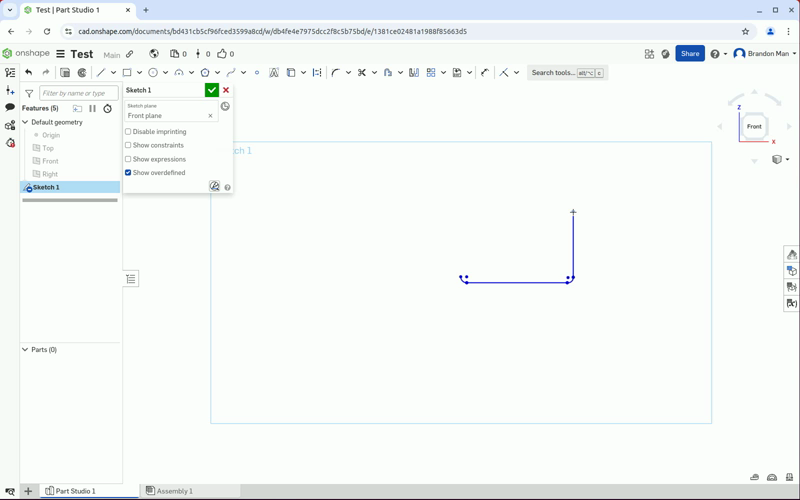
mouse_move(573, 211)
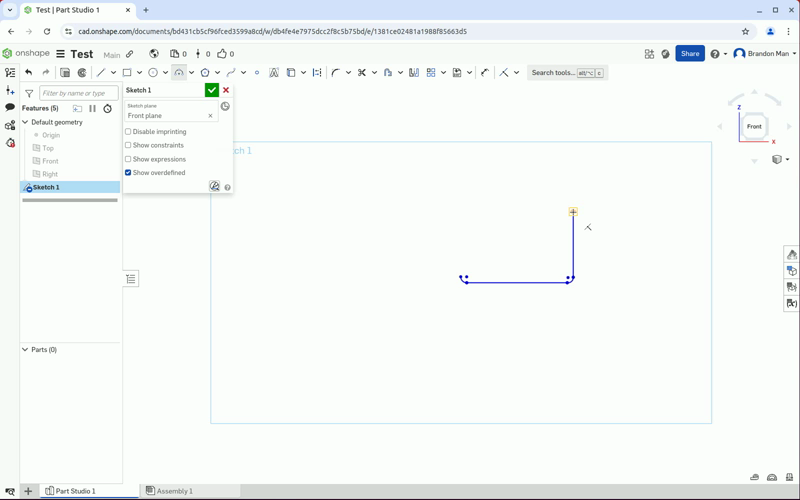
click(573, 211)
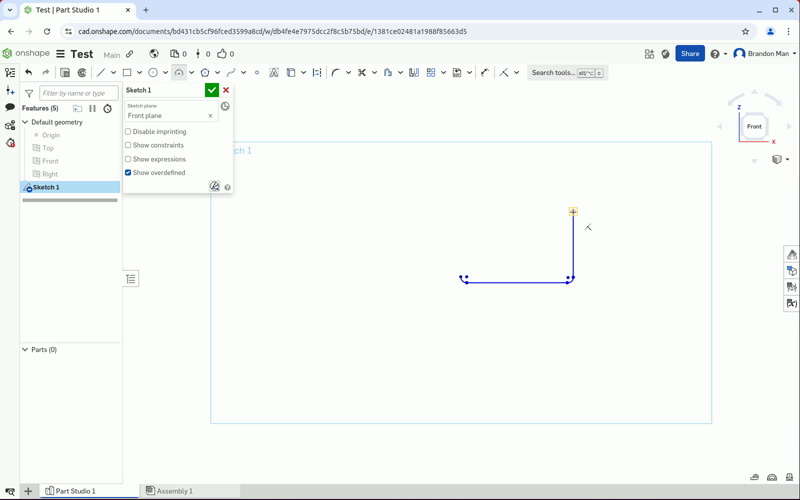
key_down(shift)
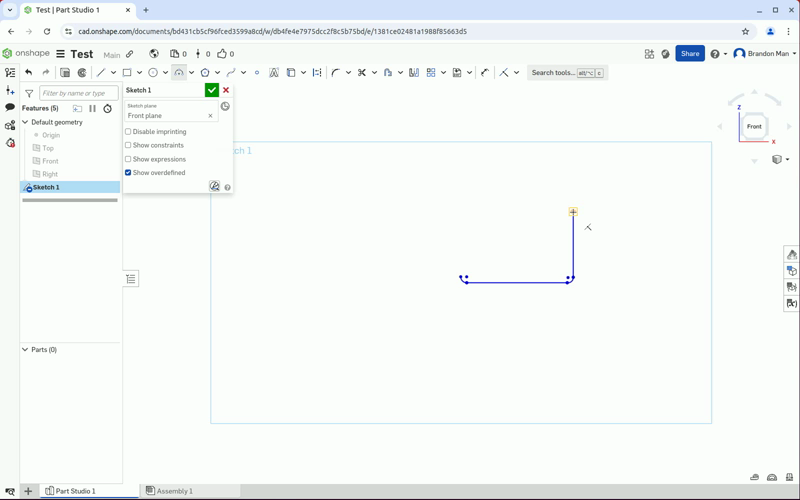
mouse_move(567, 206)
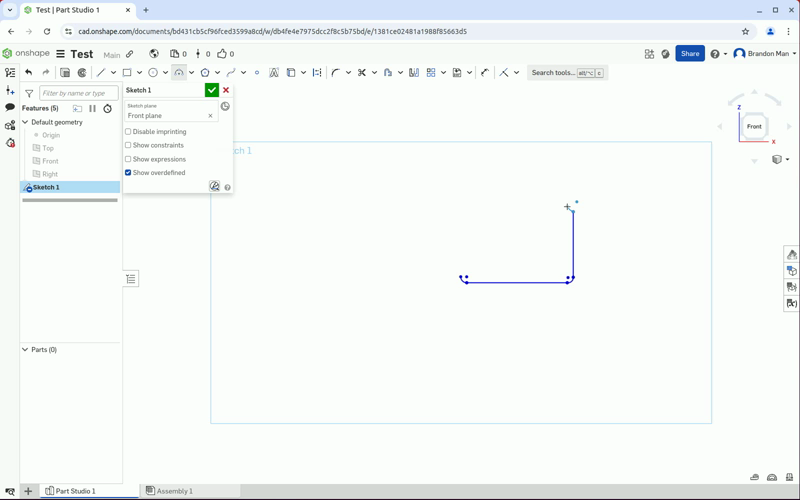
click(567, 206)
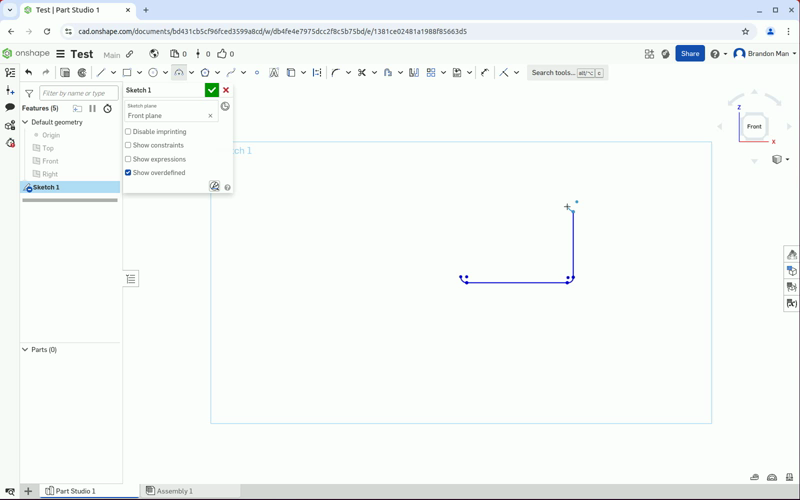
mouse_move(571, 207)
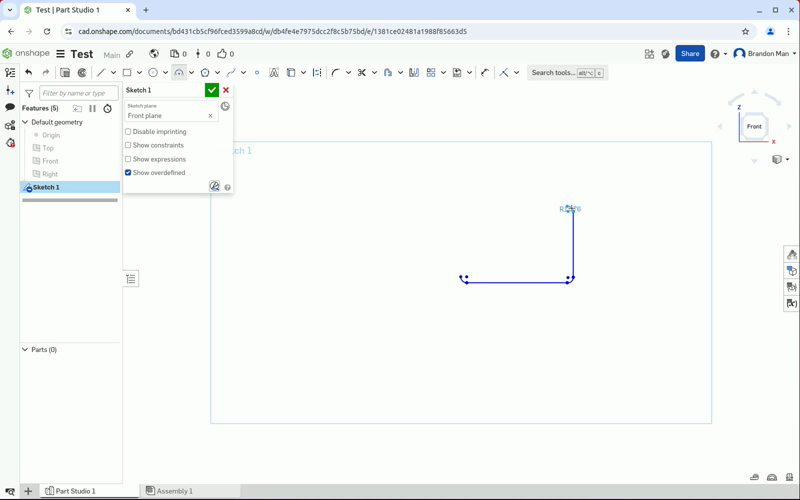
click(571, 207)
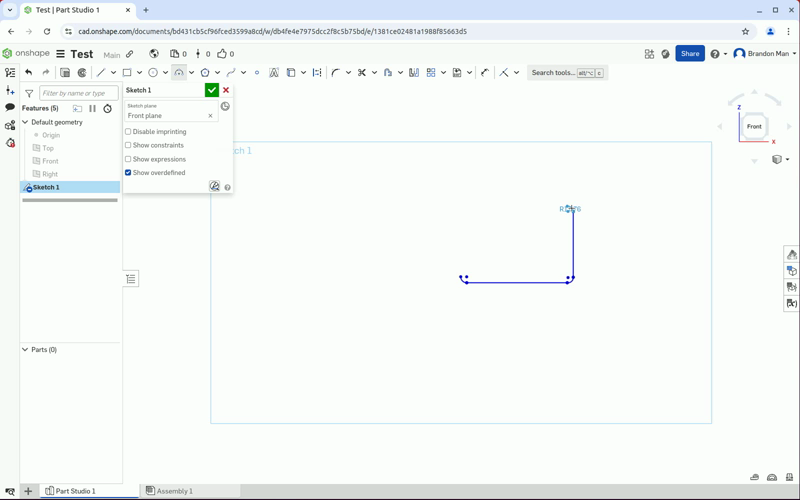
key_up(shift)
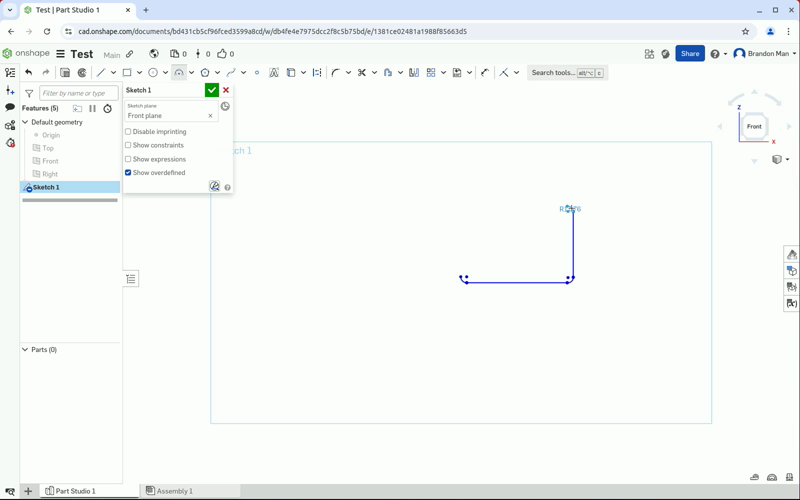
key(esc)
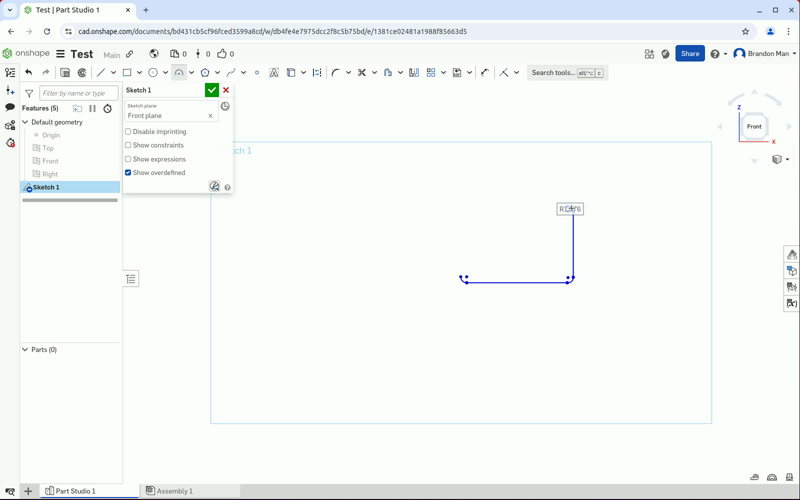
key(l)
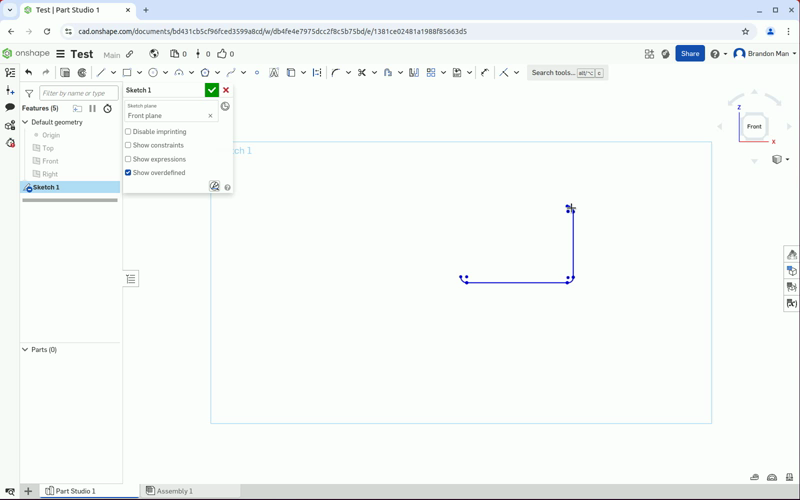
mouse_move(567, 206)
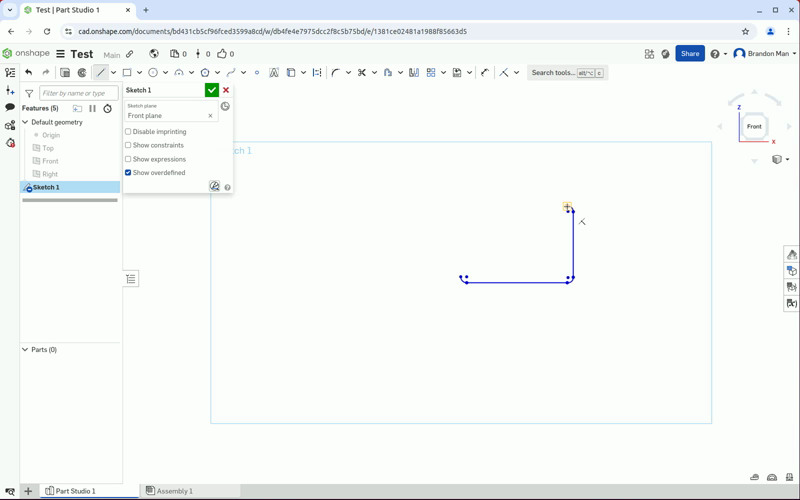
scroll(6)
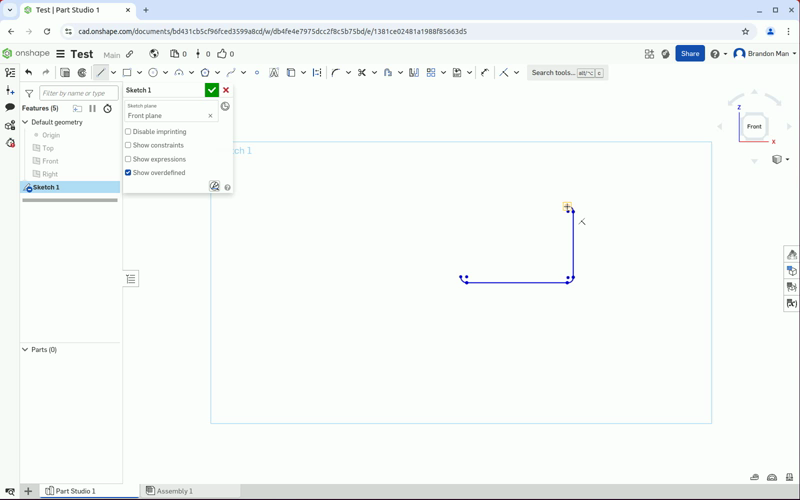
scroll(6)
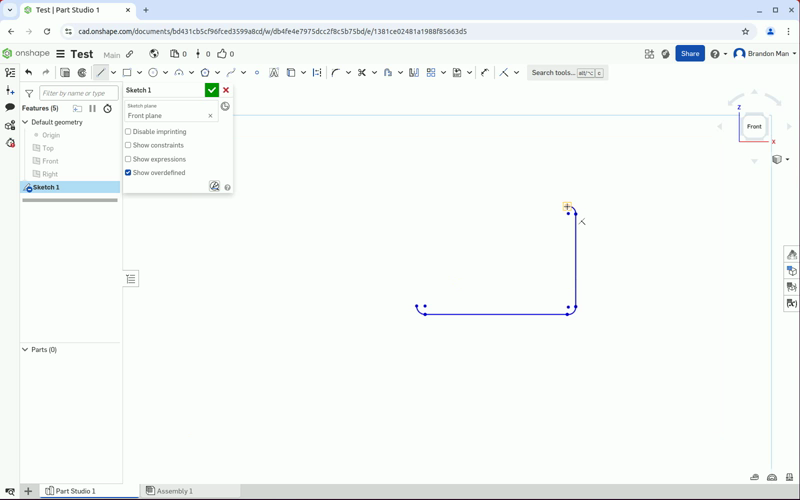
scroll(6)
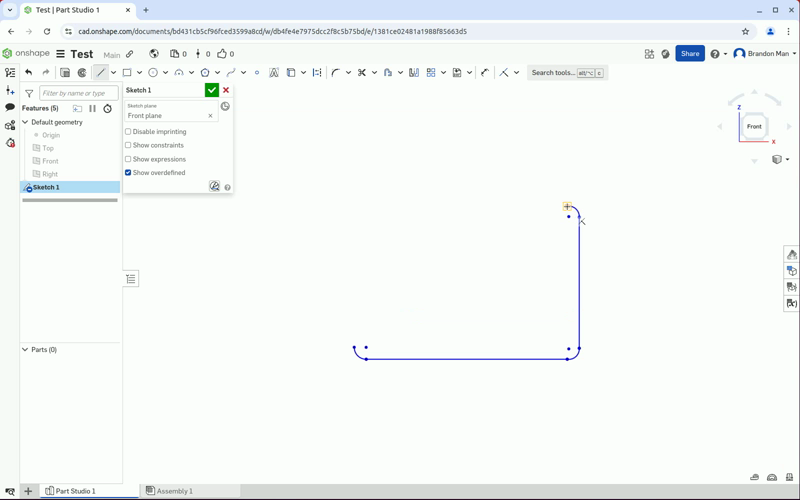
scroll(6)
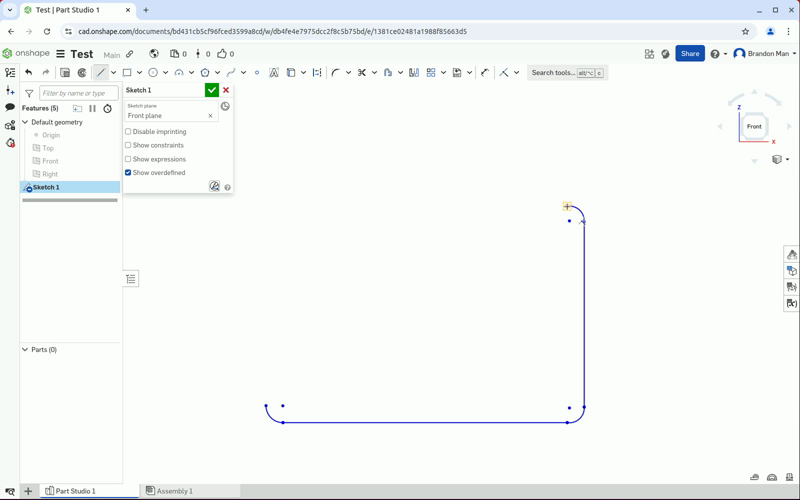
scroll(6)
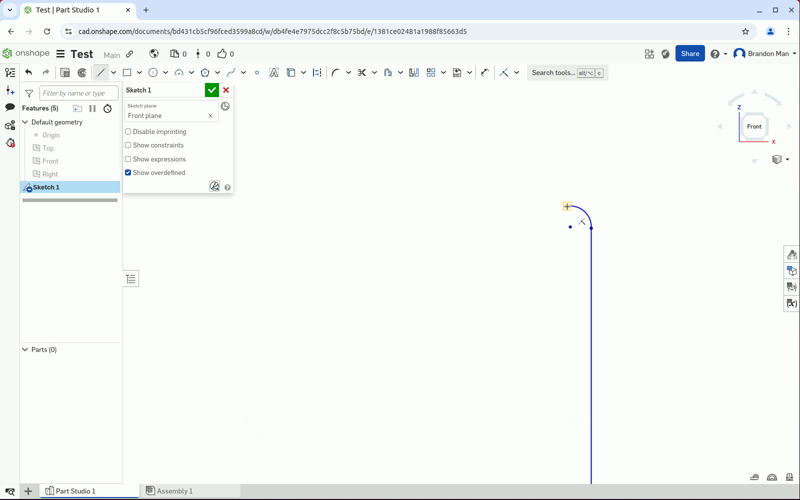
scroll(6)
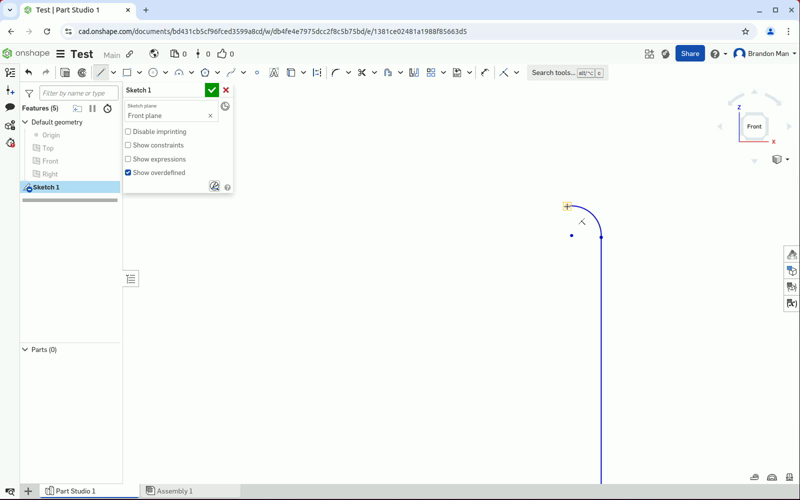
scroll(6)
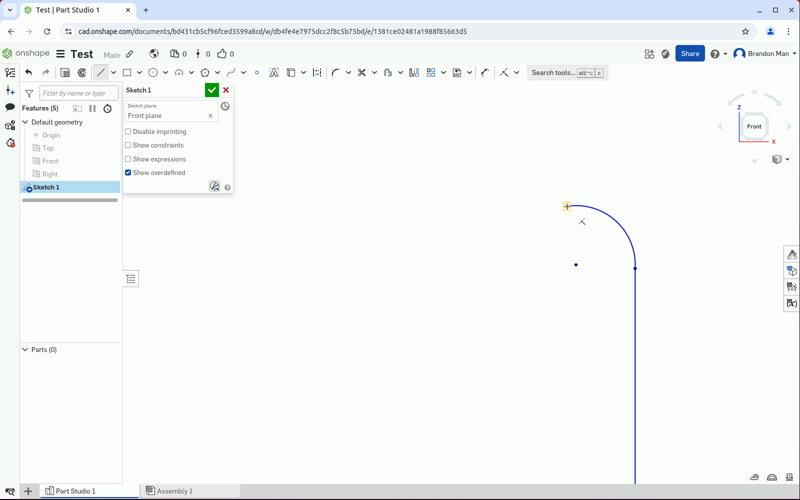
click(567, 206)
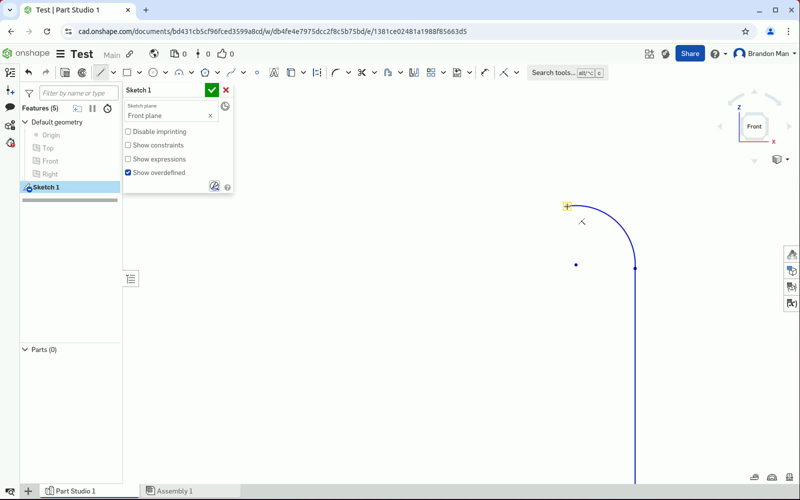
scroll(-6)
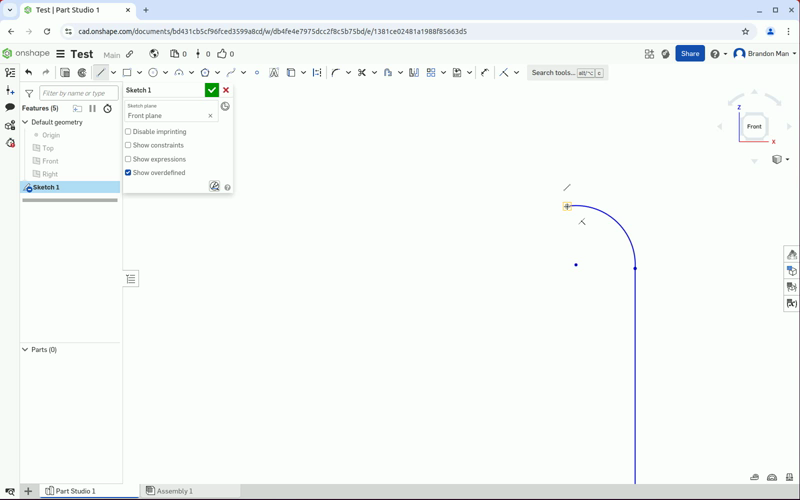
scroll(-6)
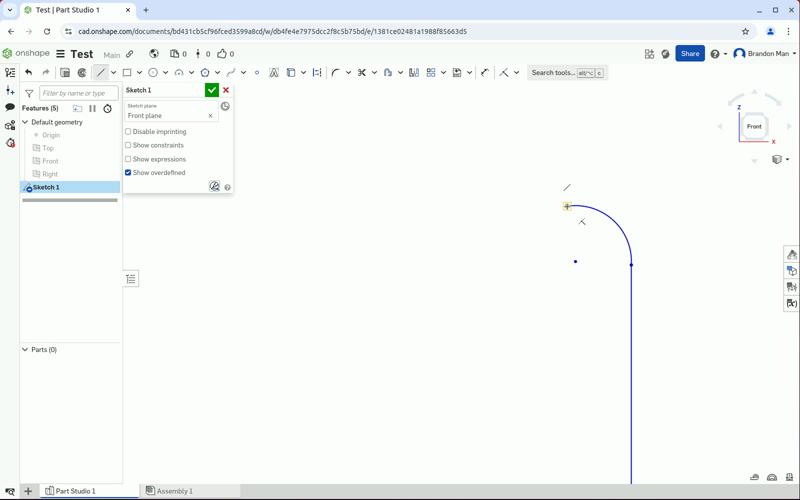
scroll(-6)
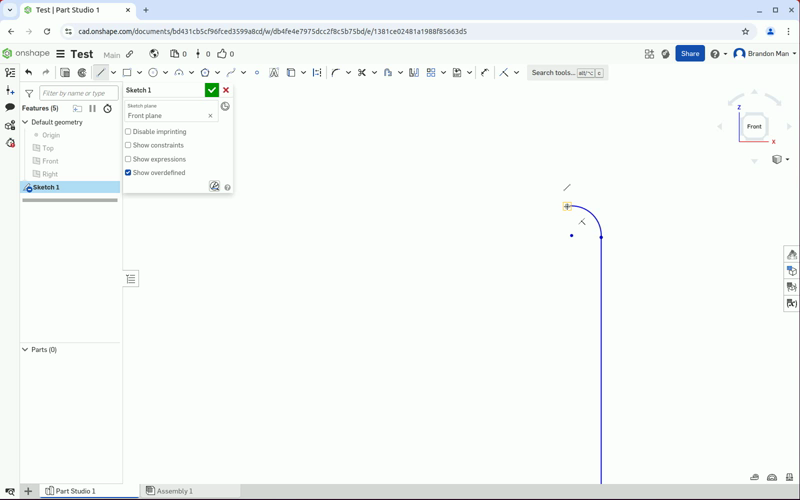
scroll(-6)
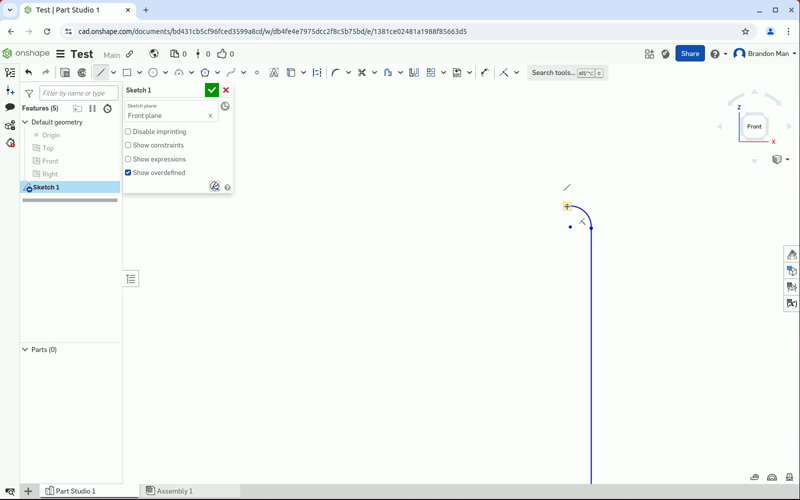
scroll(-6)
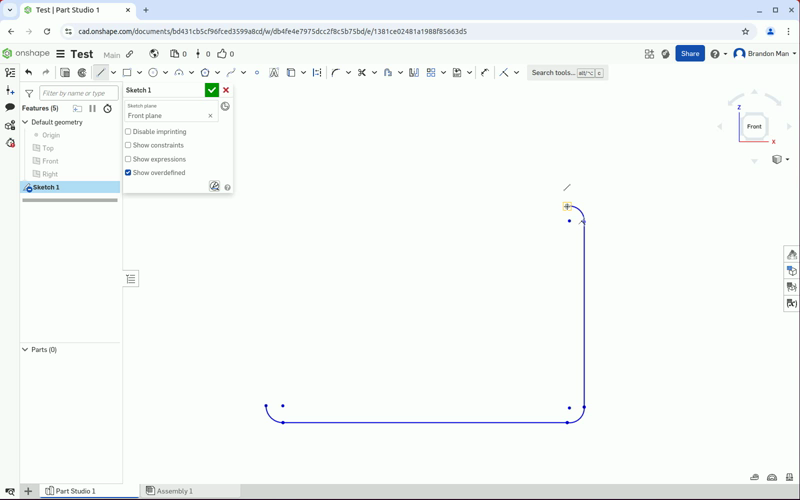
scroll(-6)
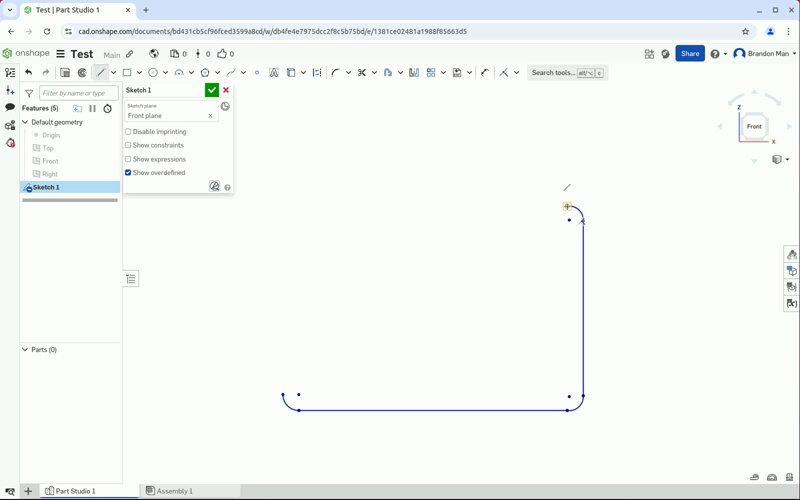
scroll(-6)
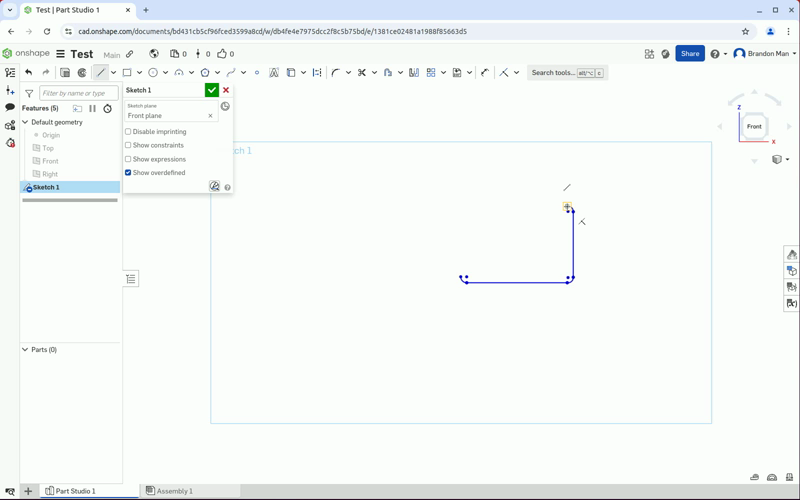
key_down(shift)
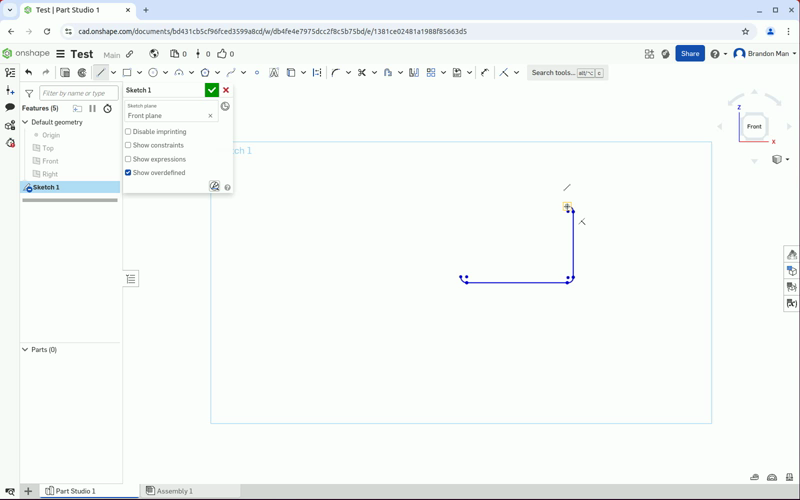
mouse_move(466, 206)
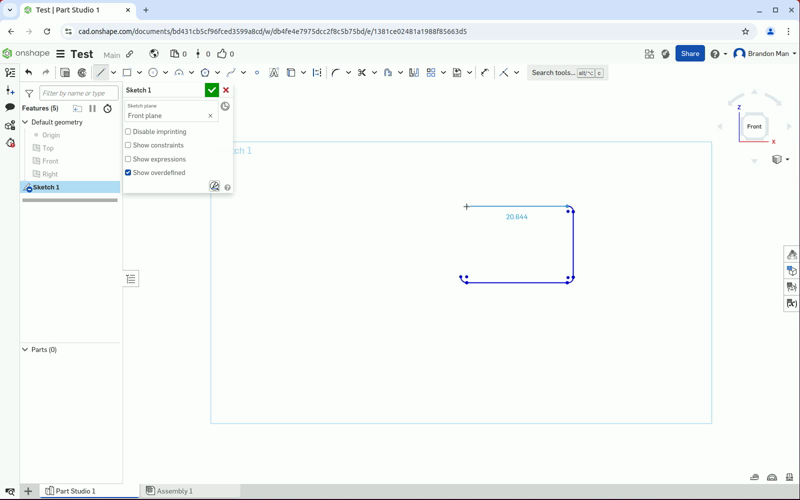
click(466, 206)
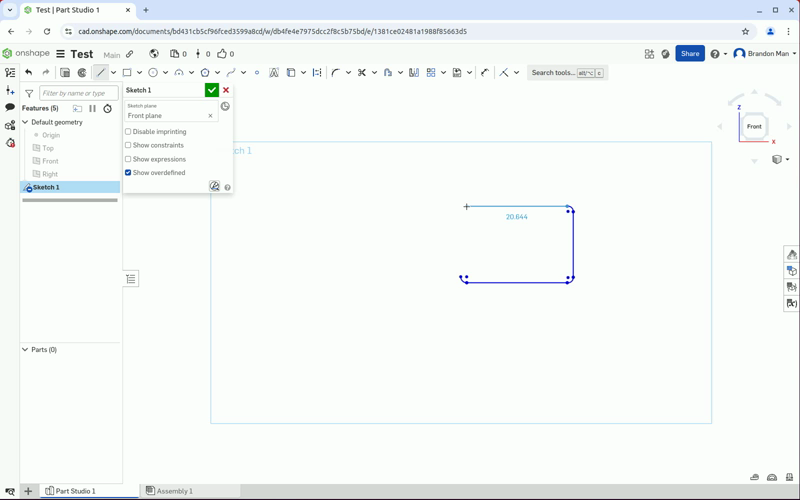
key_up(shift)
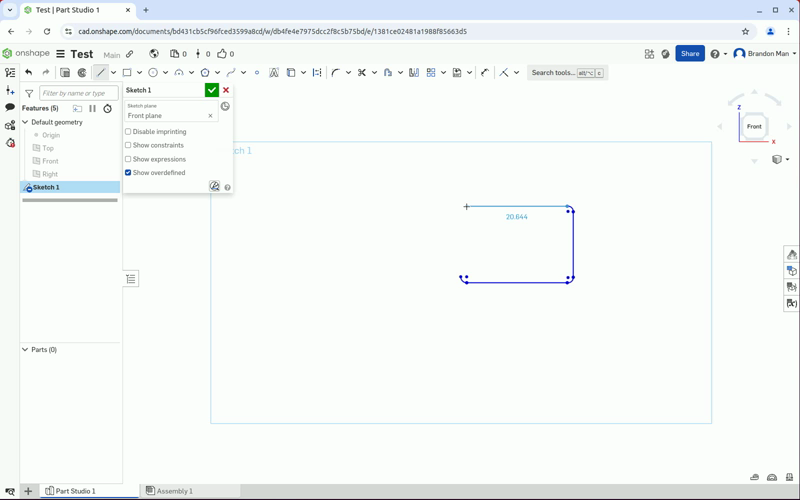
key(esc)
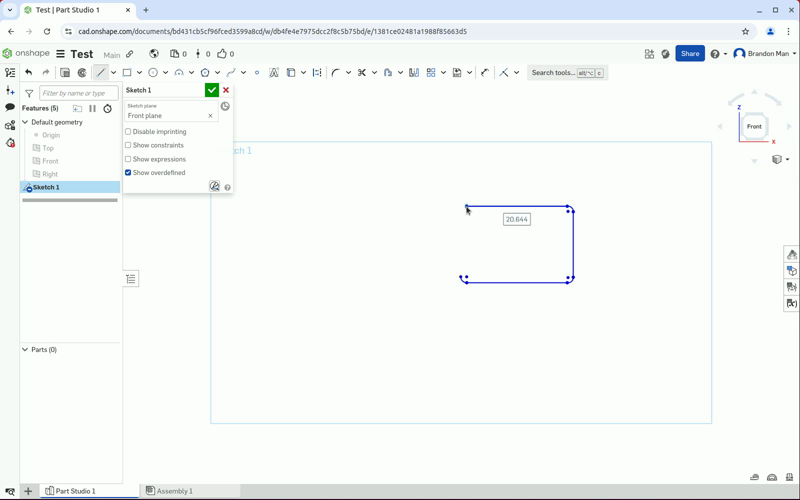
key(a)
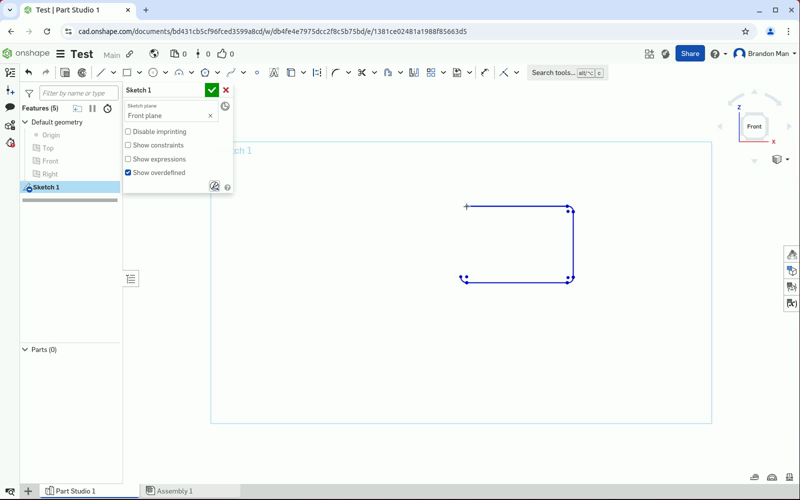
mouse_move(466, 206)
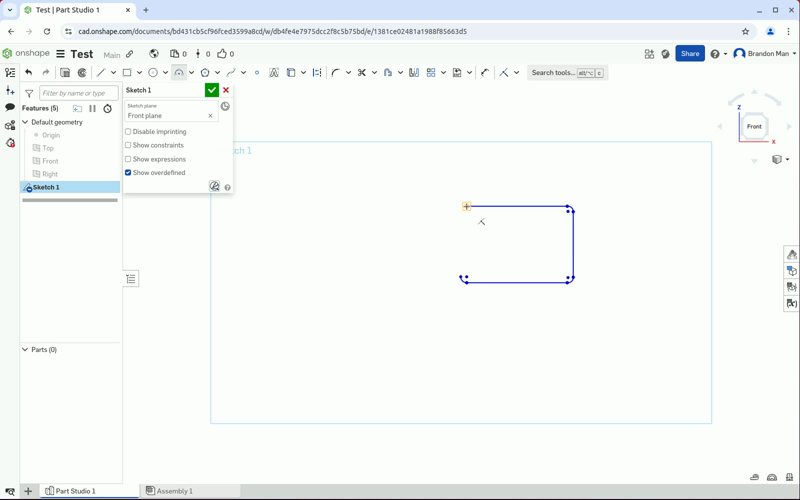
click(466, 206)
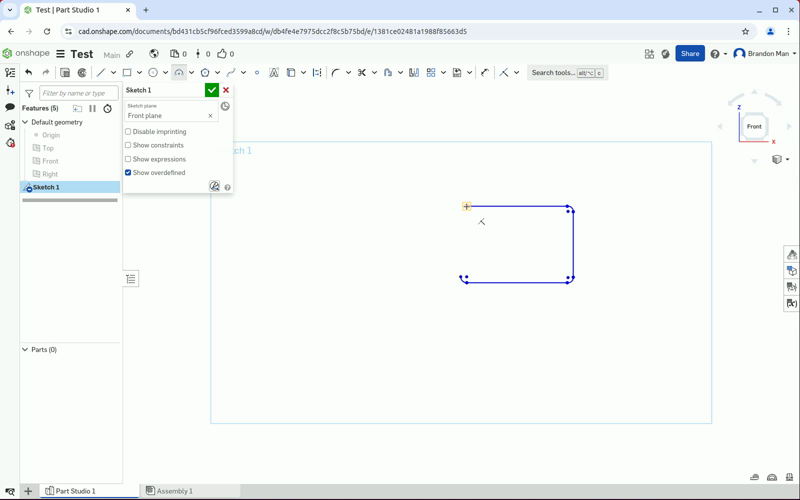
key_down(shift)
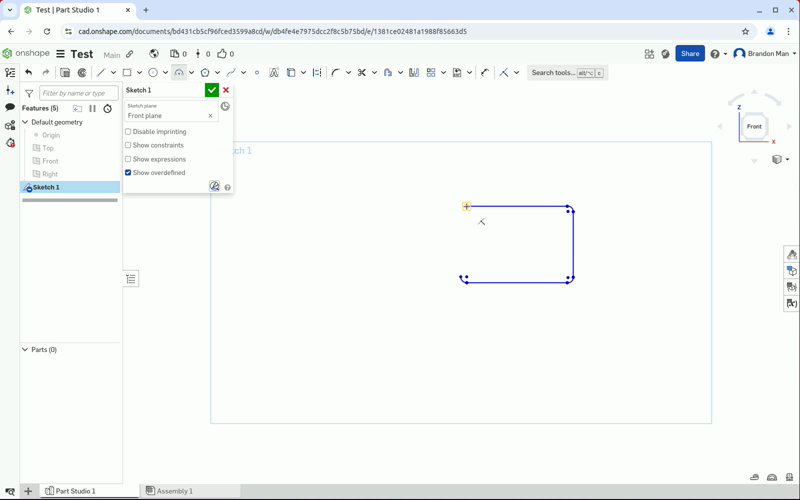
mouse_move(460, 211)
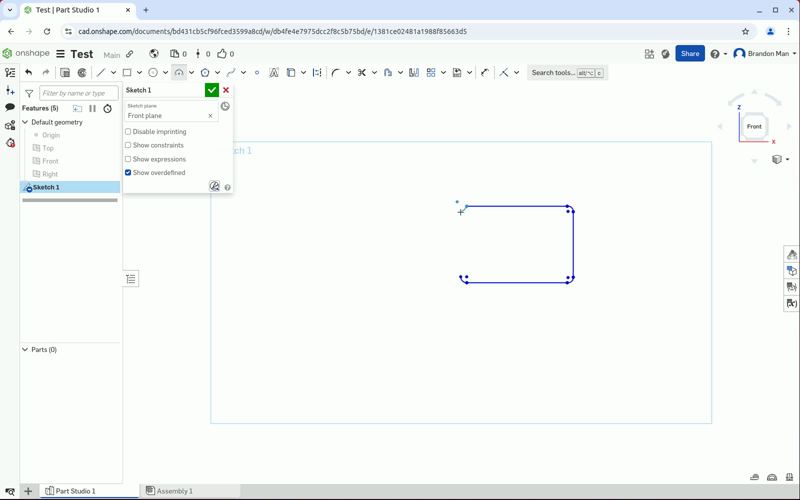
click(460, 211)
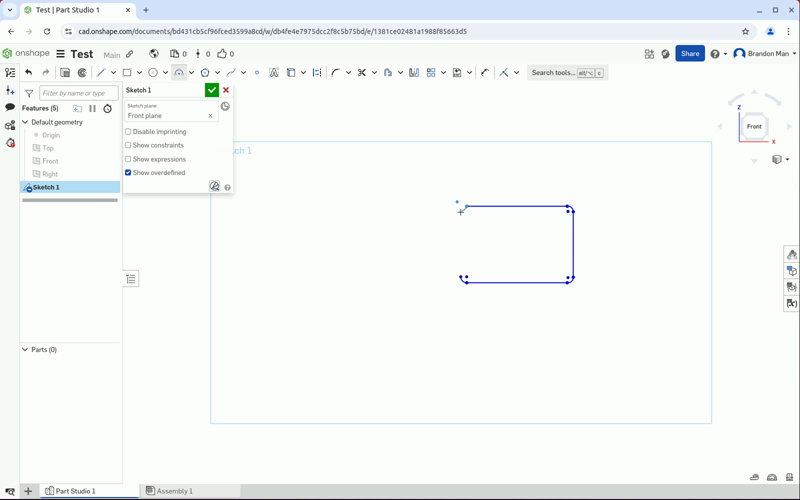
mouse_move(462, 207)
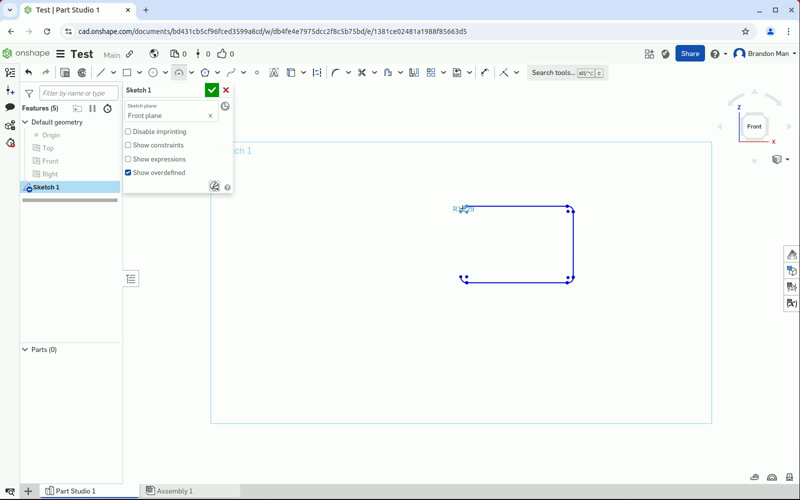
scroll(6)
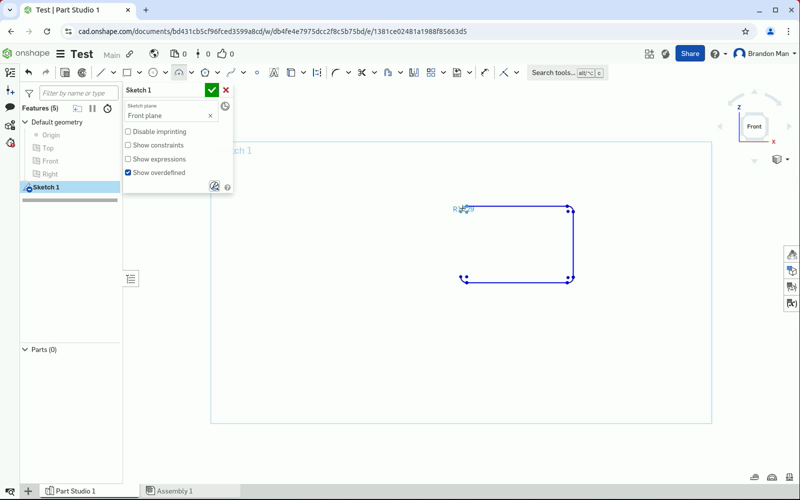
scroll(6)
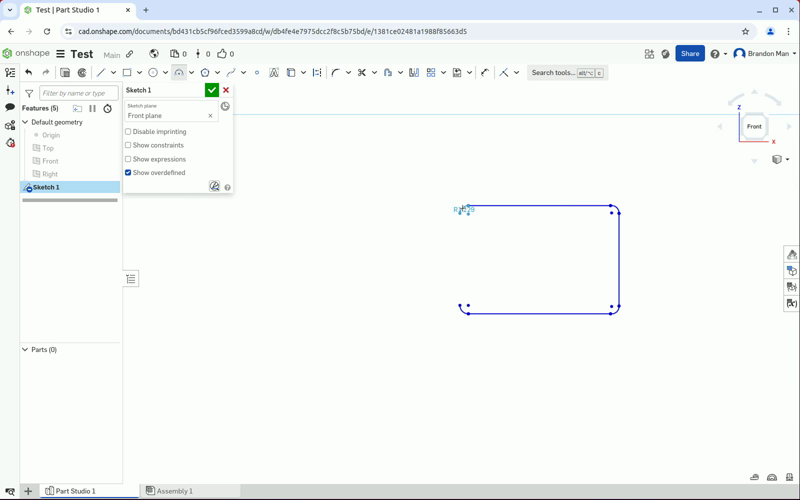
scroll(6)
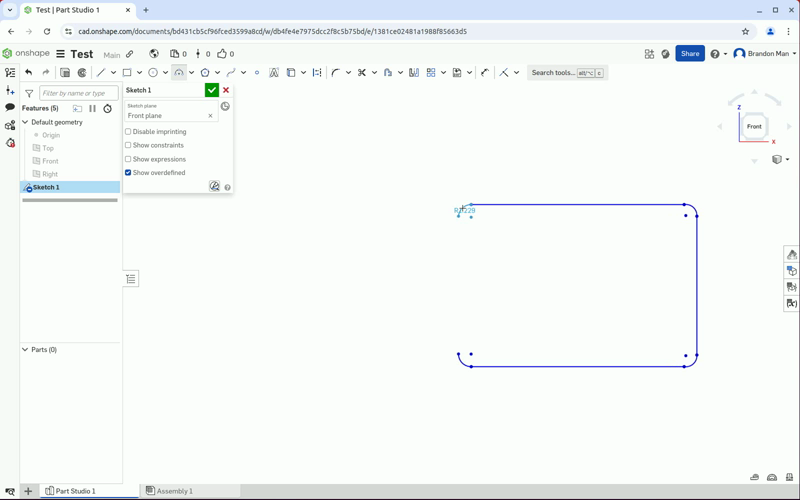
scroll(6)
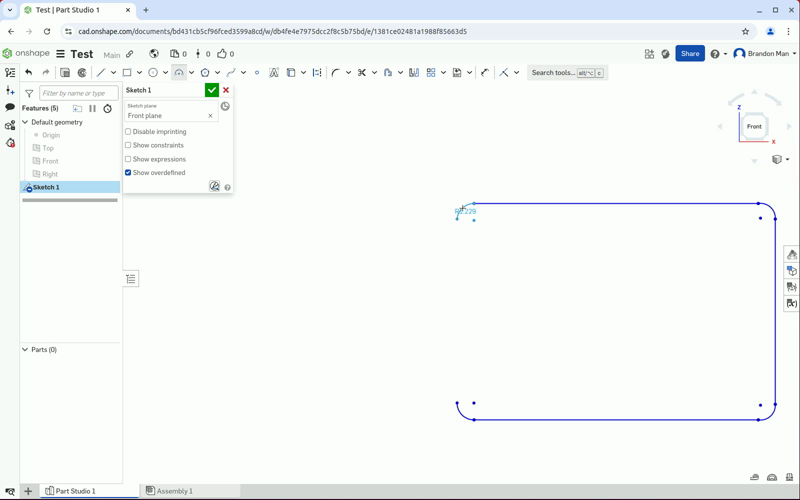
scroll(6)
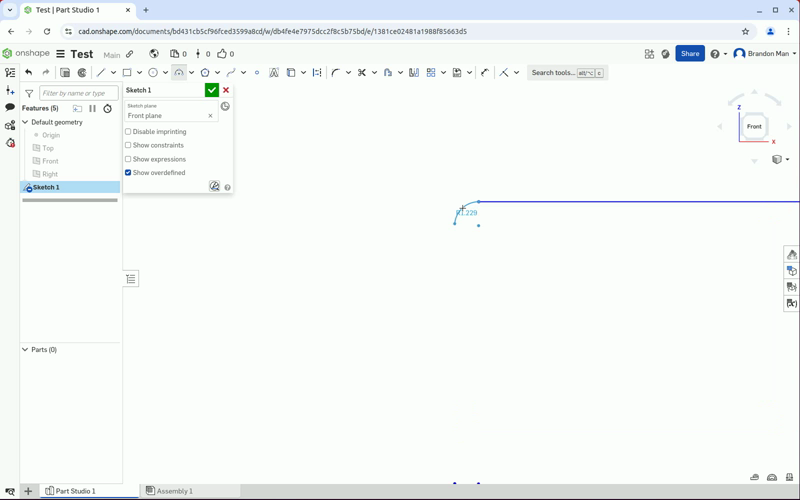
scroll(6)
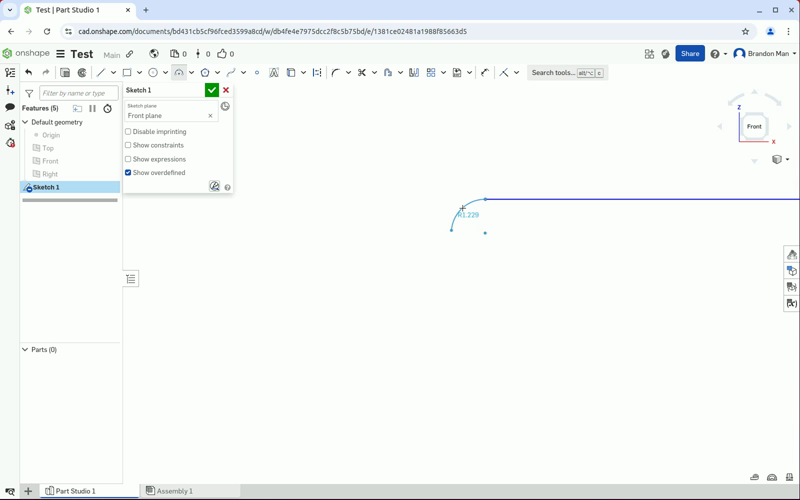
scroll(6)
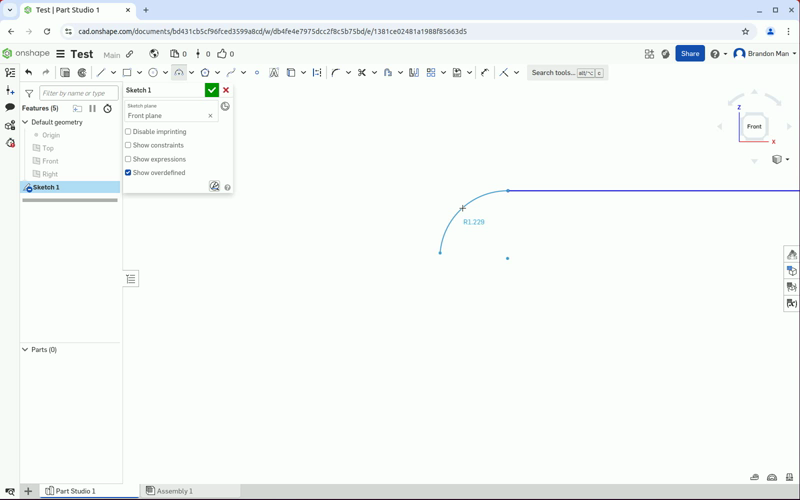
click(462, 207)
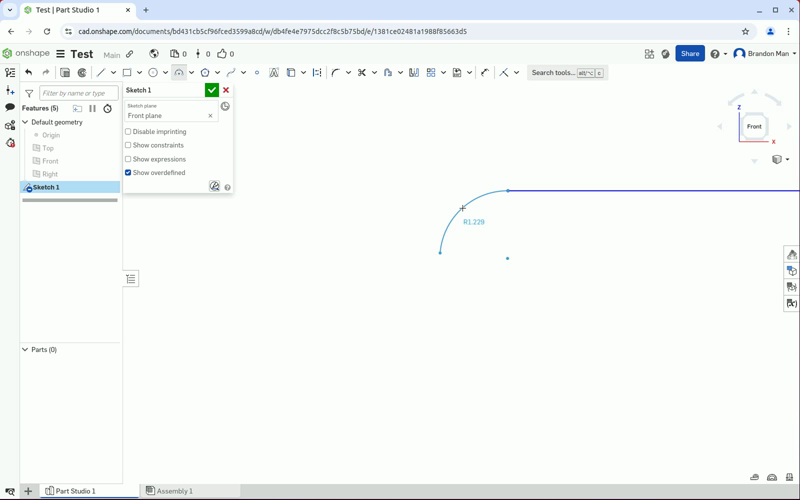
scroll(-6)
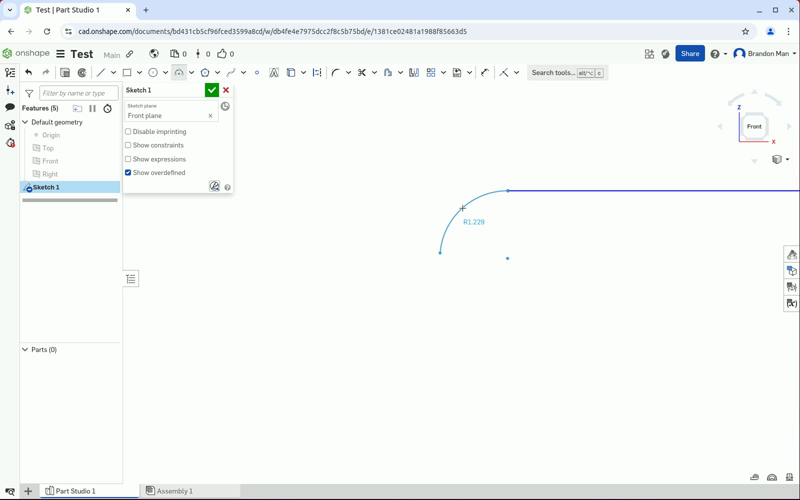
scroll(-6)
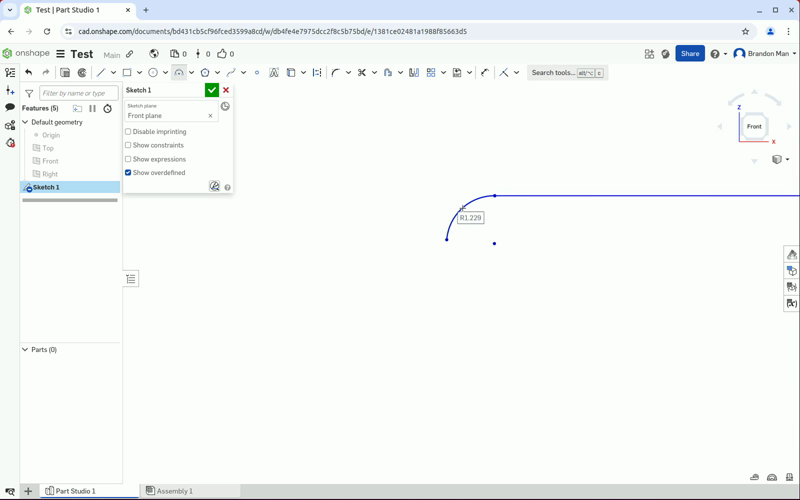
scroll(-6)
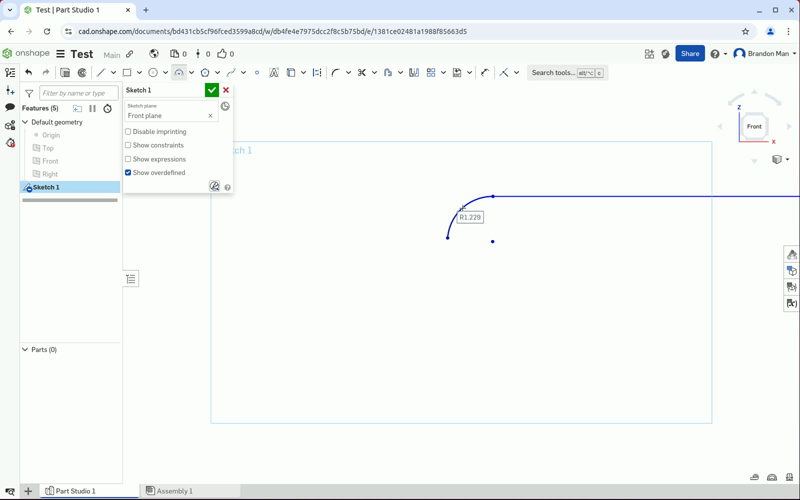
scroll(-6)
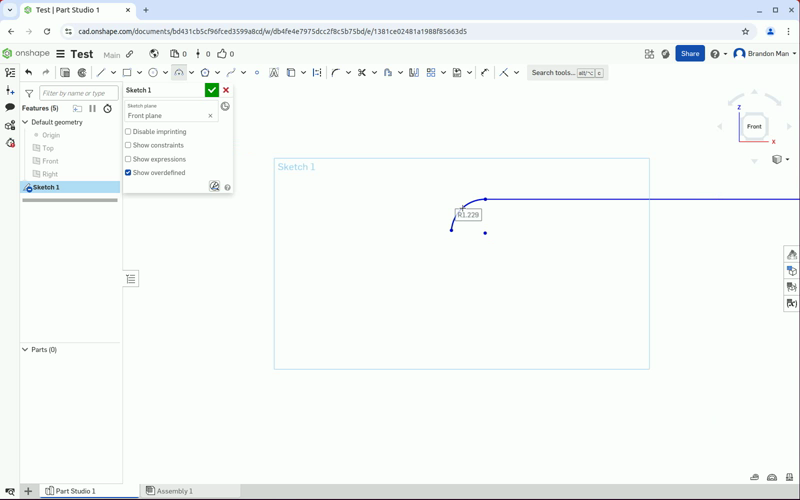
scroll(-6)
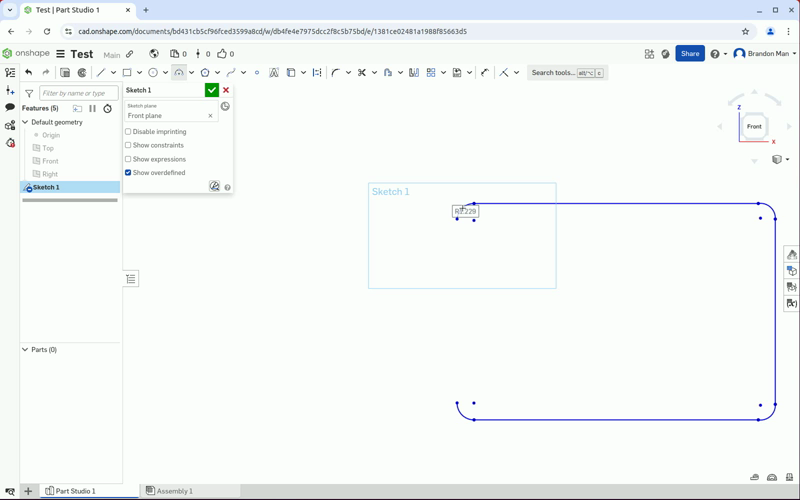
scroll(-6)
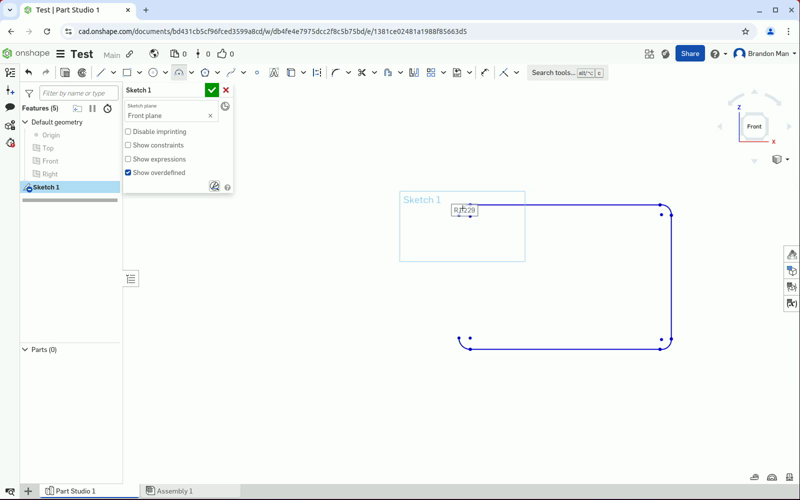
scroll(-6)
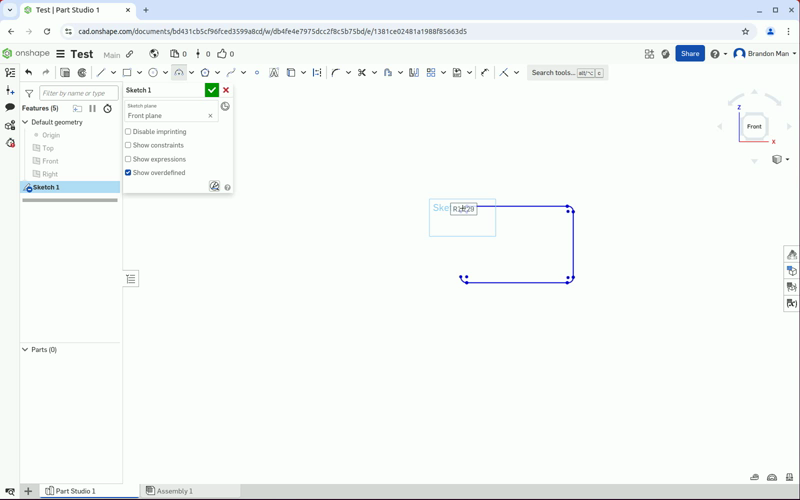
key_up(shift)
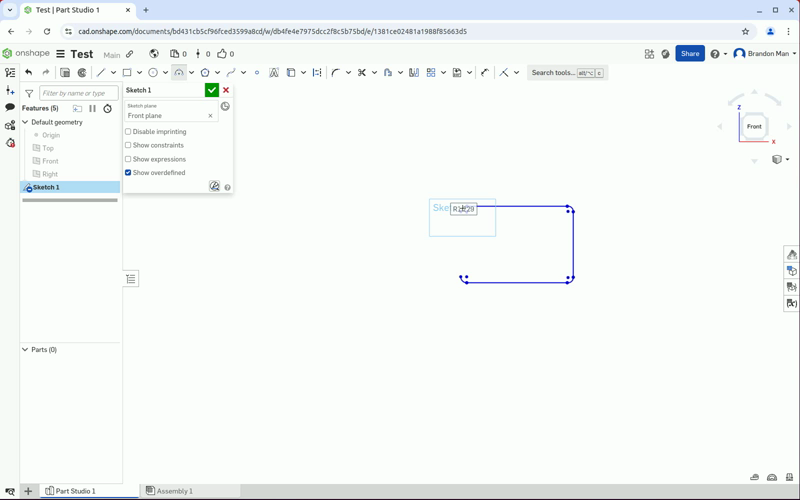
key(esc)
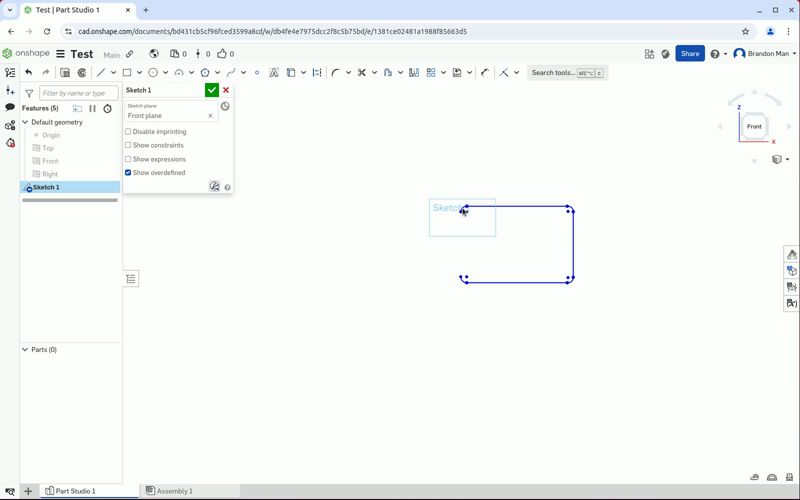
key(l)
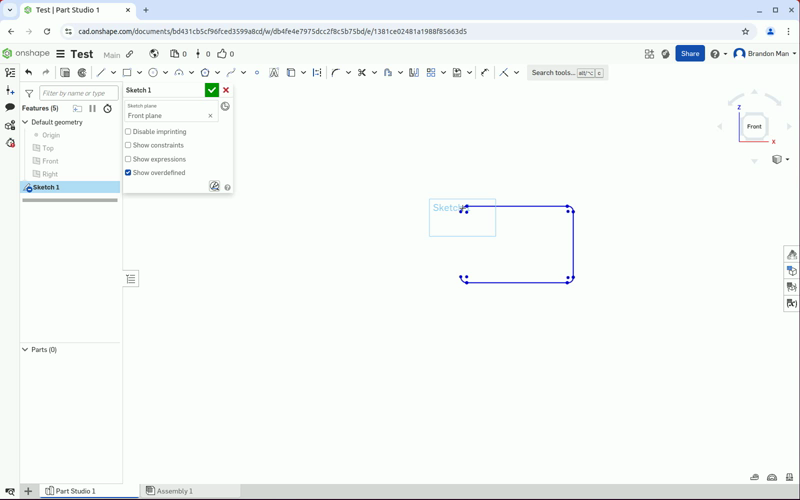
mouse_move(460, 211)
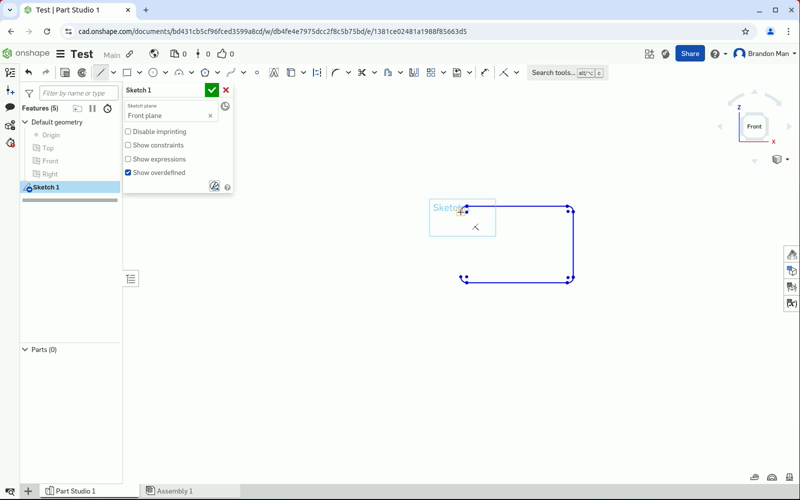
click(460, 211)
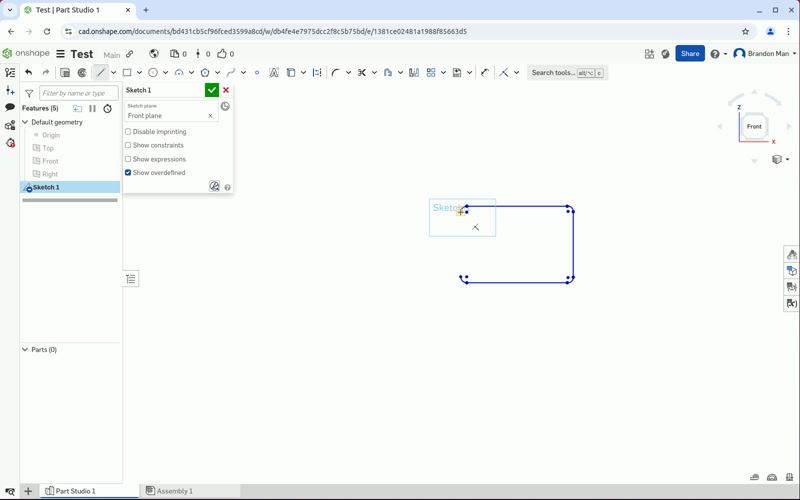
key_down(shift)
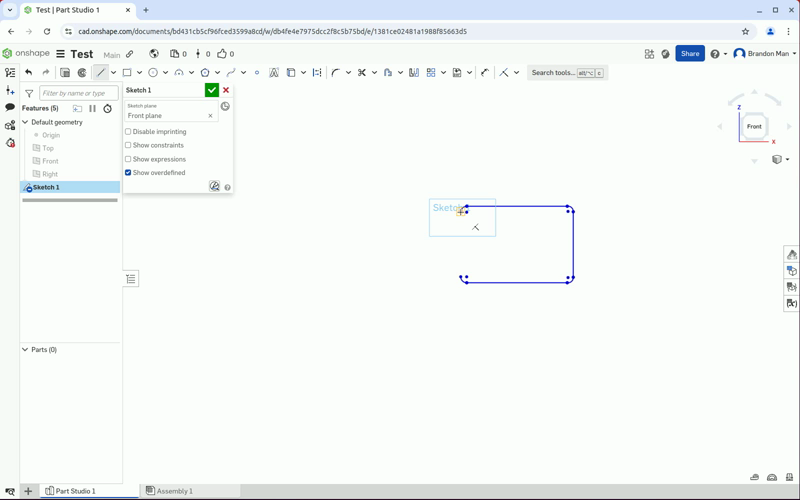
mouse_move(460, 276)
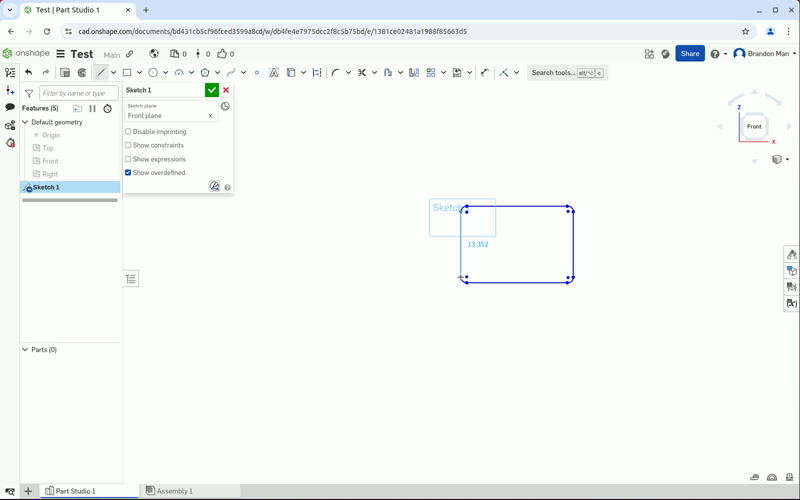
key_up(shift)
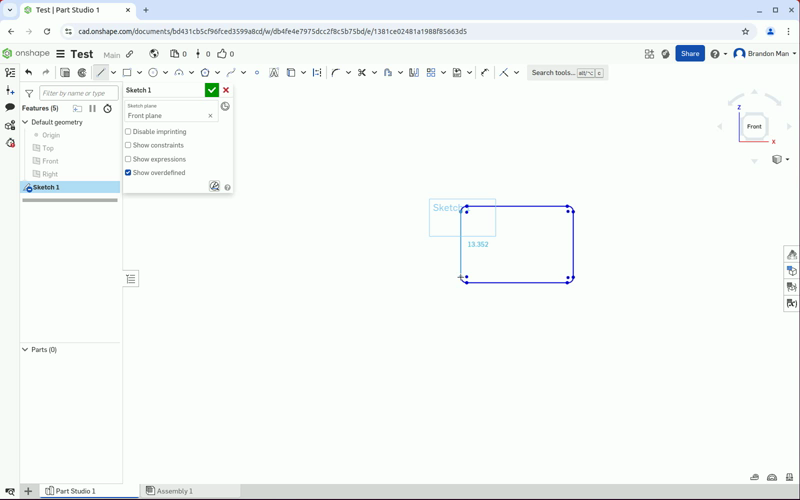
click(460, 276)
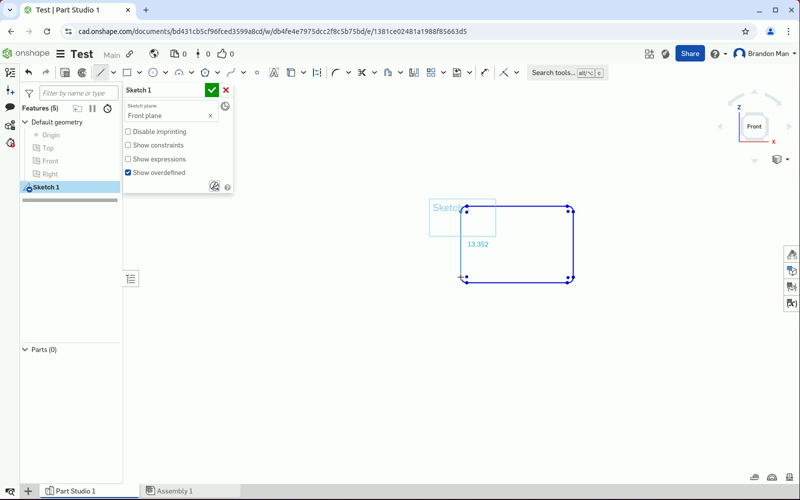
key(esc)
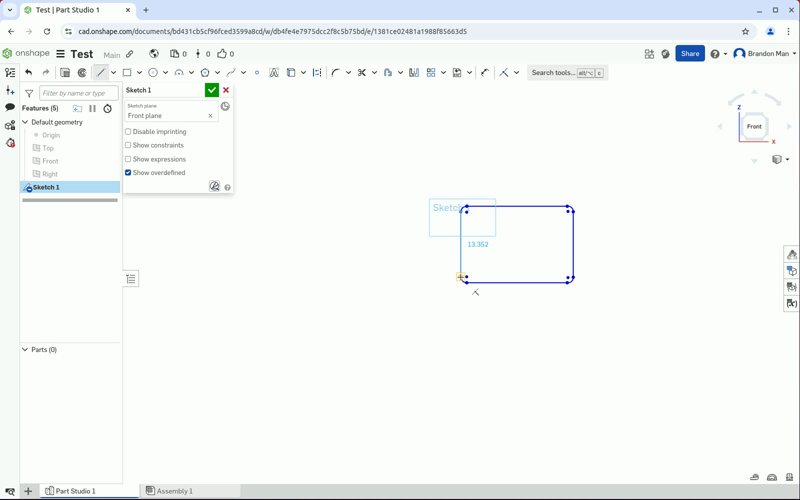
key(c)
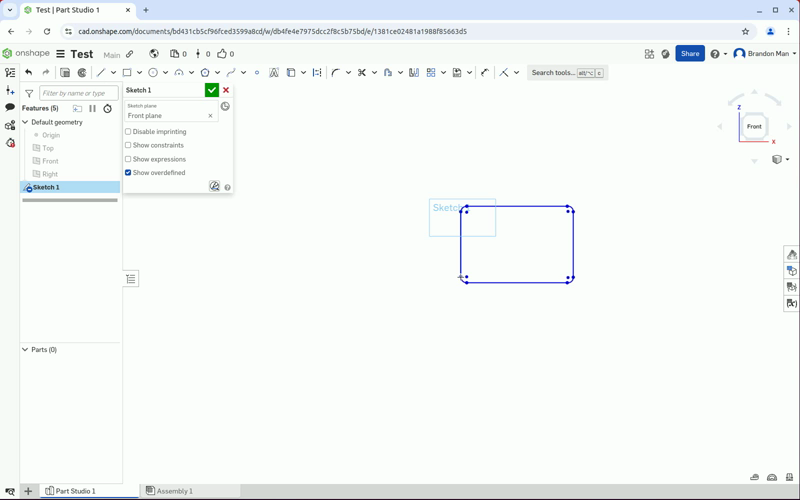
key_down(shift)
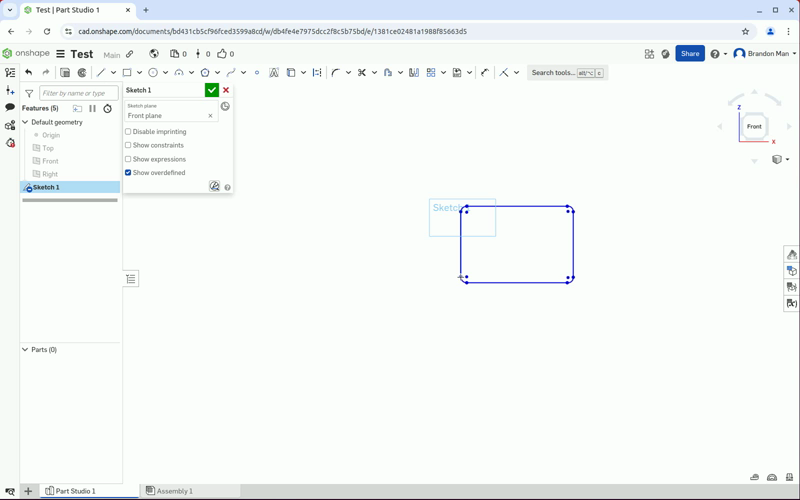
mouse_move(467, 278)
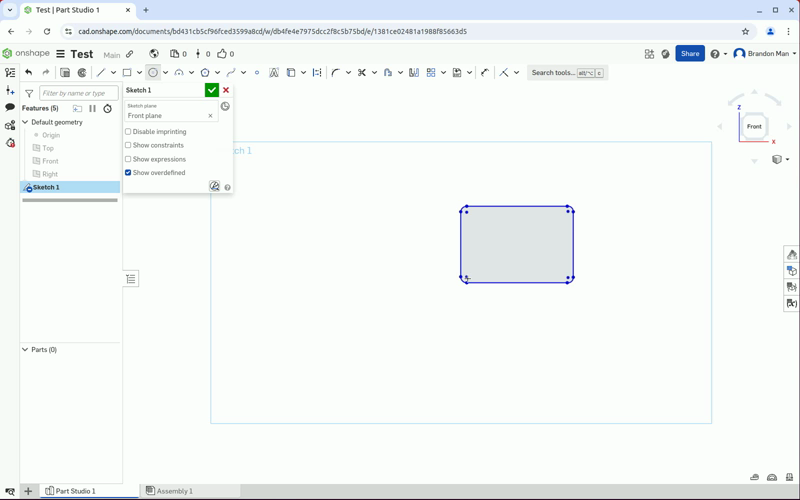
scroll(6)
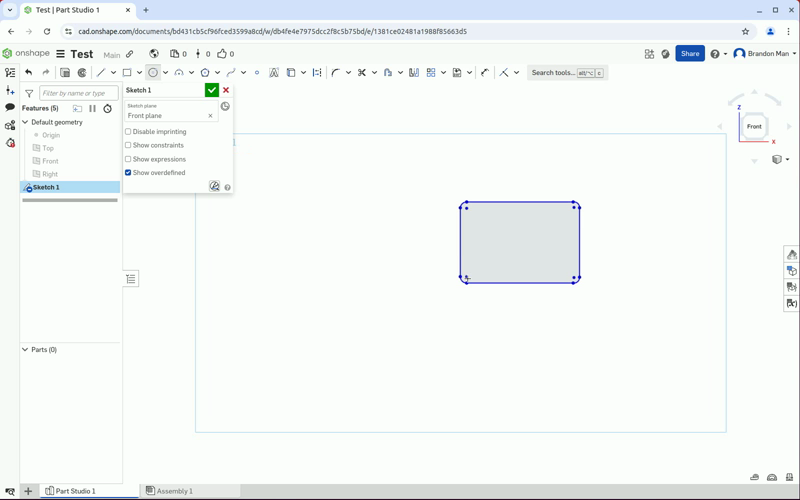
scroll(6)
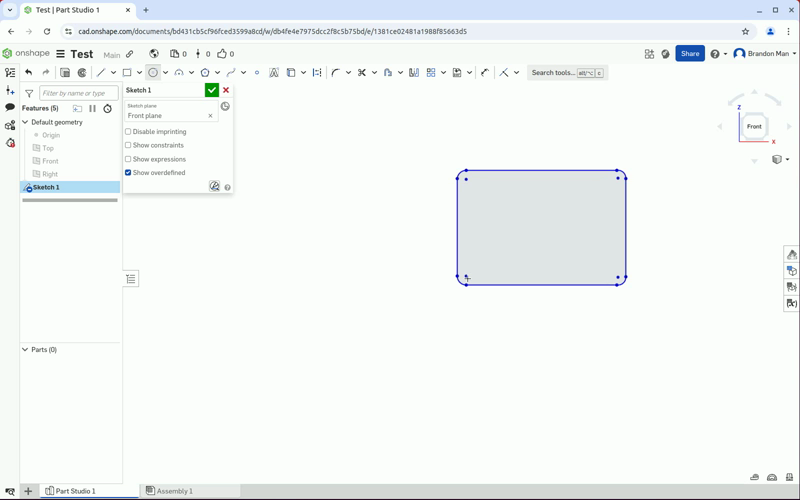
scroll(6)
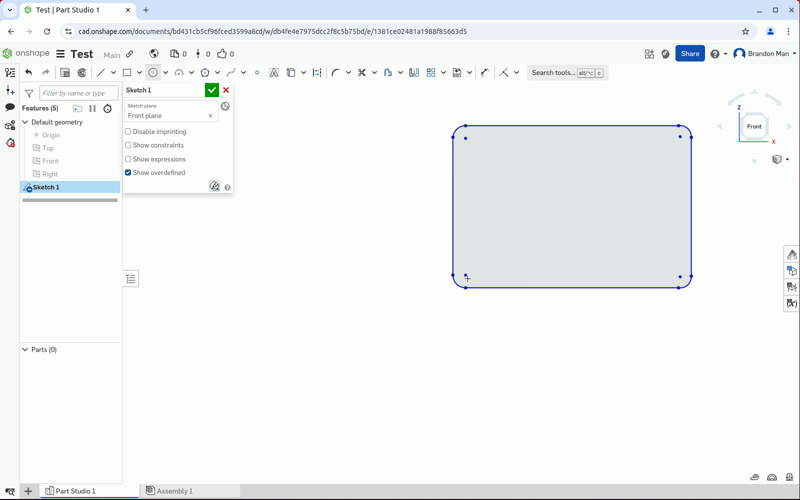
scroll(6)
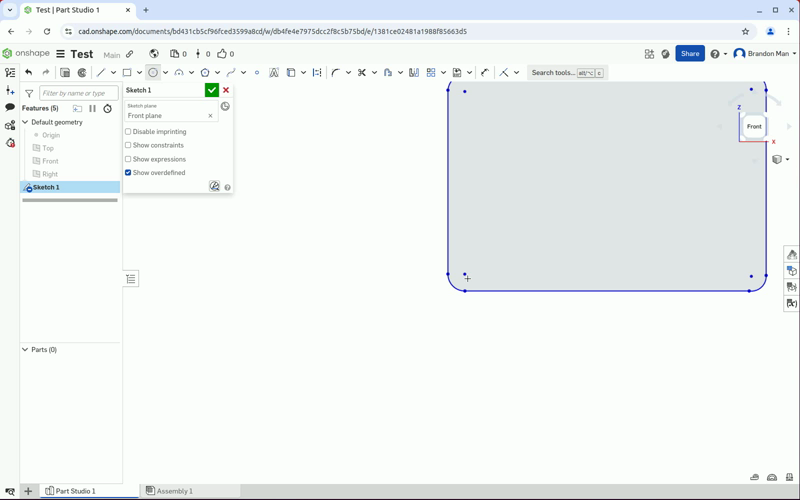
scroll(6)
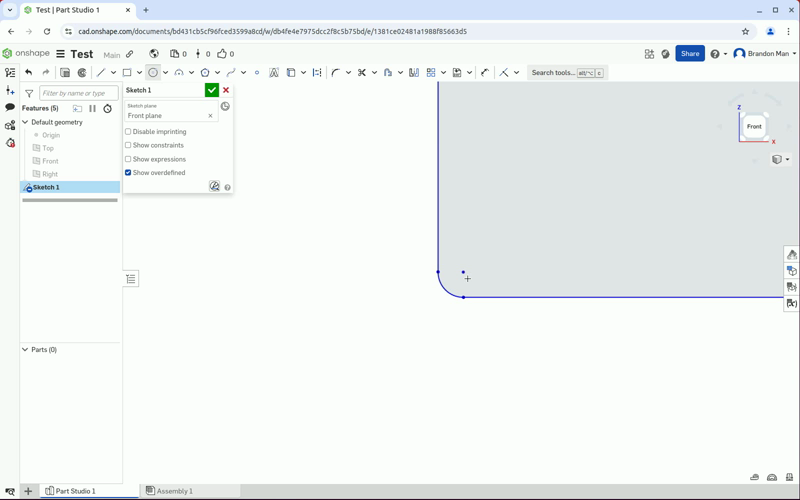
scroll(6)
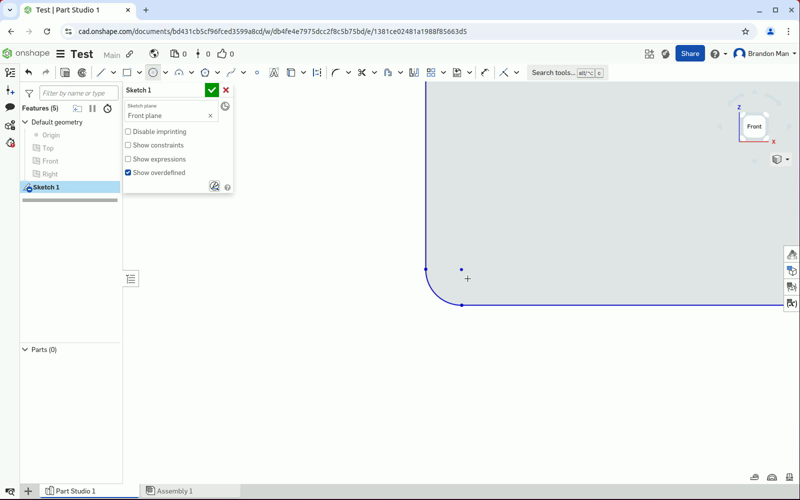
scroll(6)
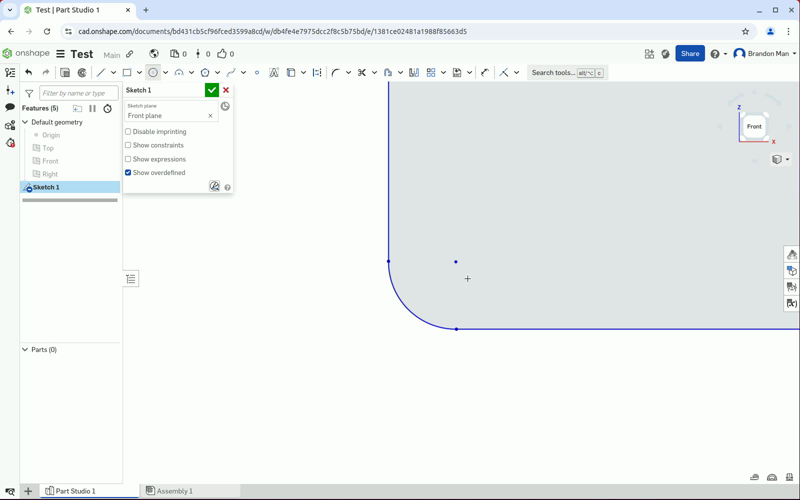
click(467, 278)
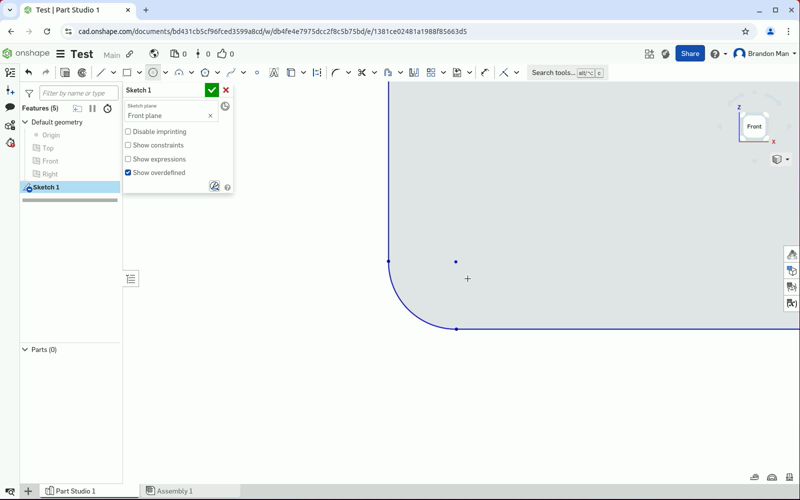
scroll(-6)
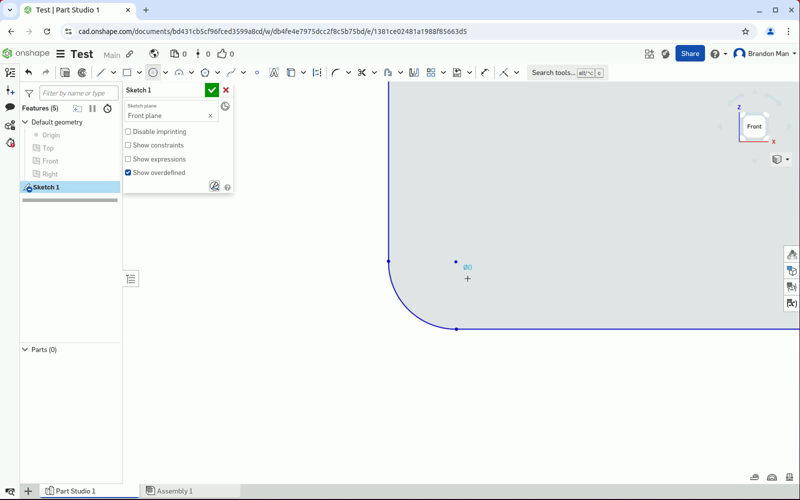
scroll(-6)
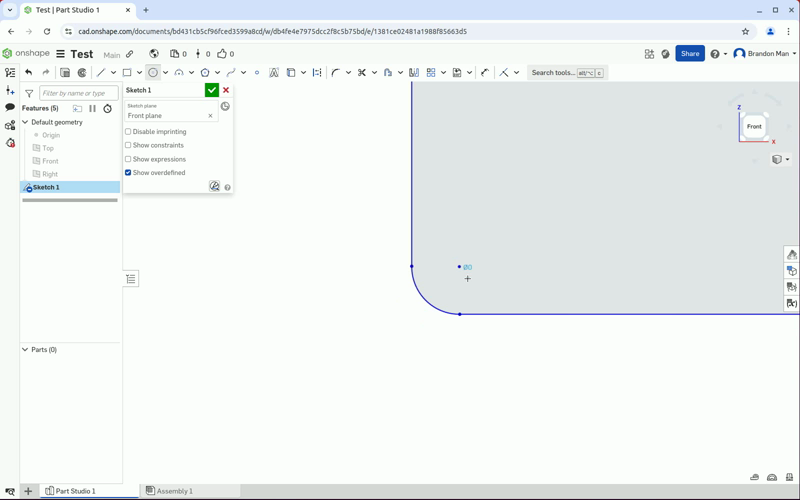
scroll(-6)
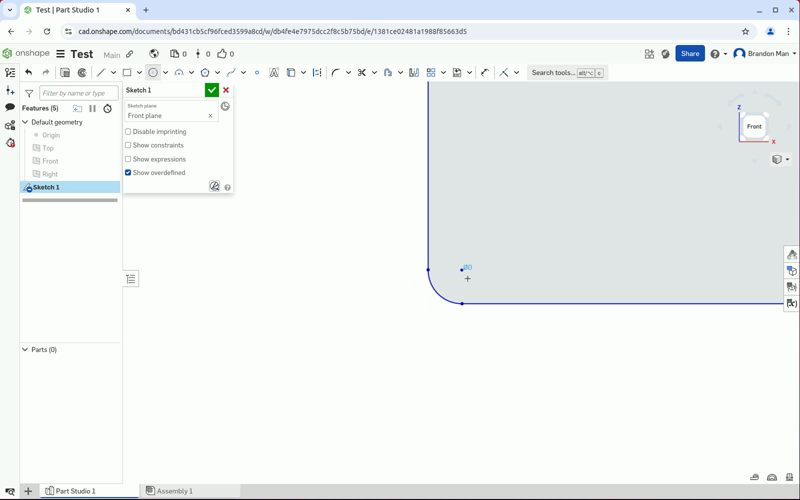
scroll(-6)
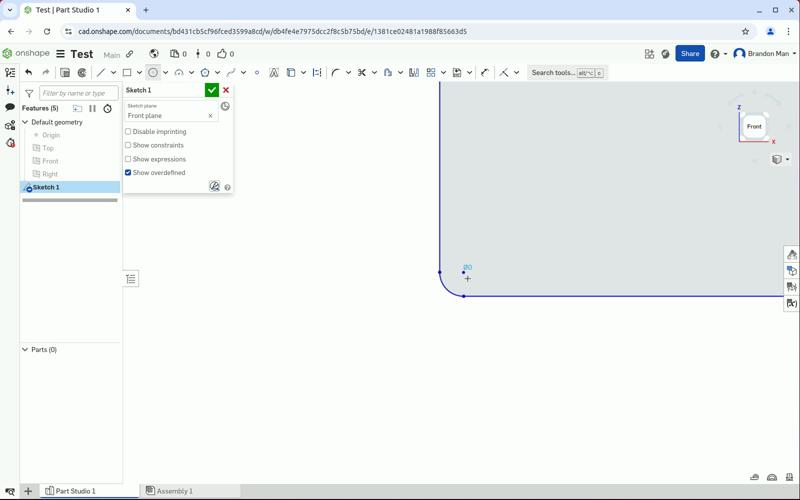
scroll(-6)
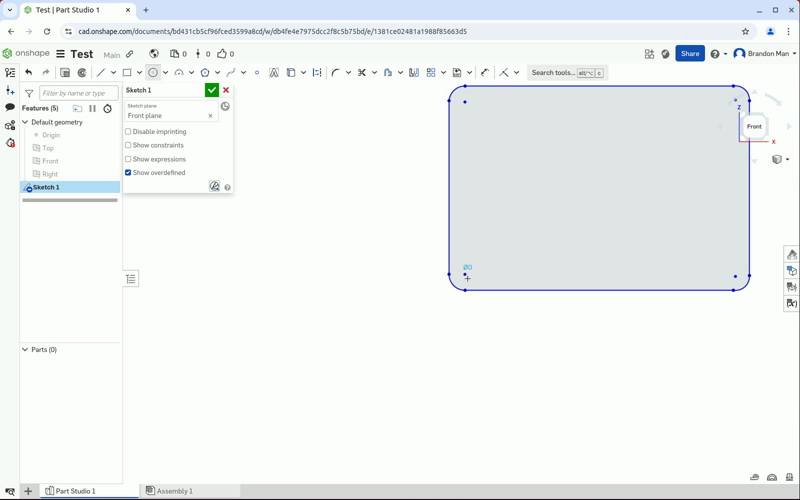
scroll(-6)
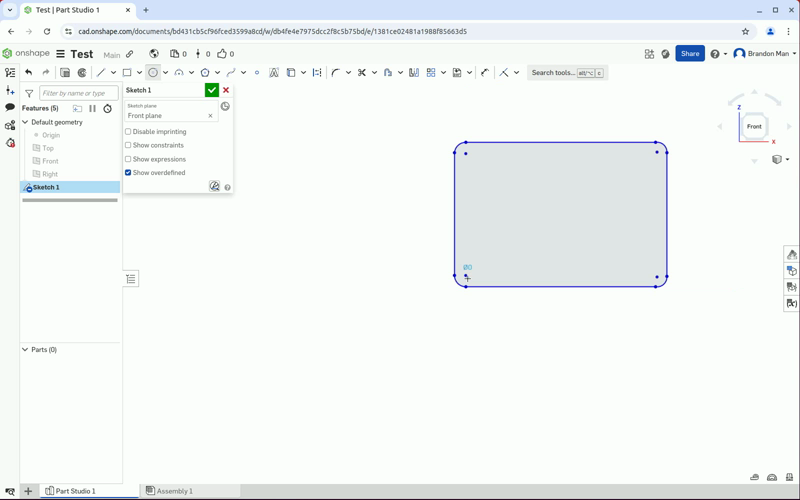
scroll(-6)
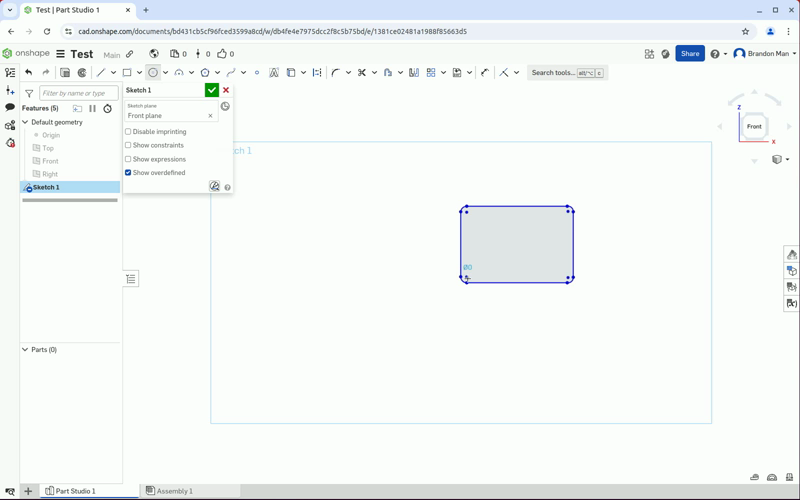
key_up(shift)
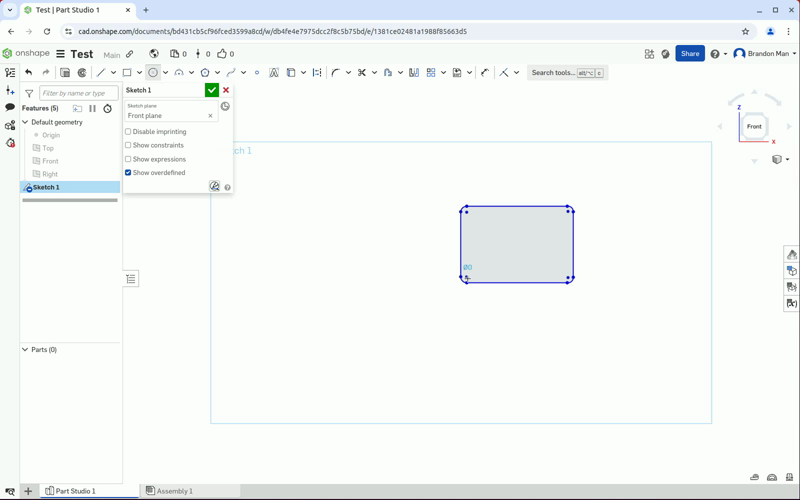
mouse_move(471, 278)
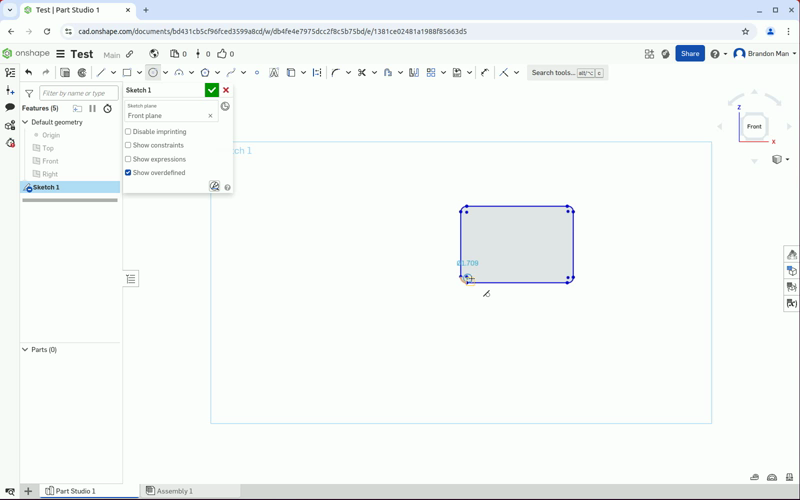
click(471, 278)
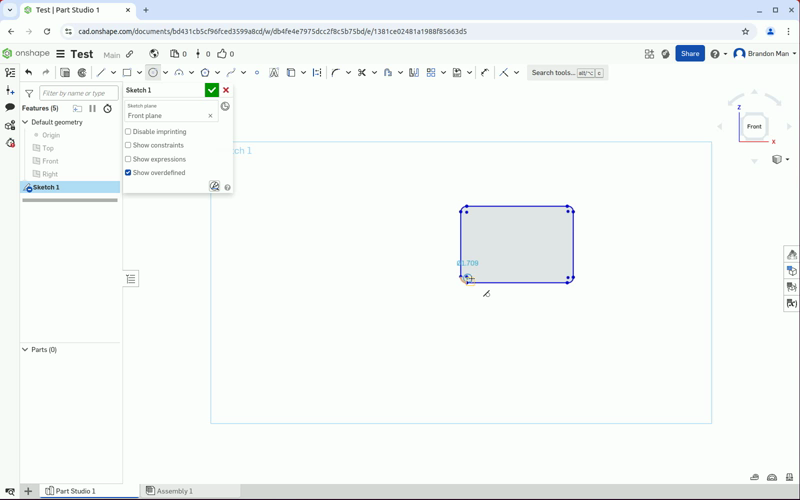
key(esc)
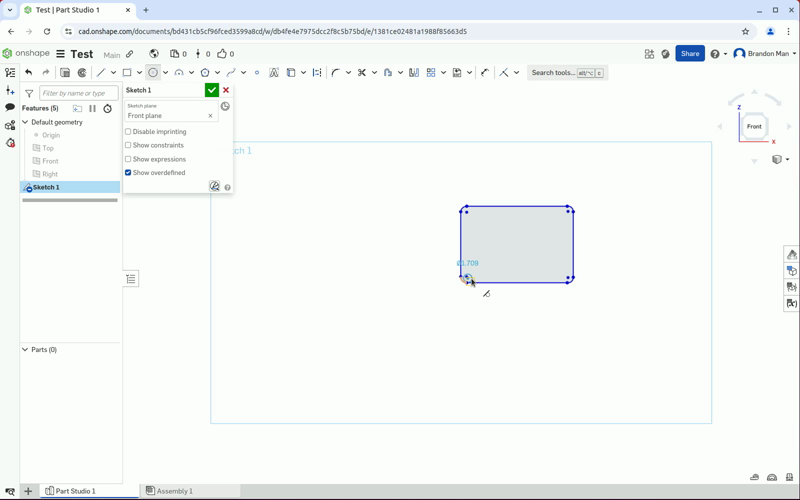
key(a)
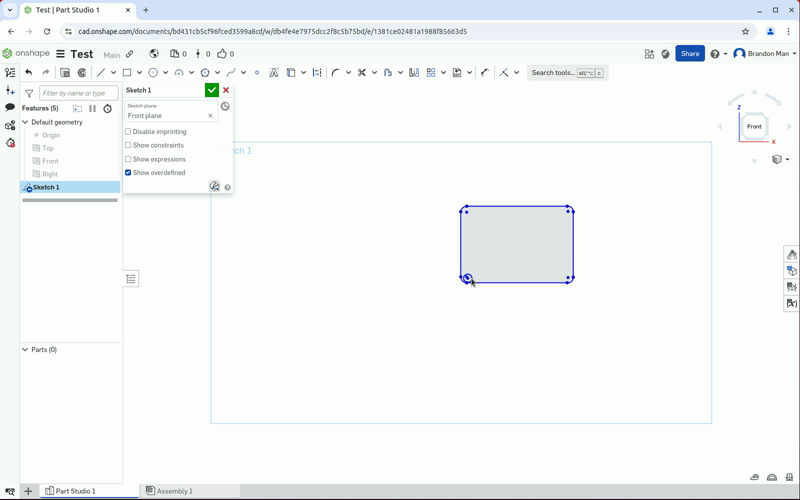
key_down(shift)
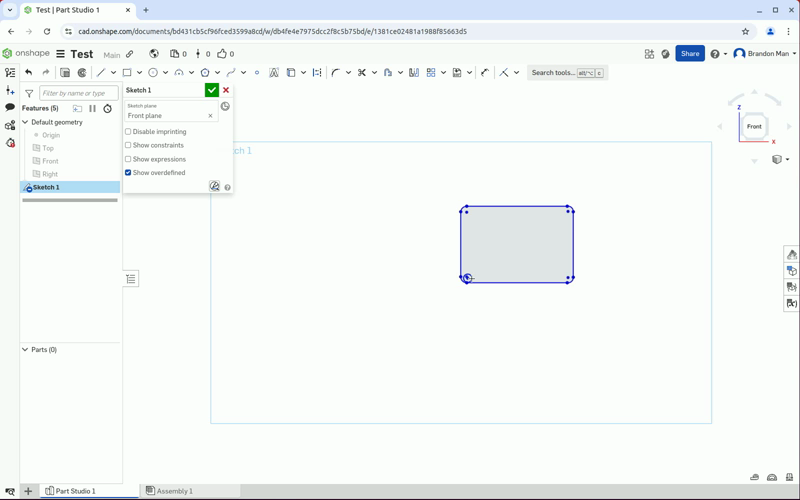
mouse_move(464, 214)
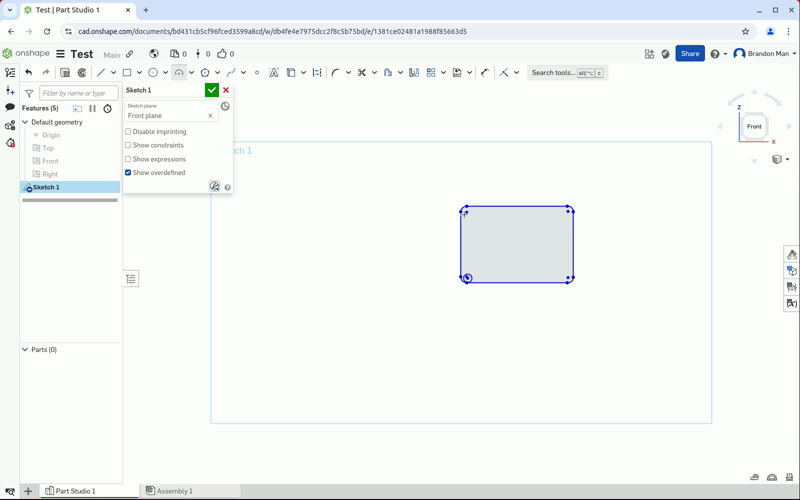
scroll(6)
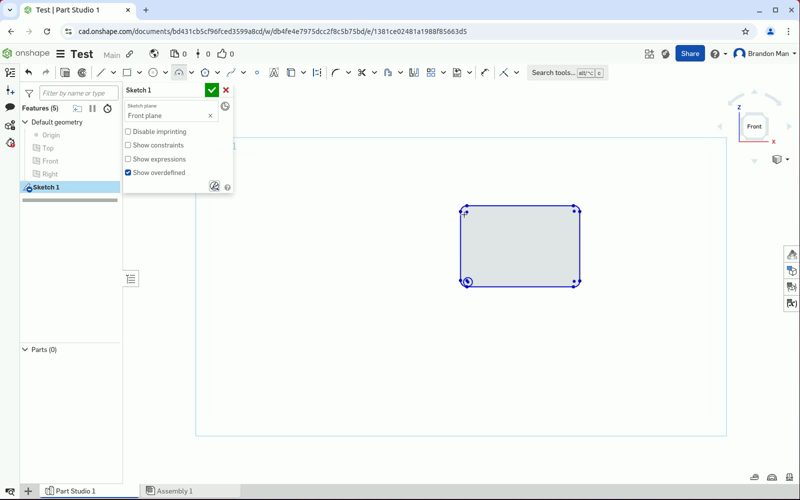
scroll(6)
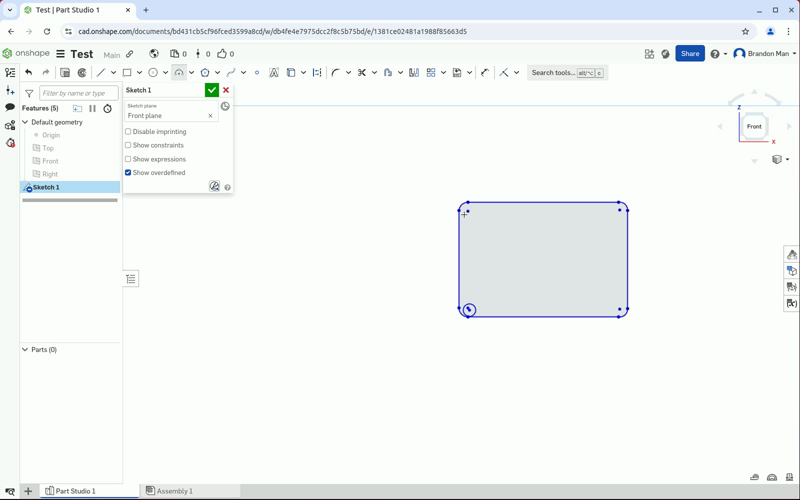
scroll(6)
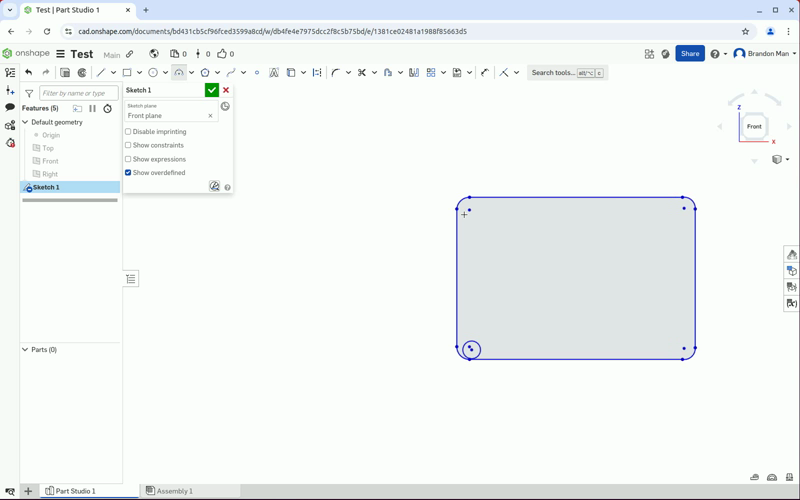
scroll(6)
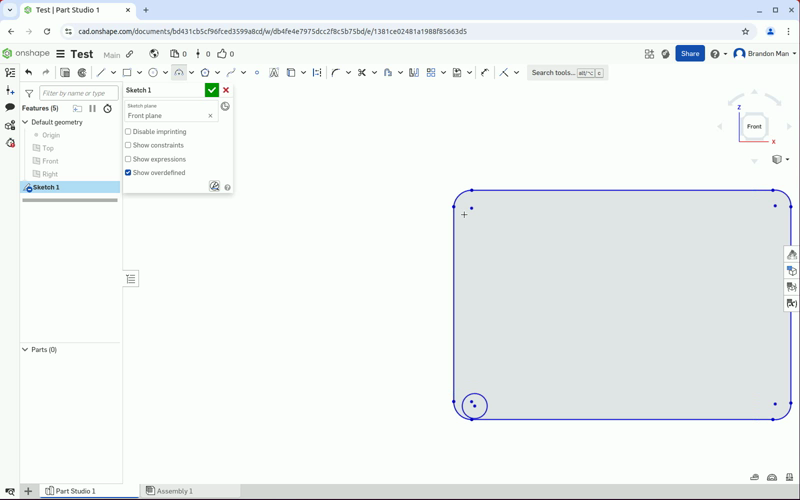
scroll(6)
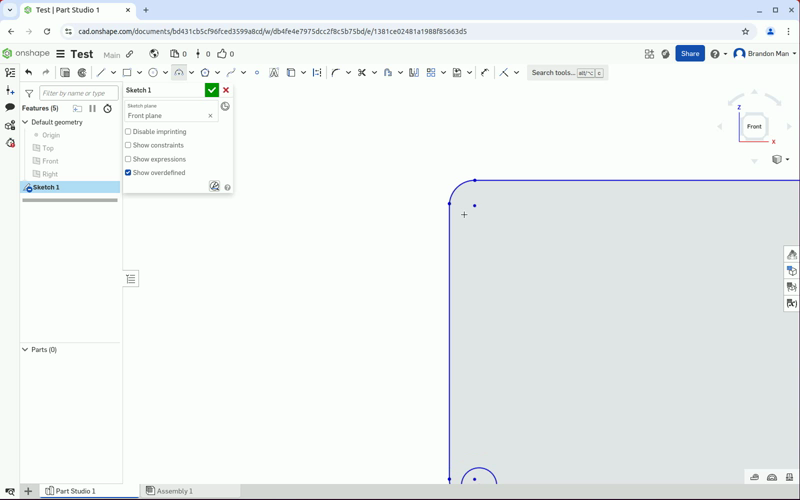
scroll(6)
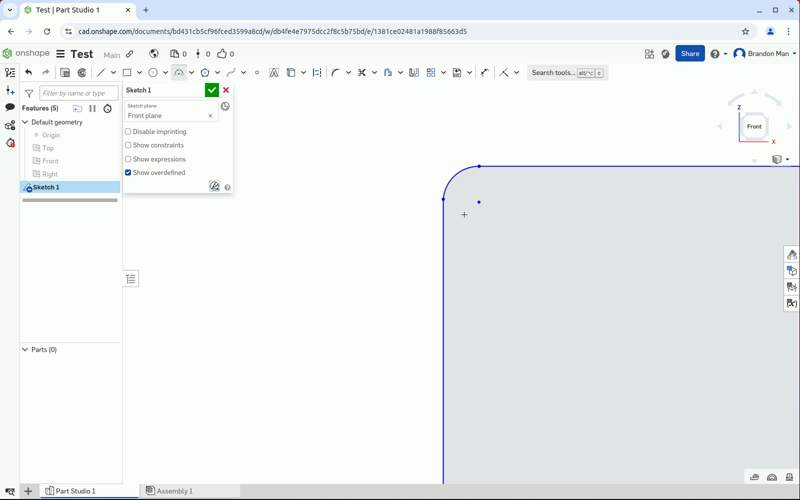
scroll(6)
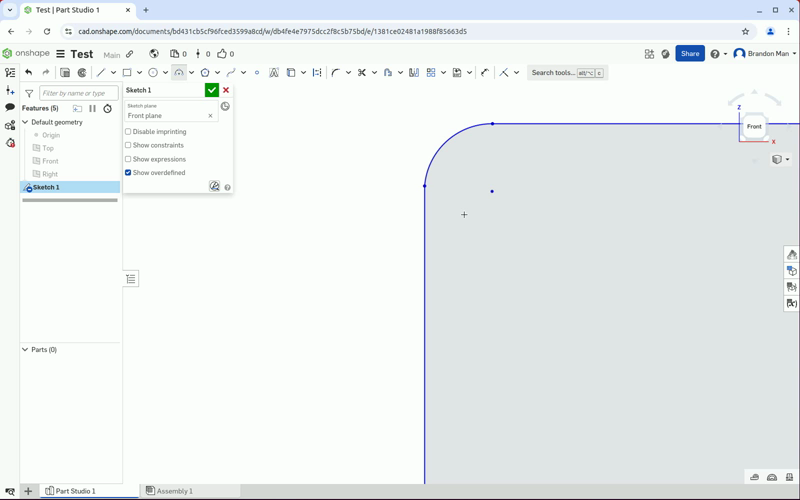
click(464, 214)
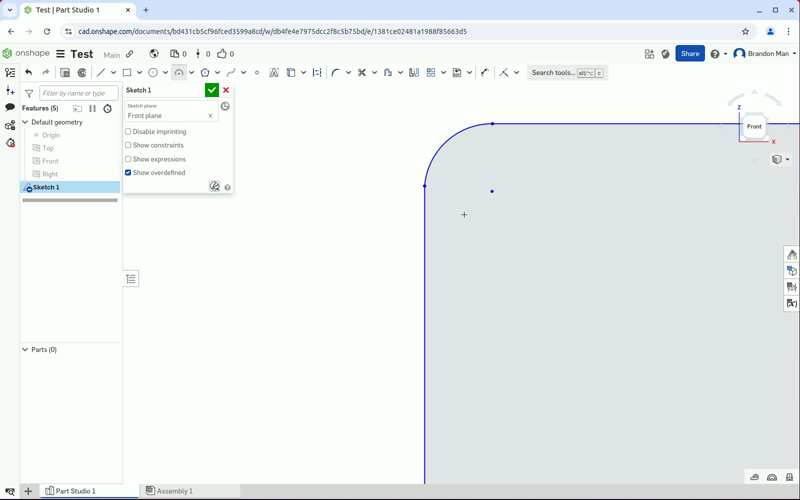
scroll(-6)
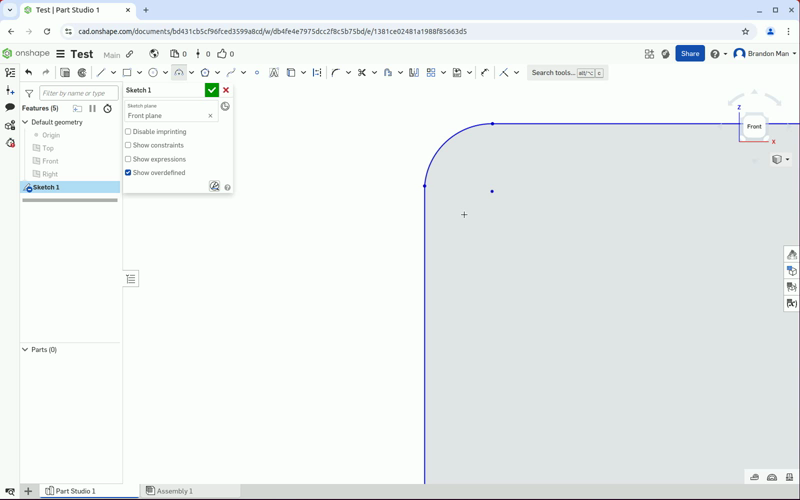
scroll(-6)
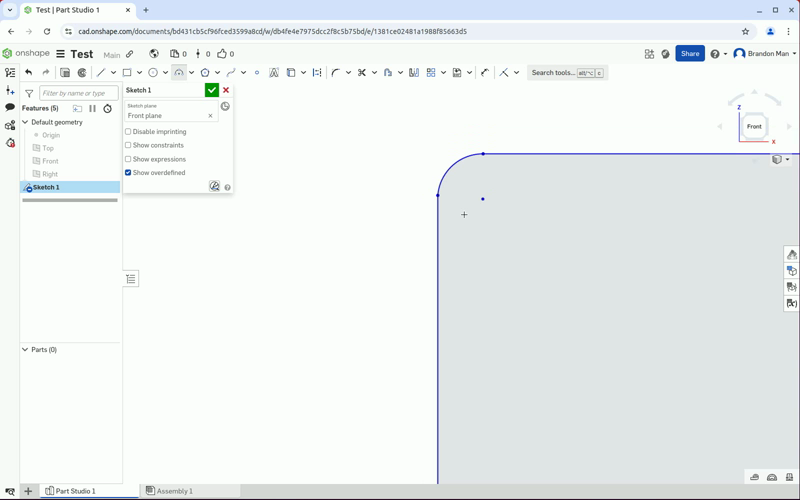
scroll(-6)
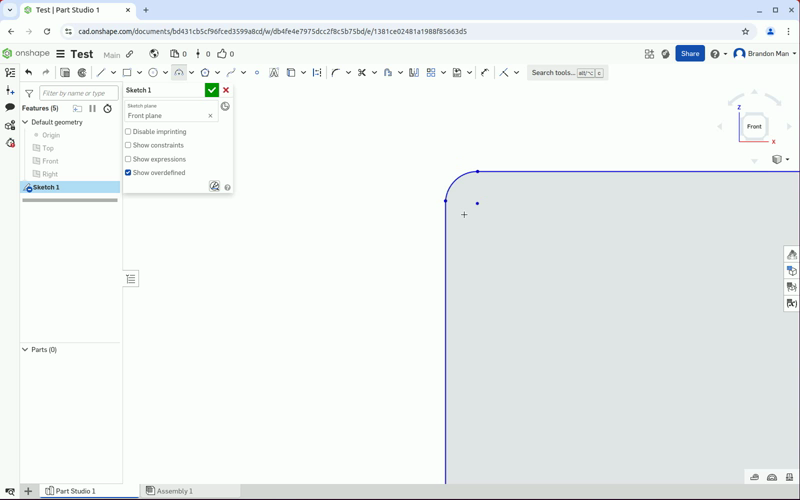
scroll(-6)
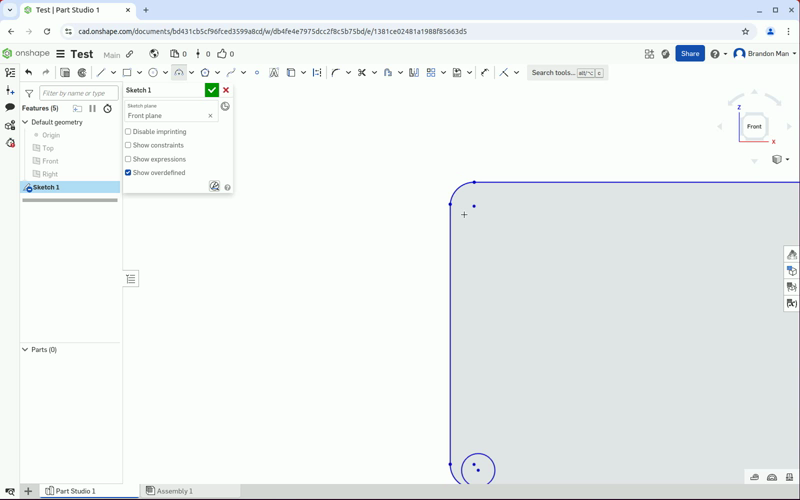
scroll(-6)
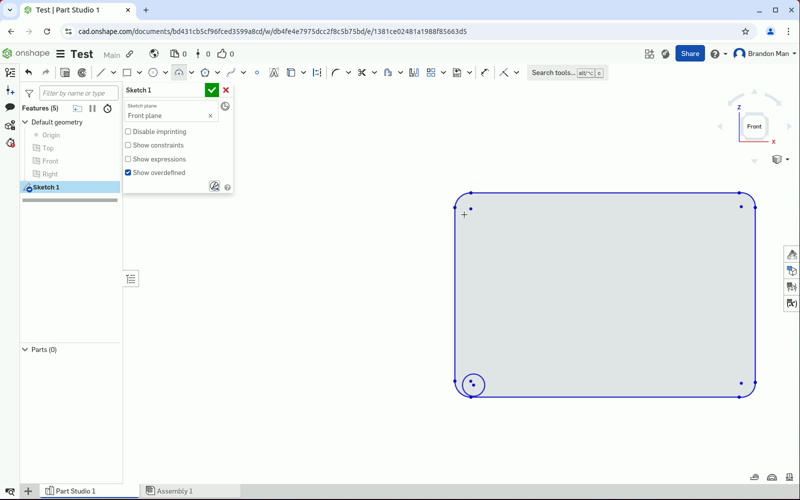
scroll(-6)
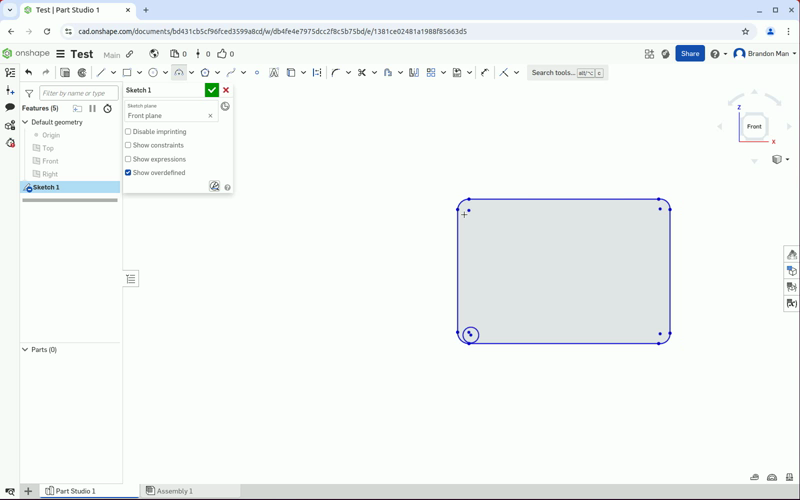
scroll(-6)
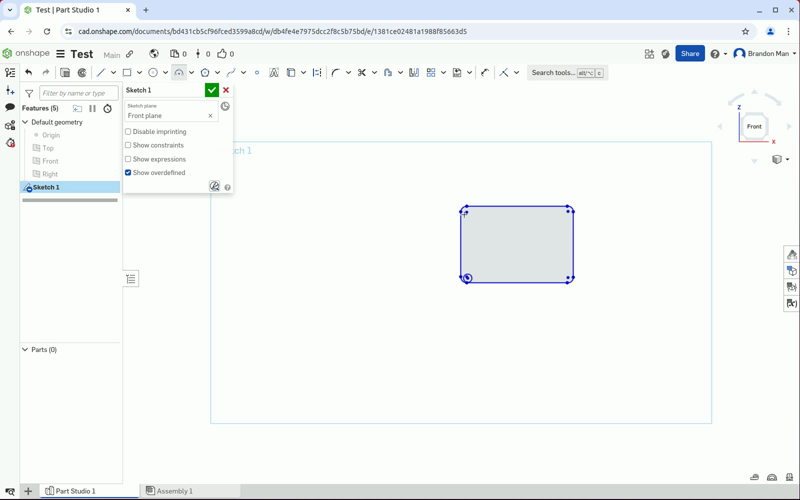
key_up(shift)
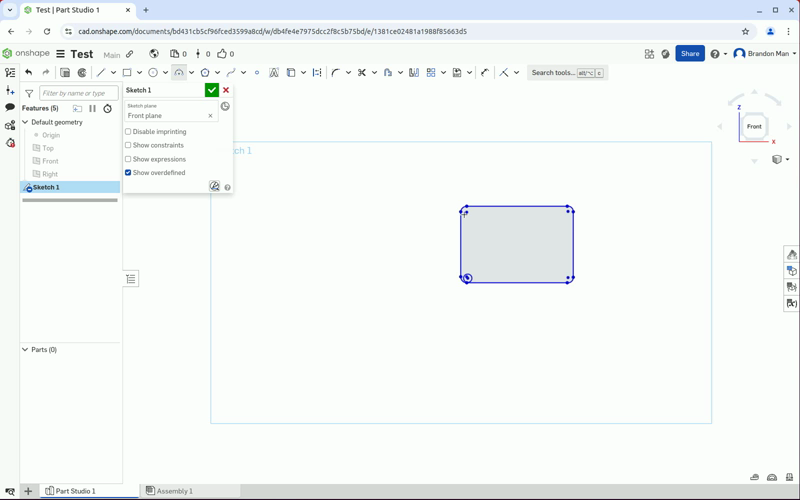
key_down(shift)
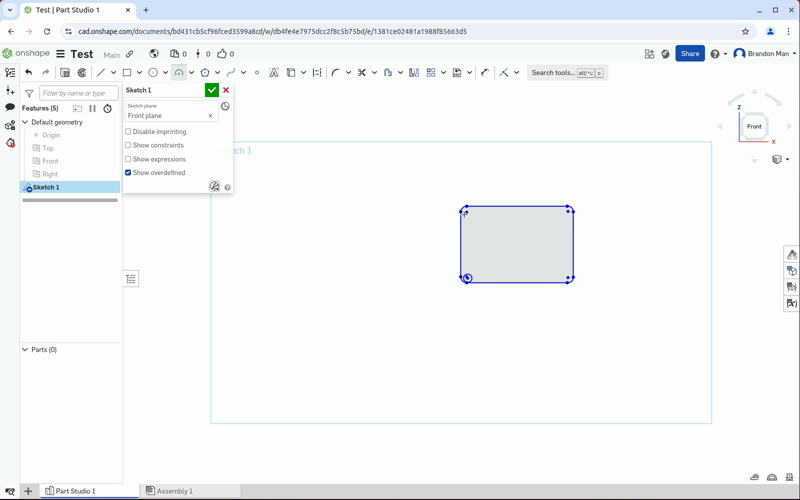
mouse_move(471, 214)
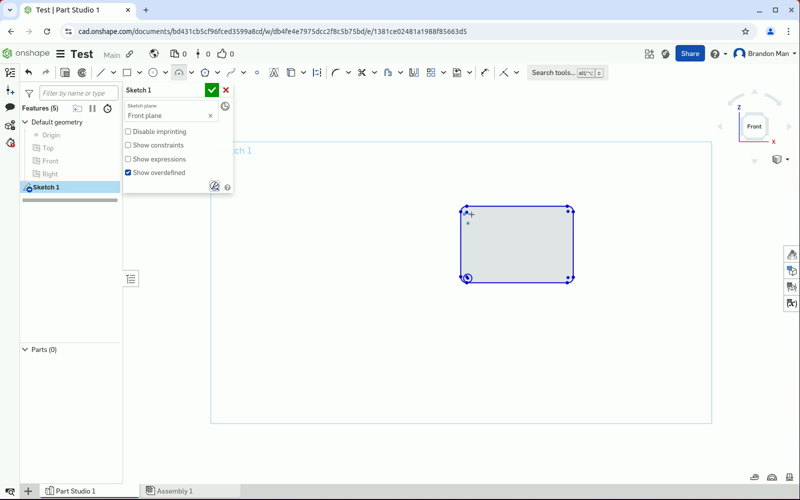
scroll(6)
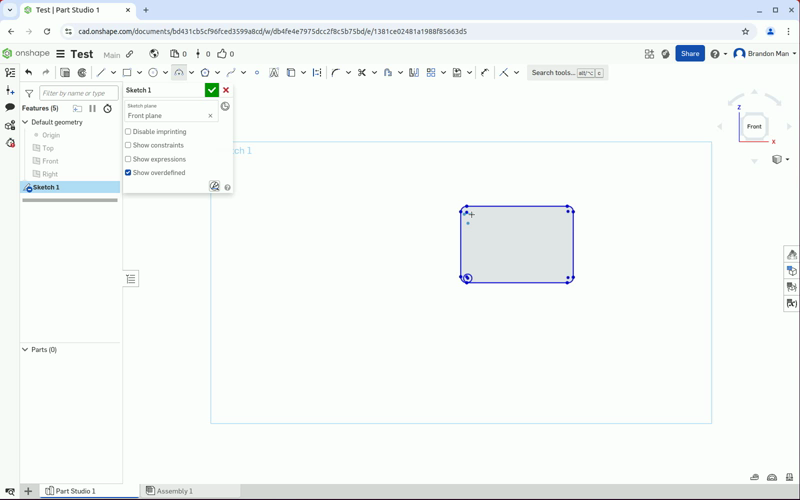
scroll(6)
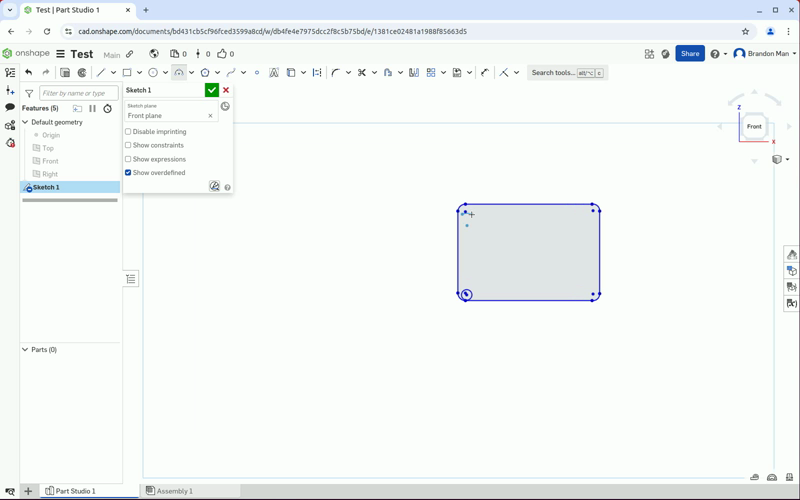
scroll(6)
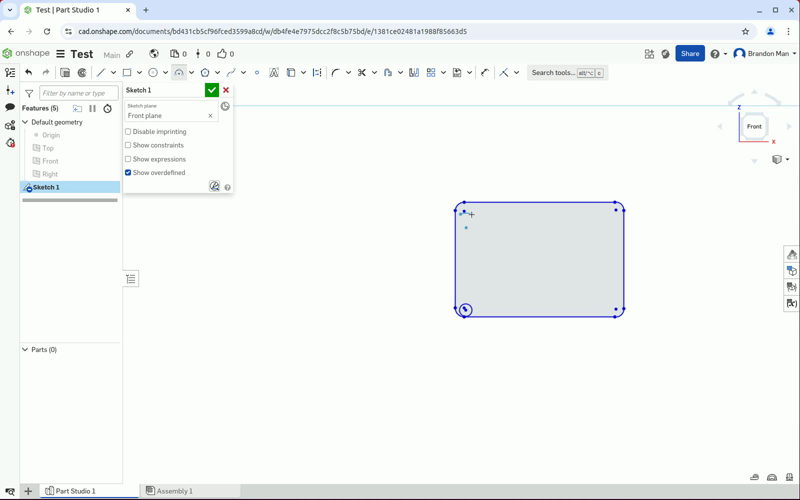
scroll(6)
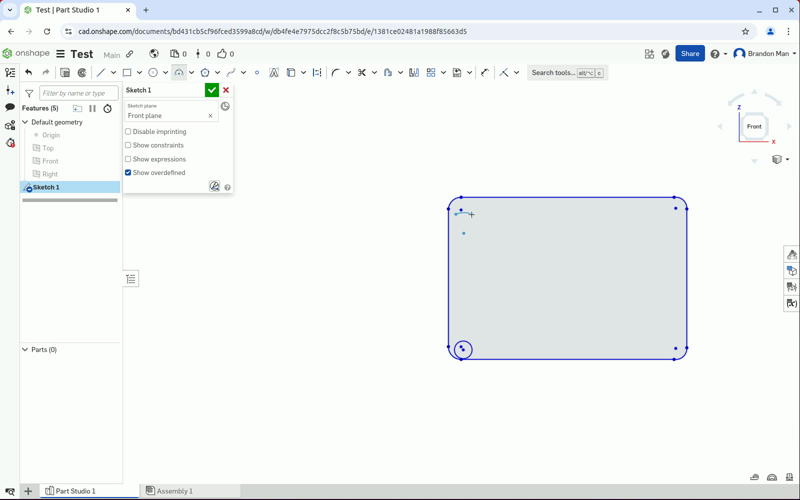
scroll(6)
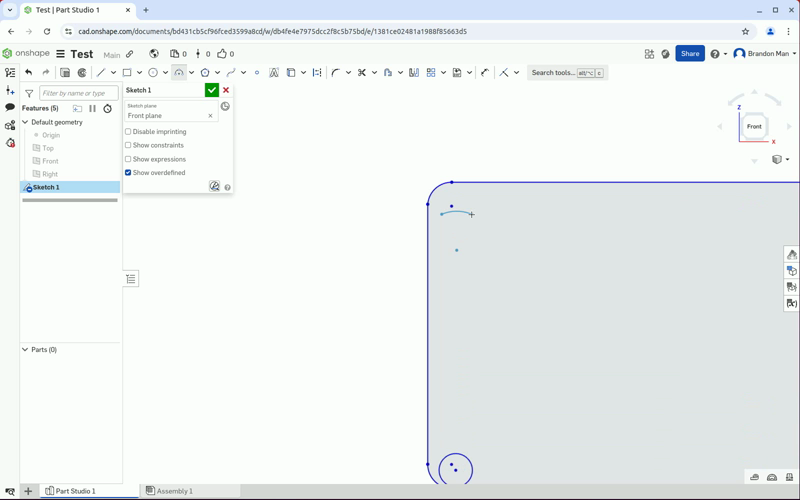
scroll(6)
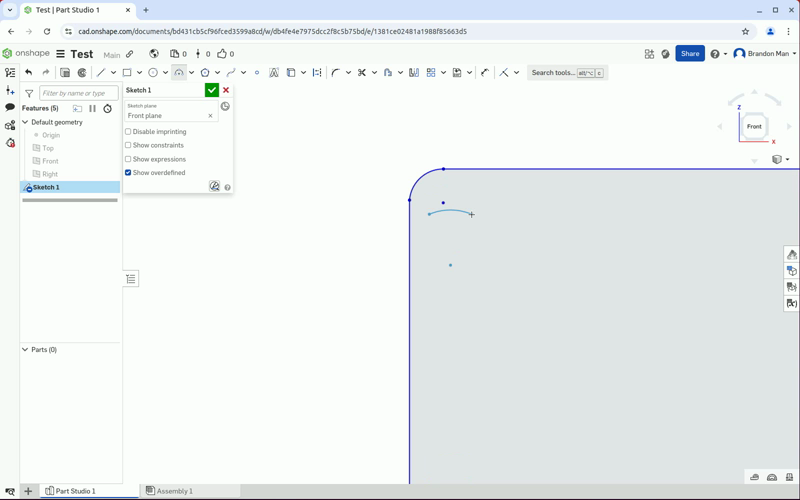
scroll(6)
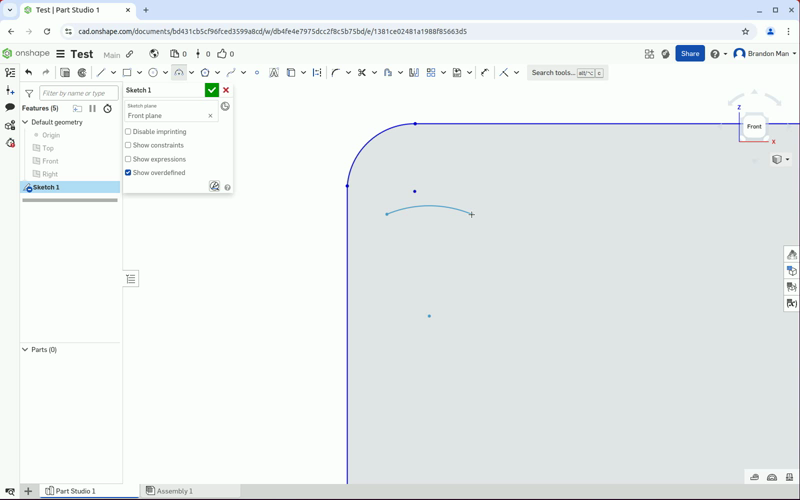
click(471, 214)
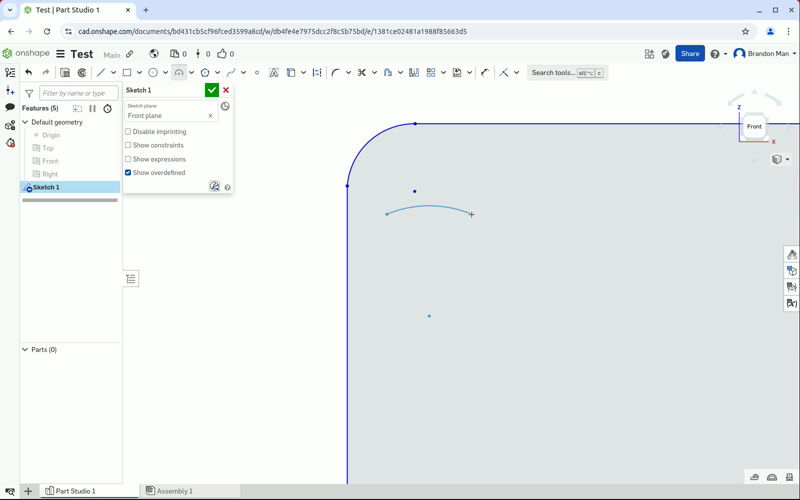
scroll(-6)
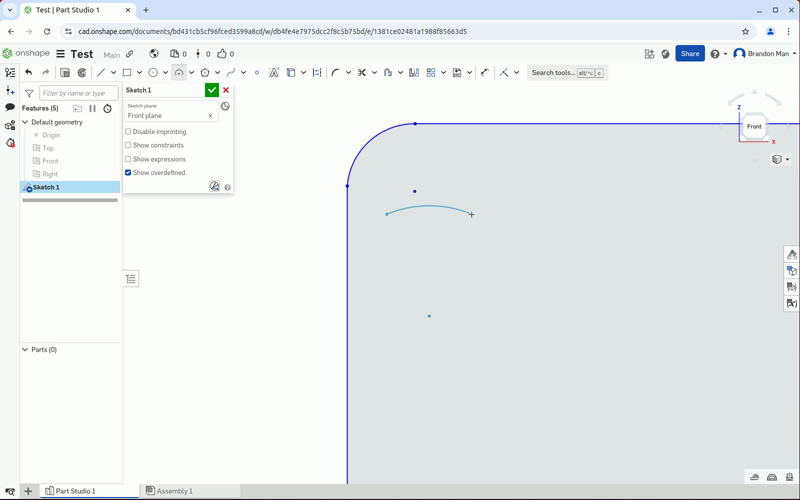
scroll(-6)
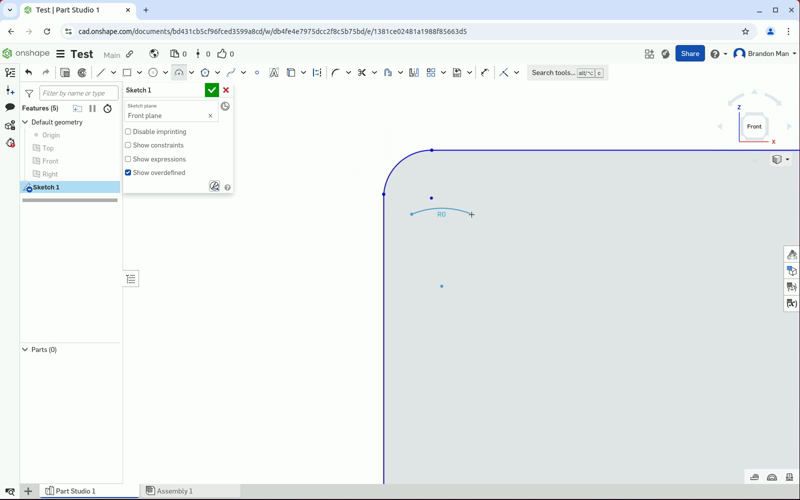
scroll(-6)
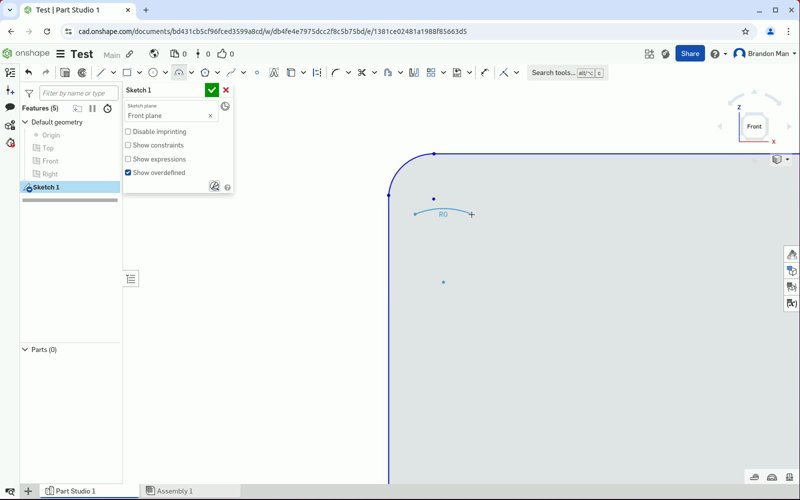
scroll(-6)
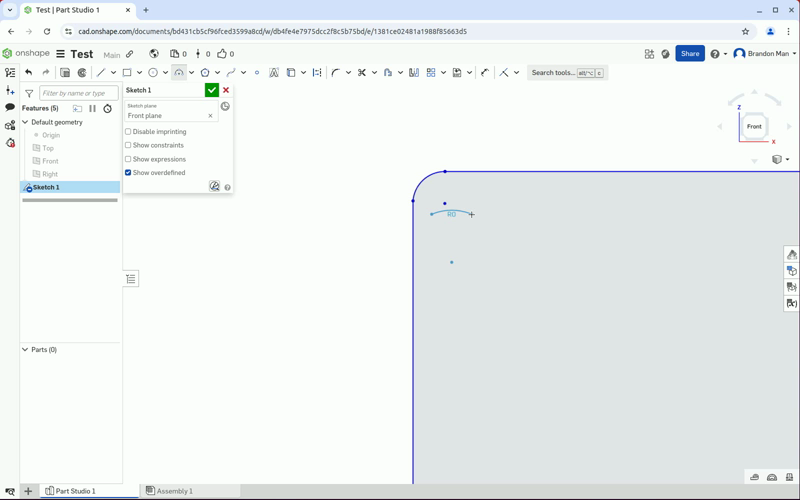
scroll(-6)
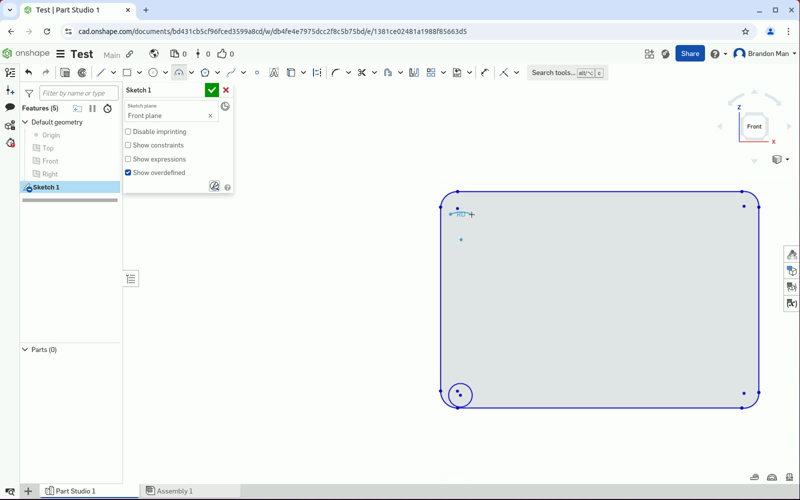
scroll(-6)
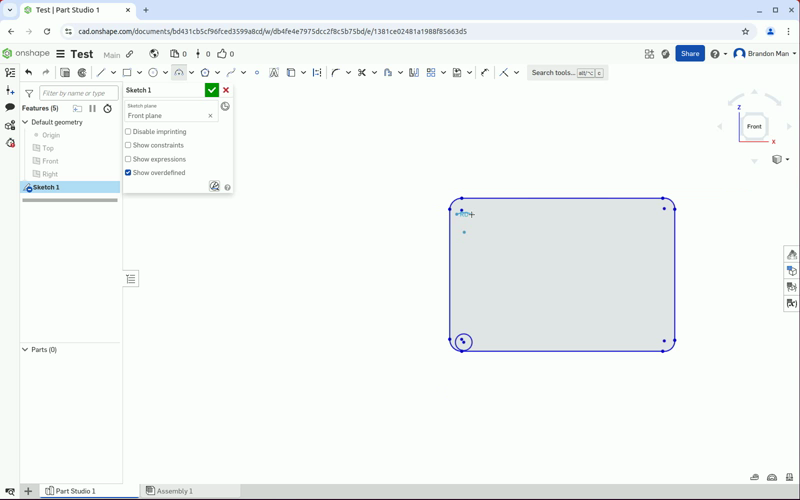
scroll(-6)
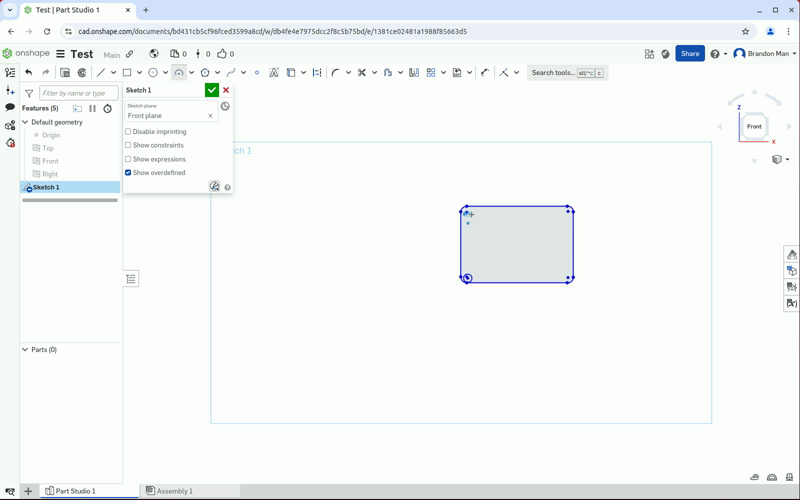
mouse_move(467, 217)
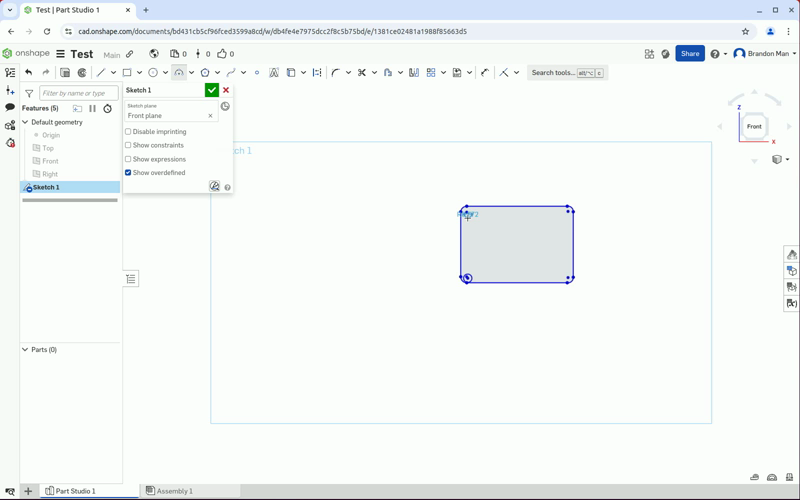
scroll(6)
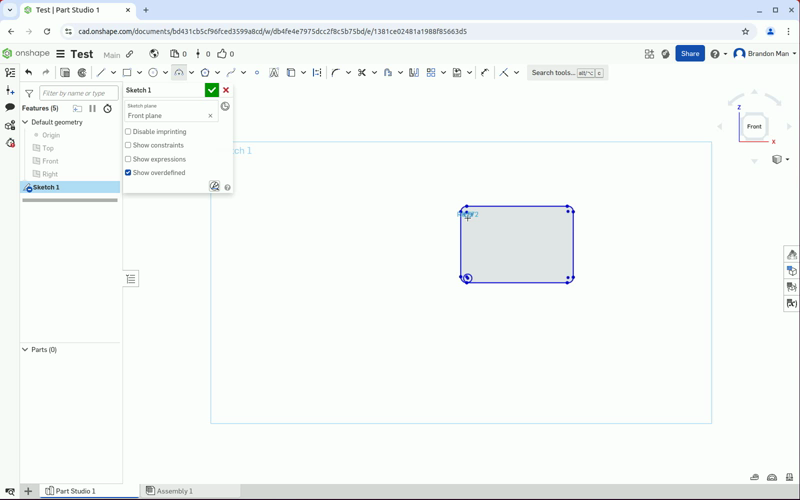
scroll(6)
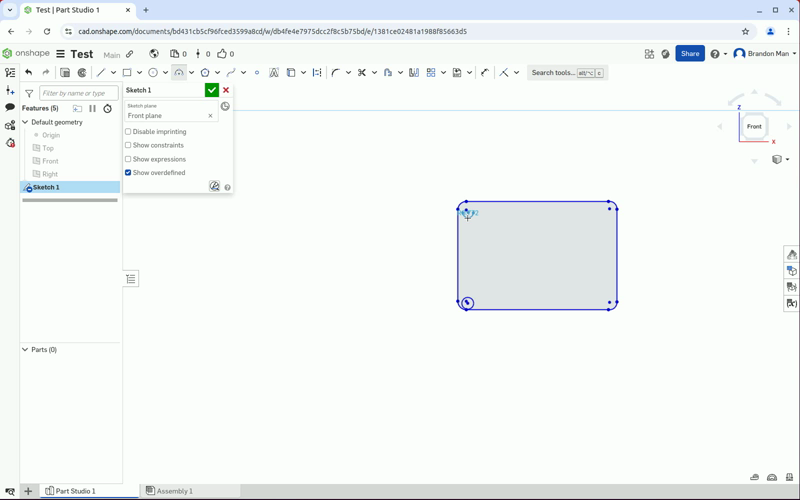
scroll(6)
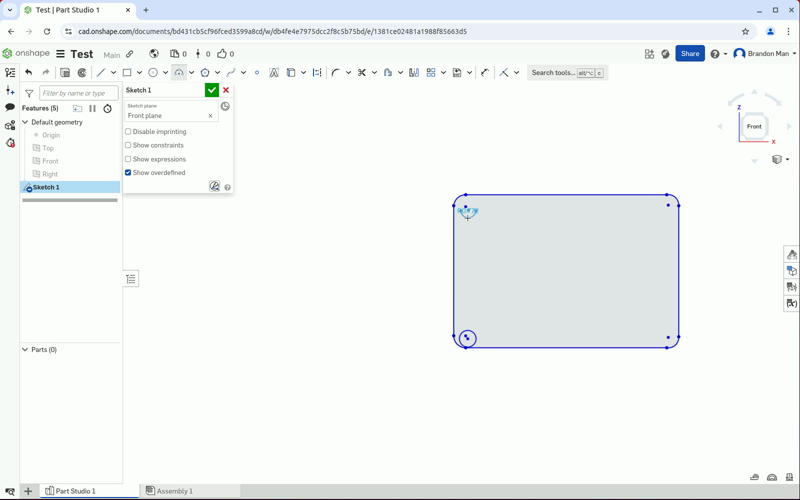
scroll(6)
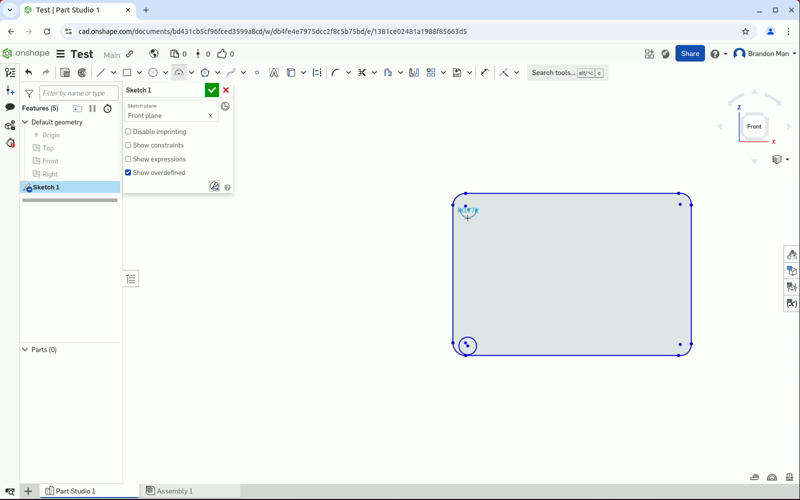
scroll(6)
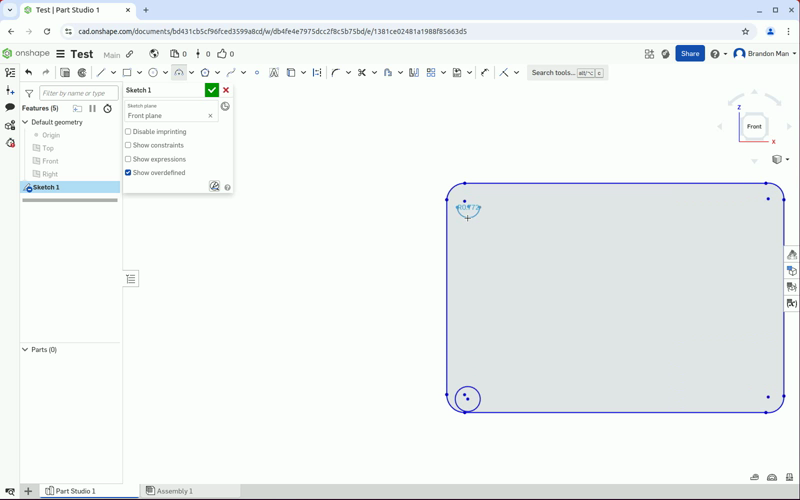
scroll(6)
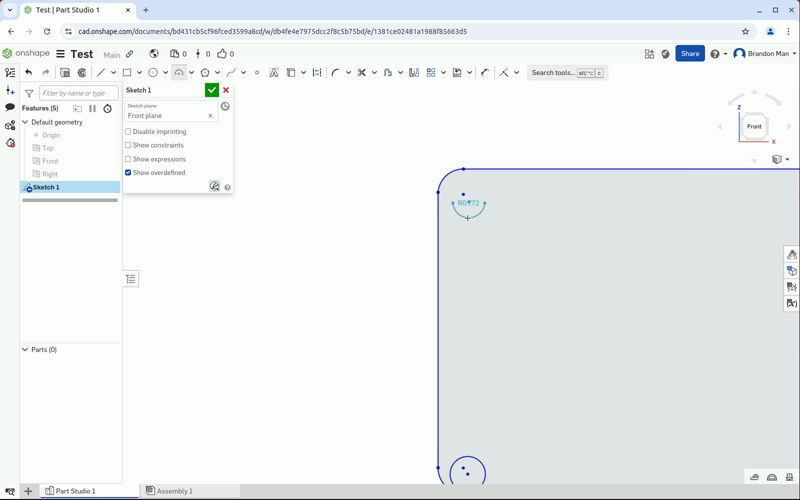
scroll(6)
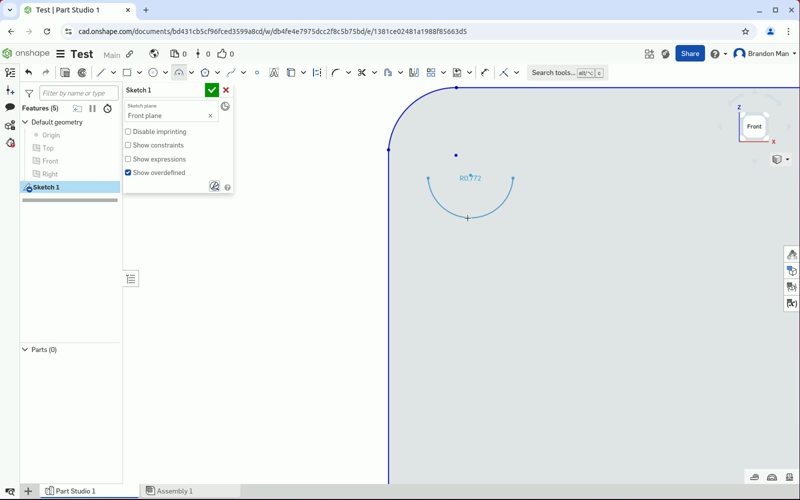
click(467, 217)
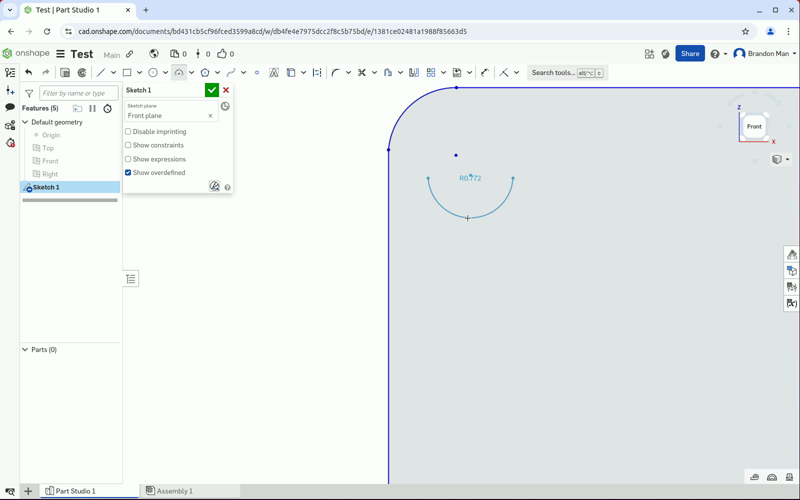
scroll(-6)
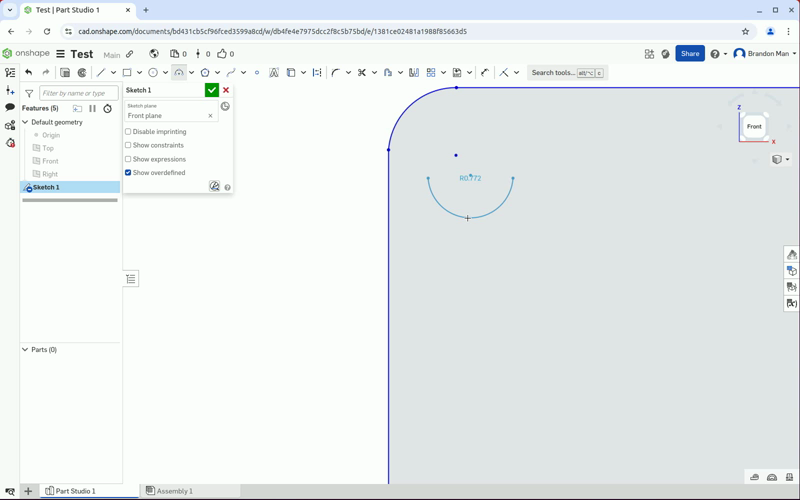
scroll(-6)
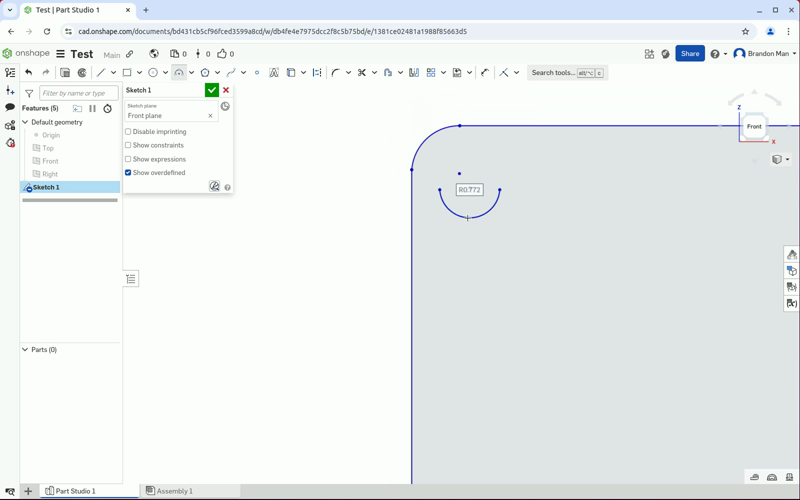
scroll(-6)
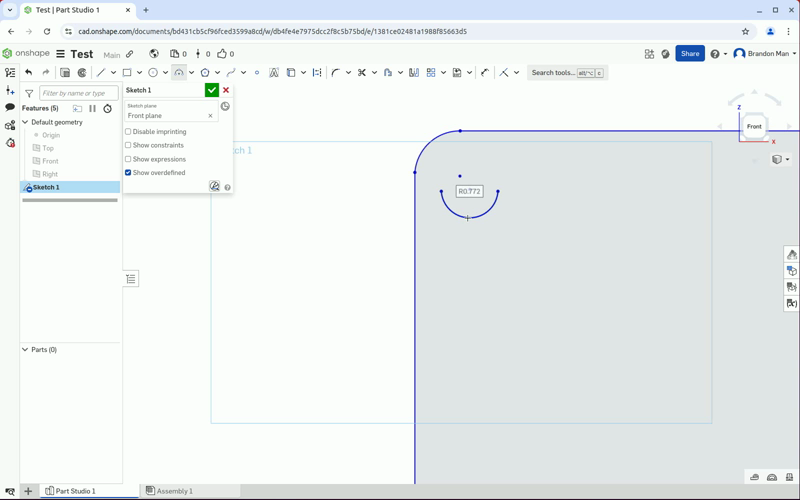
scroll(-6)
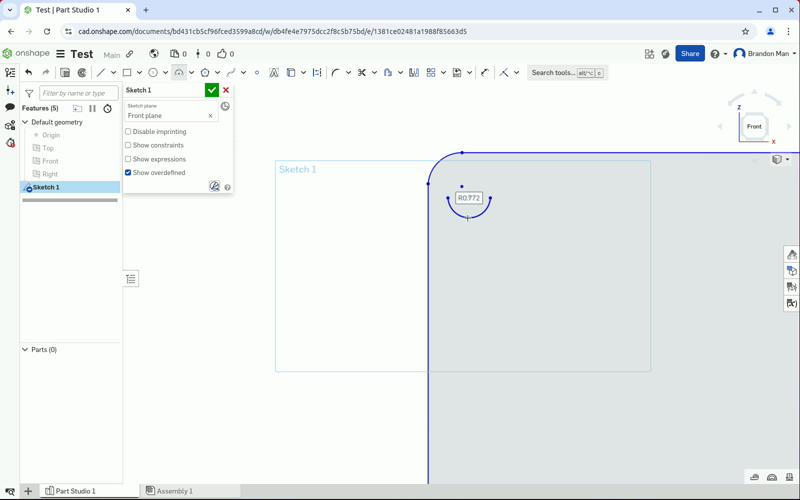
scroll(-6)
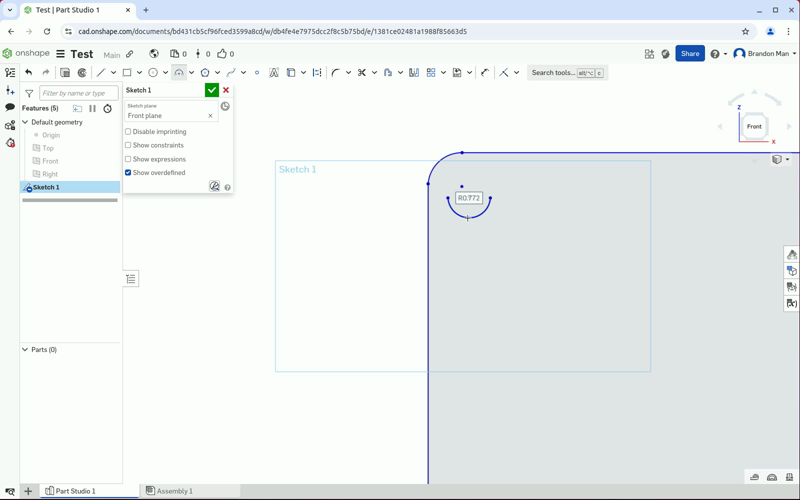
scroll(-6)
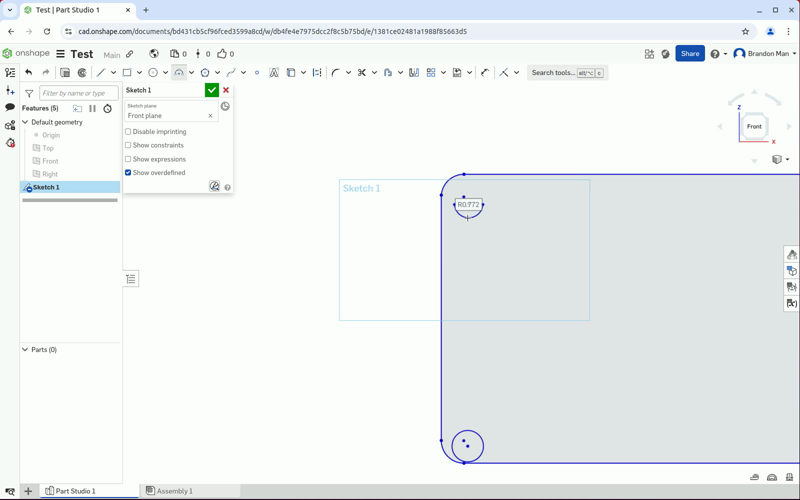
scroll(-6)
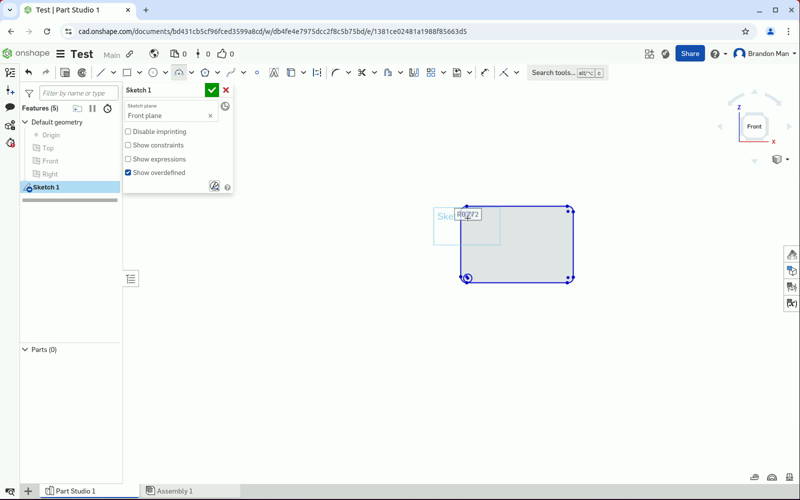
key_up(shift)
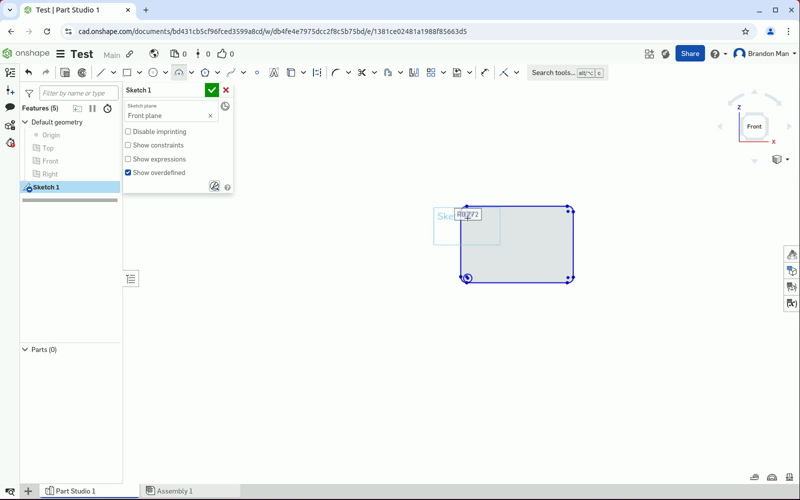
key(esc)
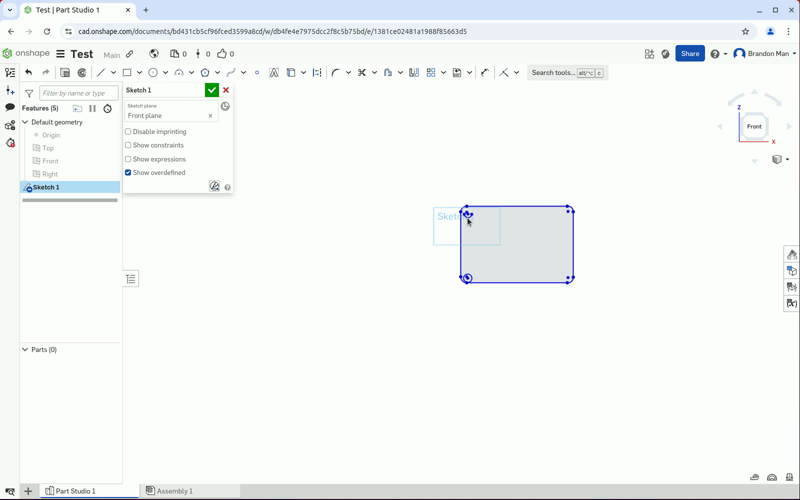
key(l)
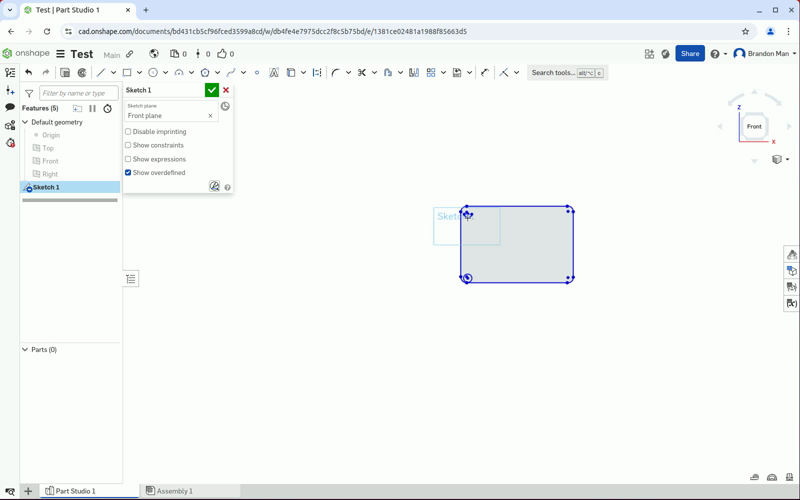
mouse_move(471, 214)
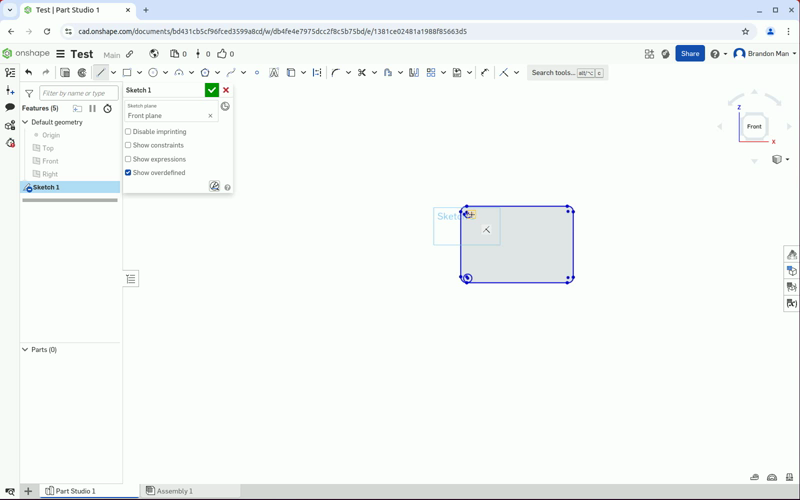
scroll(6)
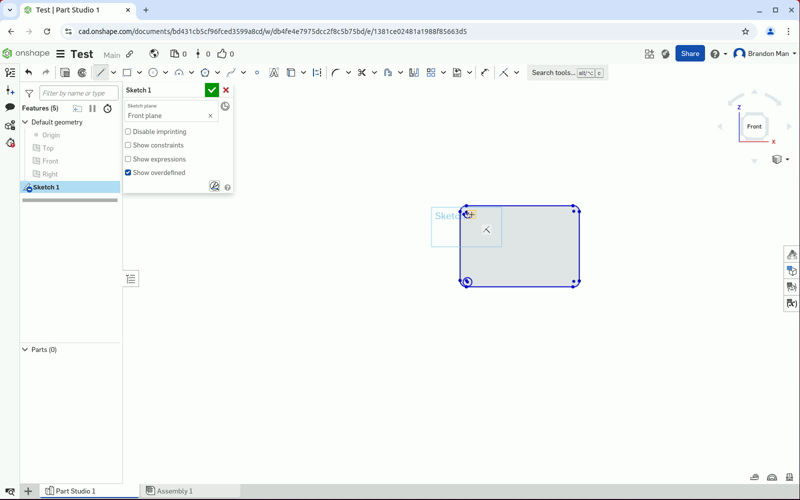
scroll(6)
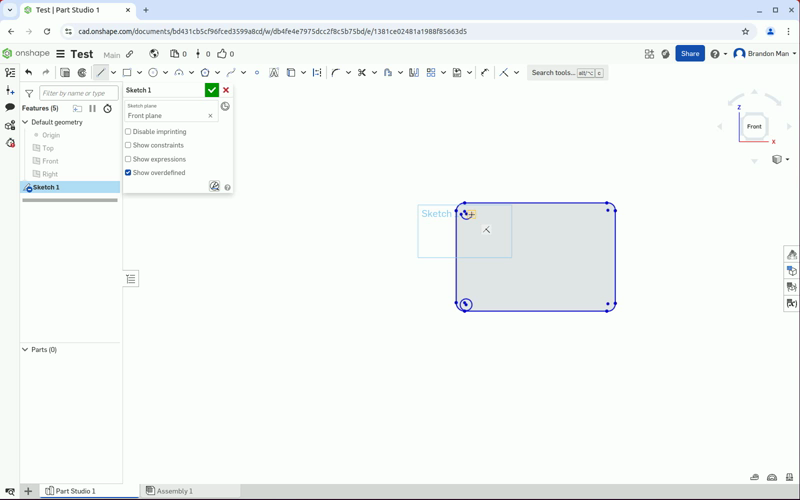
scroll(6)
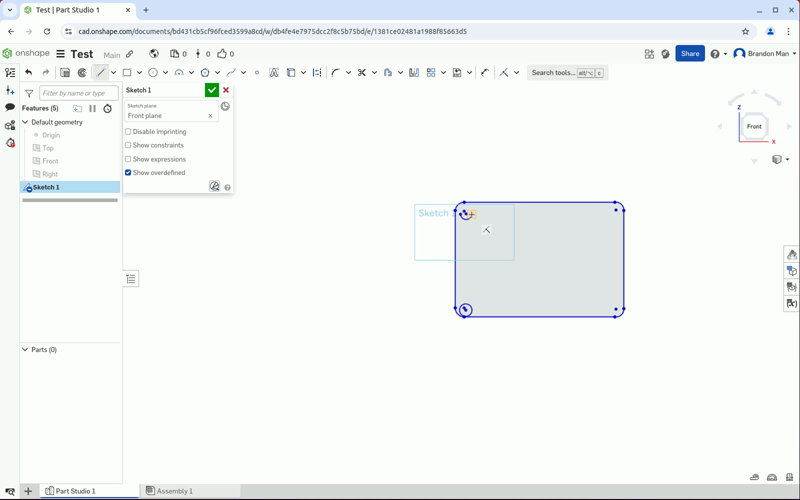
scroll(6)
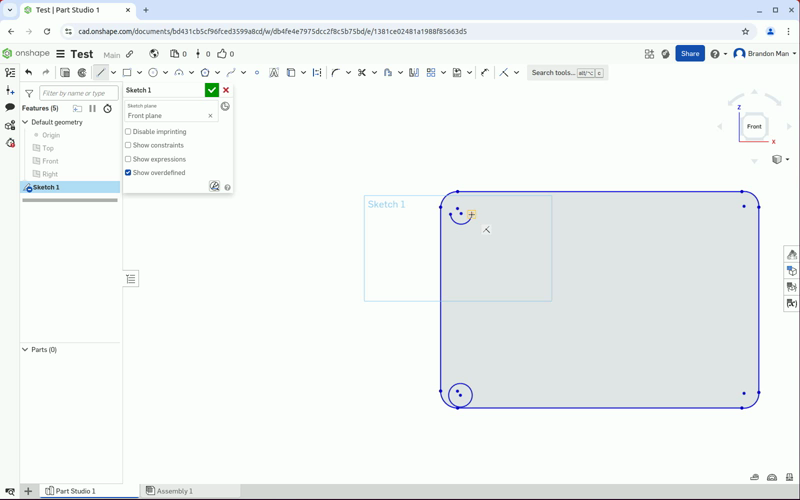
scroll(6)
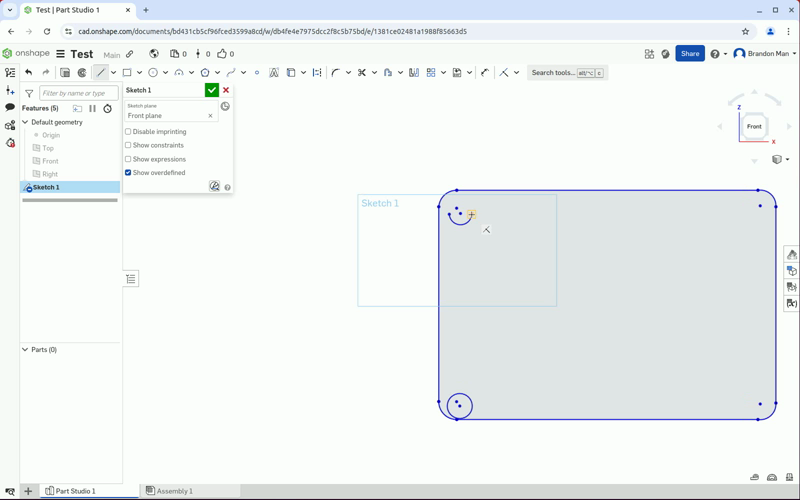
scroll(6)
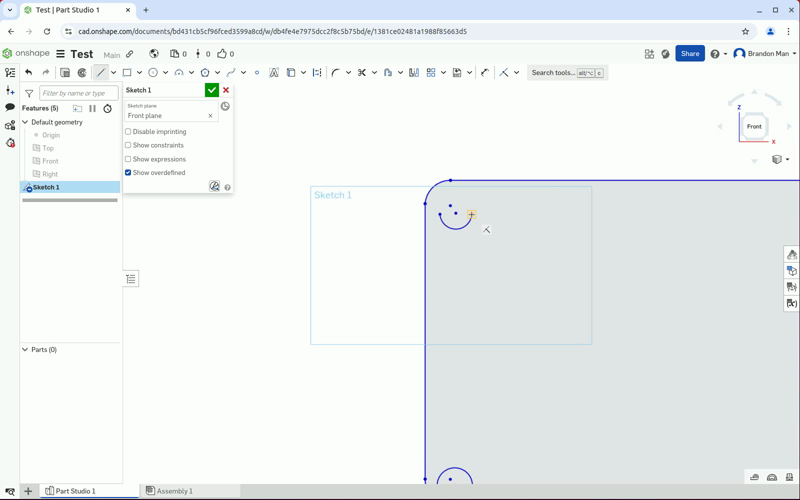
scroll(6)
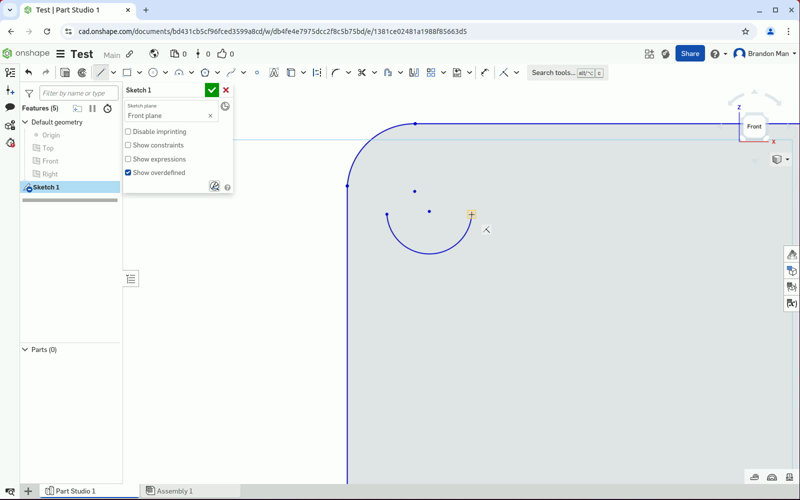
click(471, 214)
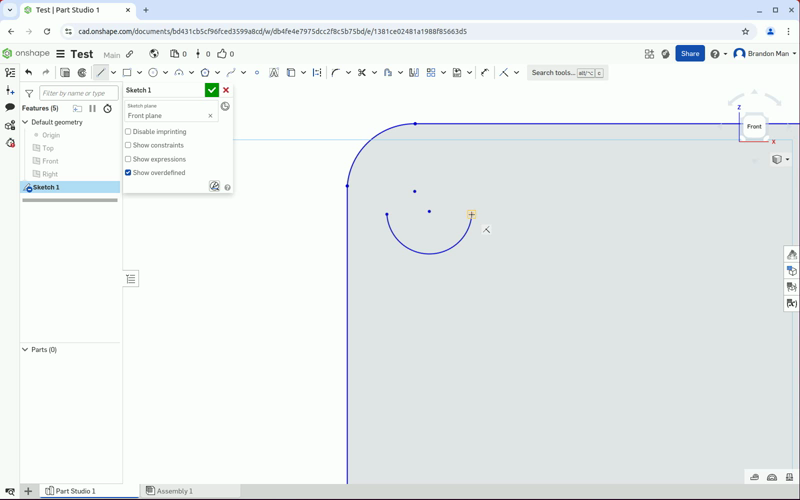
scroll(-6)
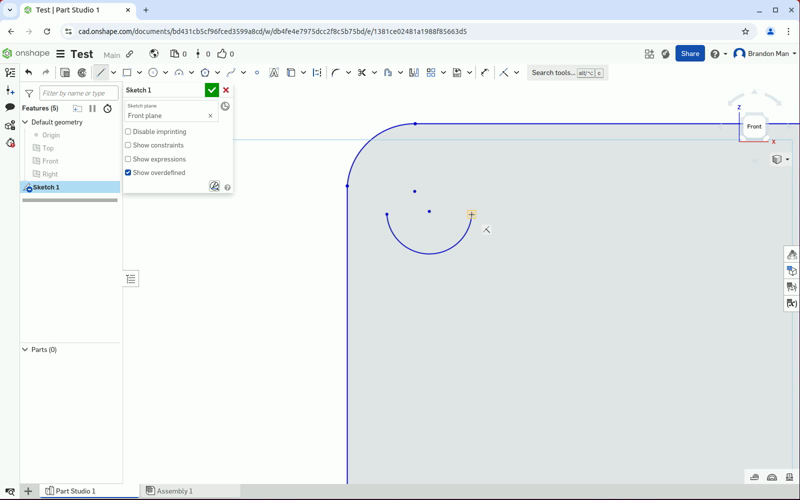
scroll(-6)
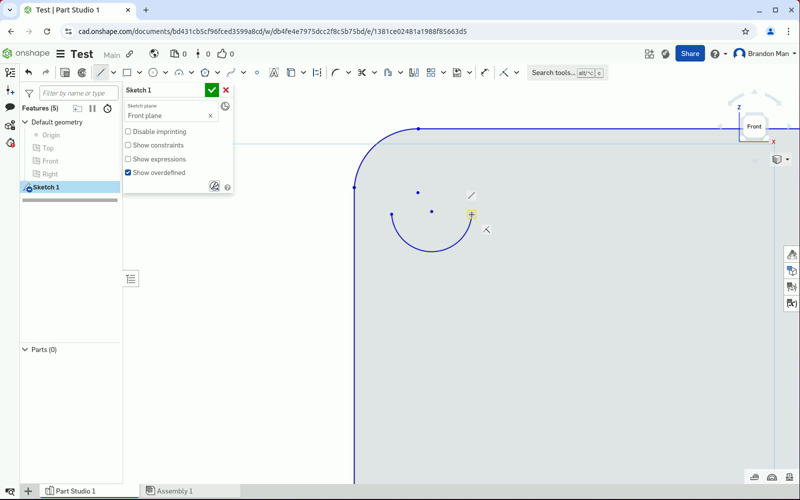
scroll(-6)
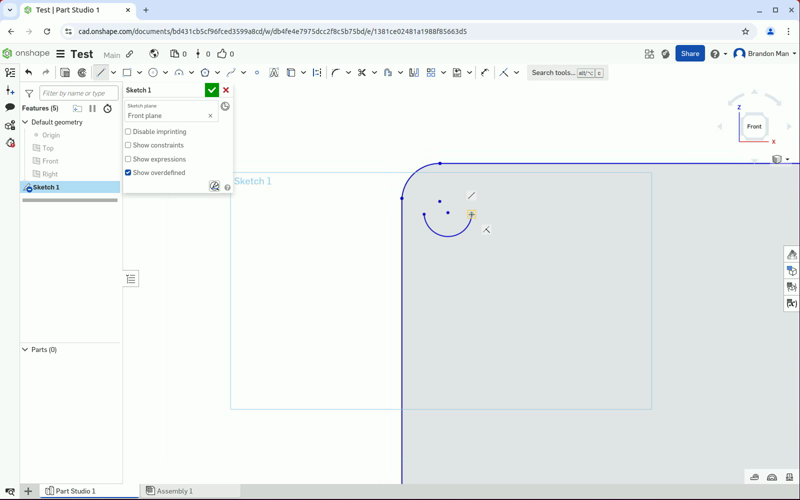
scroll(-6)
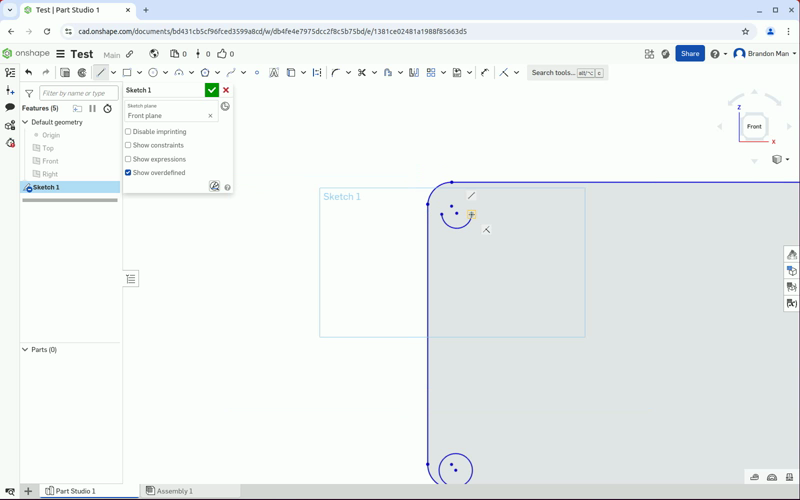
scroll(-6)
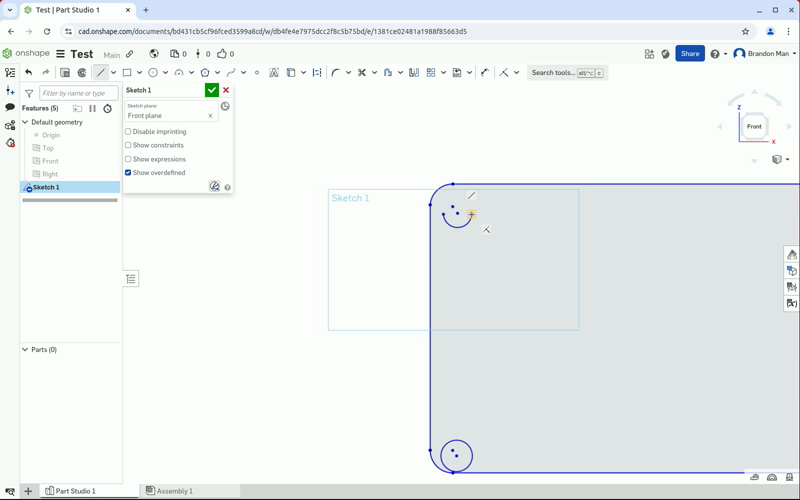
scroll(-6)
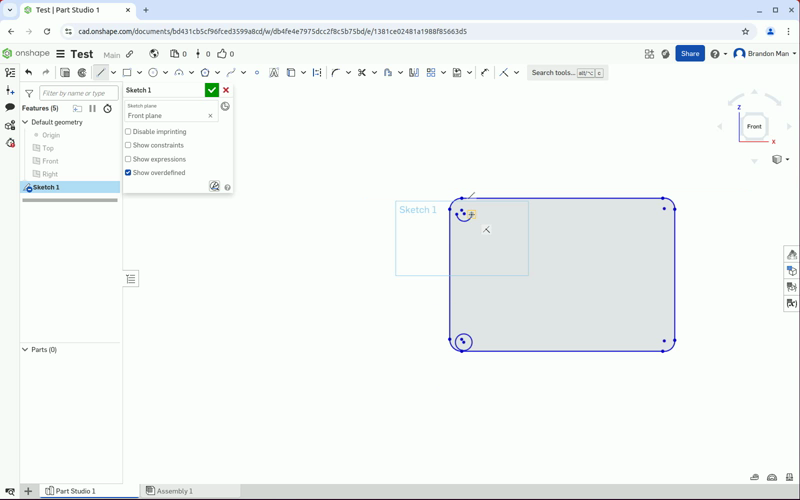
scroll(-6)
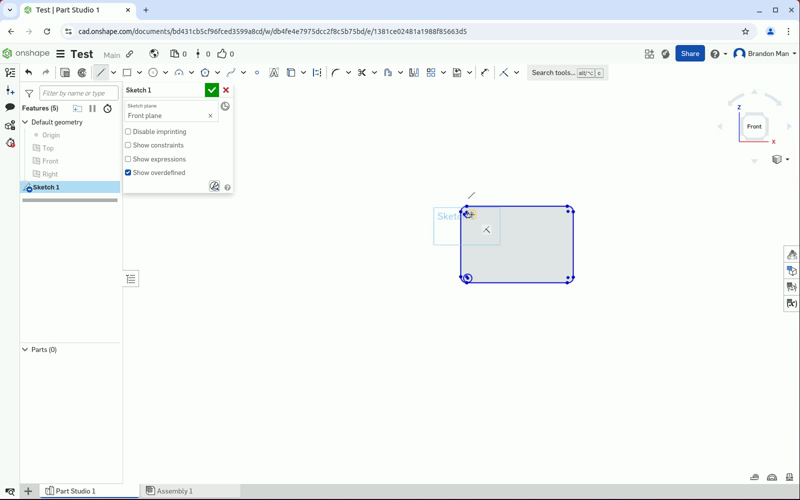
key_down(shift)
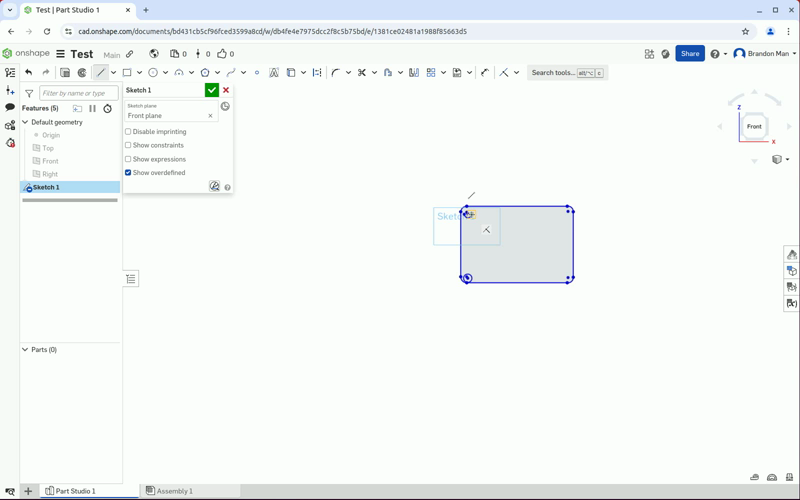
mouse_move(501, 214)
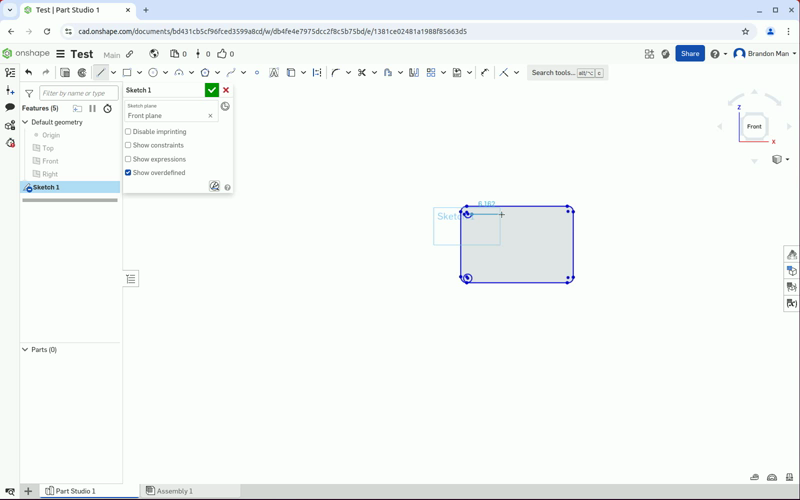
mouse_move(471, 210)
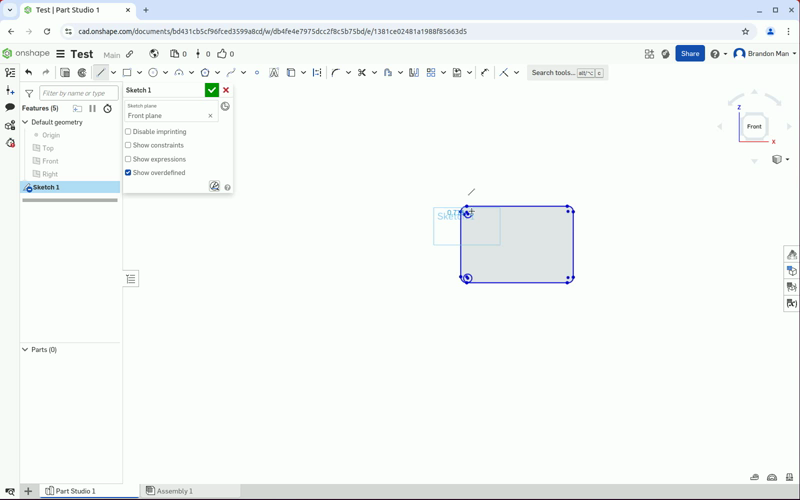
scroll(6)
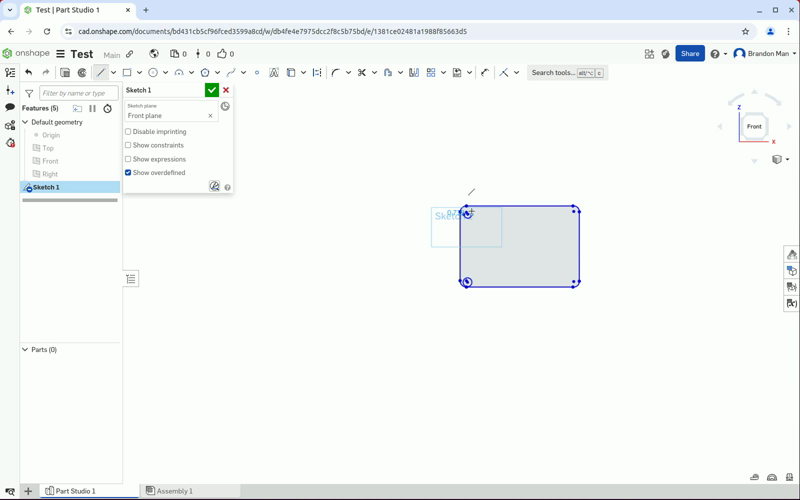
scroll(6)
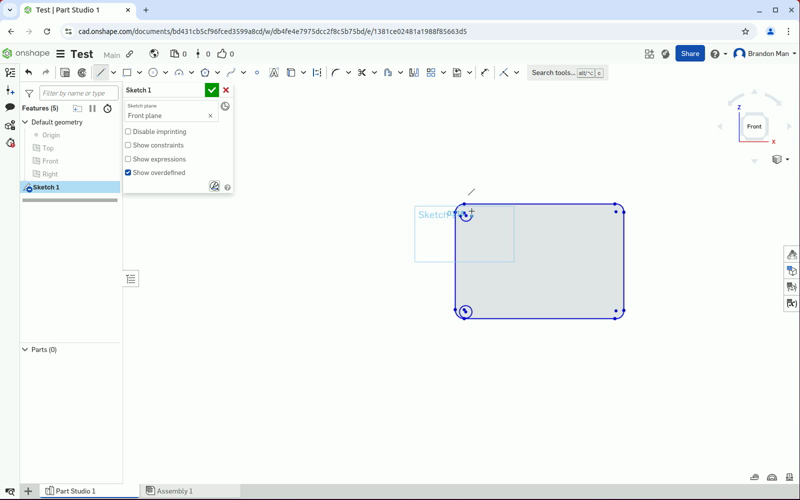
scroll(6)
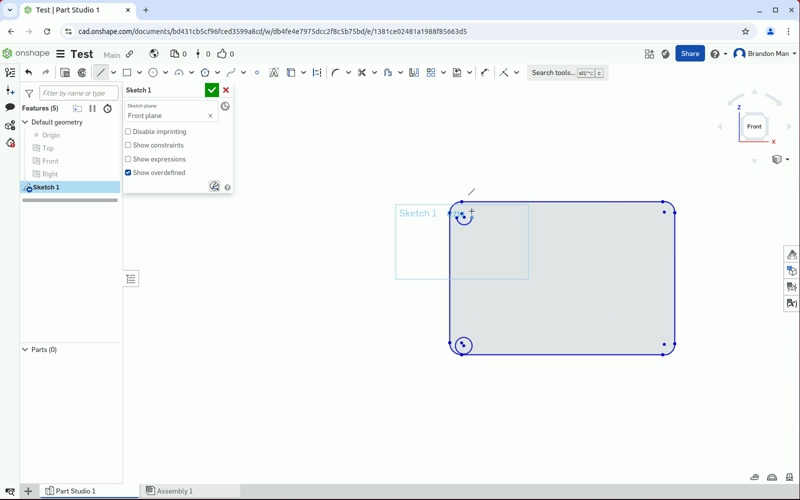
scroll(6)
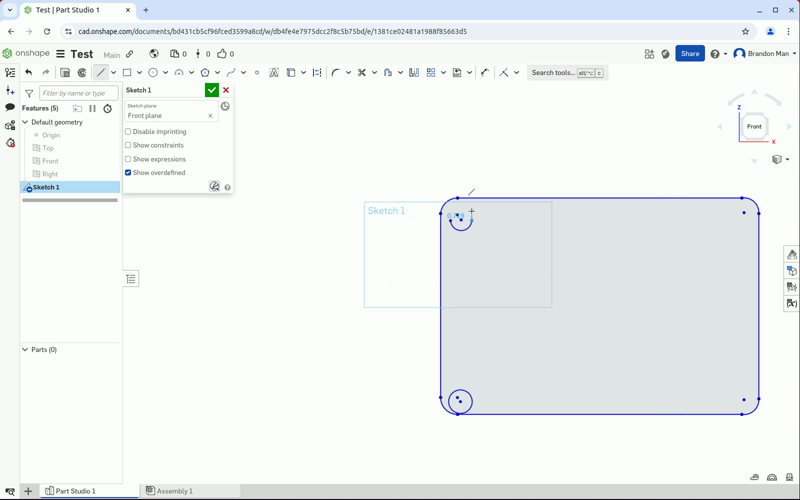
scroll(6)
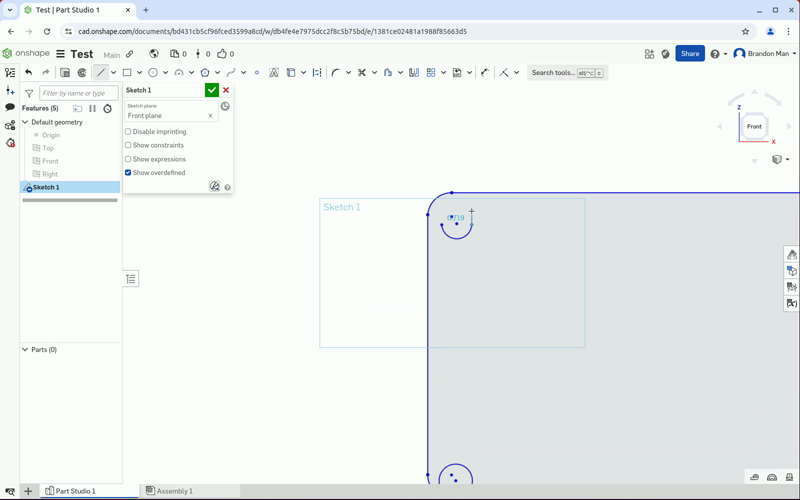
scroll(6)
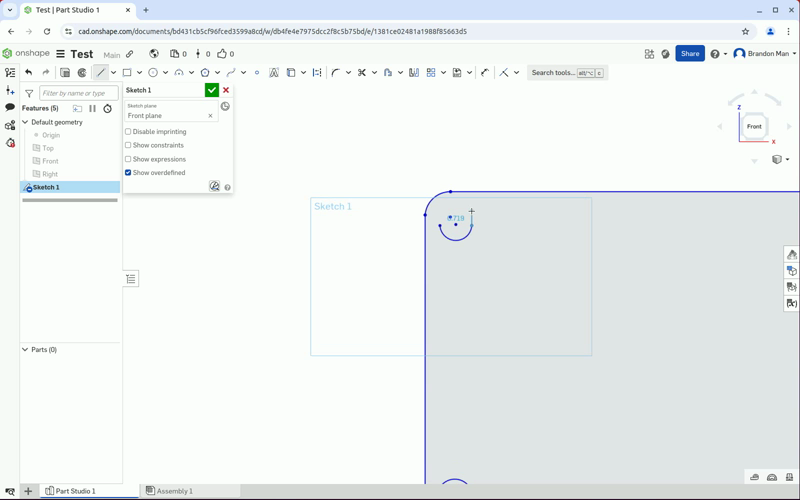
scroll(6)
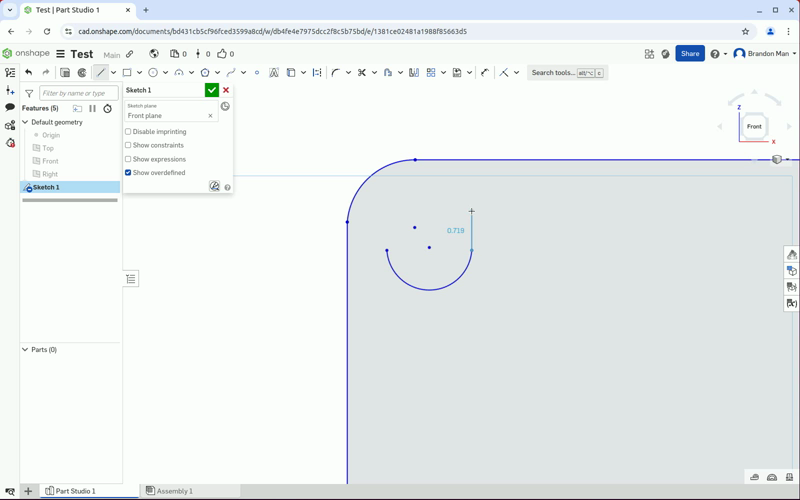
click(471, 210)
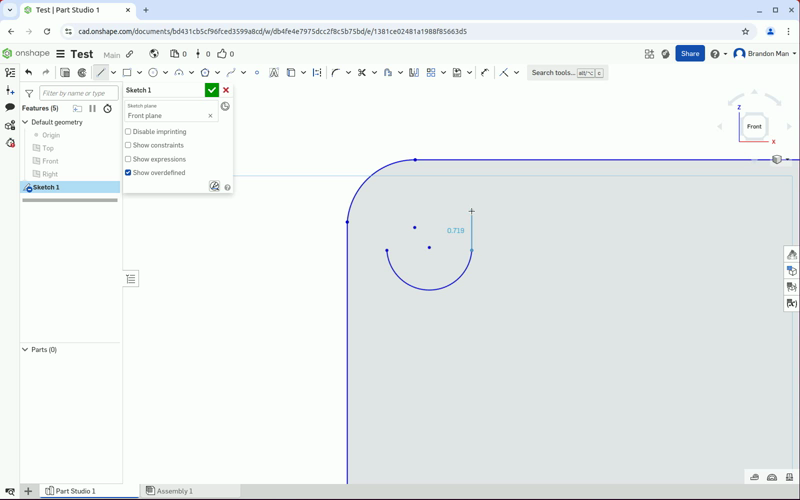
scroll(-6)
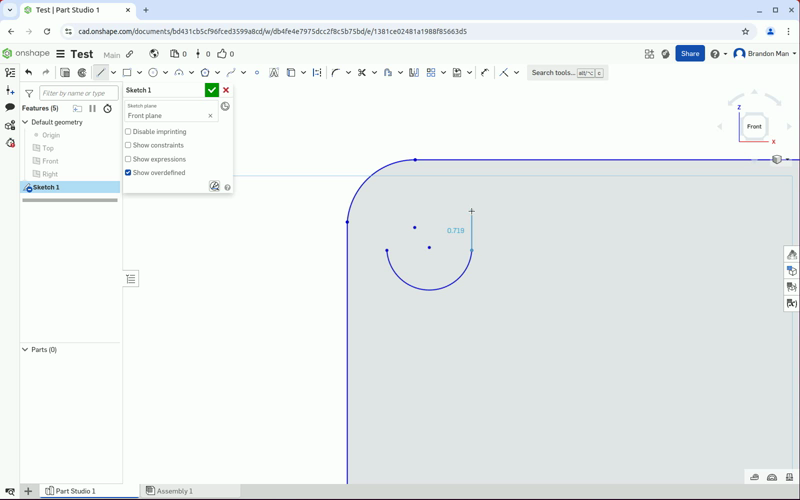
scroll(-6)
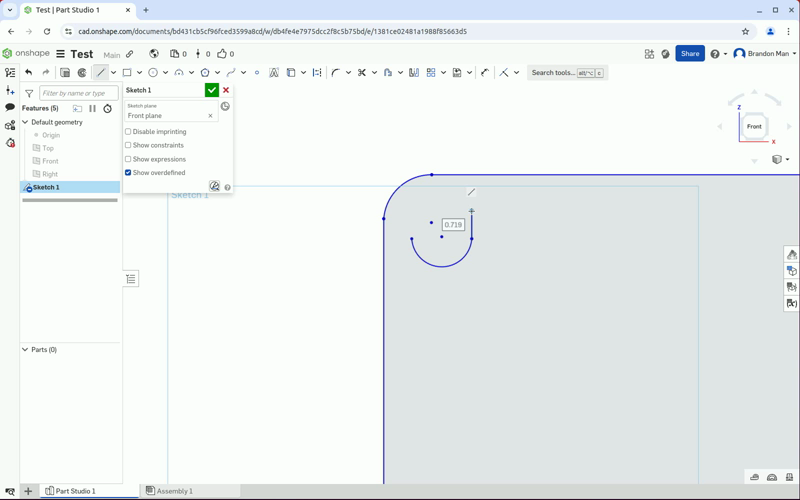
scroll(-6)
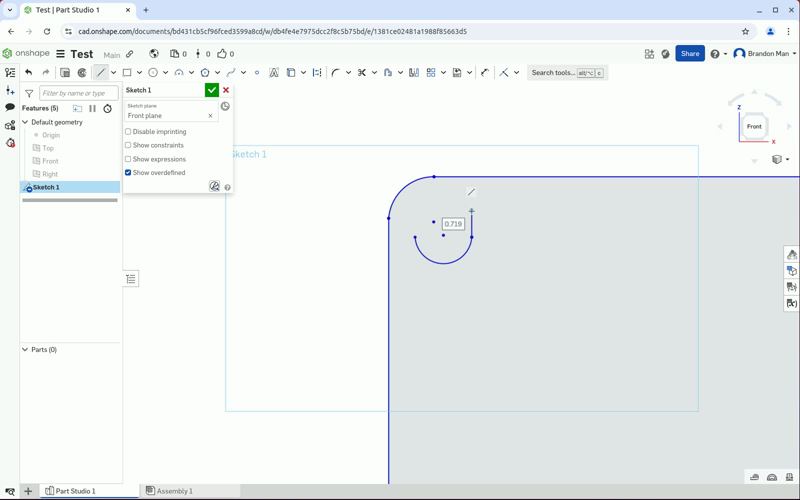
scroll(-6)
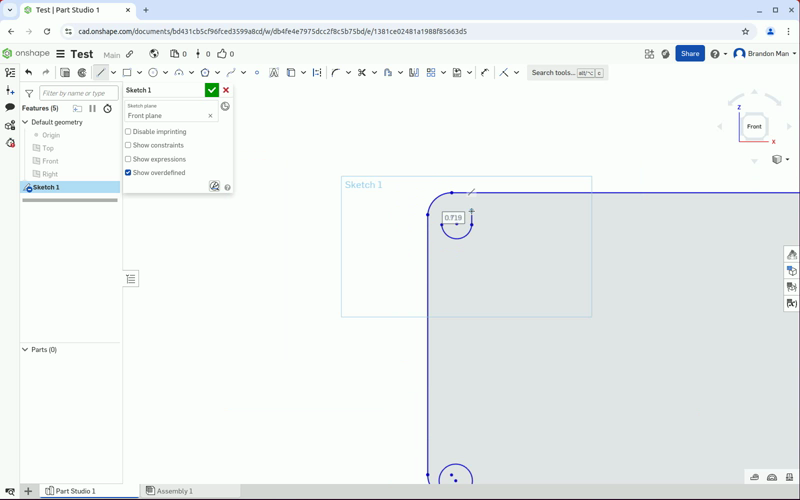
scroll(-6)
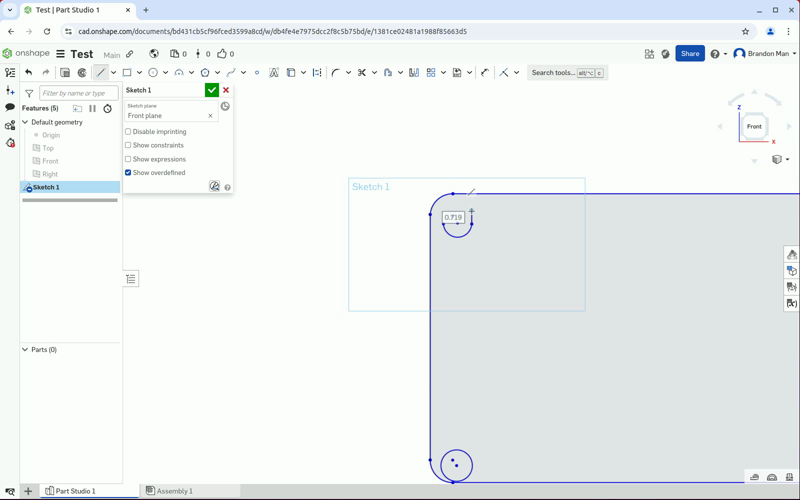
scroll(-6)
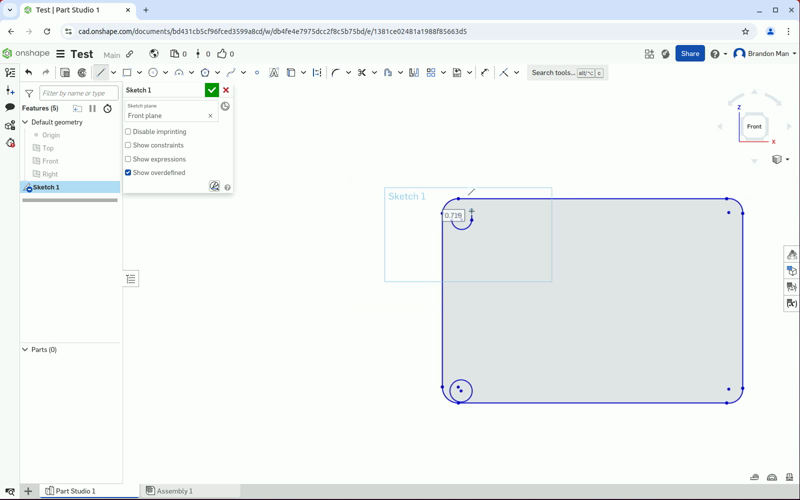
scroll(-6)
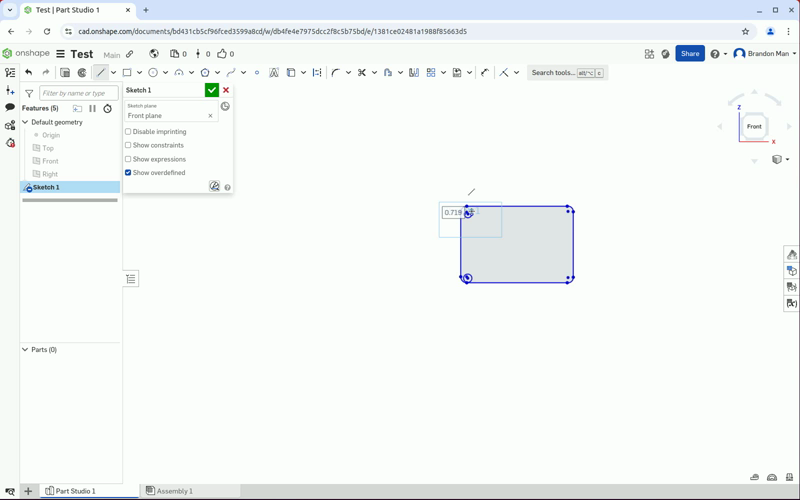
key_up(shift)
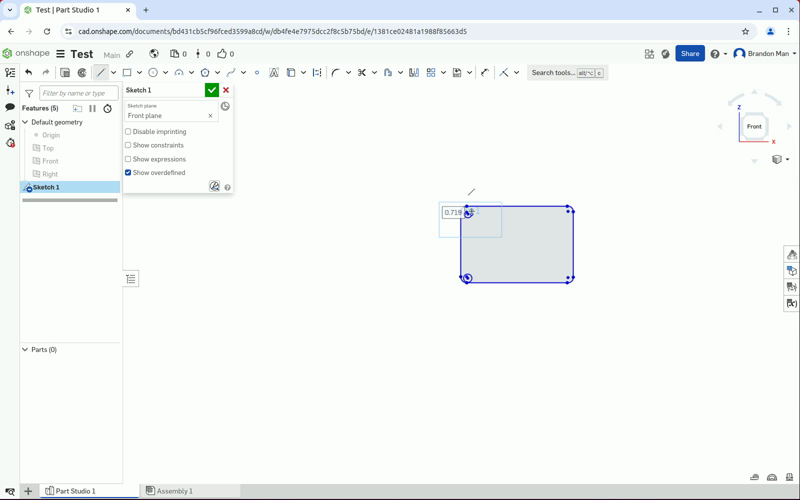
key(esc)
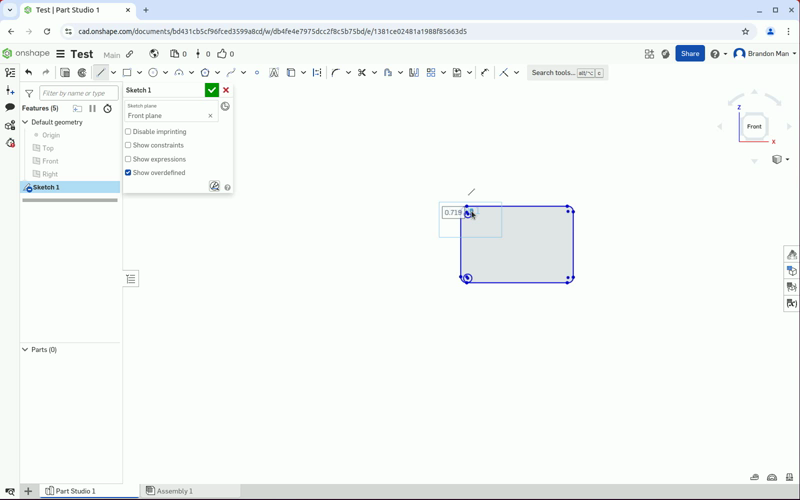
key(a)
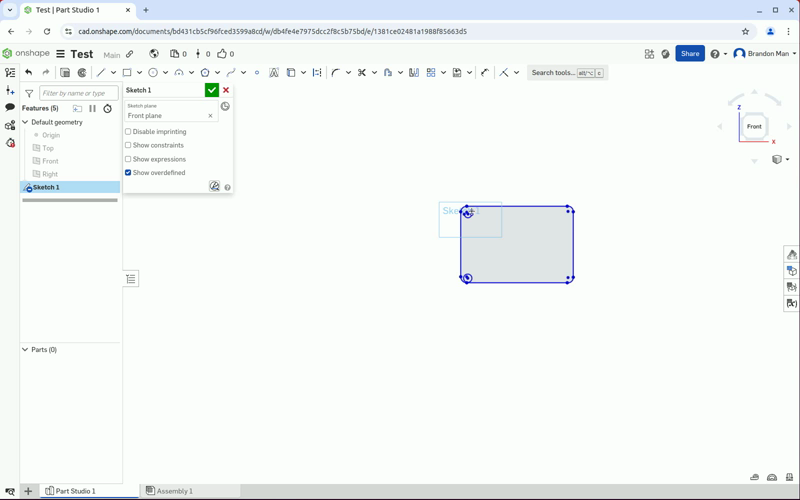
mouse_move(471, 210)
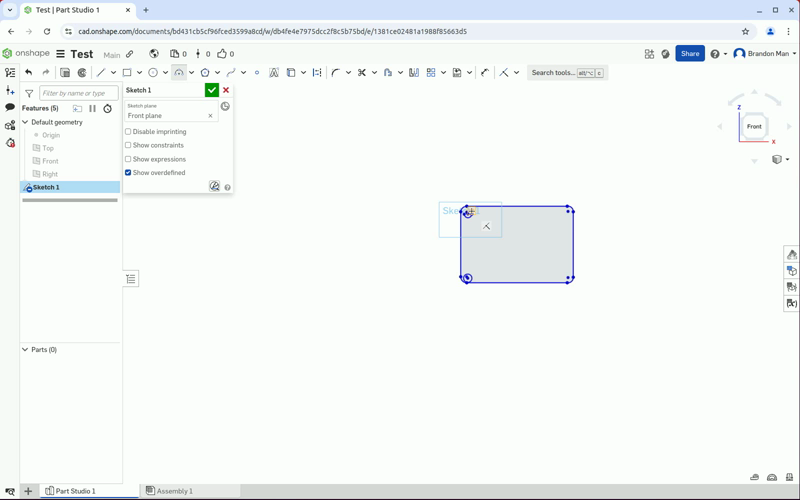
scroll(6)
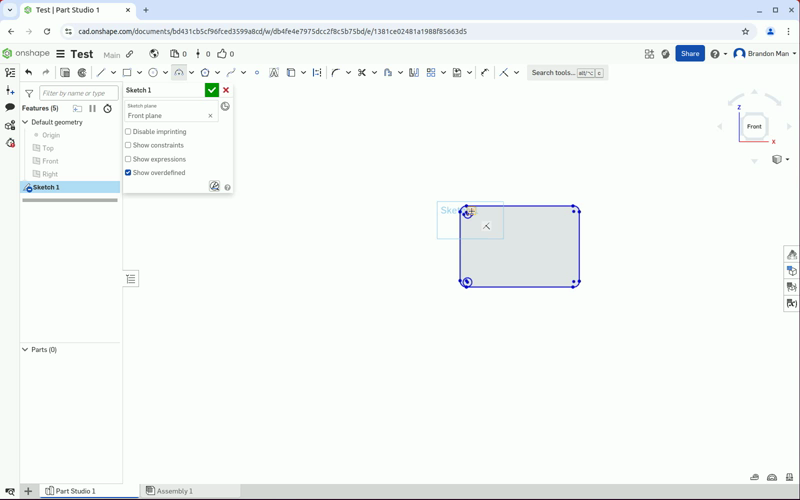
scroll(6)
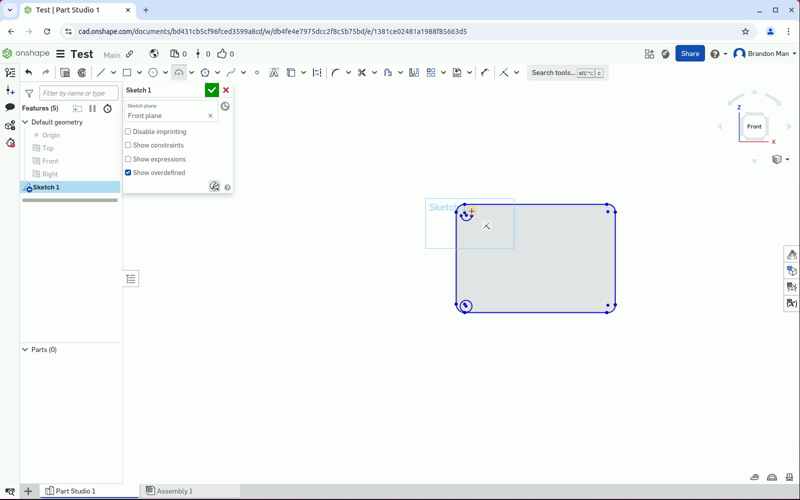
scroll(6)
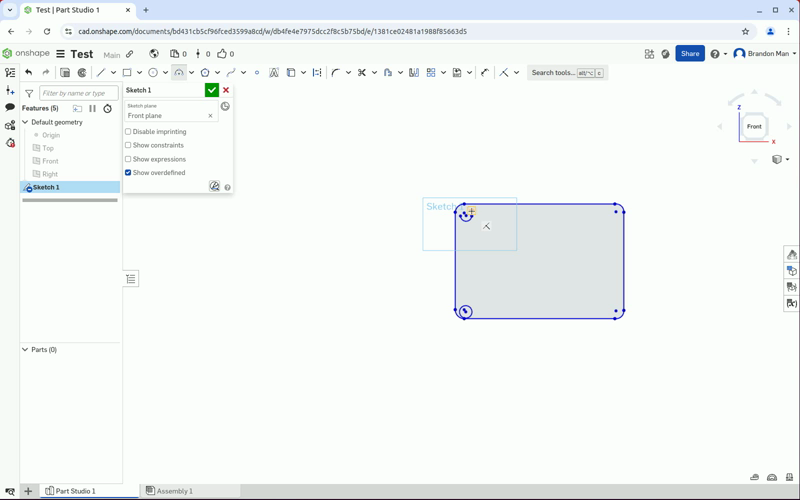
scroll(6)
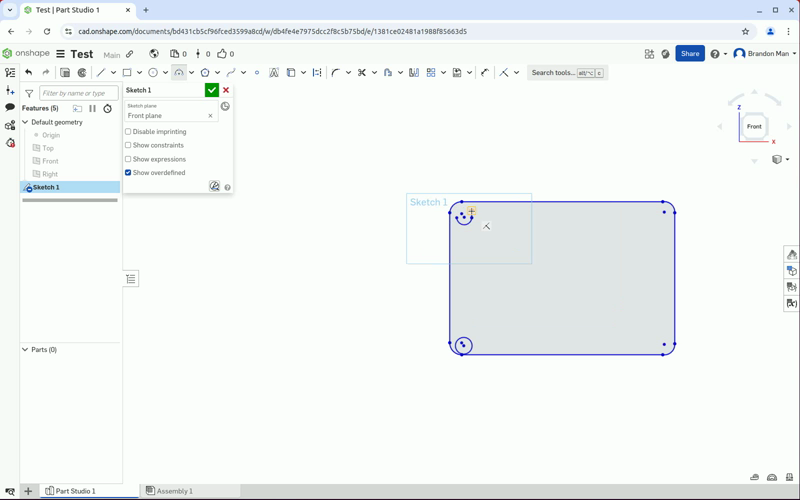
scroll(6)
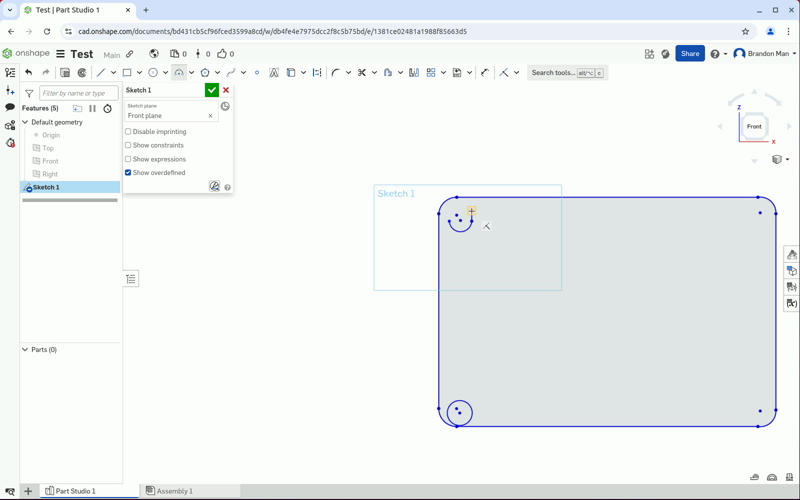
scroll(6)
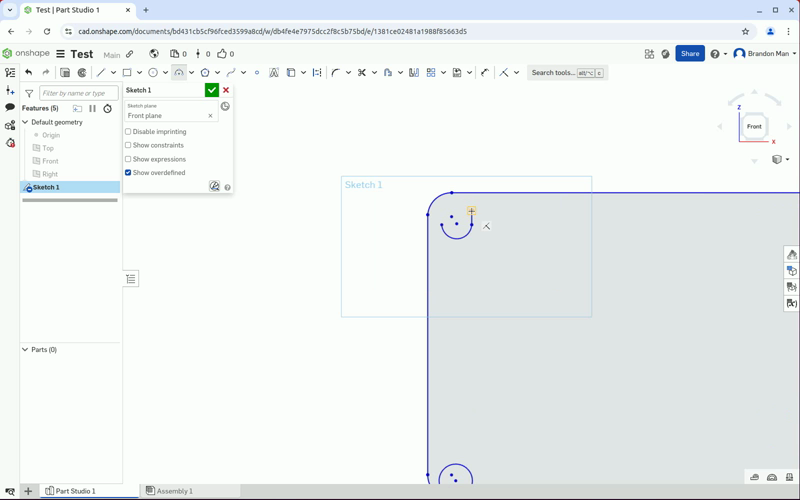
scroll(6)
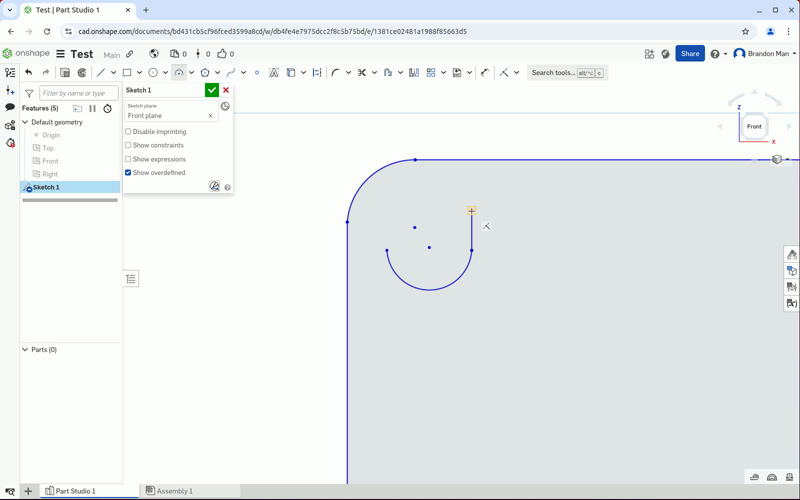
click(471, 210)
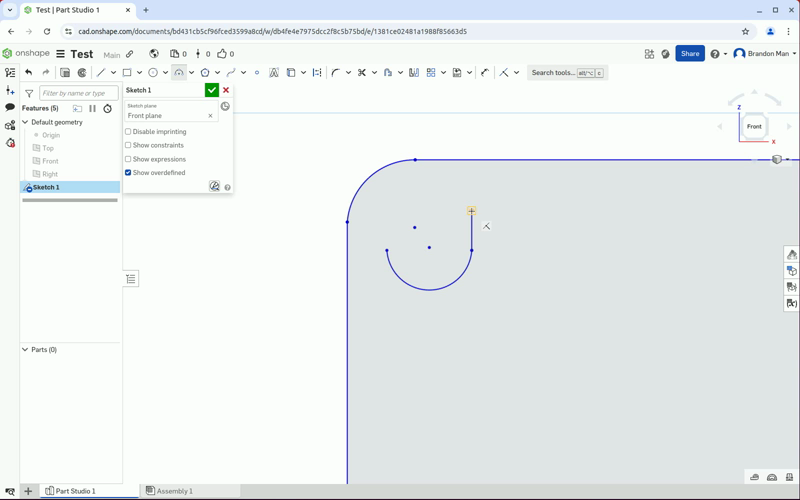
scroll(-6)
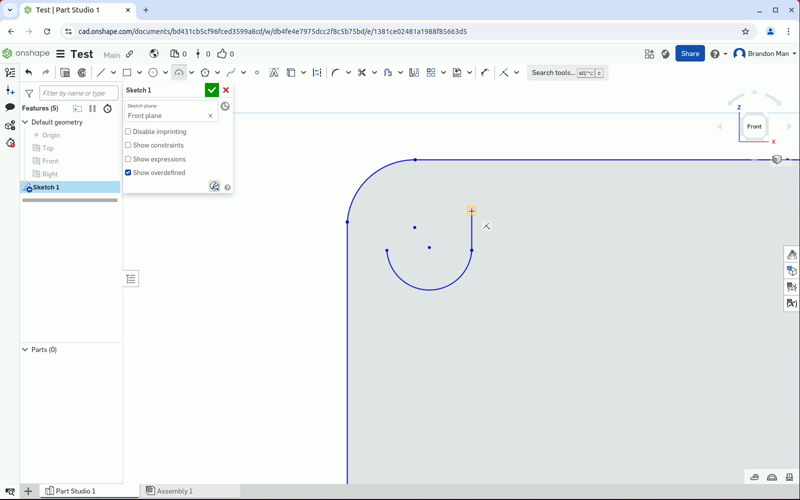
scroll(-6)
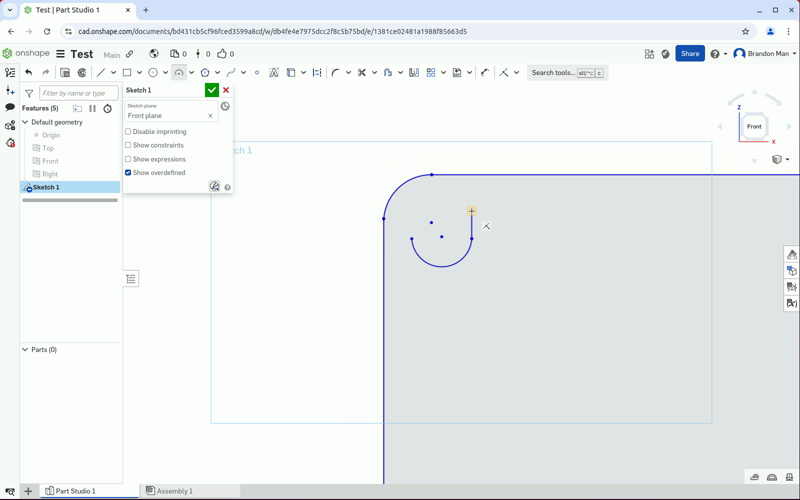
scroll(-6)
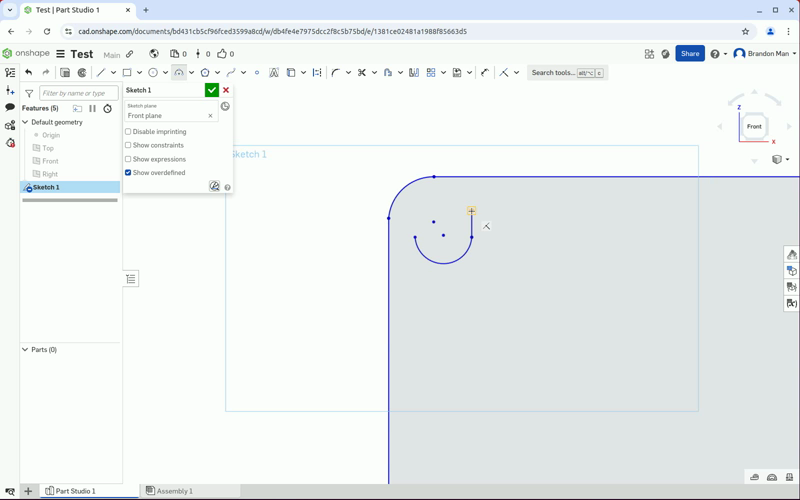
scroll(-6)
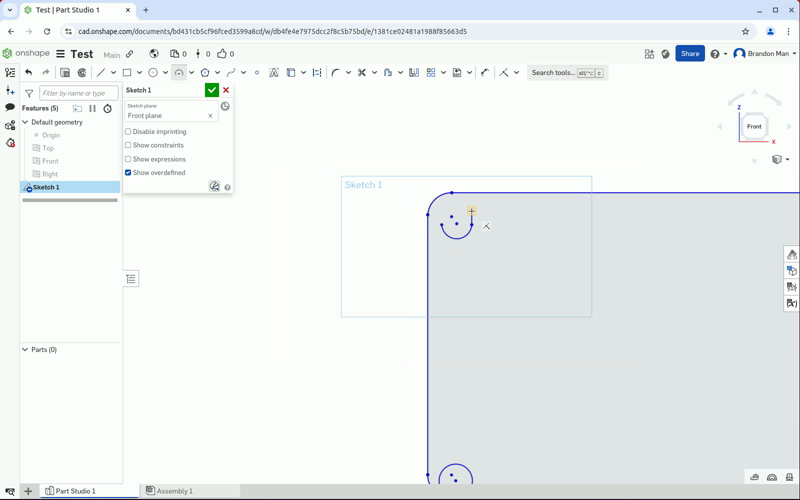
scroll(-6)
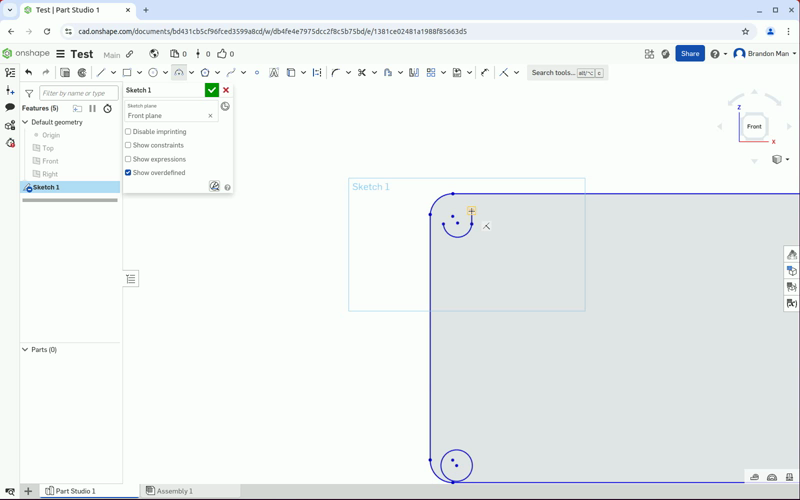
scroll(-6)
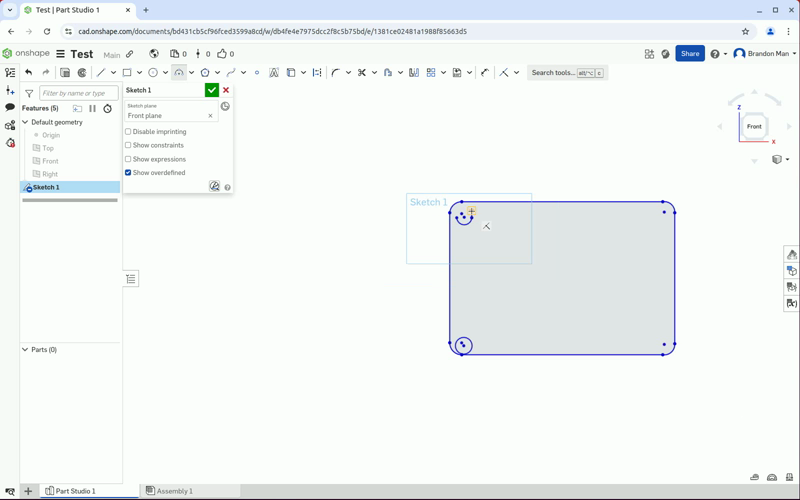
scroll(-6)
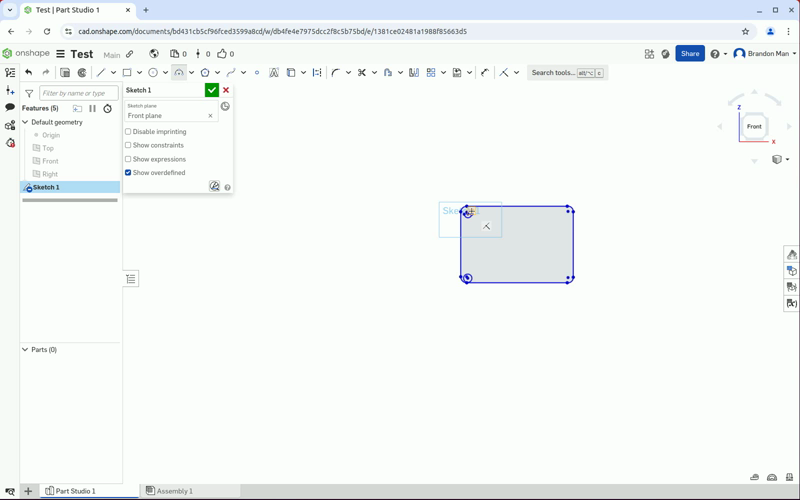
key_down(shift)
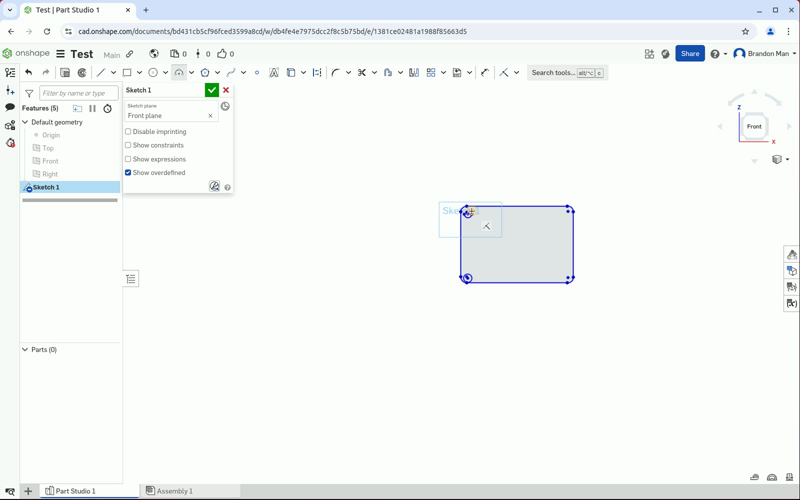
mouse_move(464, 210)
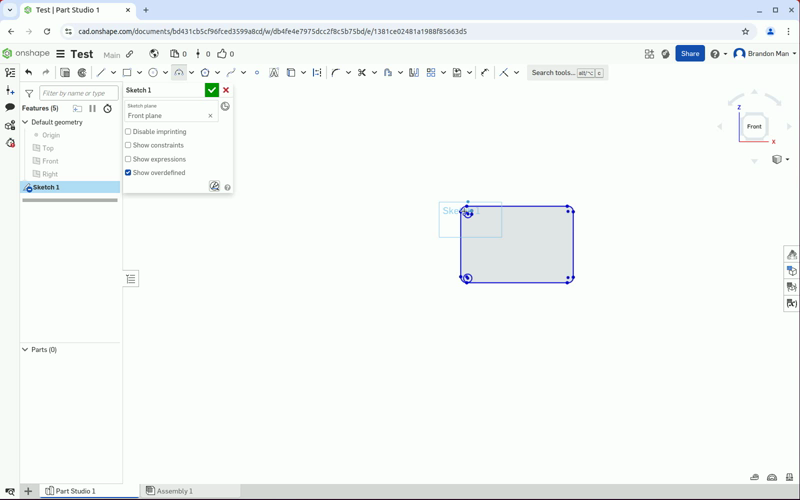
scroll(6)
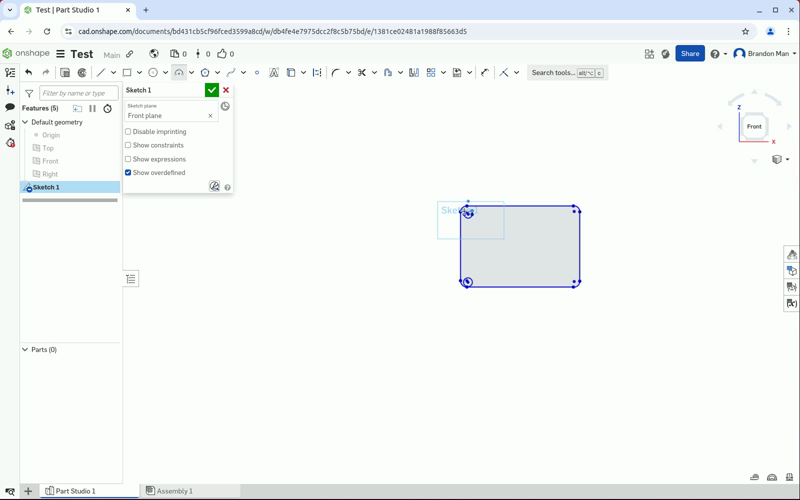
scroll(6)
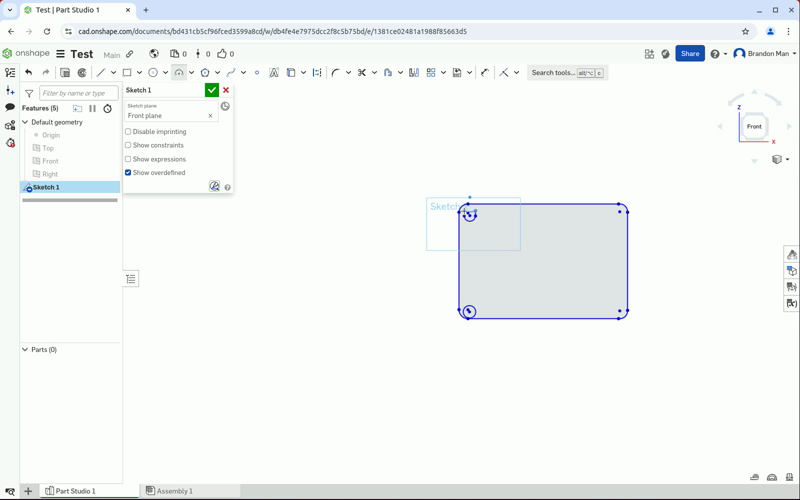
scroll(6)
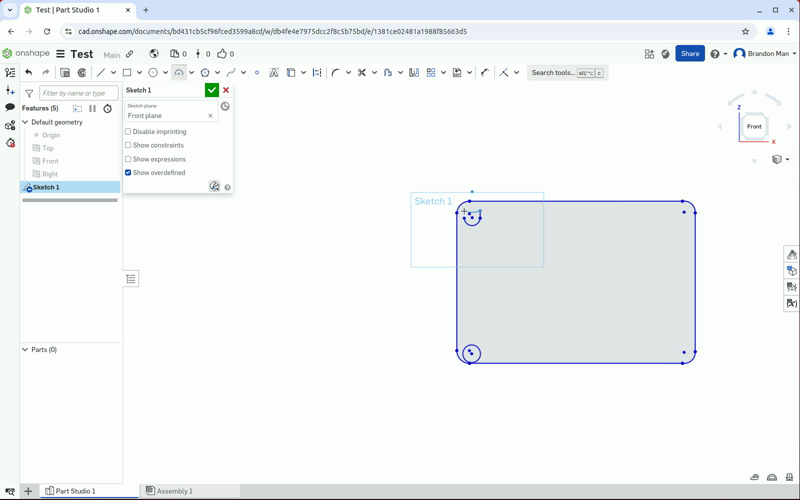
scroll(6)
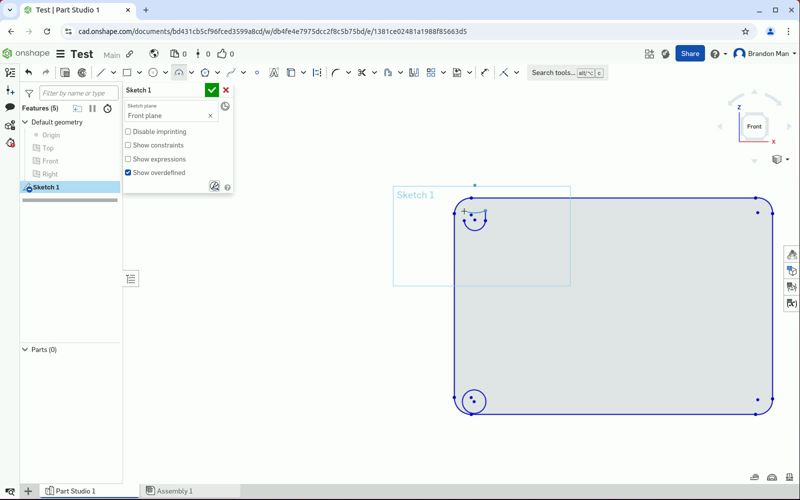
scroll(6)
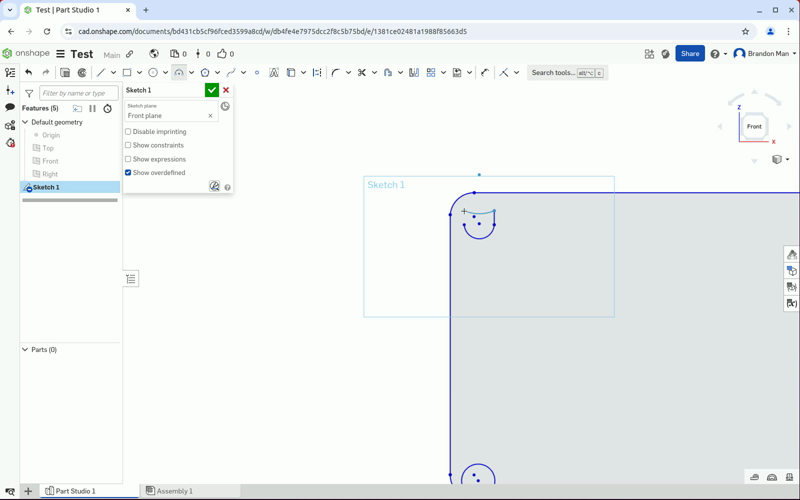
scroll(6)
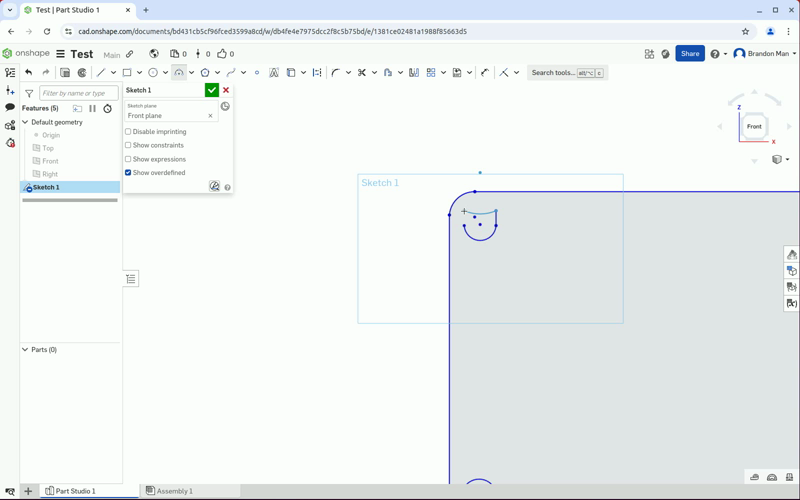
scroll(6)
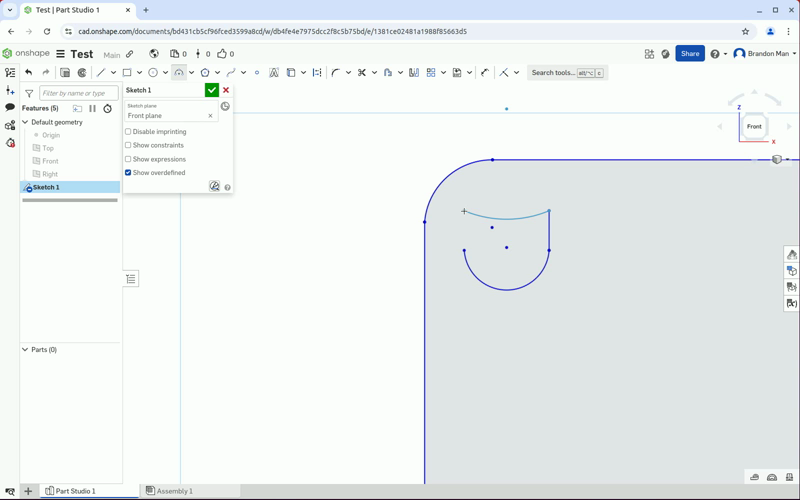
click(464, 210)
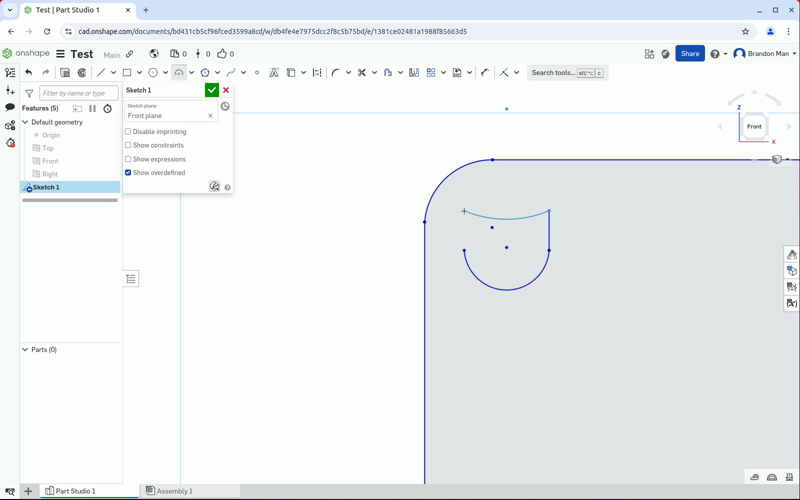
scroll(-6)
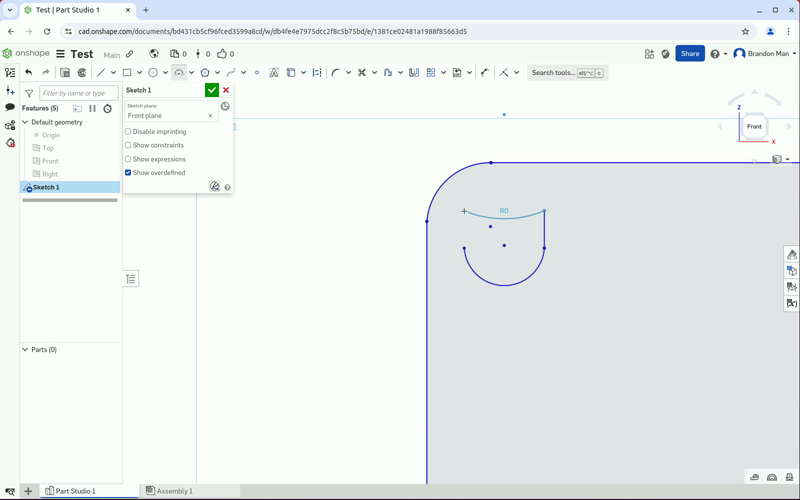
scroll(-6)
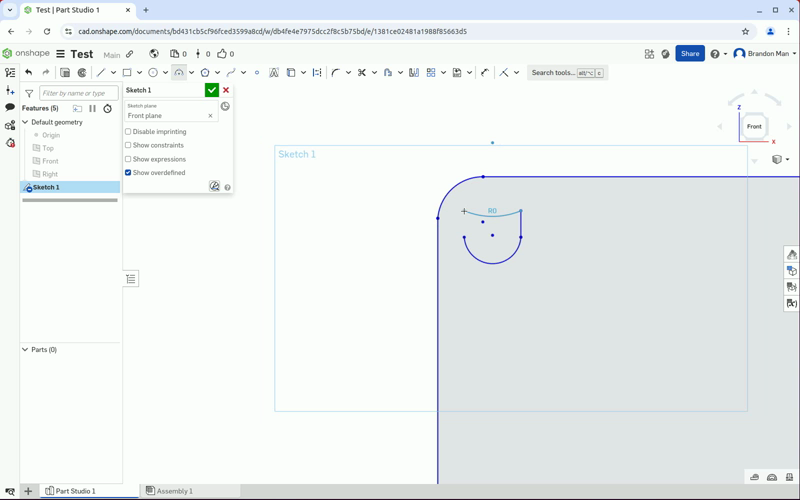
scroll(-6)
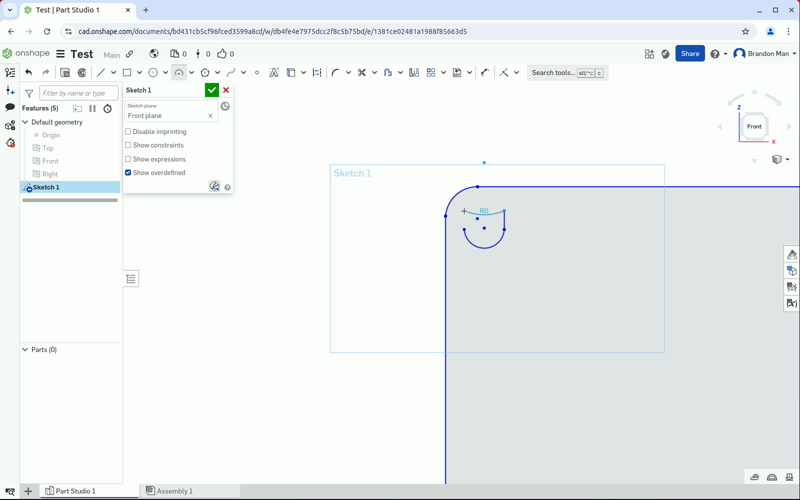
scroll(-6)
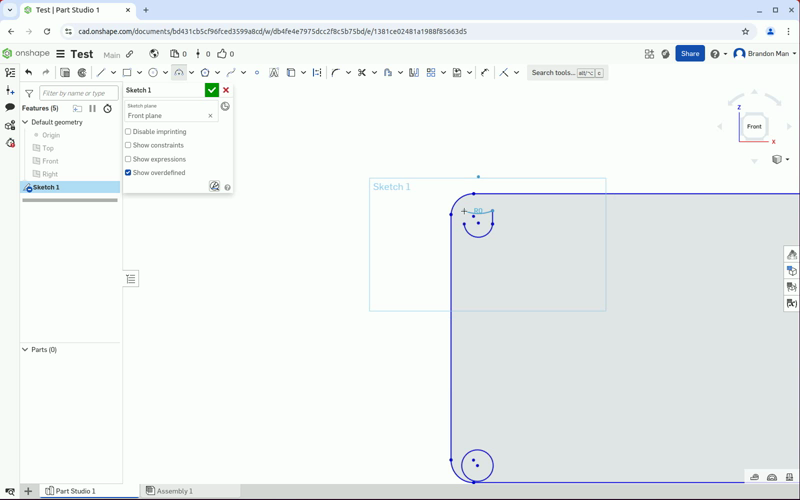
scroll(-6)
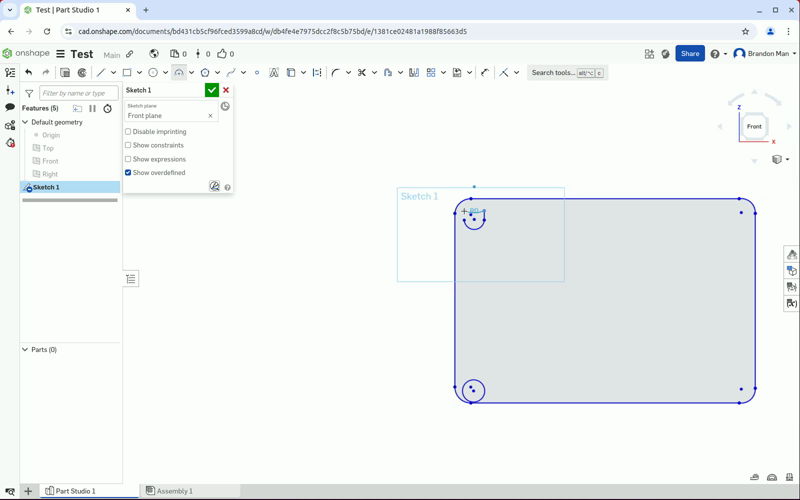
scroll(-6)
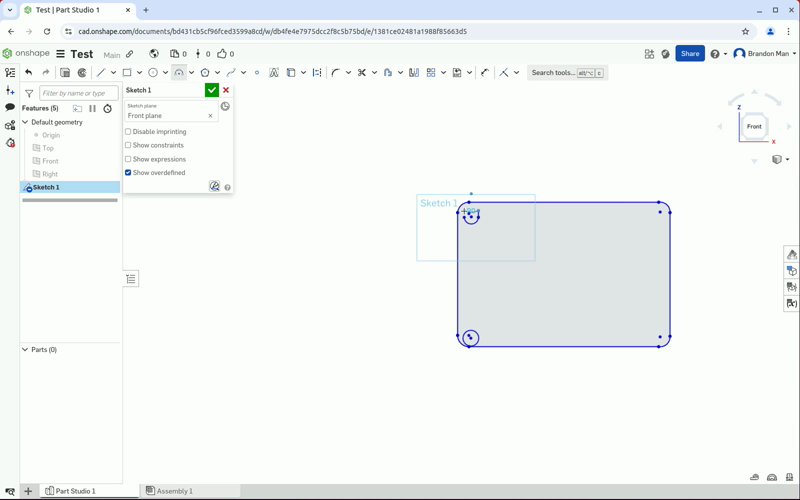
scroll(-6)
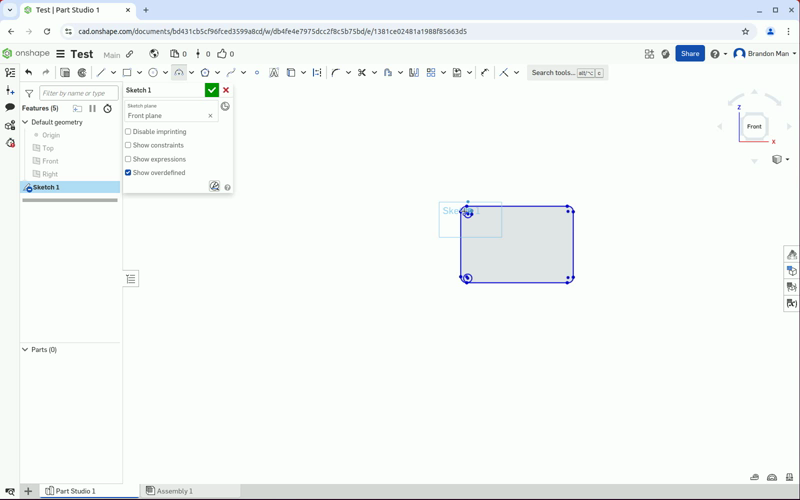
mouse_move(467, 214)
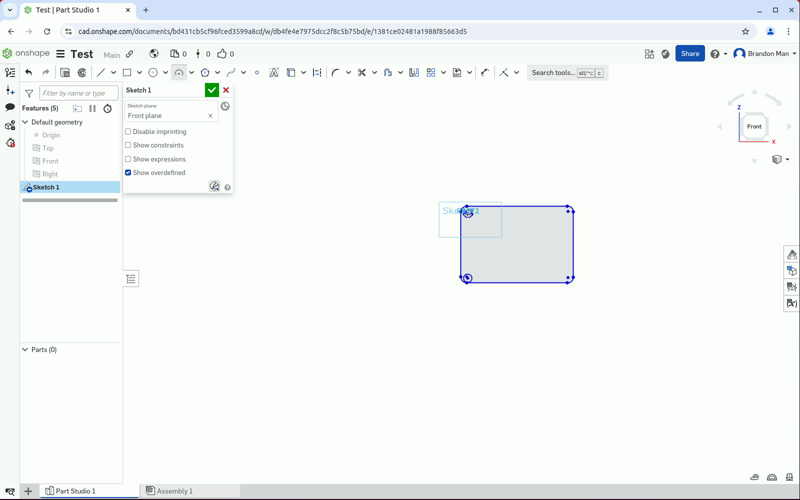
scroll(6)
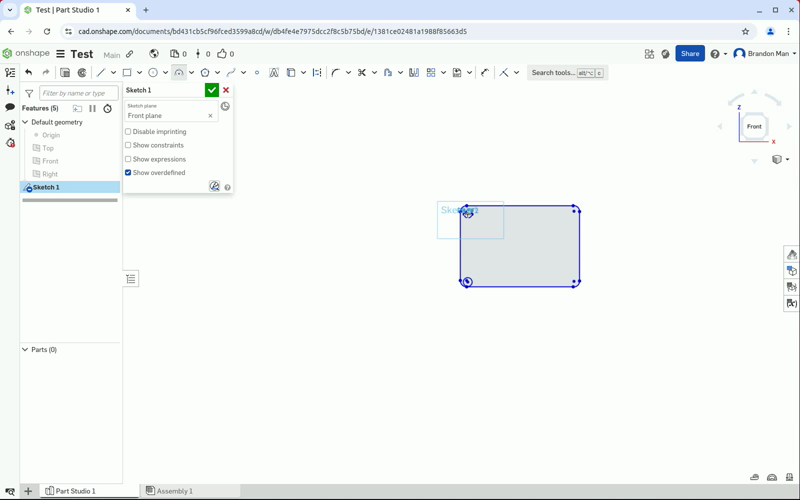
scroll(6)
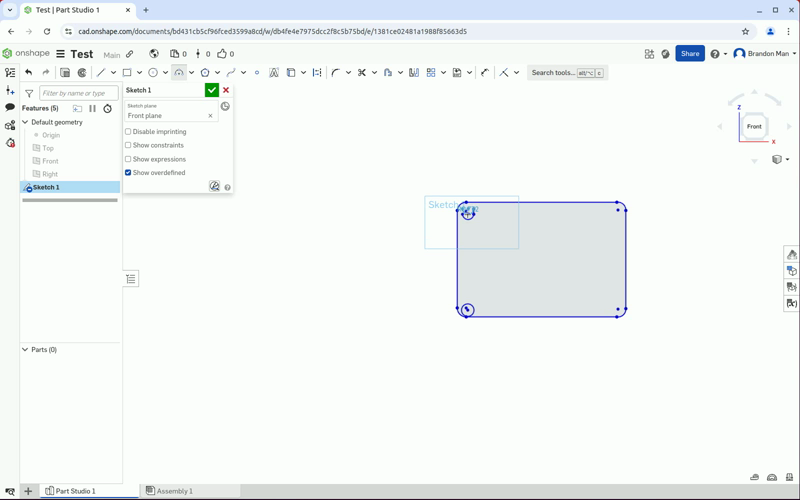
scroll(6)
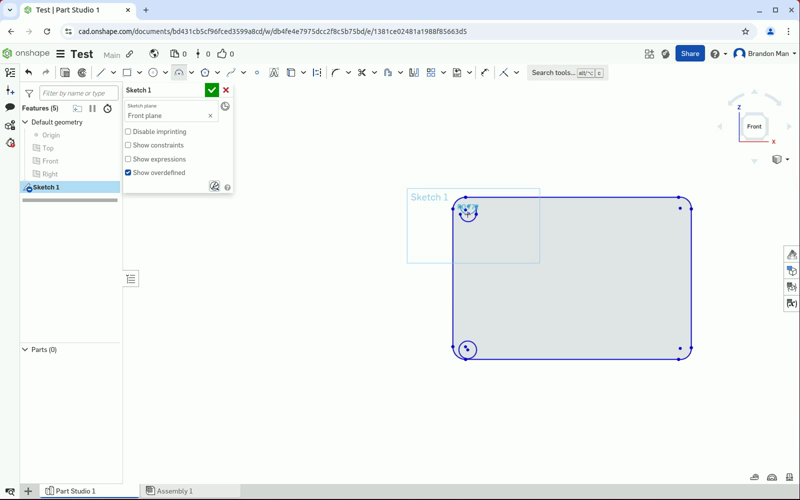
scroll(6)
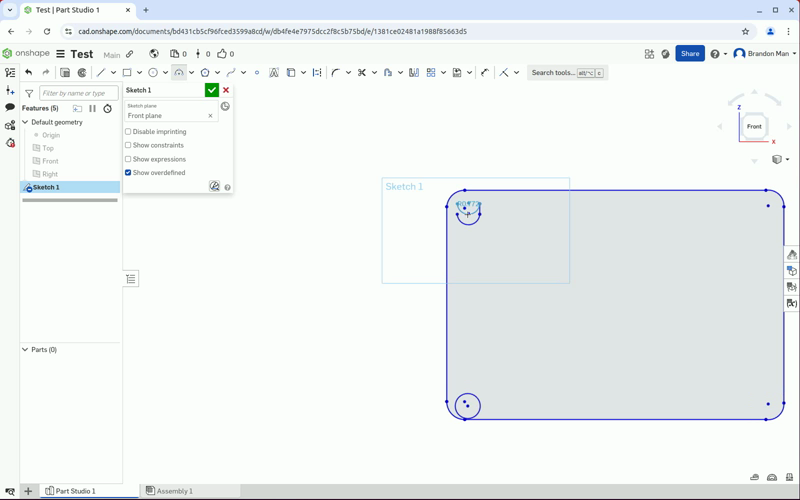
scroll(6)
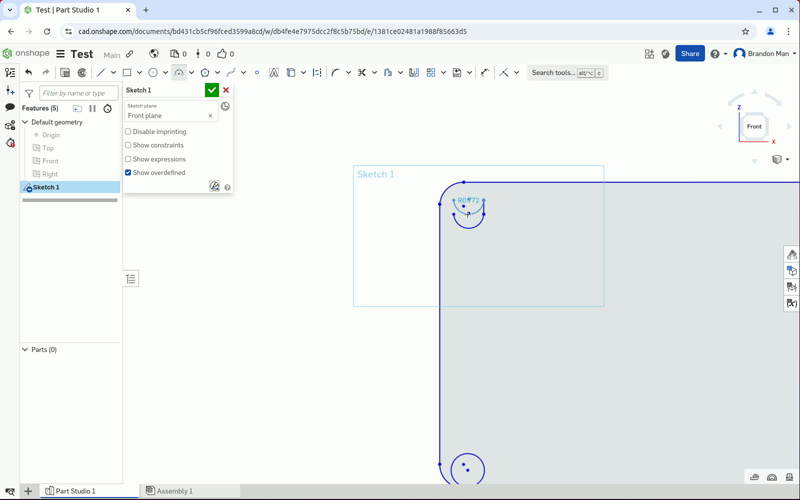
scroll(6)
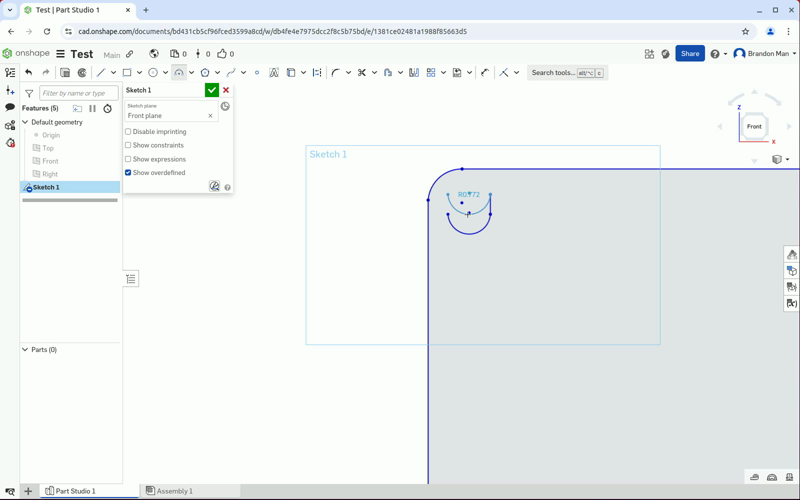
scroll(6)
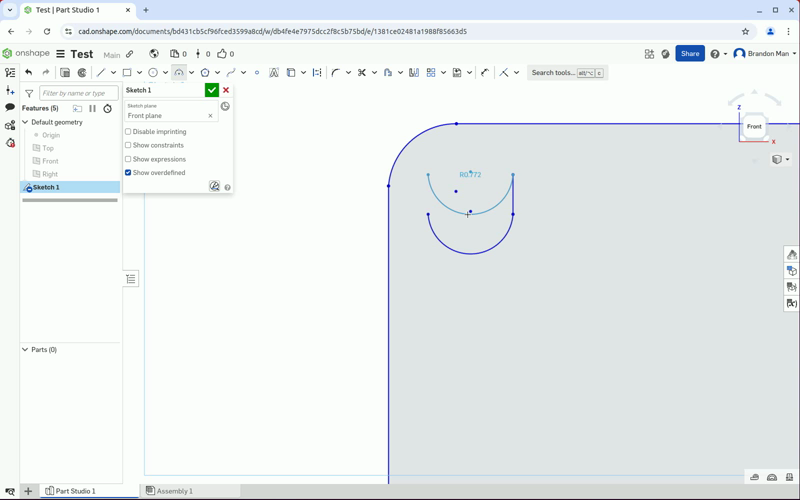
click(467, 214)
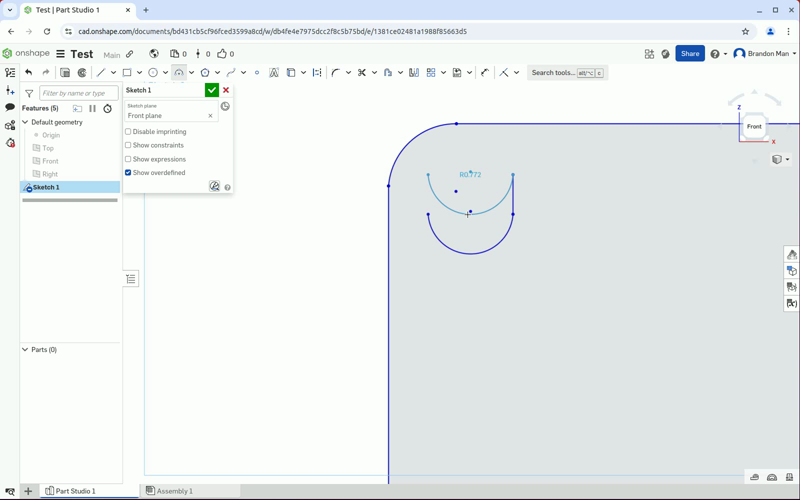
scroll(-6)
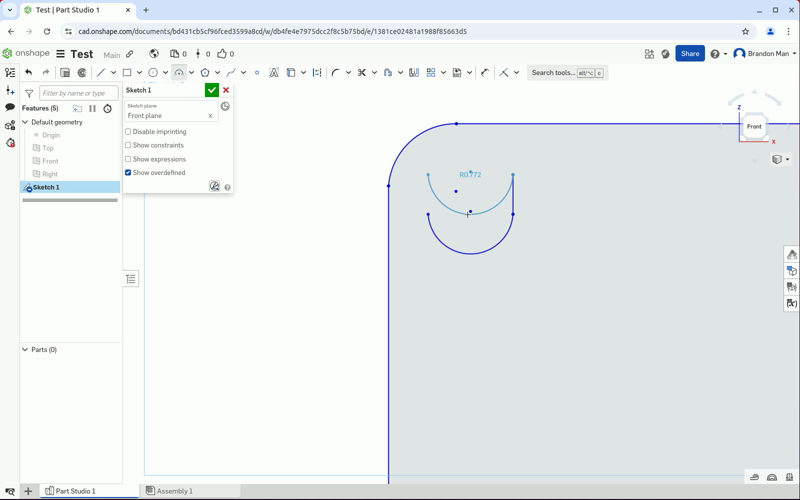
scroll(-6)
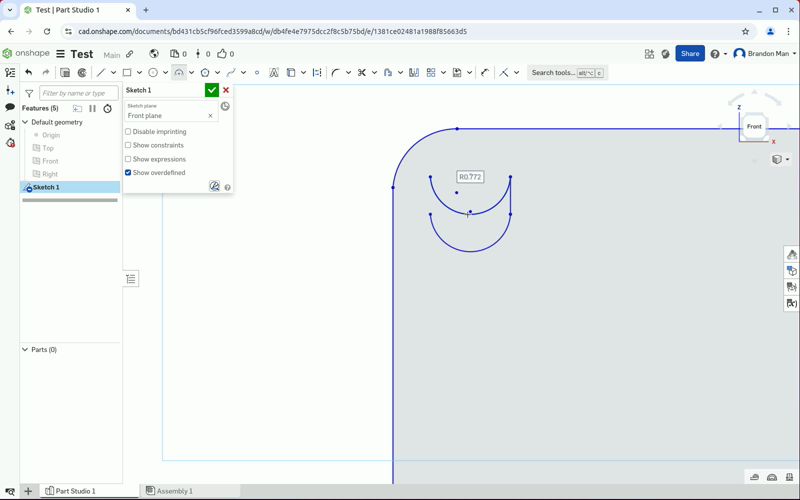
scroll(-6)
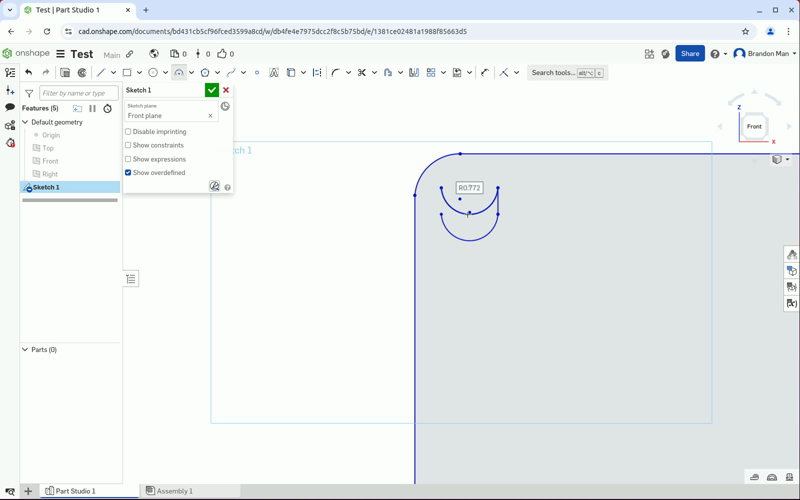
scroll(-6)
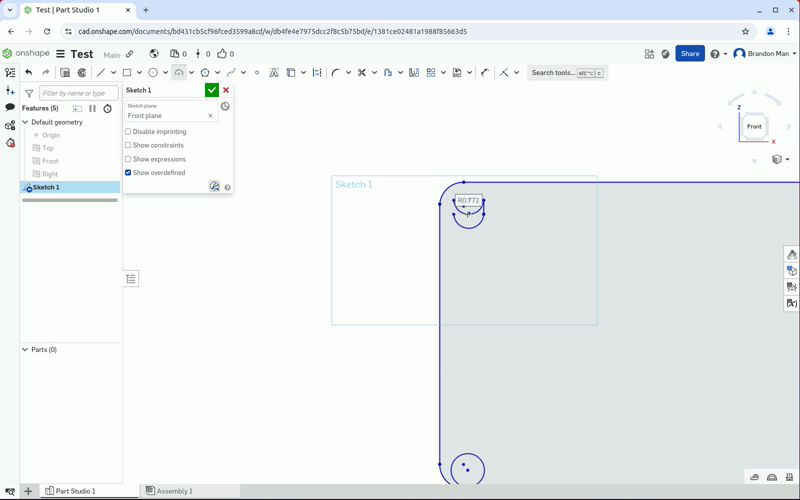
scroll(-6)
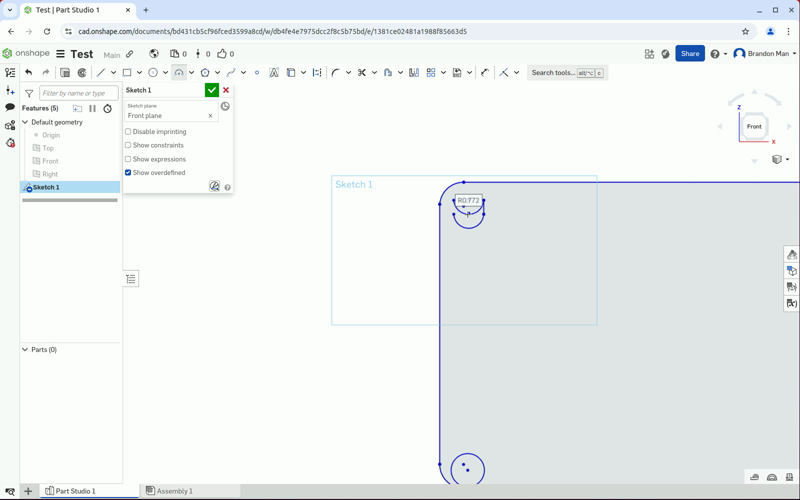
scroll(-6)
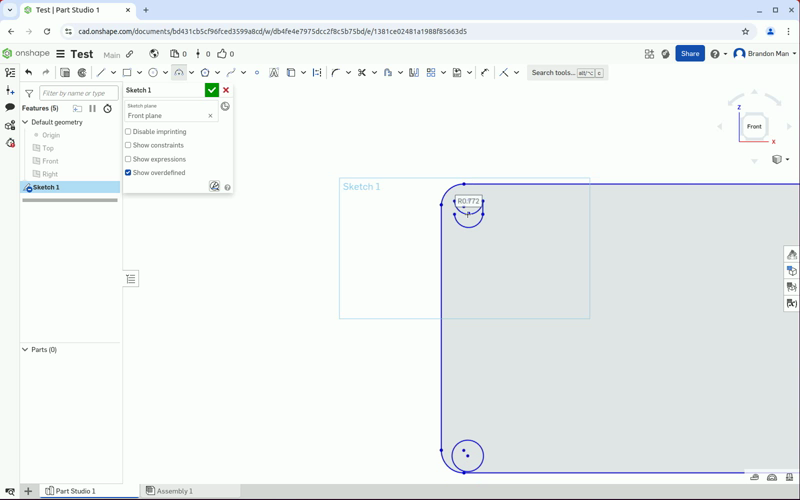
scroll(-6)
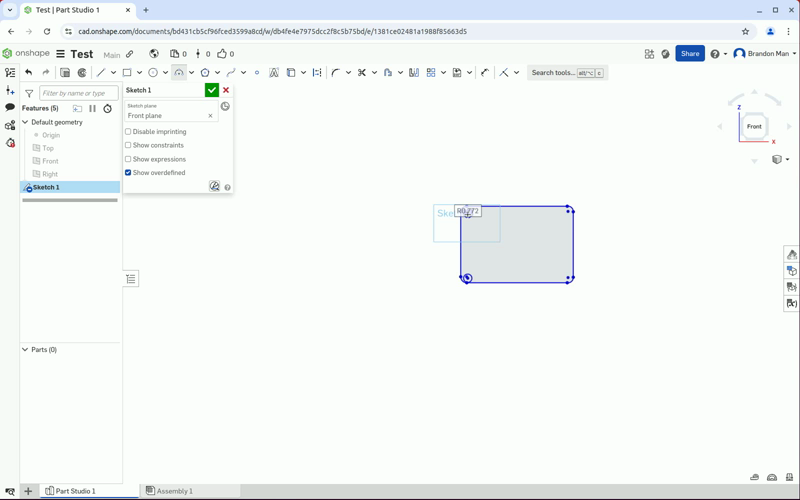
key_up(shift)
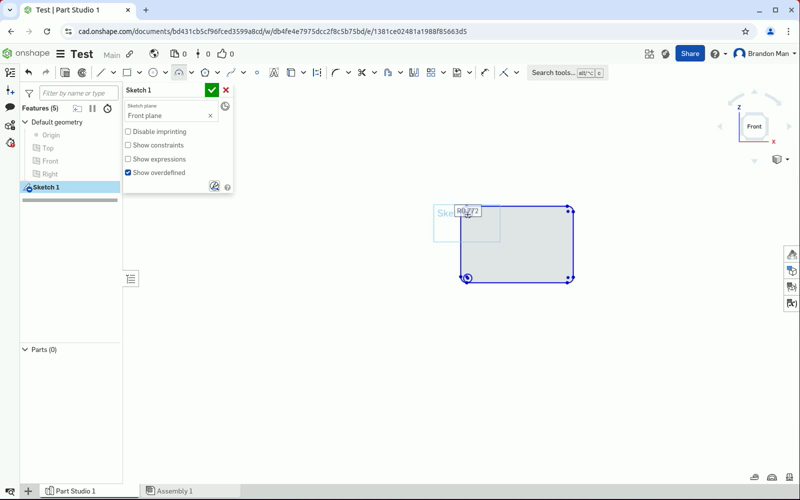
key(esc)
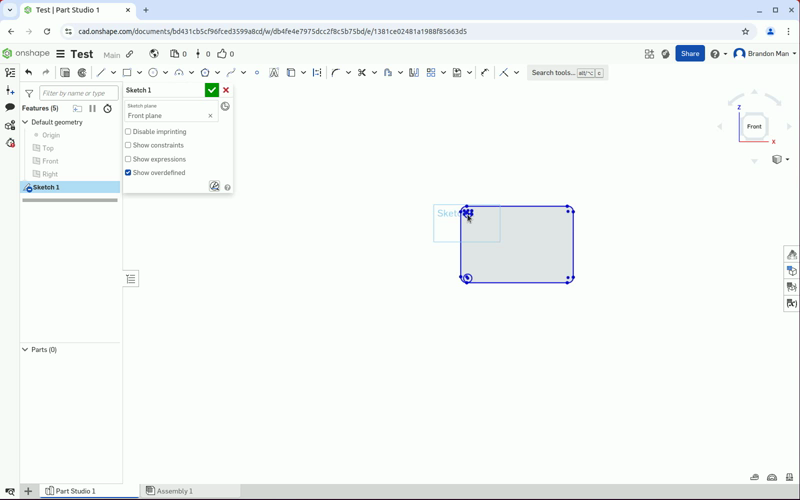
key(l)
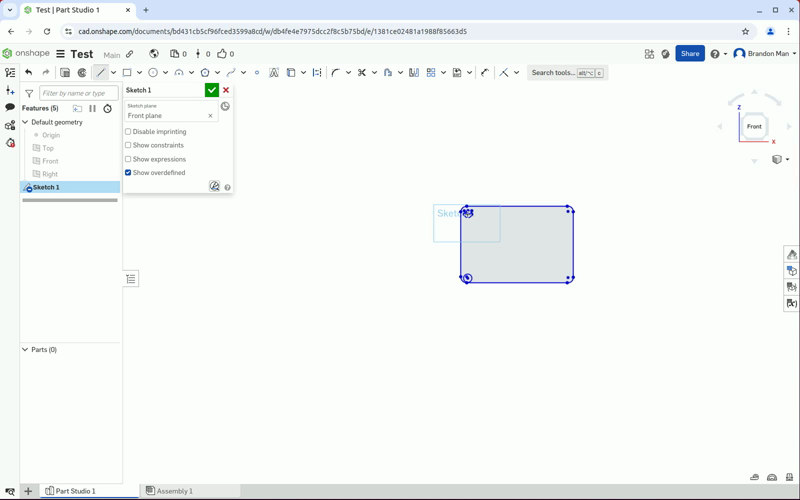
mouse_move(464, 210)
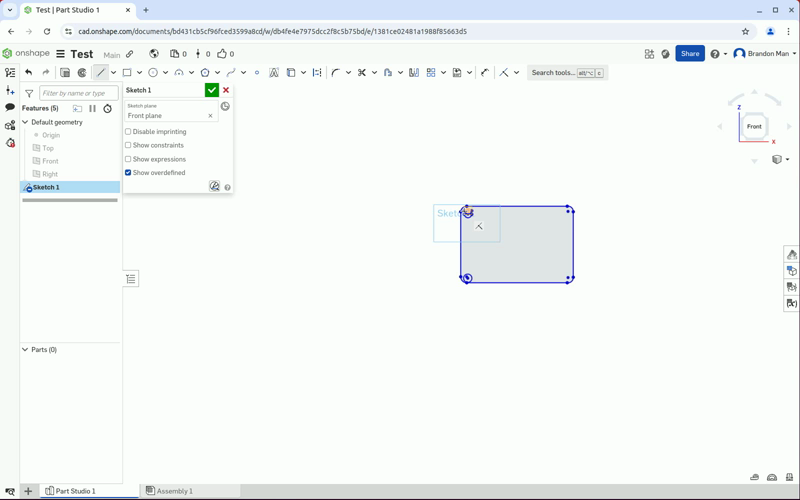
scroll(6)
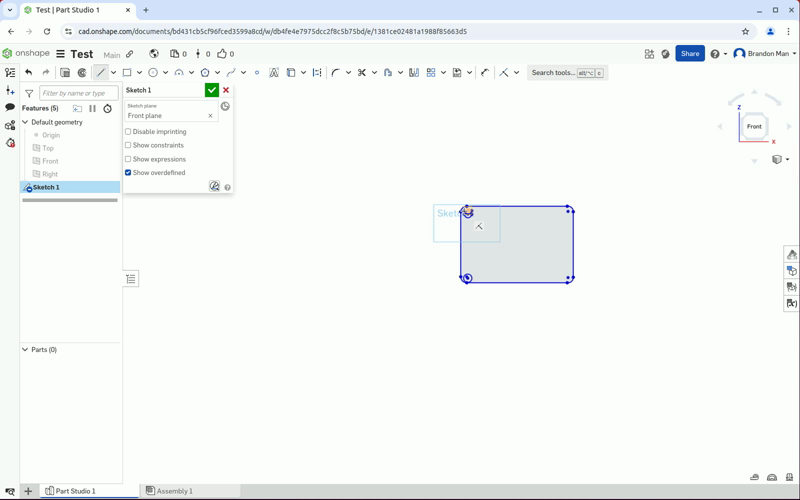
scroll(6)
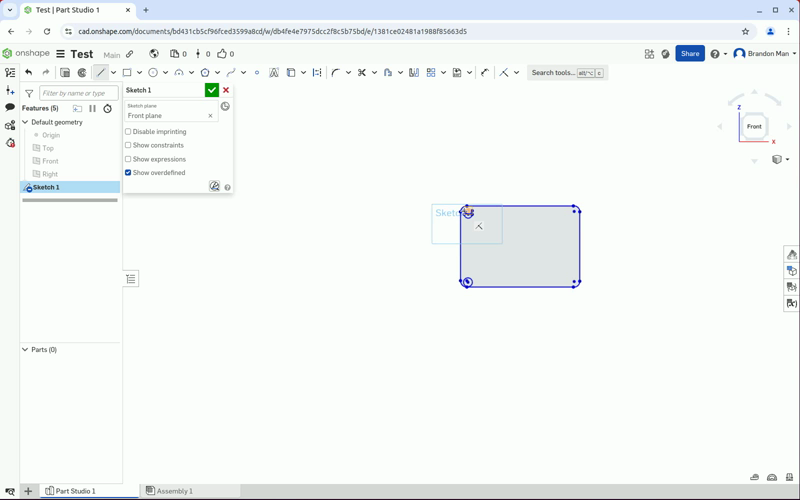
scroll(6)
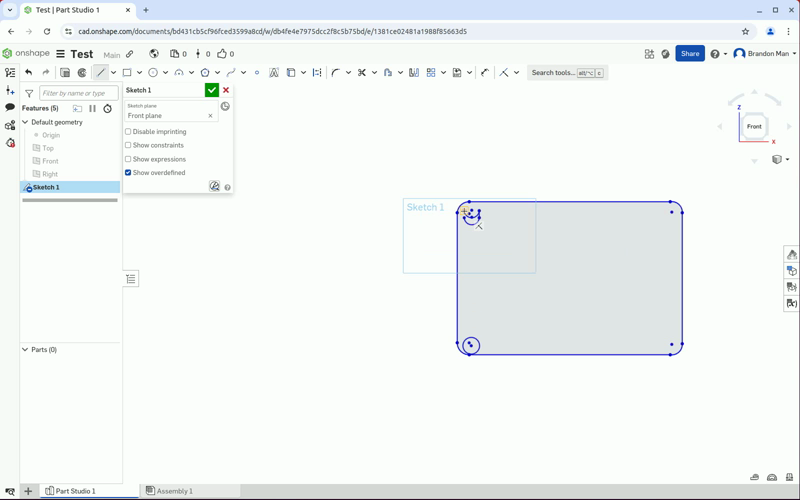
scroll(6)
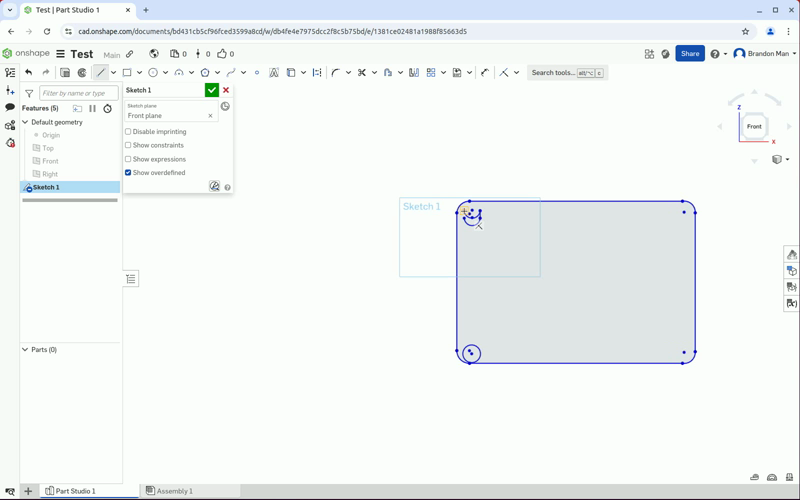
scroll(6)
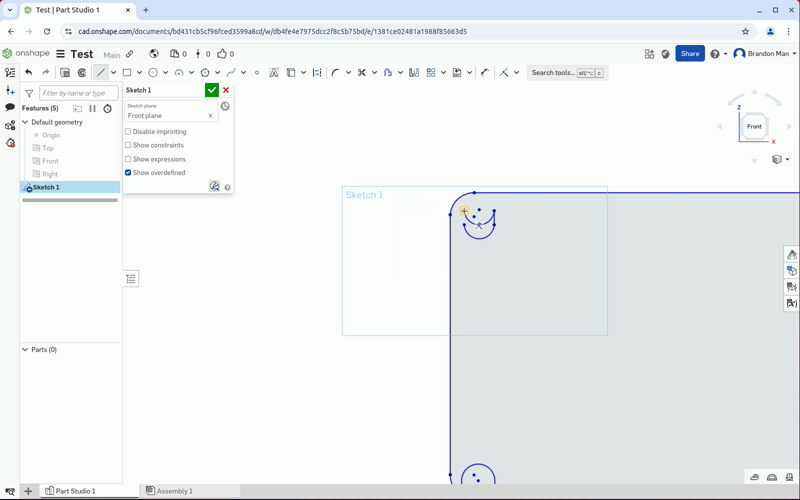
scroll(6)
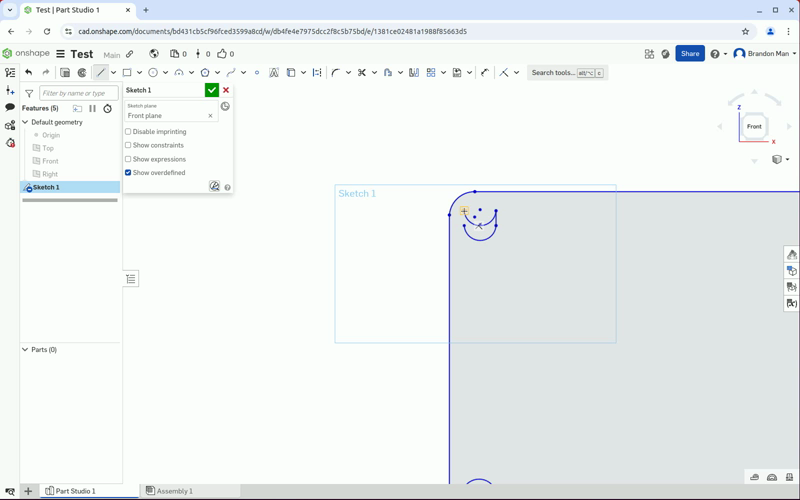
scroll(6)
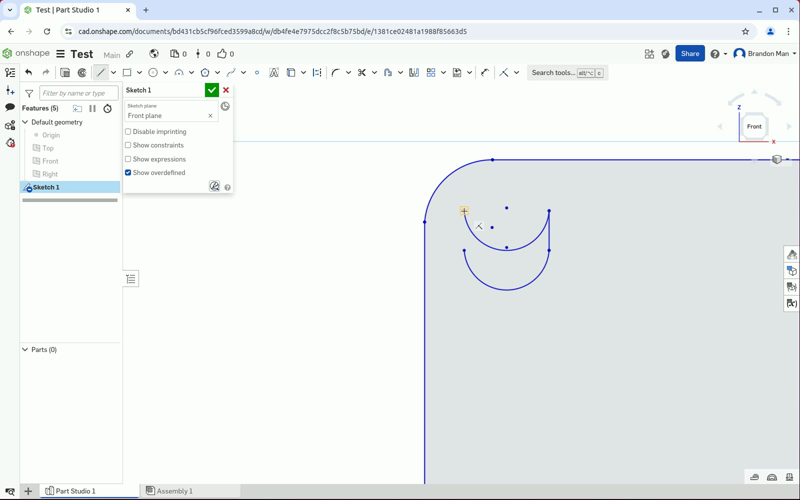
click(464, 210)
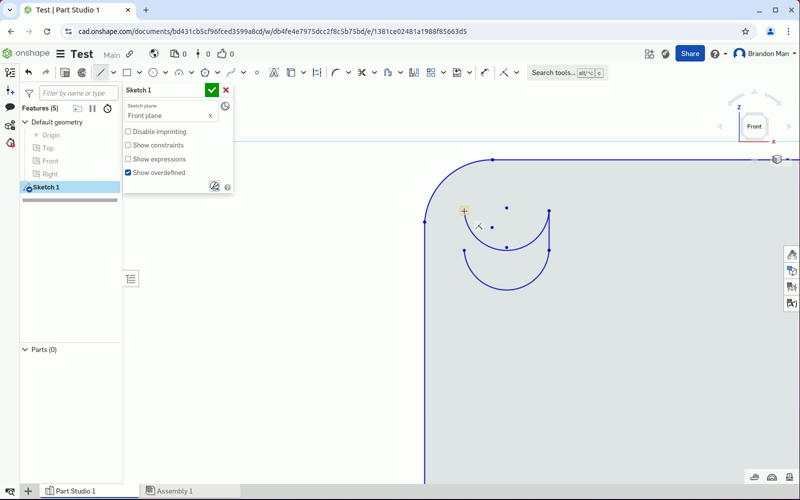
scroll(-6)
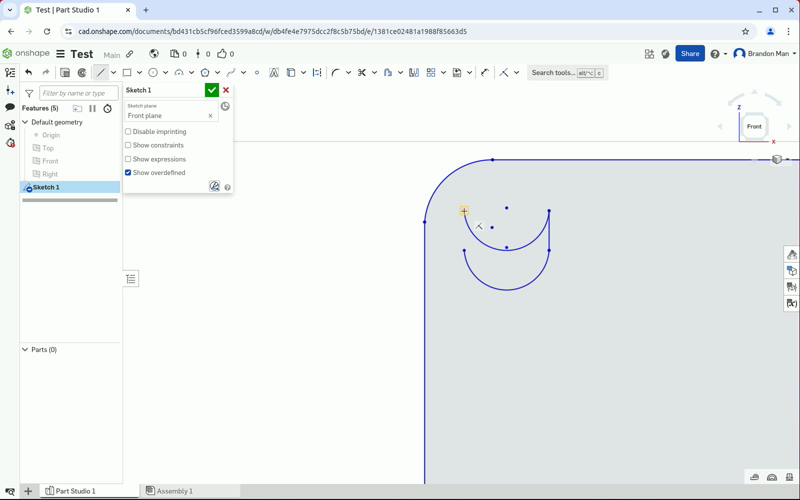
scroll(-6)
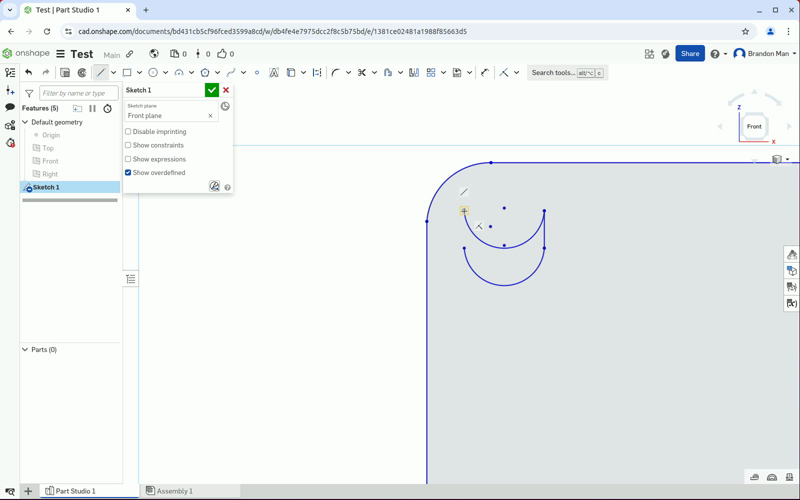
scroll(-6)
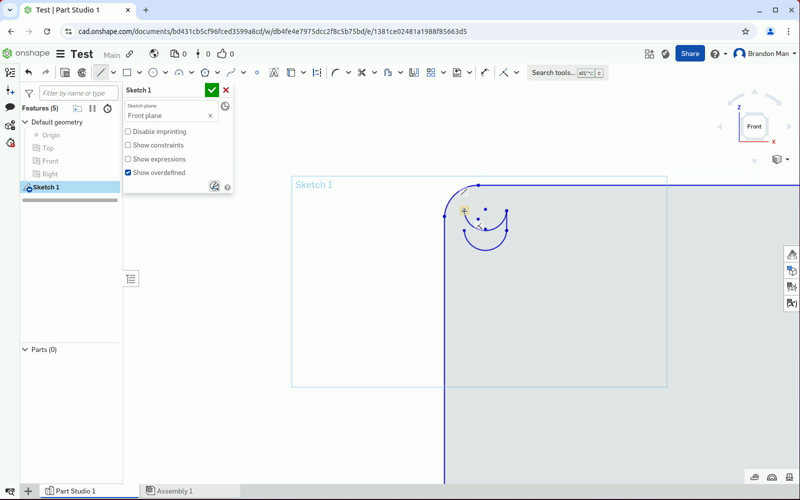
scroll(-6)
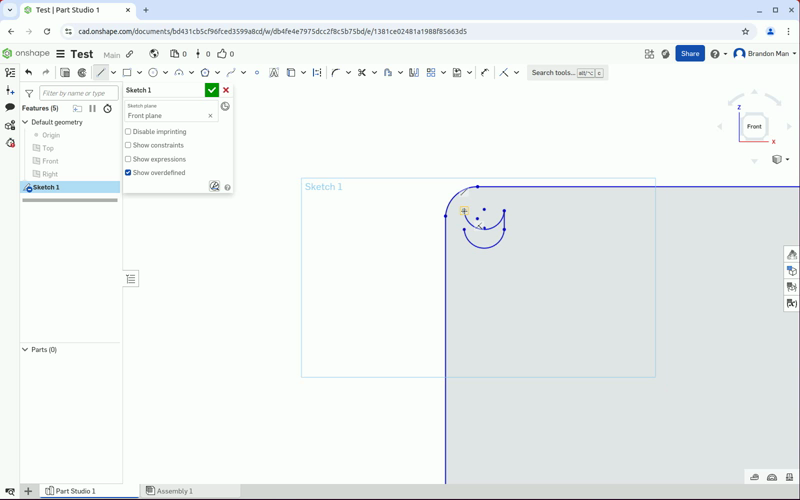
scroll(-6)
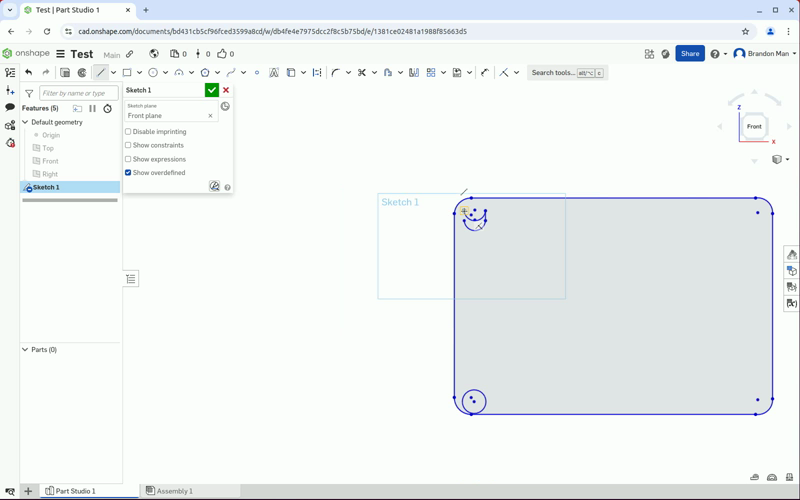
scroll(-6)
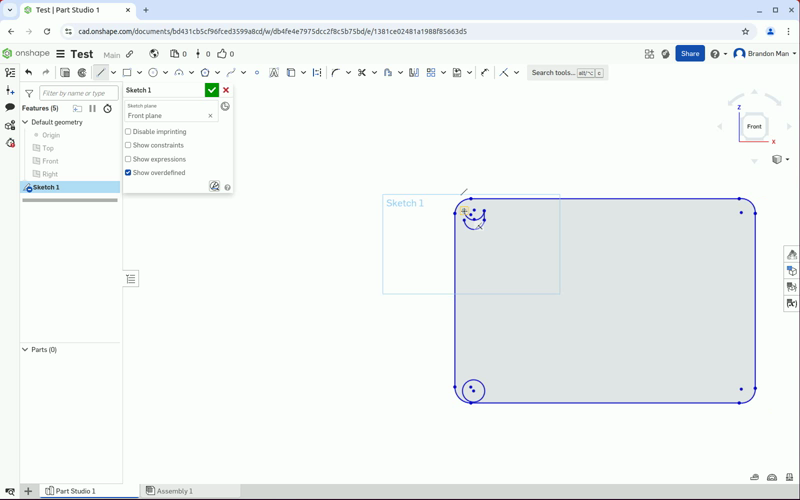
scroll(-6)
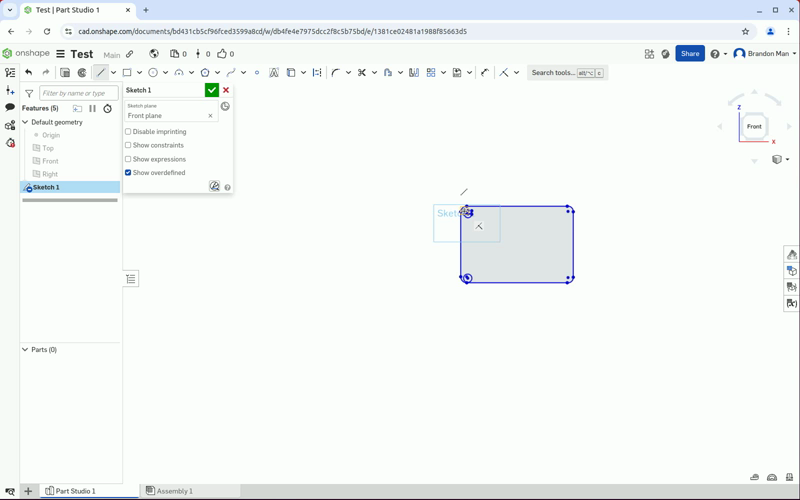
mouse_move(494, 210)
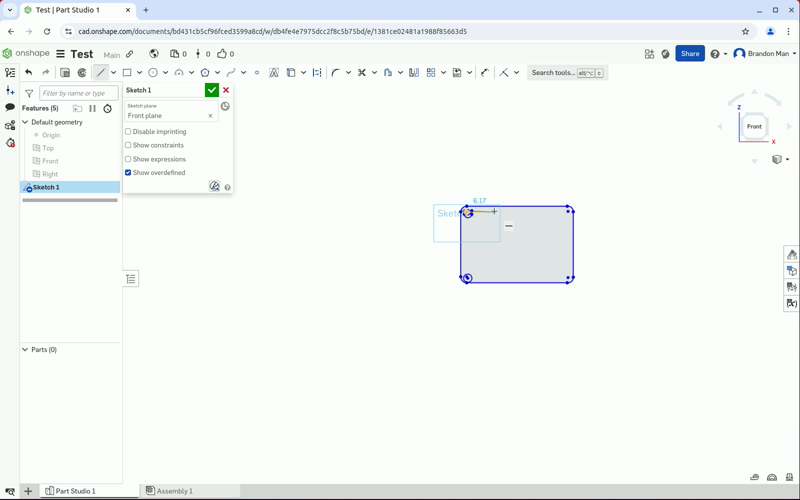
key_down(shift)
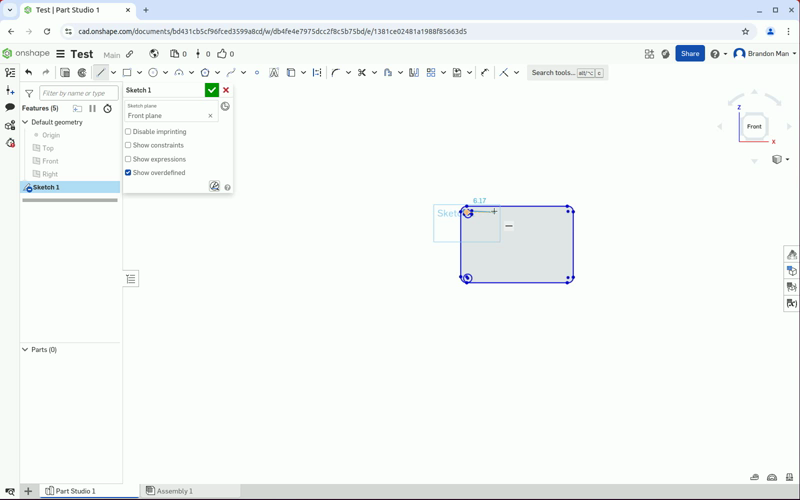
mouse_move(464, 214)
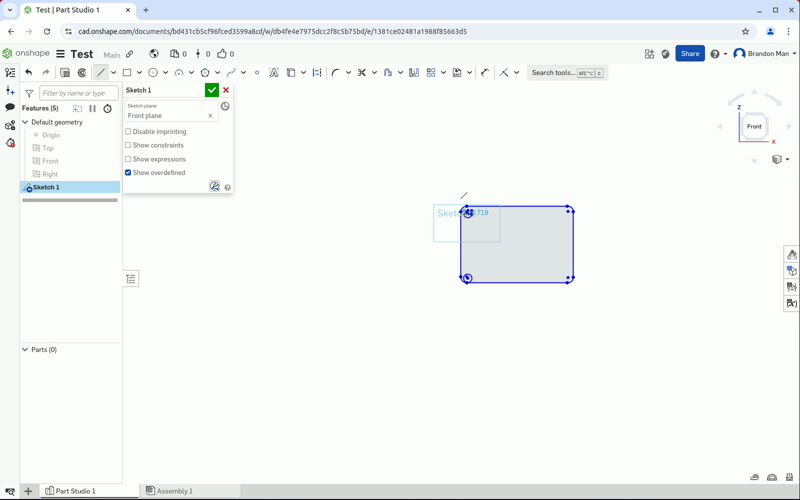
scroll(6)
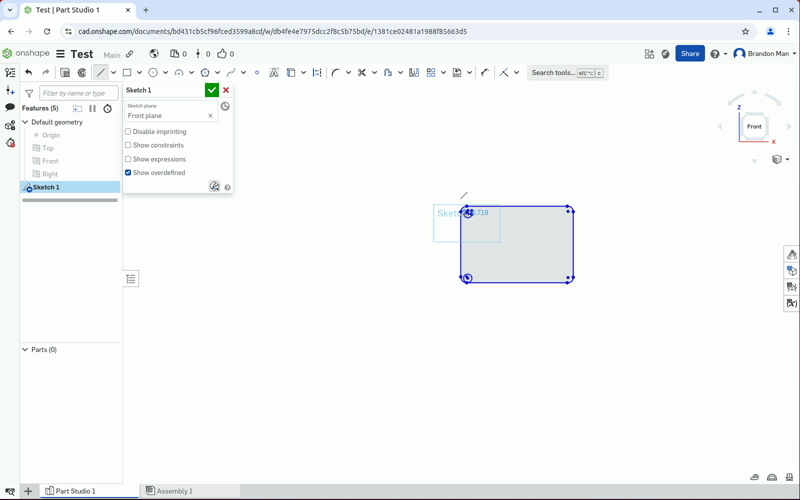
scroll(6)
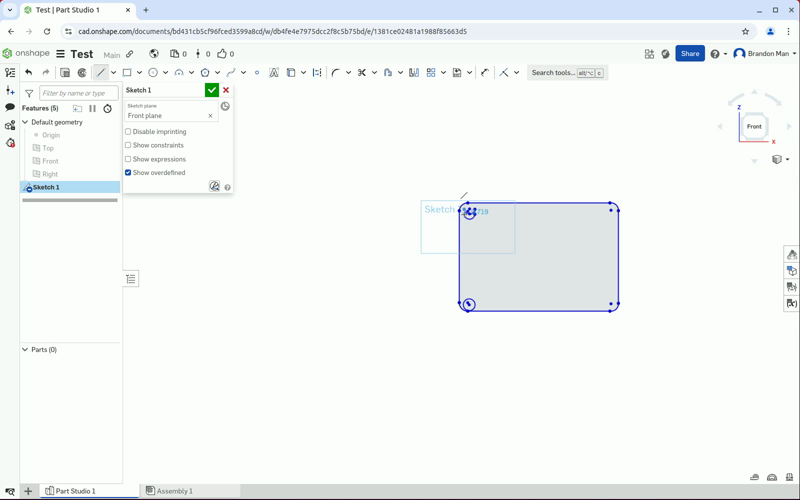
scroll(6)
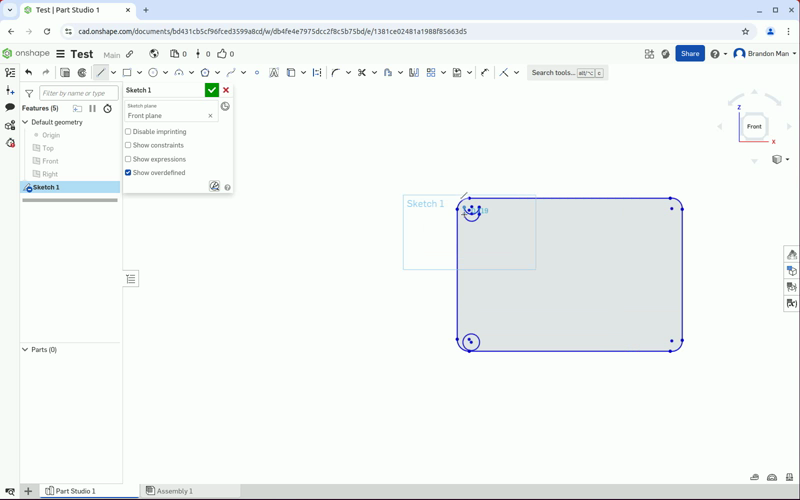
scroll(6)
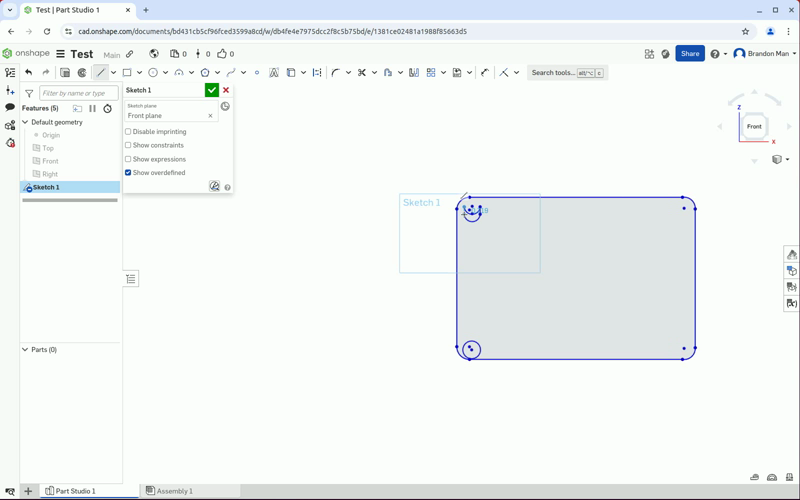
scroll(6)
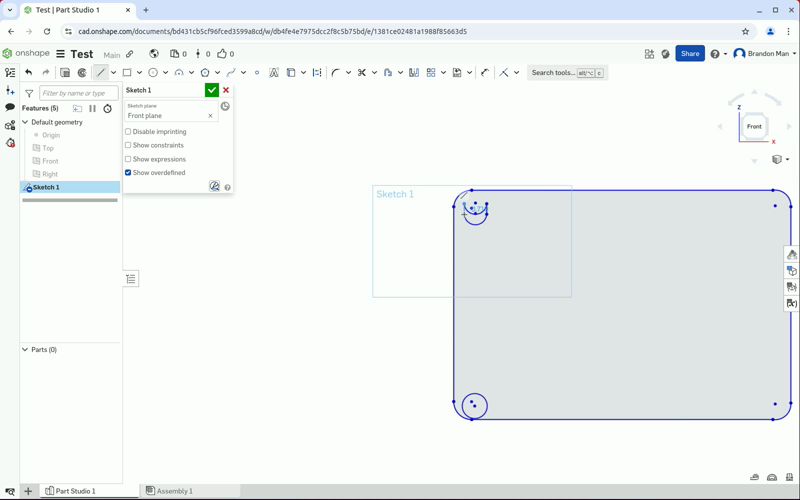
scroll(6)
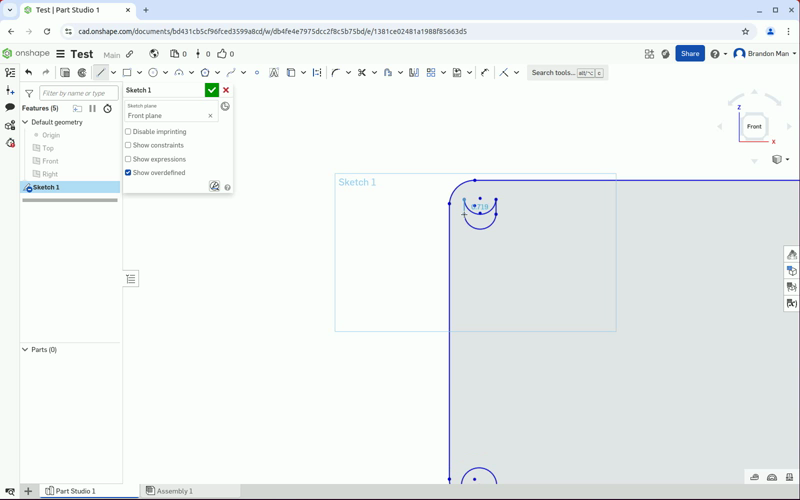
scroll(6)
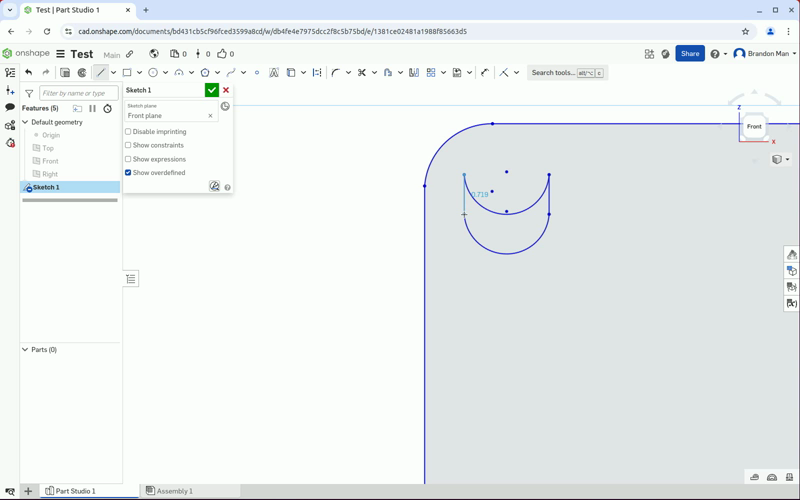
key_up(shift)
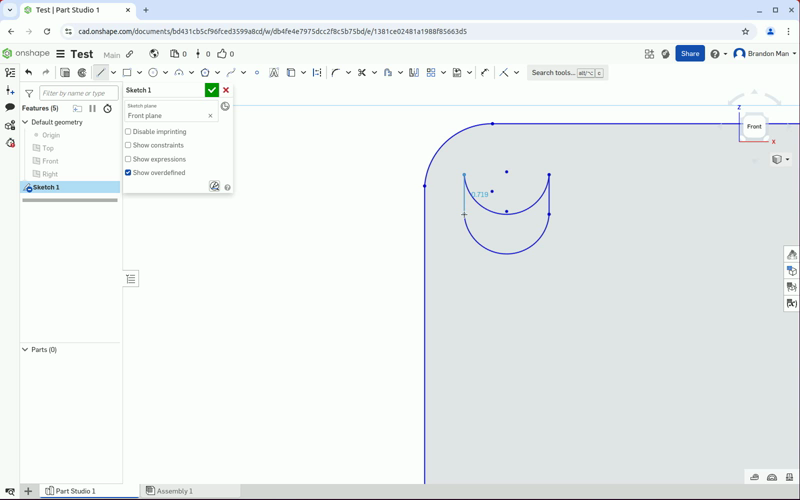
click(464, 214)
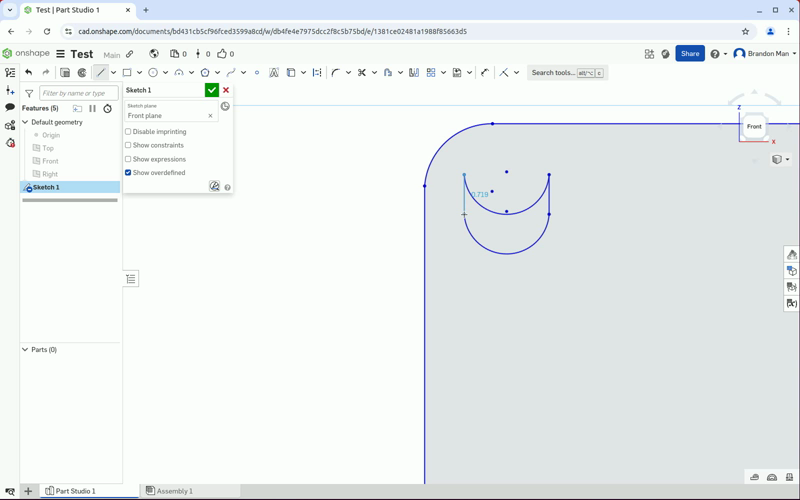
scroll(-6)
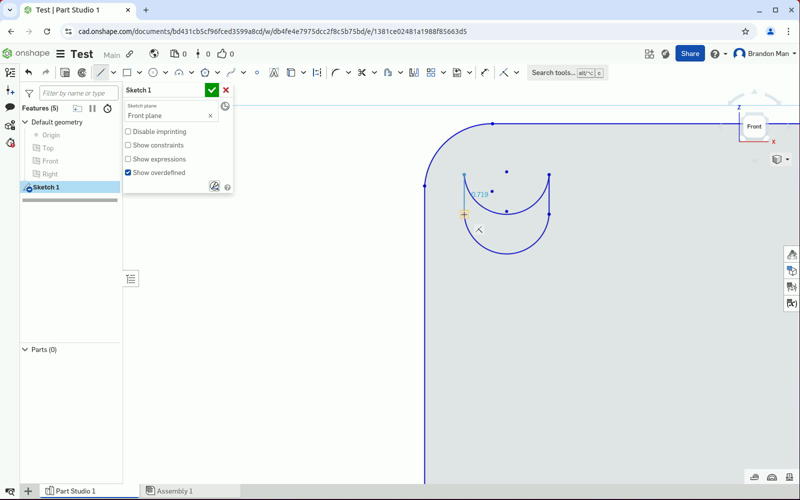
scroll(-6)
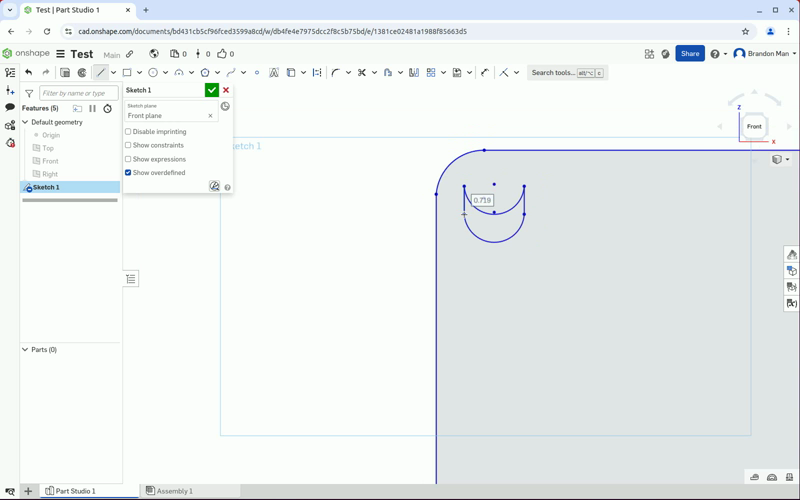
scroll(-6)
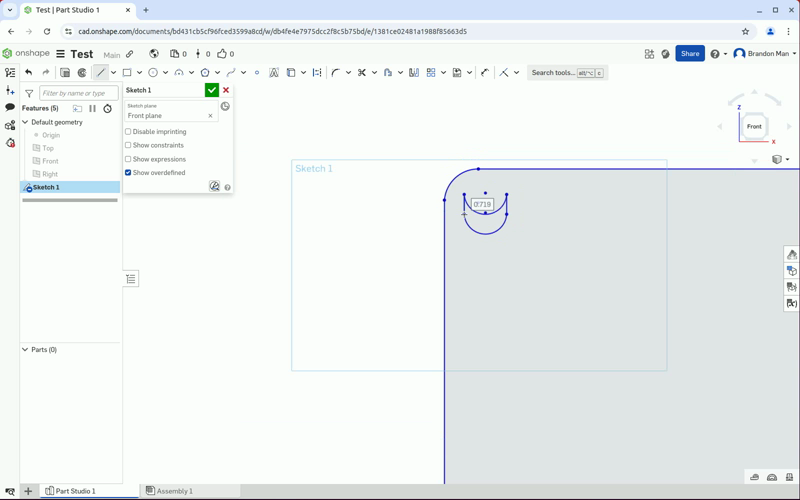
scroll(-6)
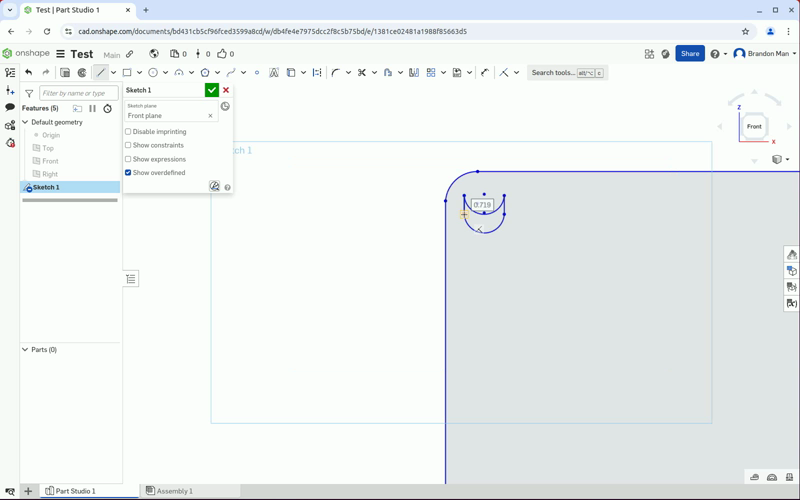
scroll(-6)
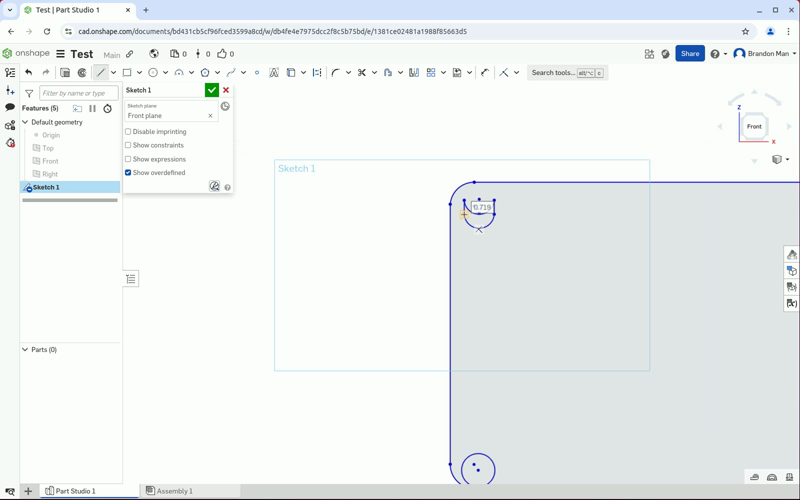
scroll(-6)
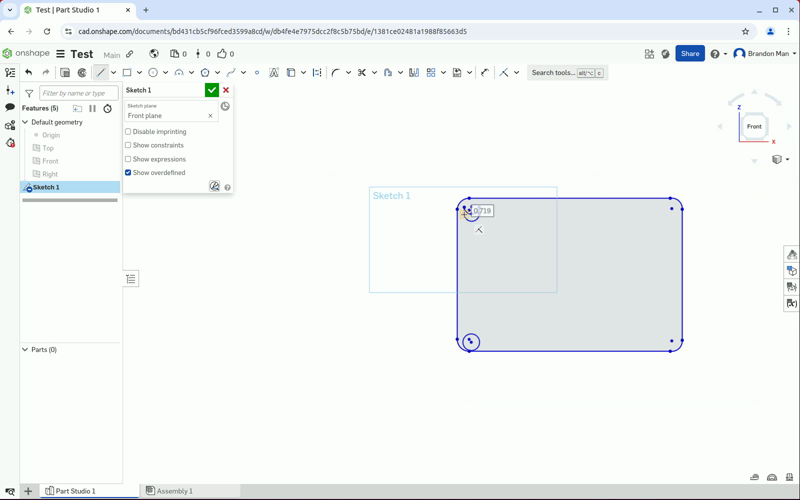
scroll(-6)
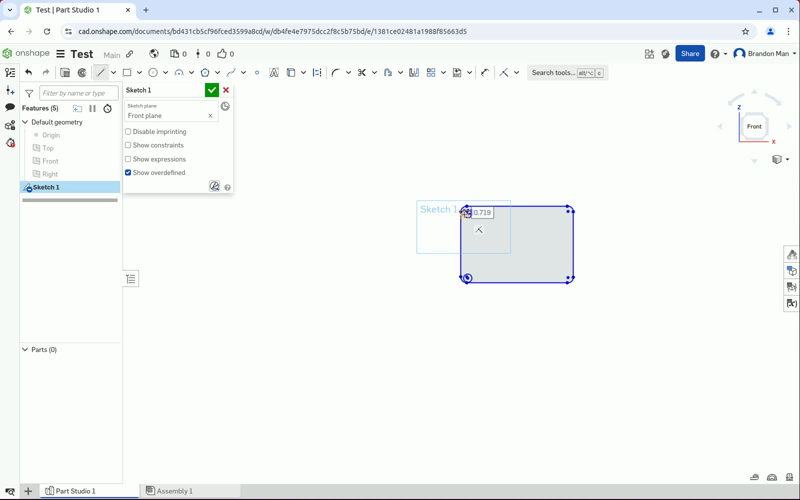
key(esc)
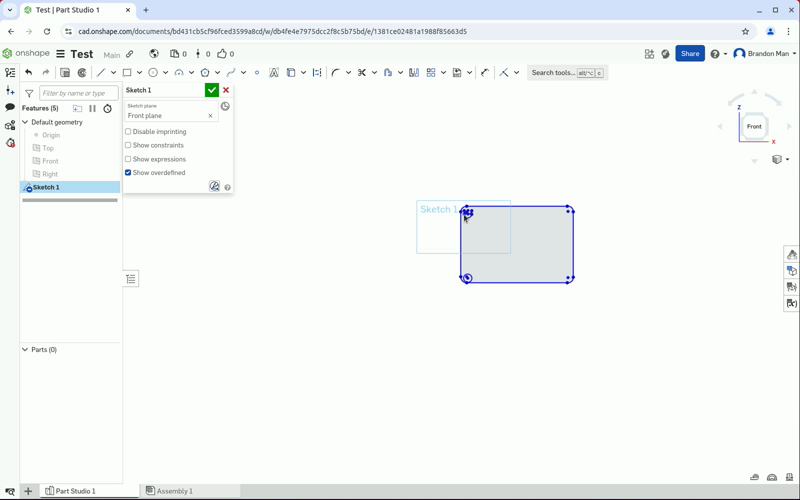
key(c)
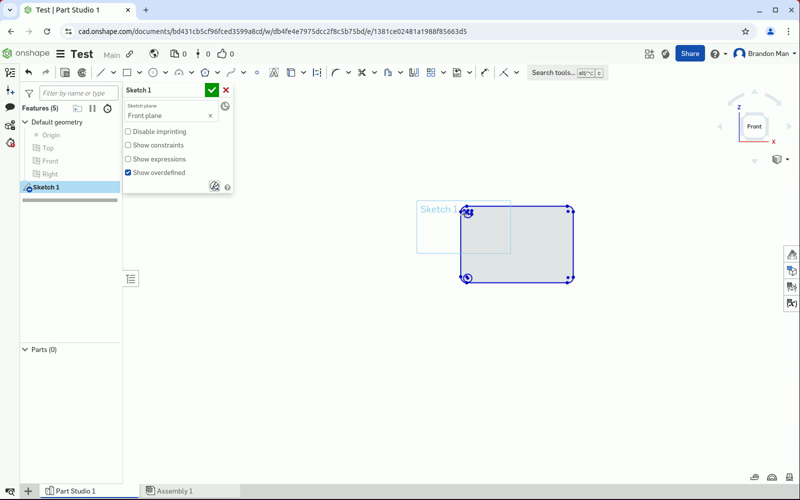
key_down(shift)
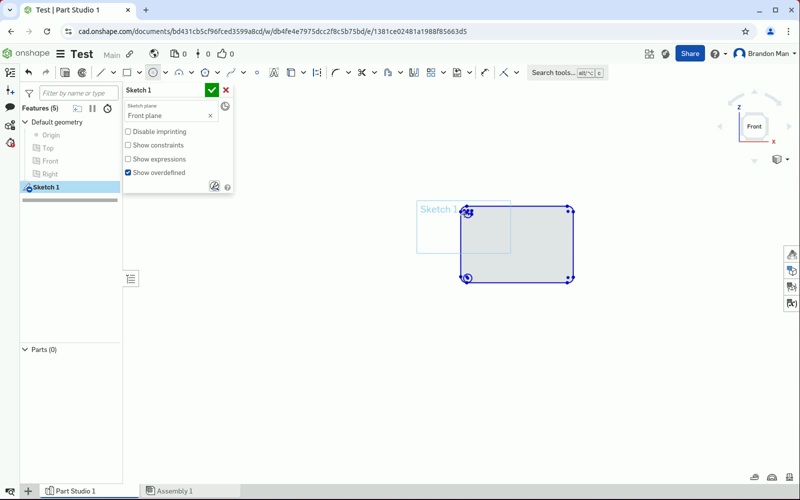
mouse_move(566, 278)
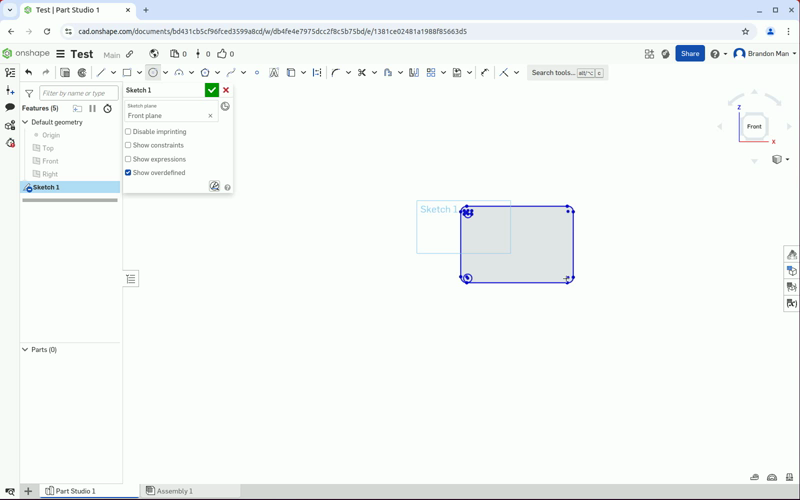
scroll(6)
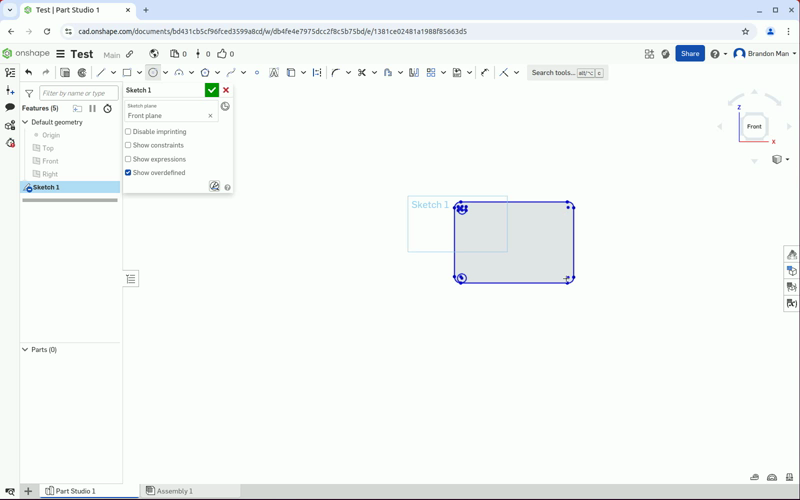
scroll(6)
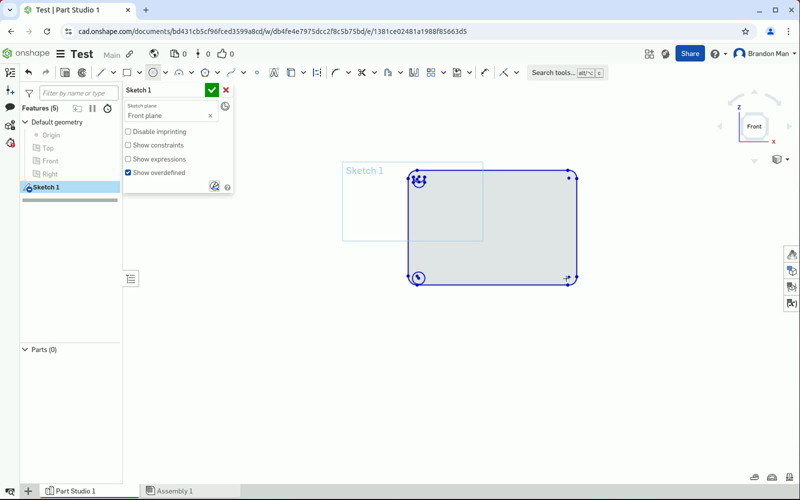
scroll(6)
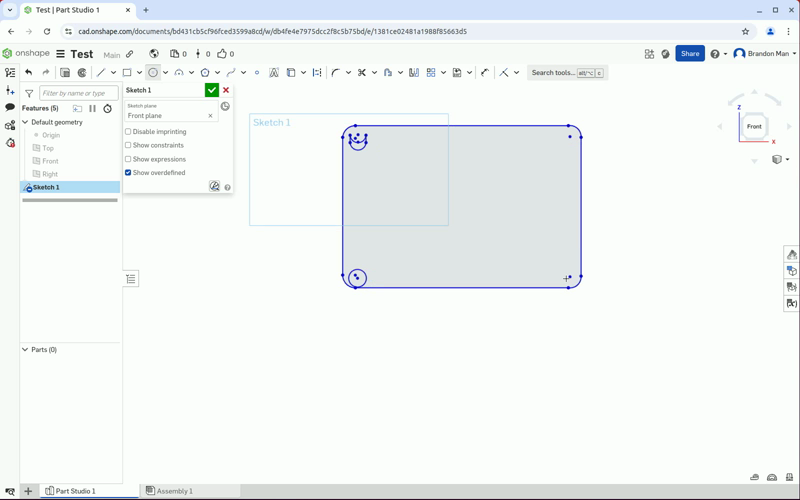
scroll(6)
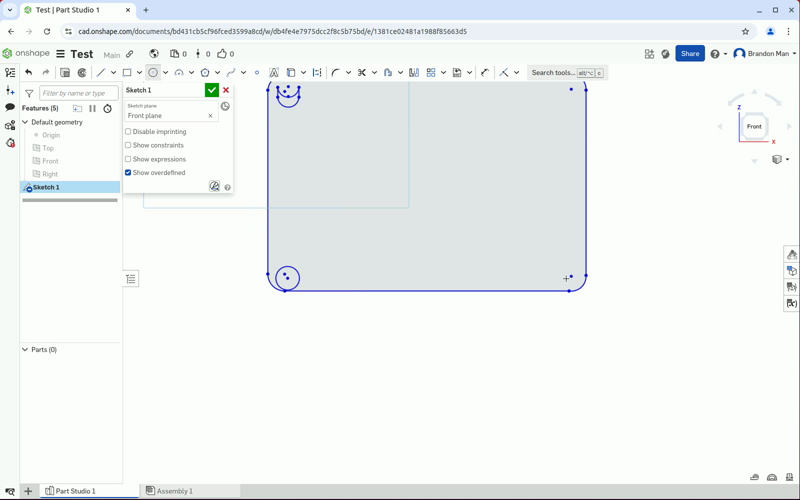
scroll(6)
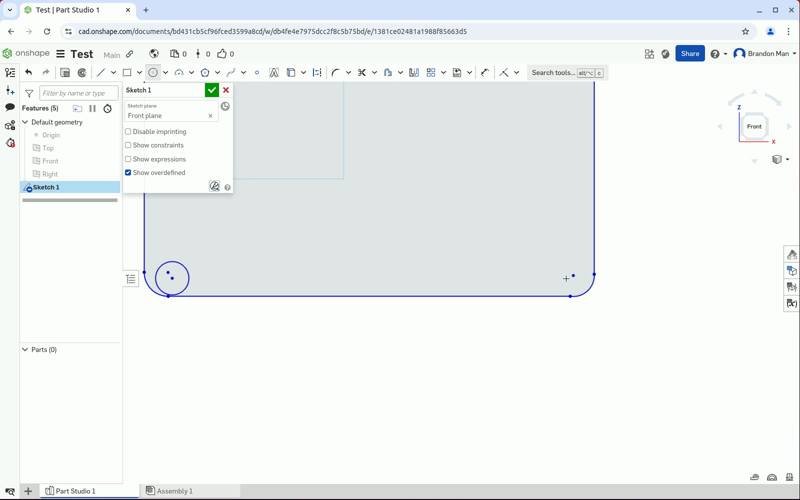
scroll(6)
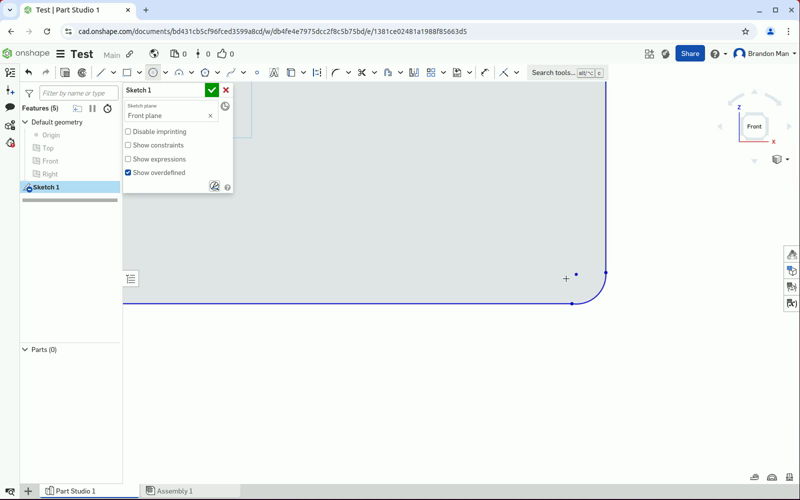
scroll(6)
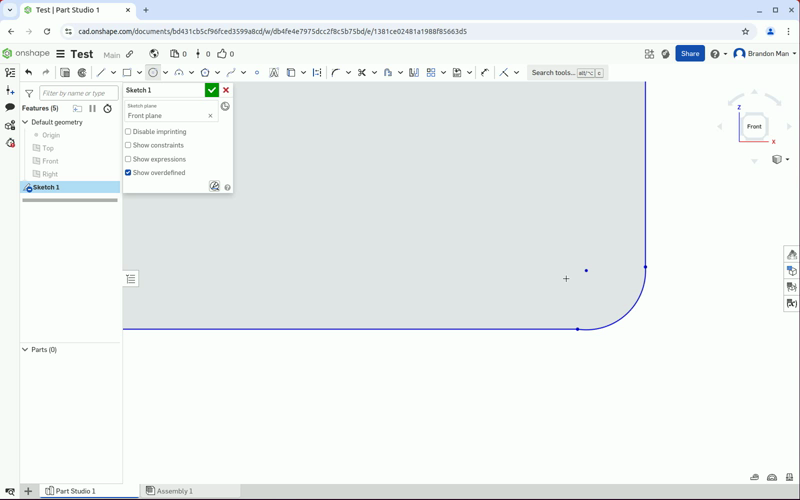
click(566, 278)
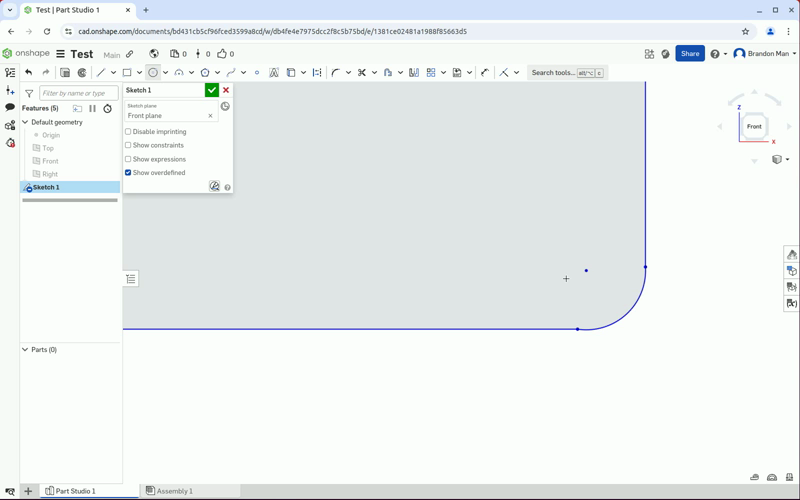
scroll(-6)
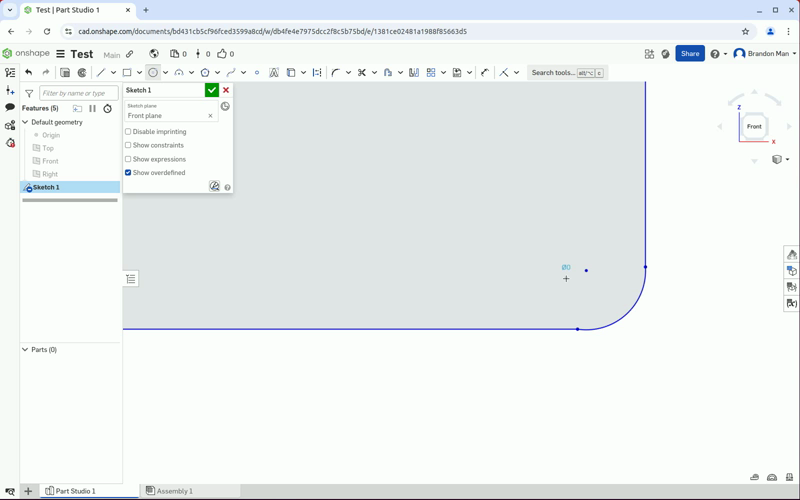
scroll(-6)
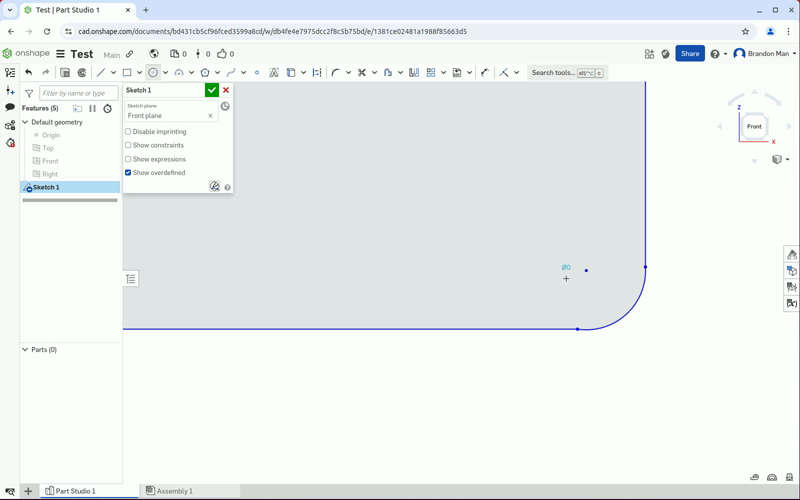
scroll(-6)
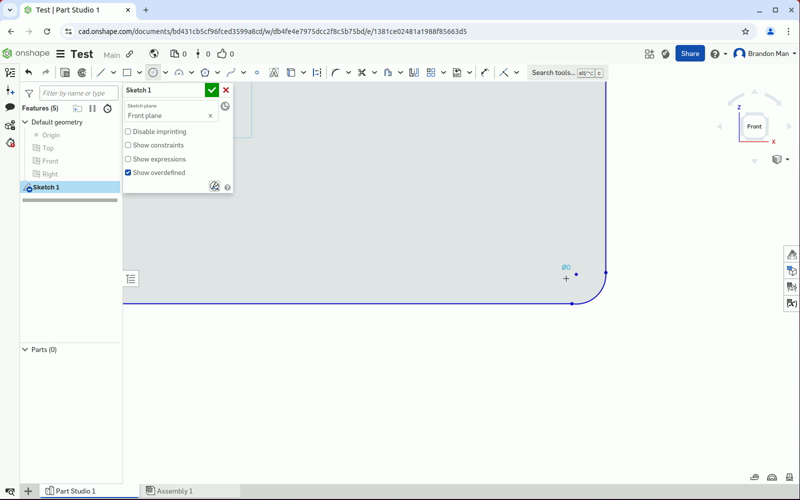
scroll(-6)
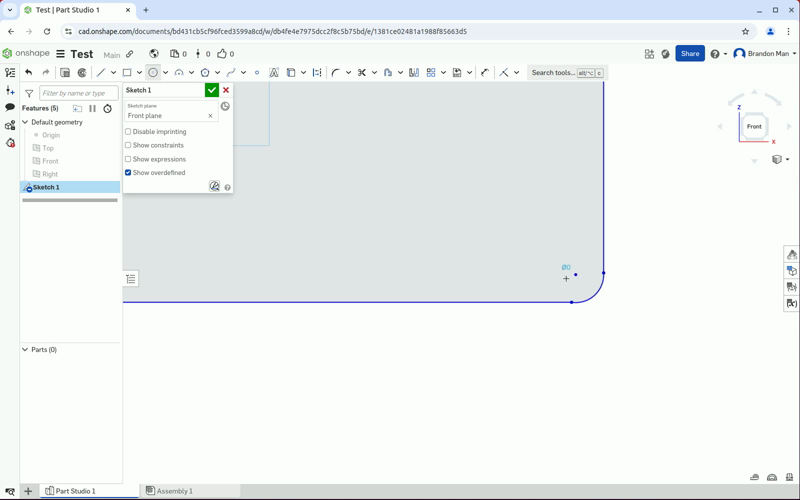
scroll(-6)
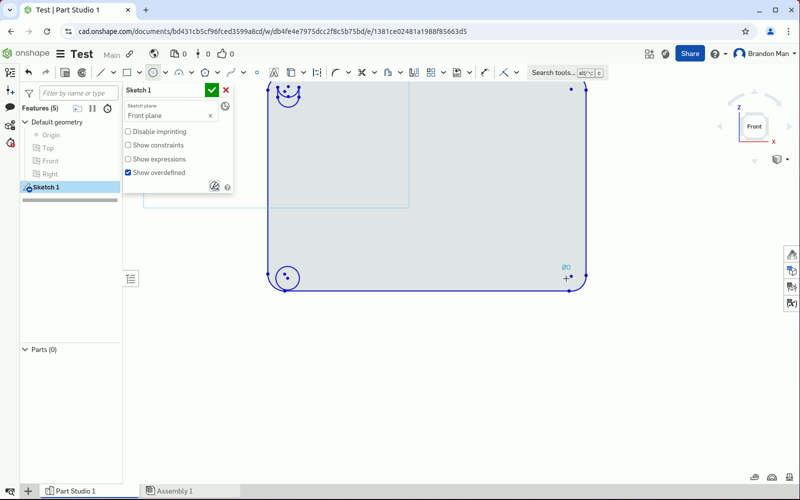
scroll(-6)
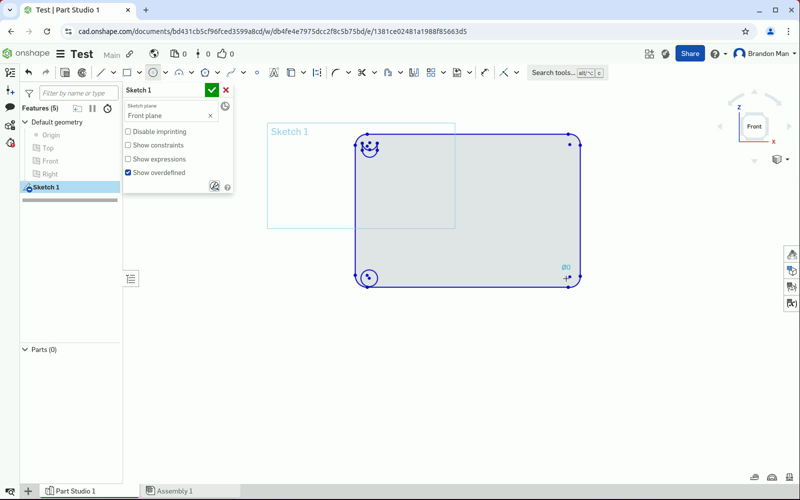
scroll(-6)
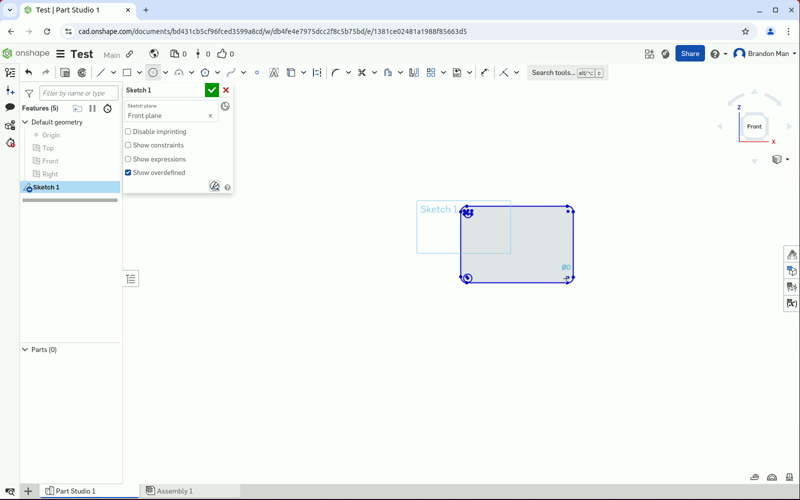
key_up(shift)
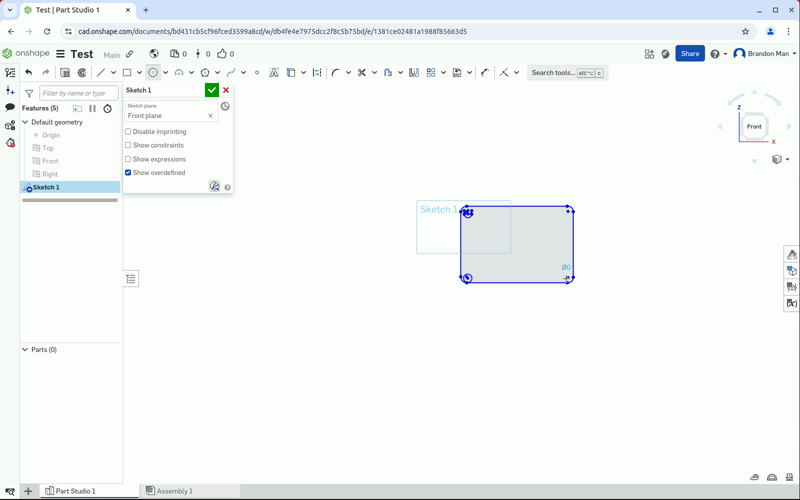
mouse_move(569, 278)
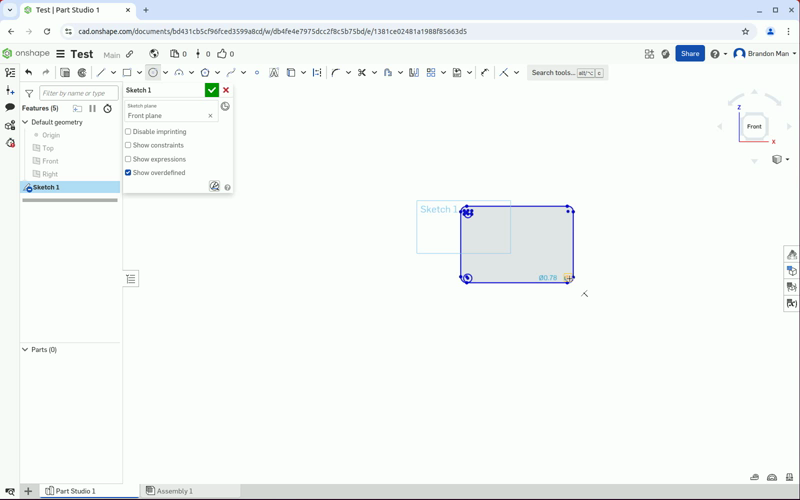
scroll(6)
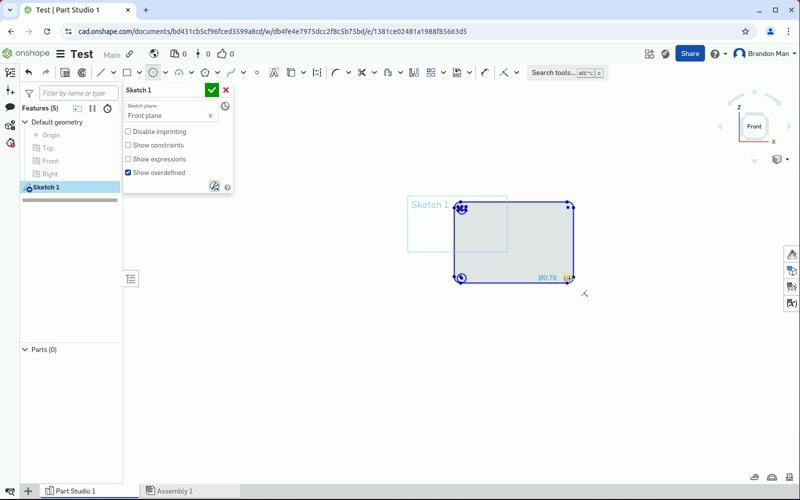
scroll(6)
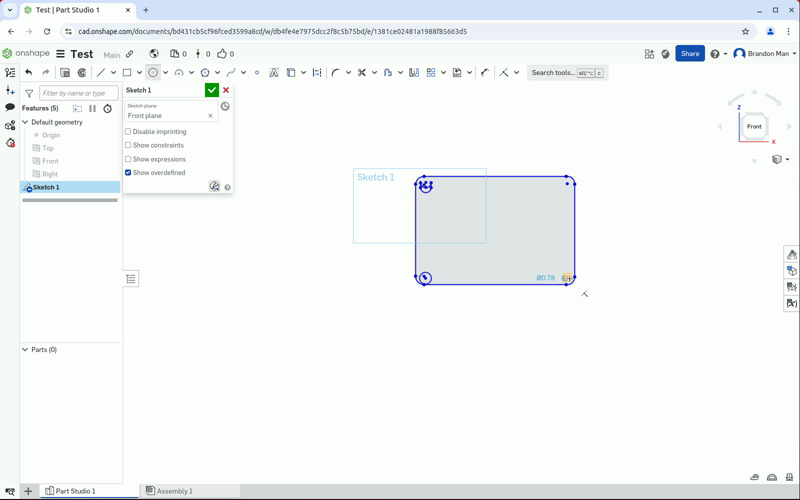
scroll(6)
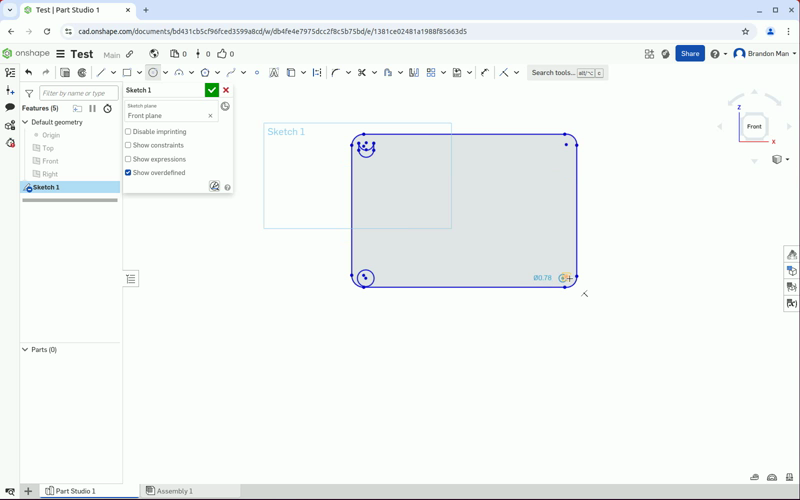
scroll(6)
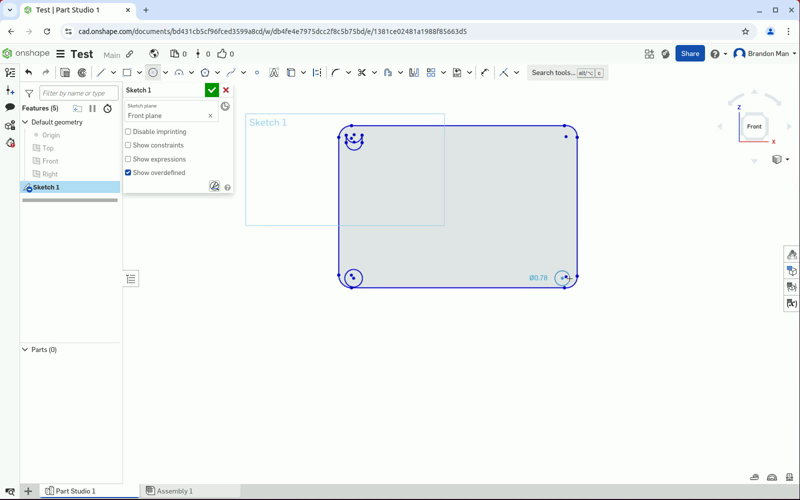
scroll(6)
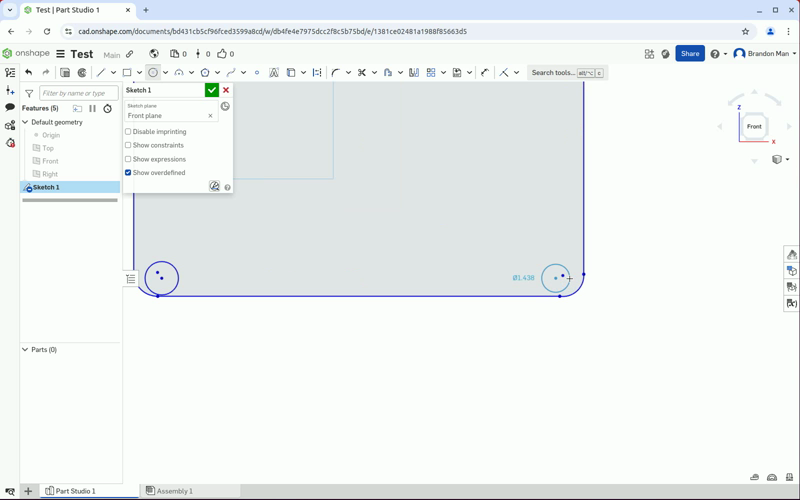
scroll(6)
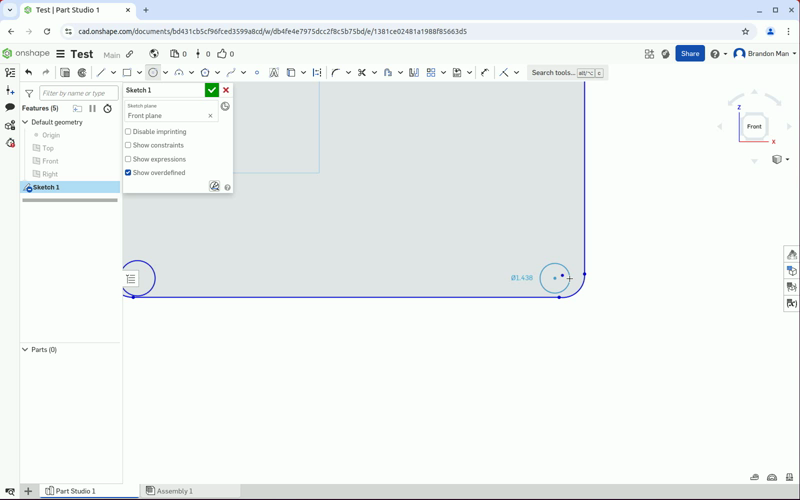
scroll(6)
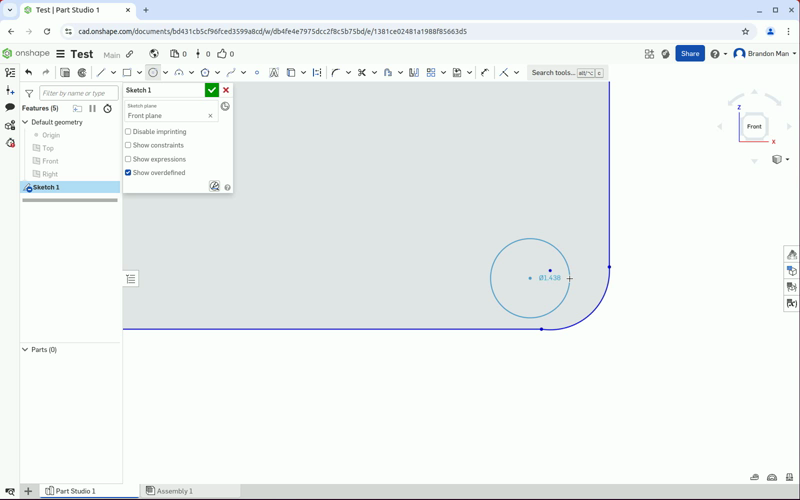
click(569, 278)
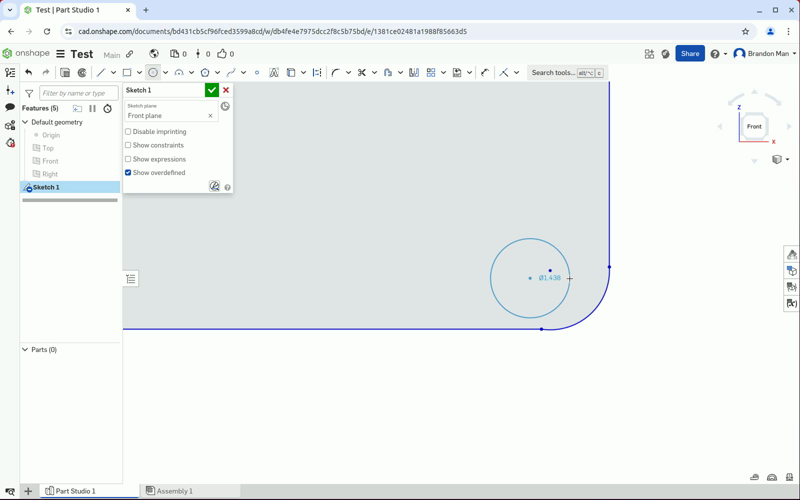
scroll(-6)
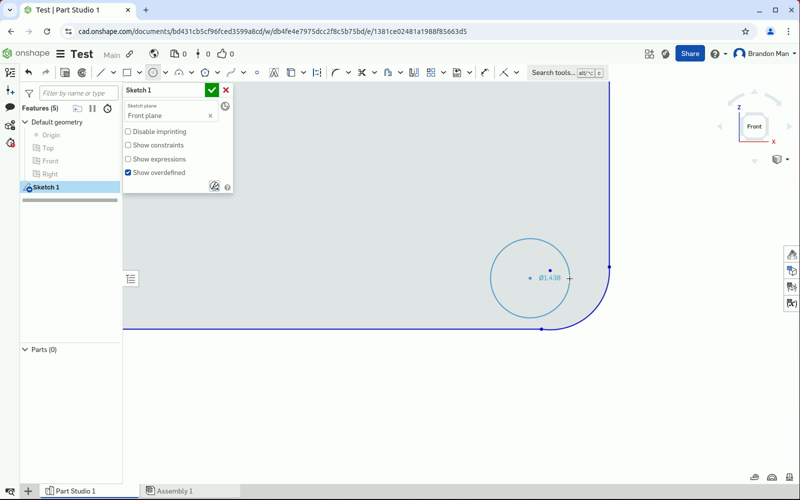
scroll(-6)
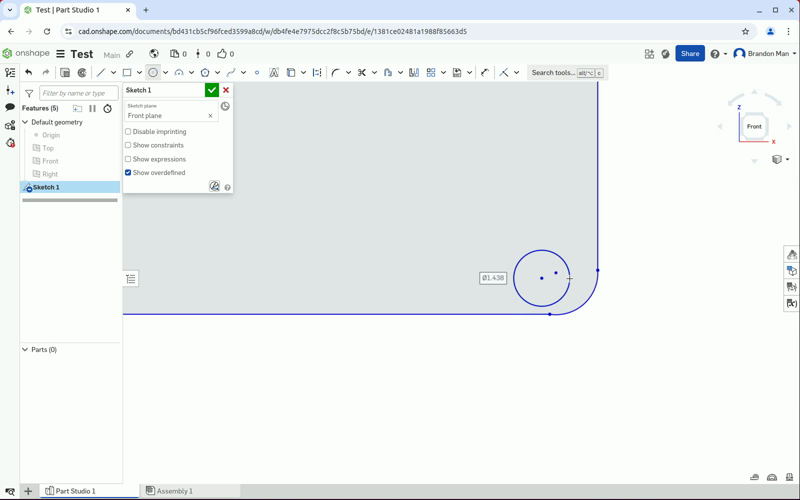
scroll(-6)
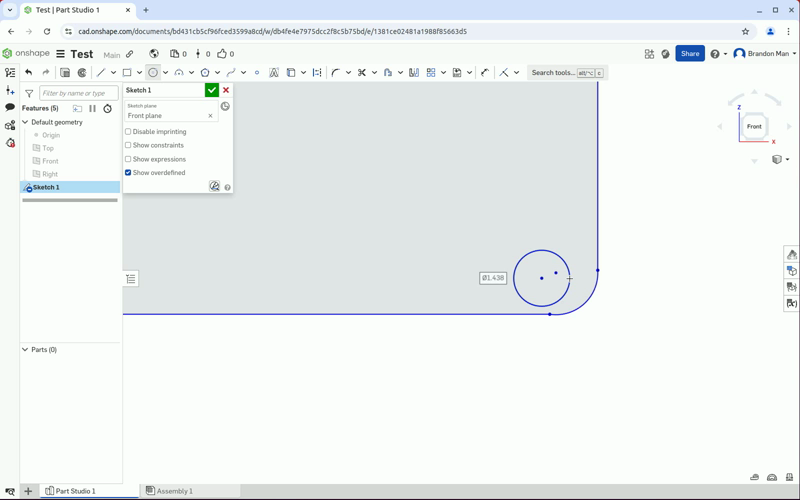
scroll(-6)
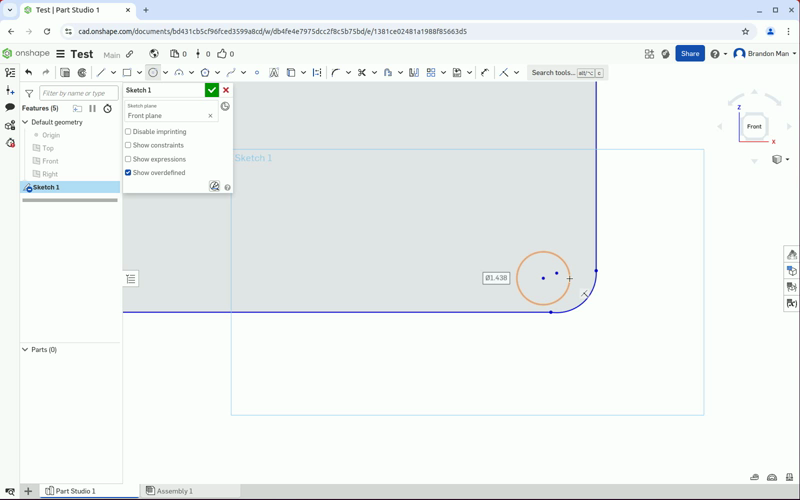
scroll(-6)
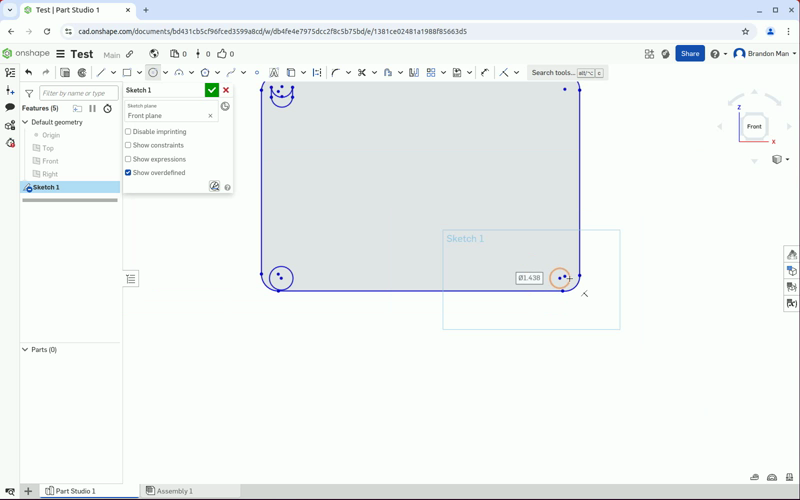
scroll(-6)
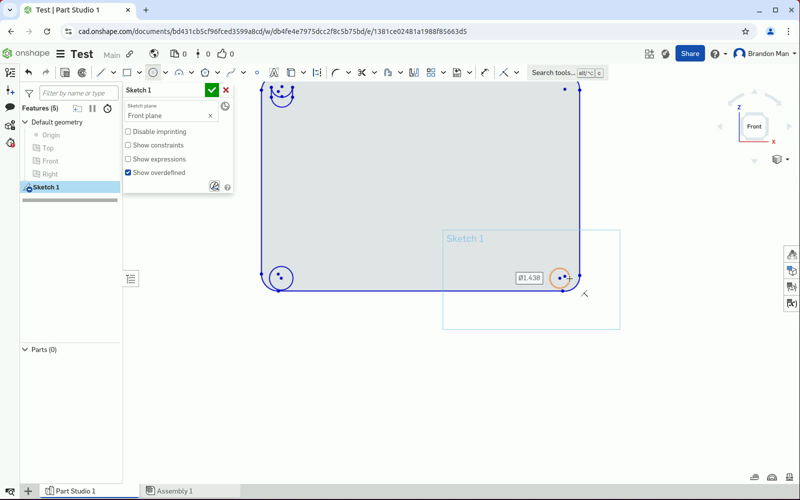
scroll(-6)
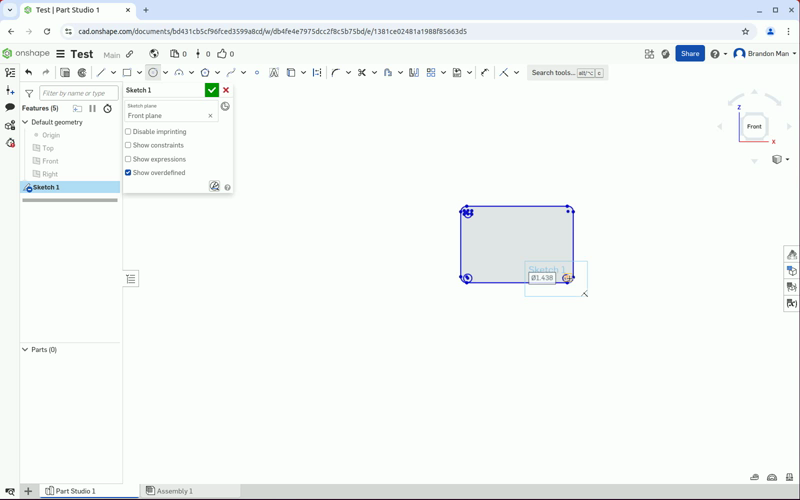
key(esc)
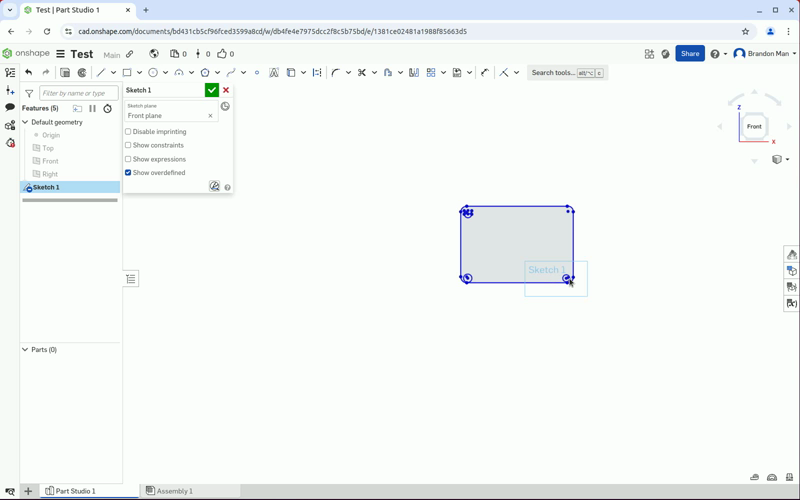
key(a)
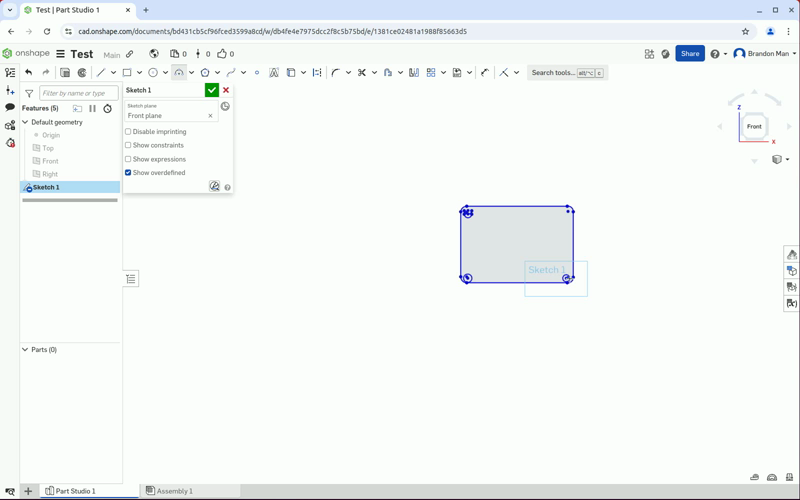
key_down(shift)
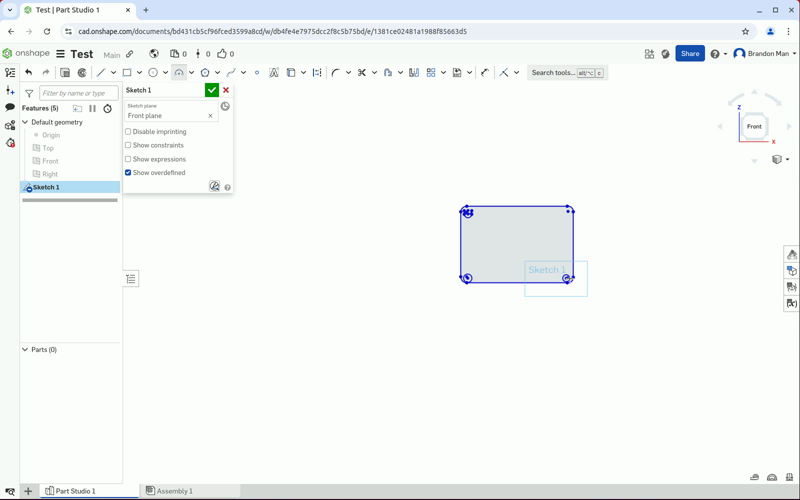
mouse_move(562, 214)
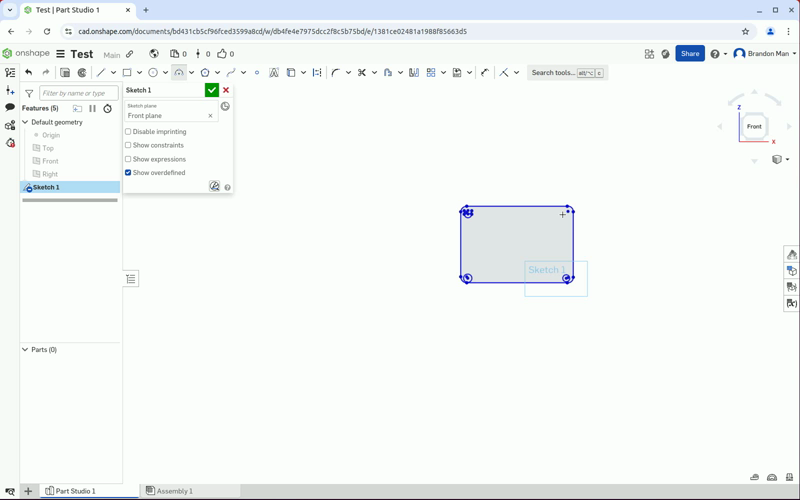
click(562, 214)
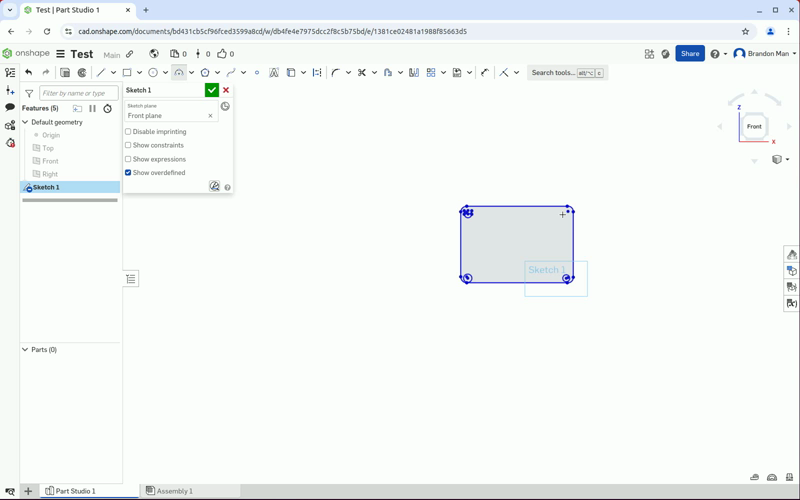
key_up(shift)
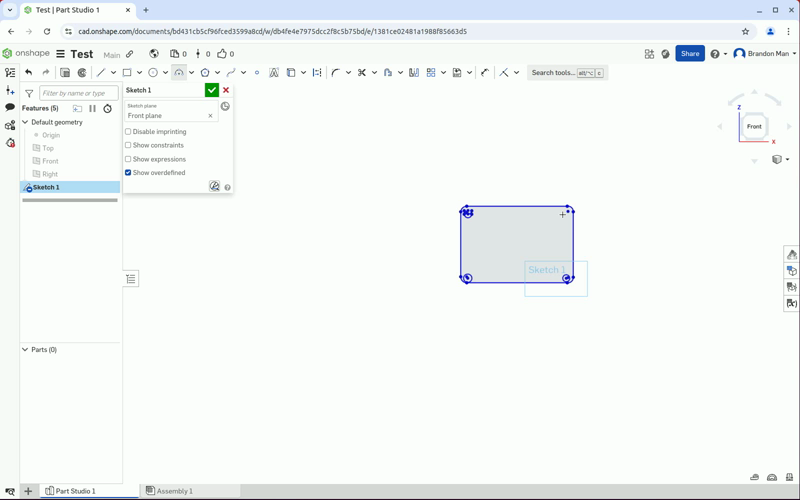
key_down(shift)
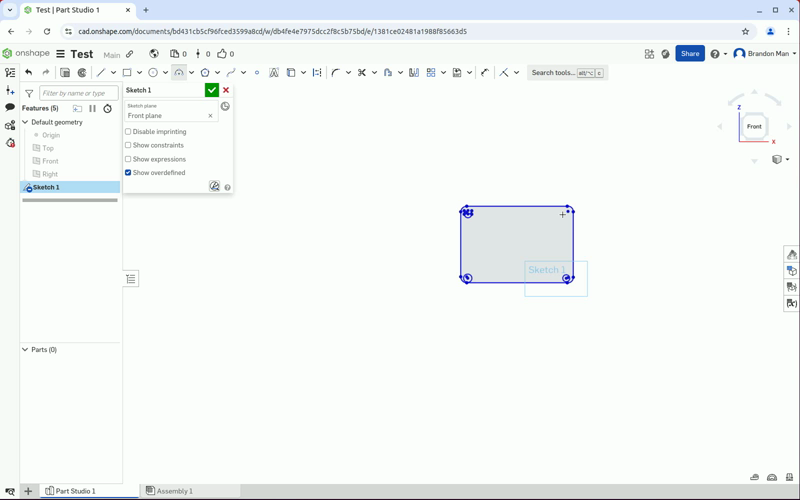
mouse_move(569, 214)
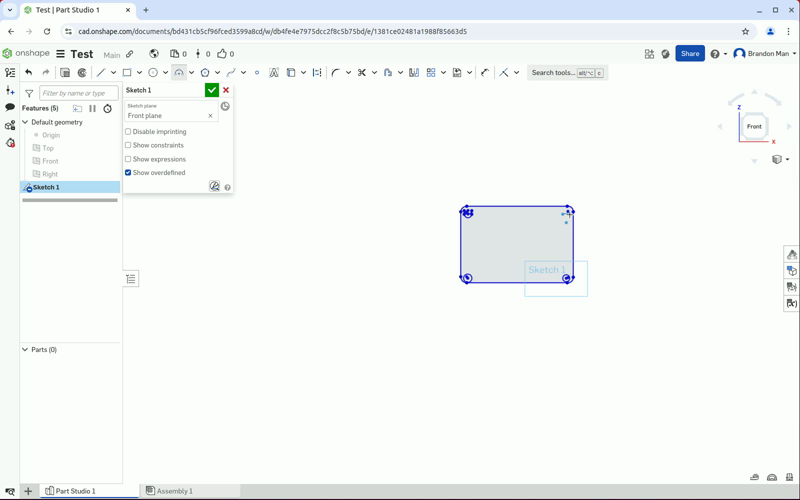
scroll(6)
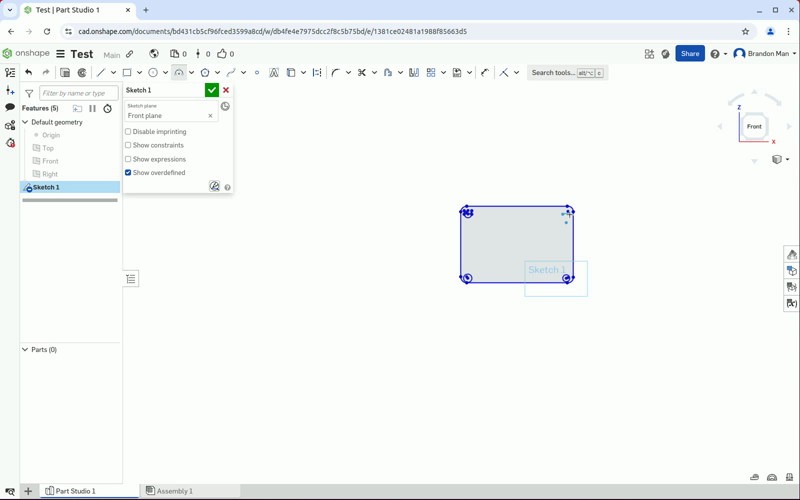
scroll(6)
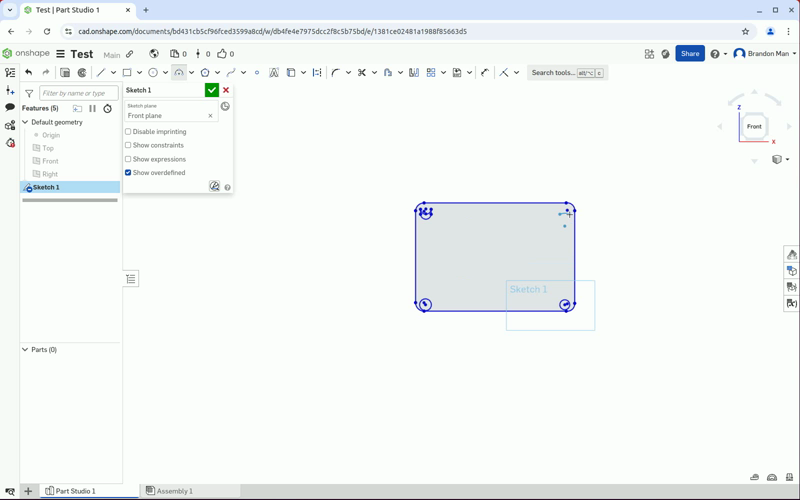
scroll(6)
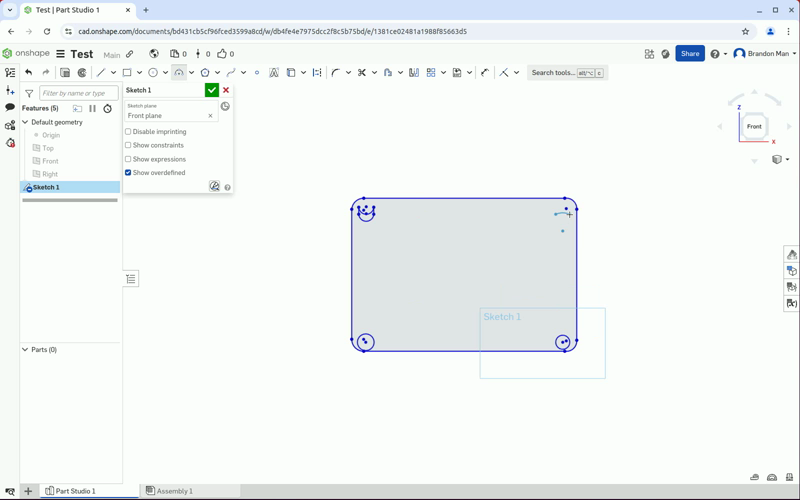
scroll(6)
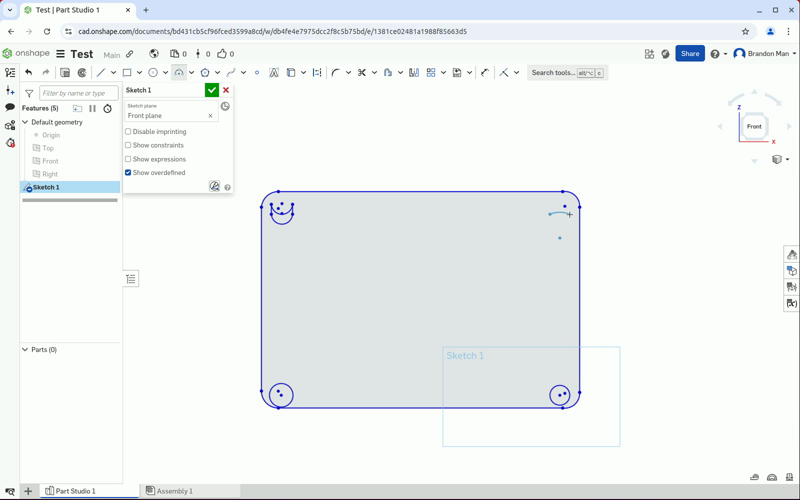
scroll(6)
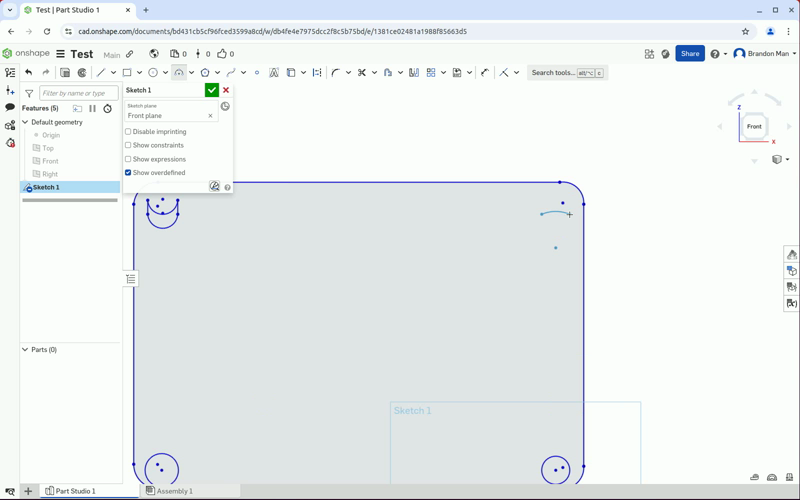
scroll(6)
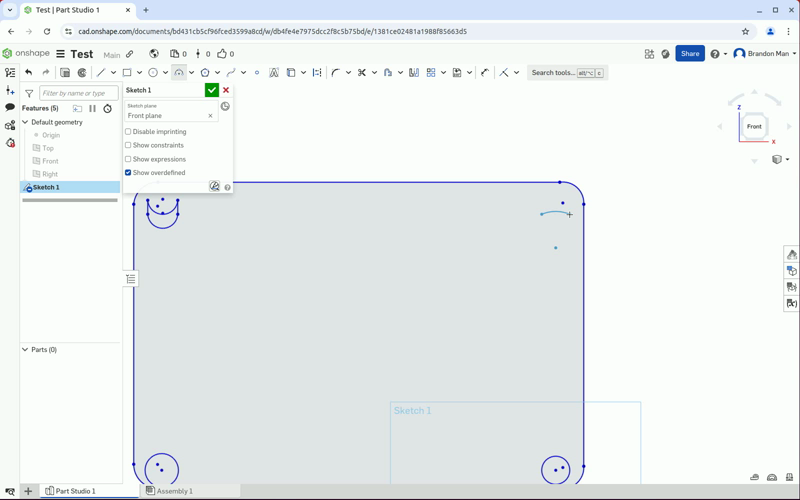
scroll(6)
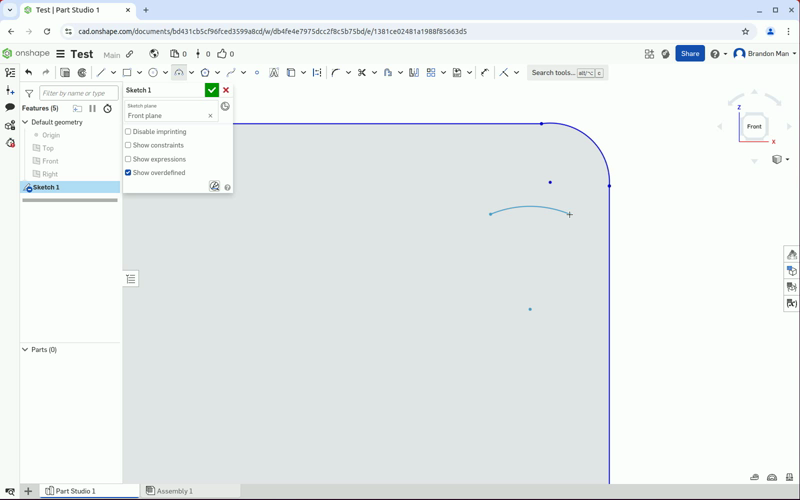
click(569, 214)
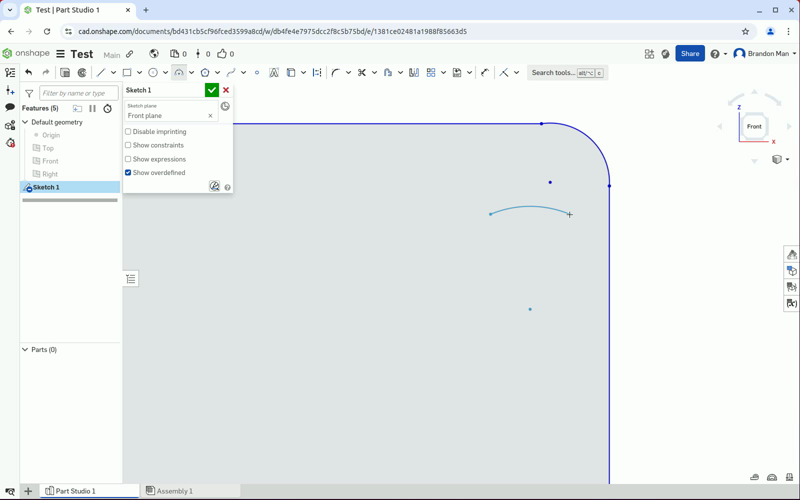
scroll(-6)
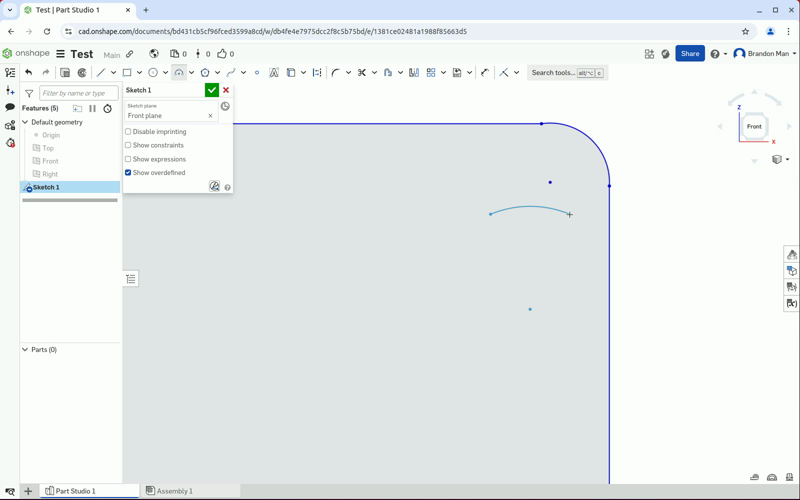
scroll(-6)
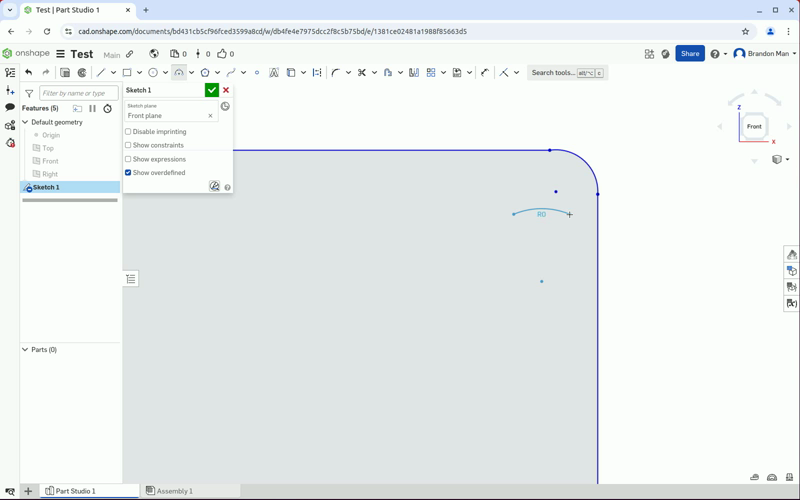
scroll(-6)
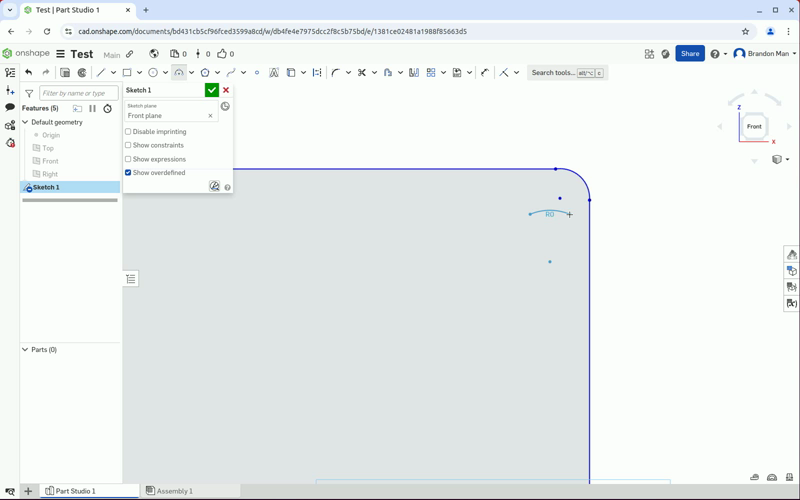
scroll(-6)
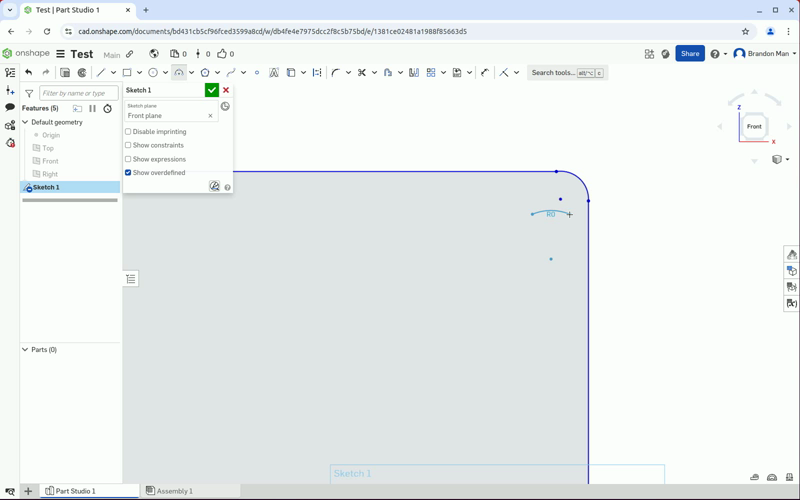
scroll(-6)
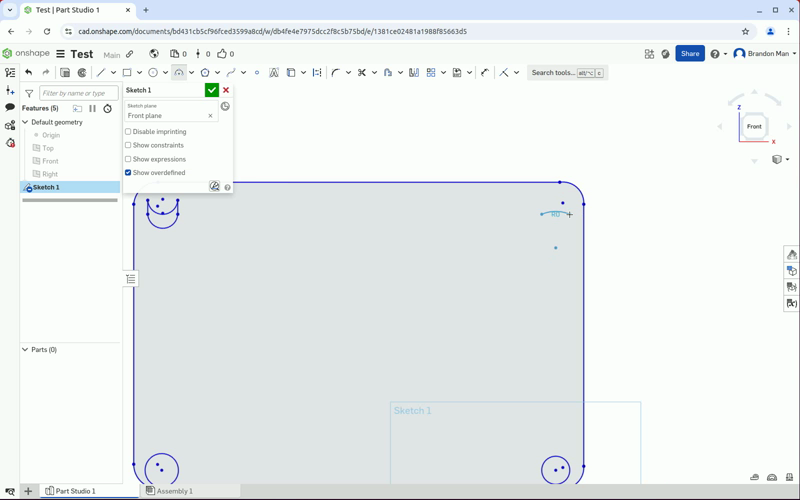
scroll(-6)
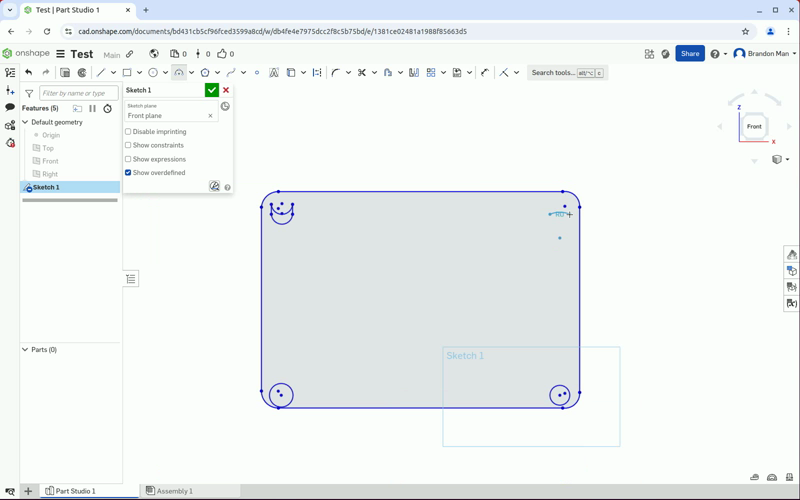
scroll(-6)
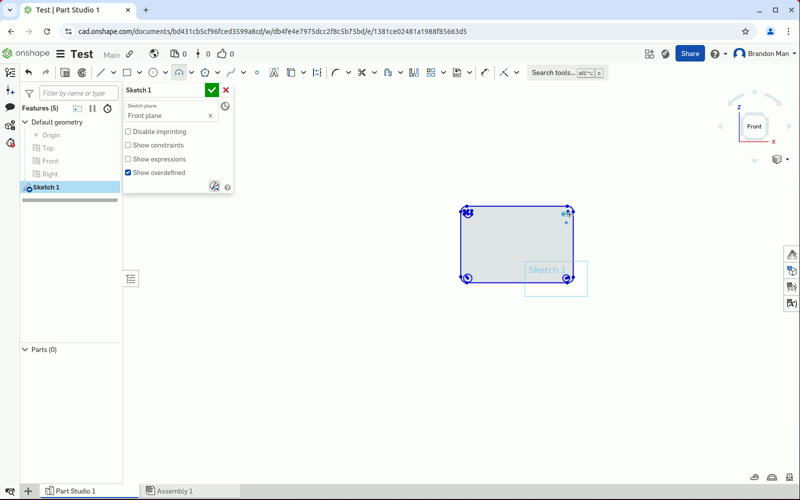
mouse_move(566, 217)
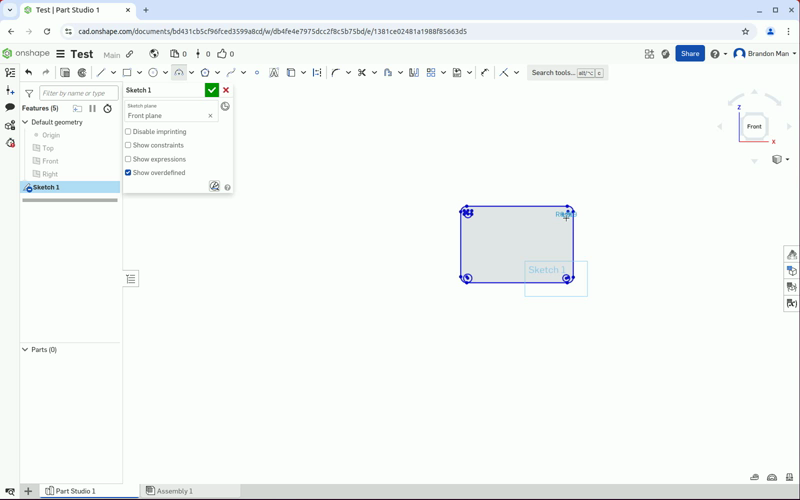
scroll(6)
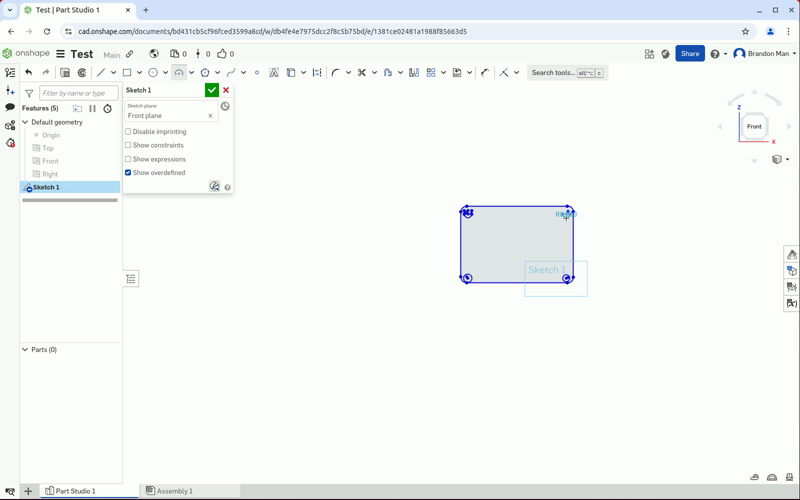
scroll(6)
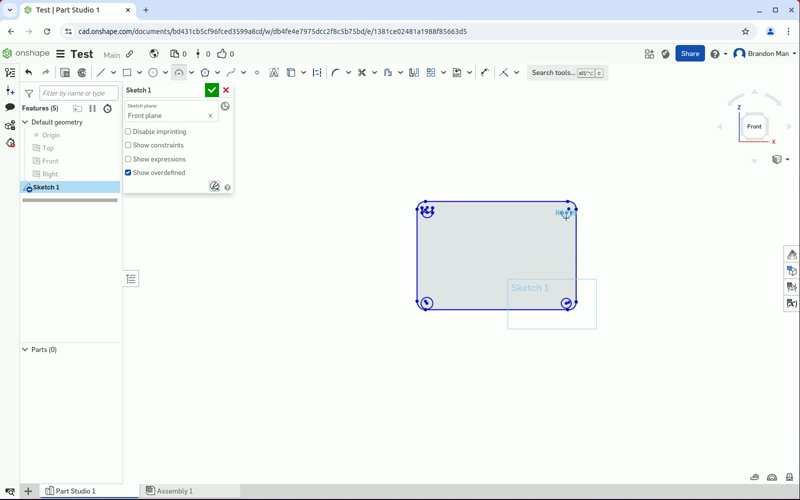
scroll(6)
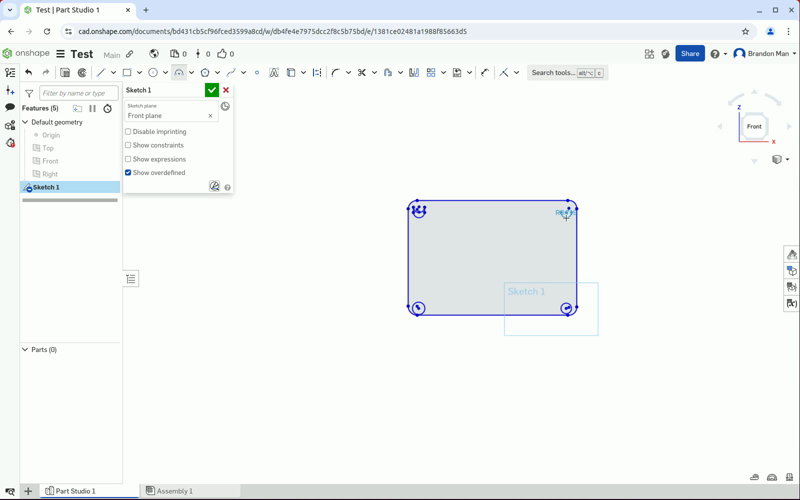
scroll(6)
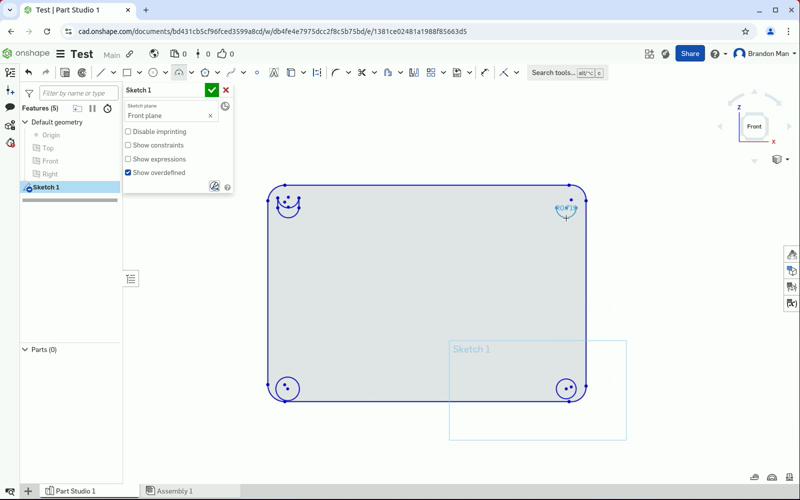
scroll(6)
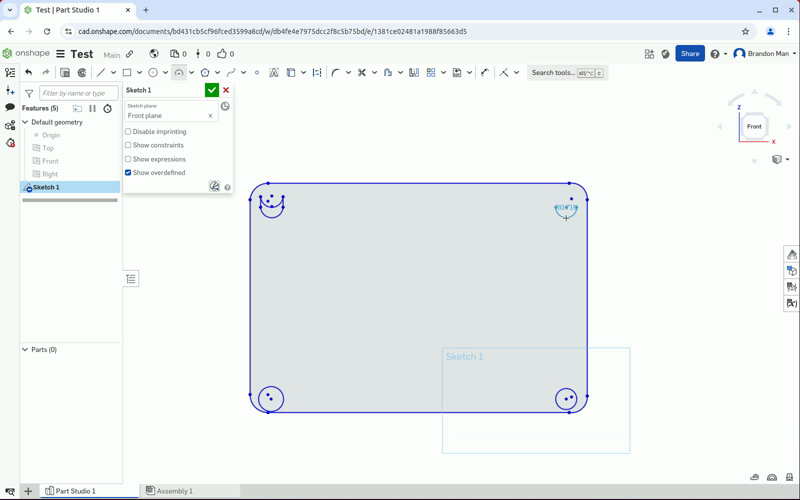
scroll(6)
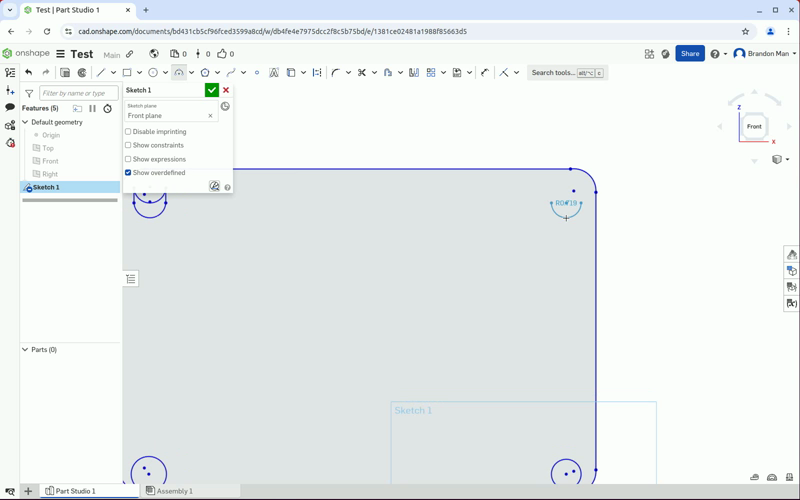
scroll(6)
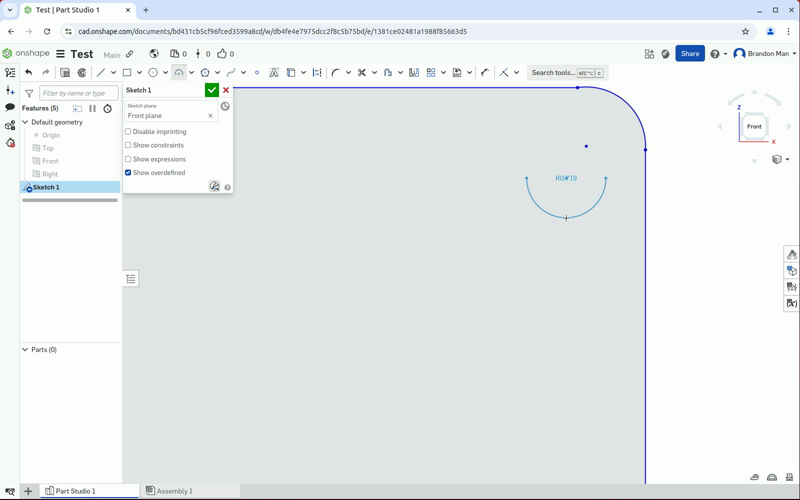
click(566, 217)
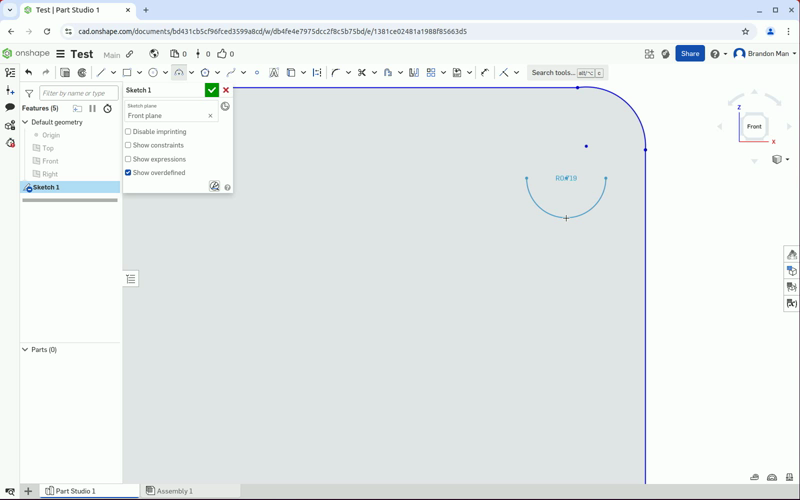
scroll(-6)
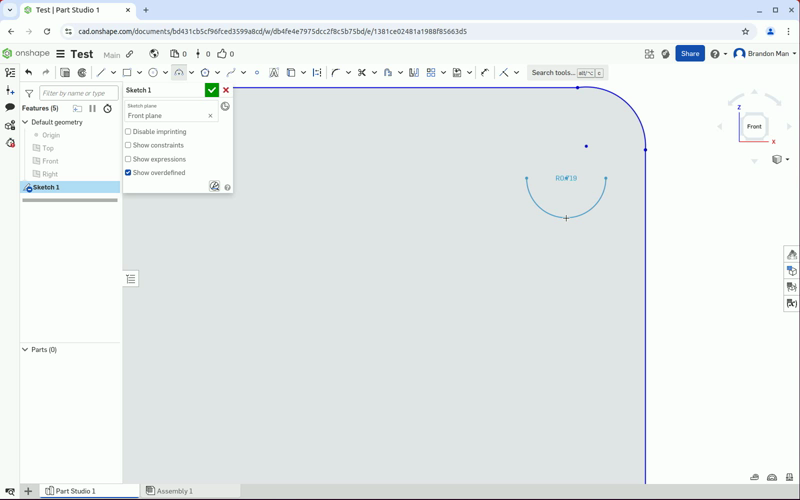
scroll(-6)
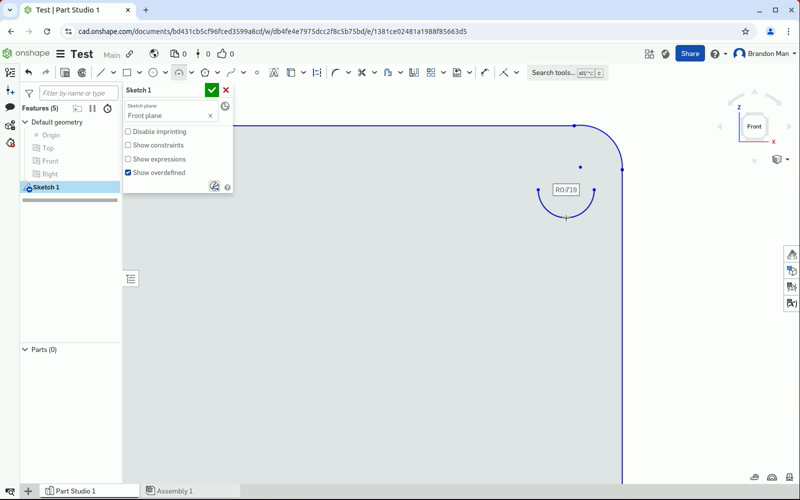
scroll(-6)
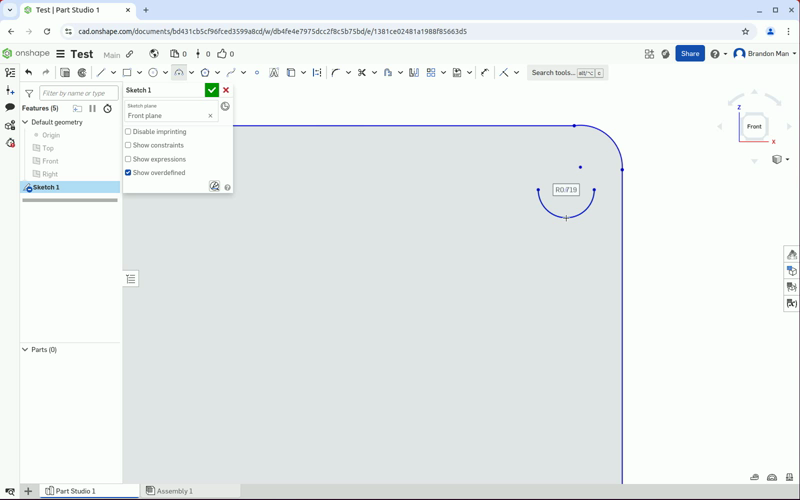
scroll(-6)
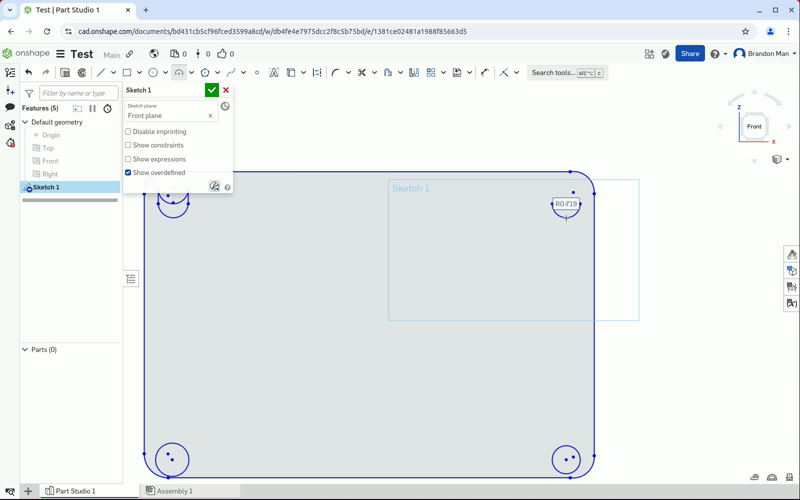
scroll(-6)
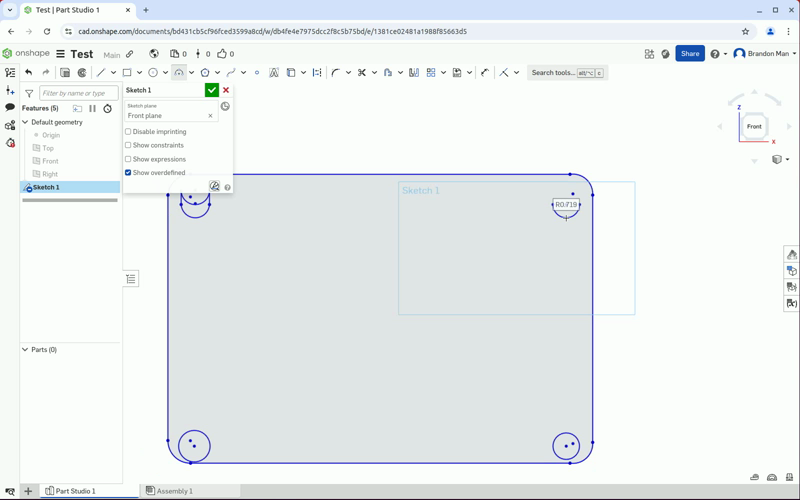
scroll(-6)
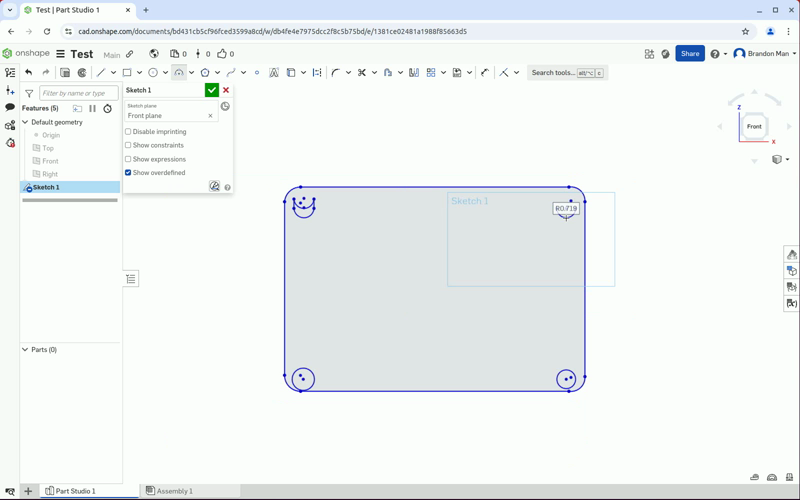
scroll(-6)
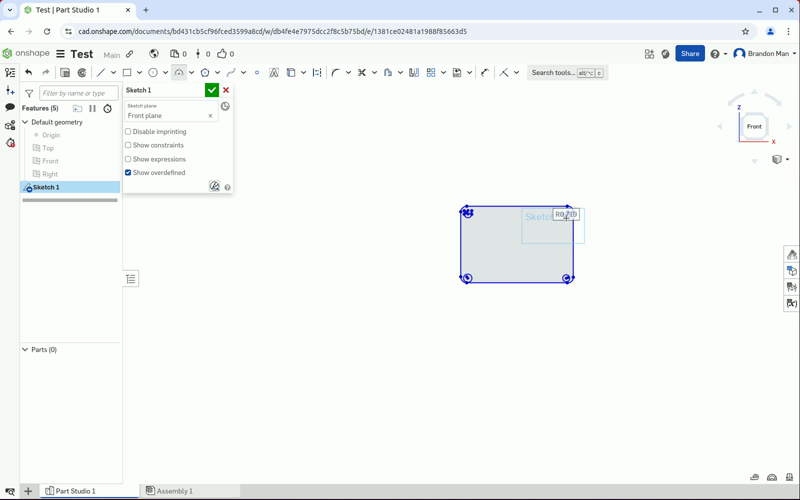
key_up(shift)
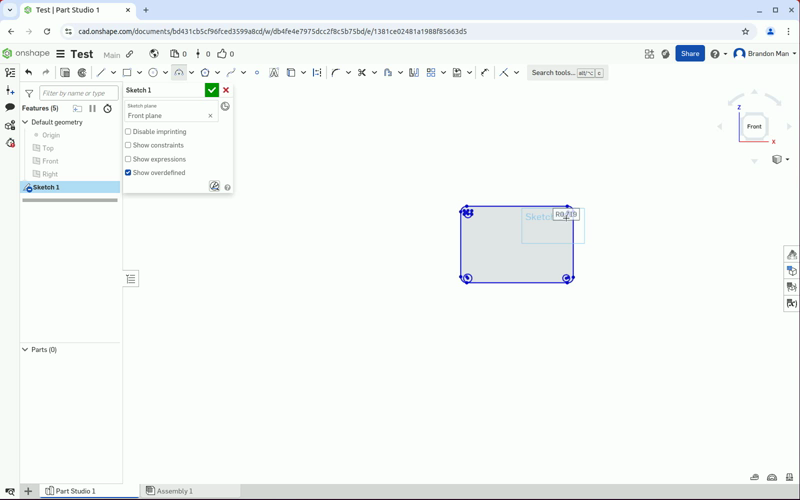
key(esc)
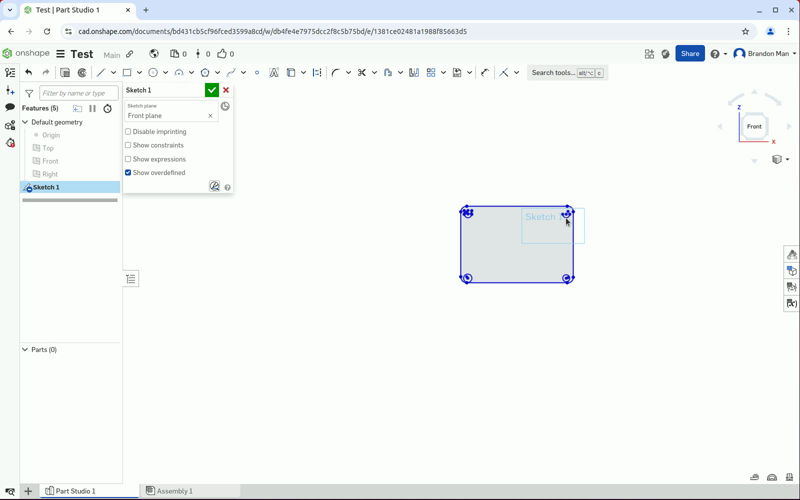
key(l)
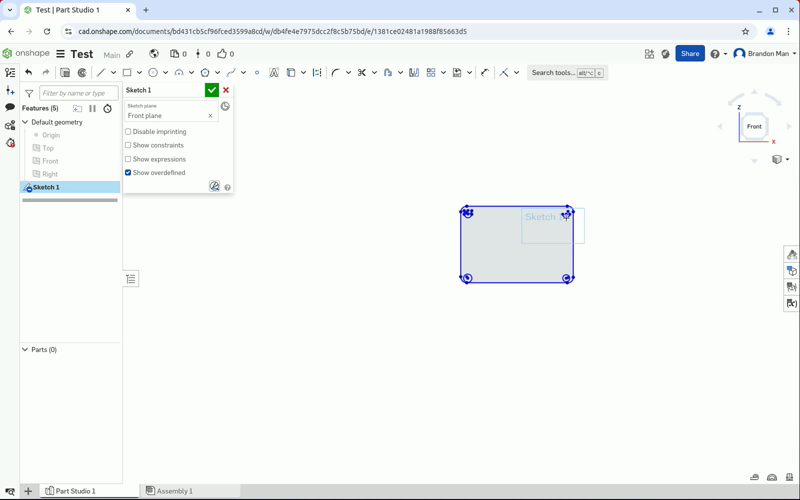
mouse_move(569, 214)
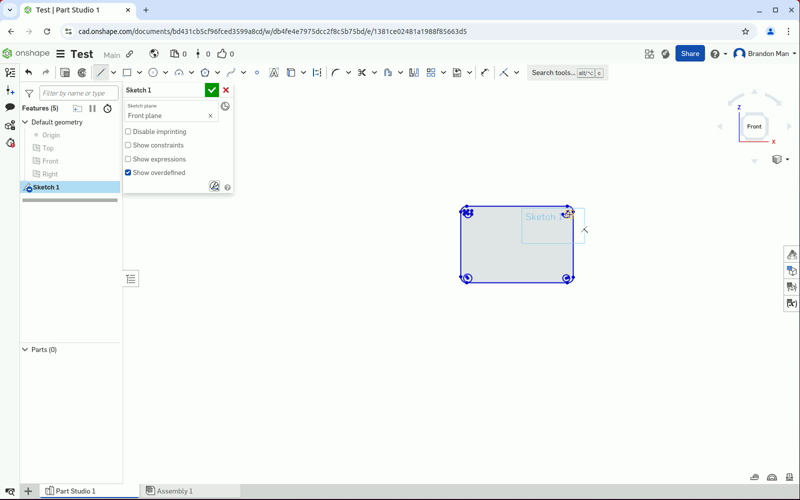
scroll(6)
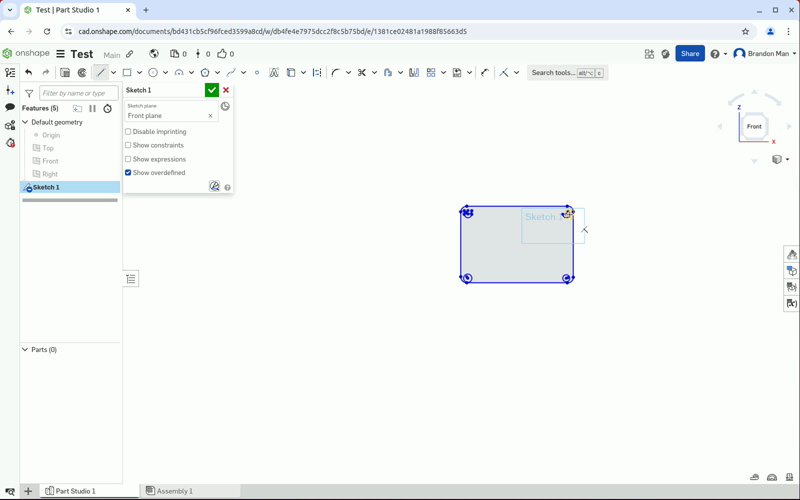
scroll(6)
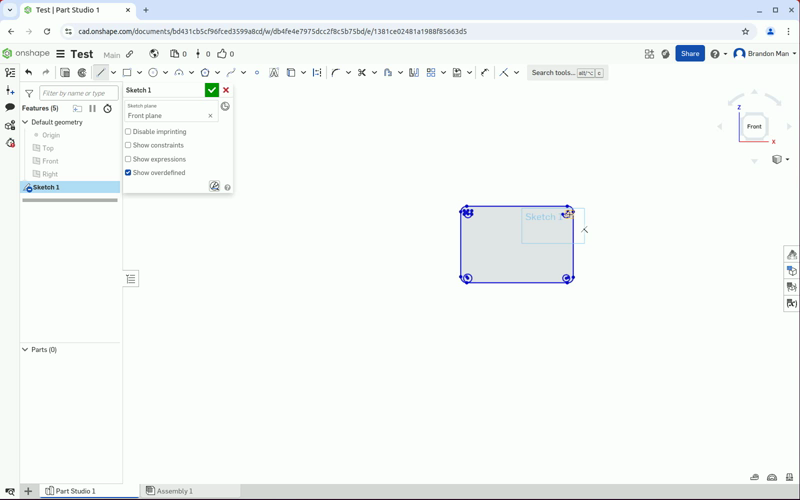
scroll(6)
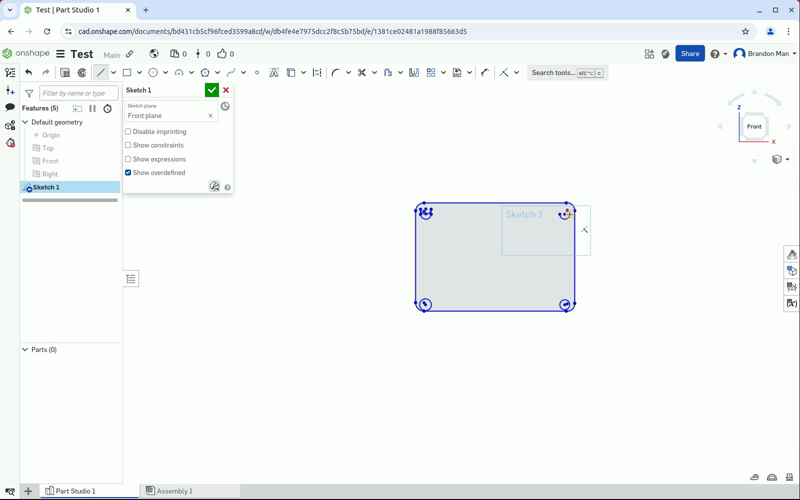
scroll(6)
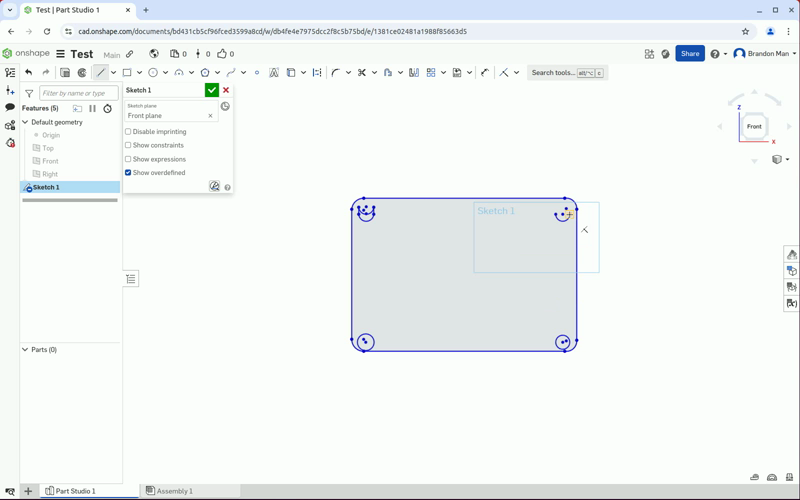
scroll(6)
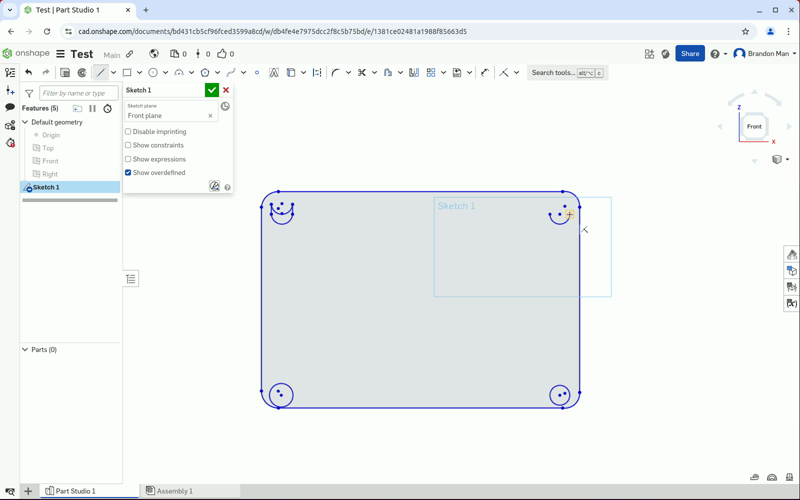
scroll(6)
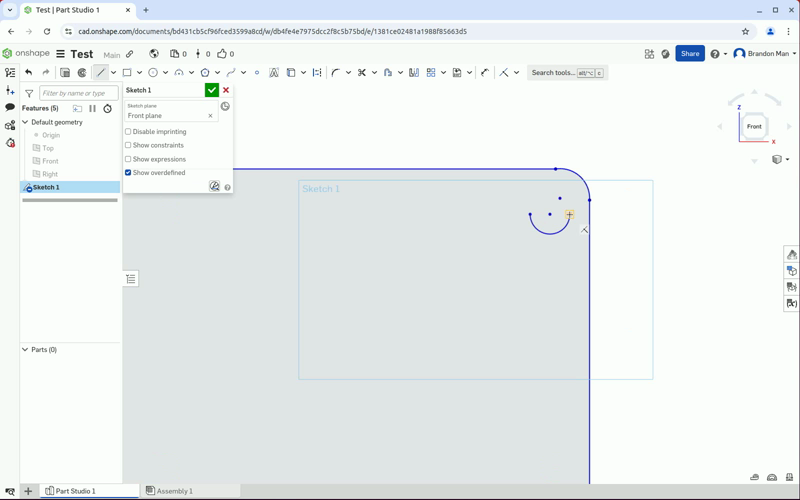
scroll(6)
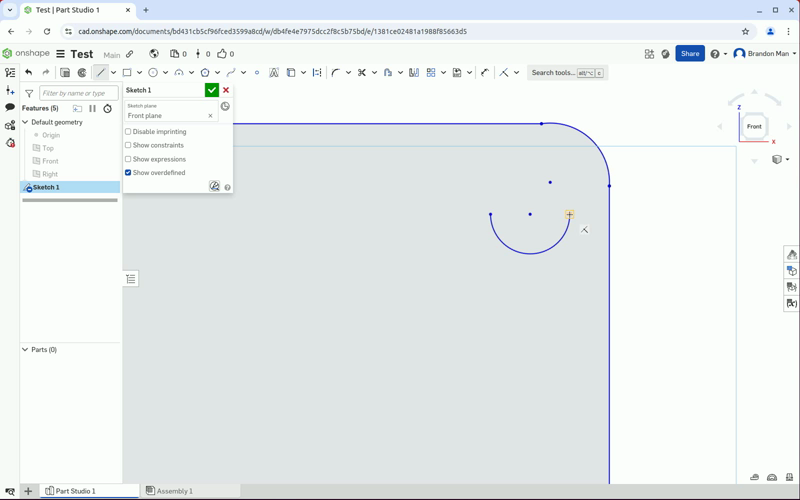
click(569, 214)
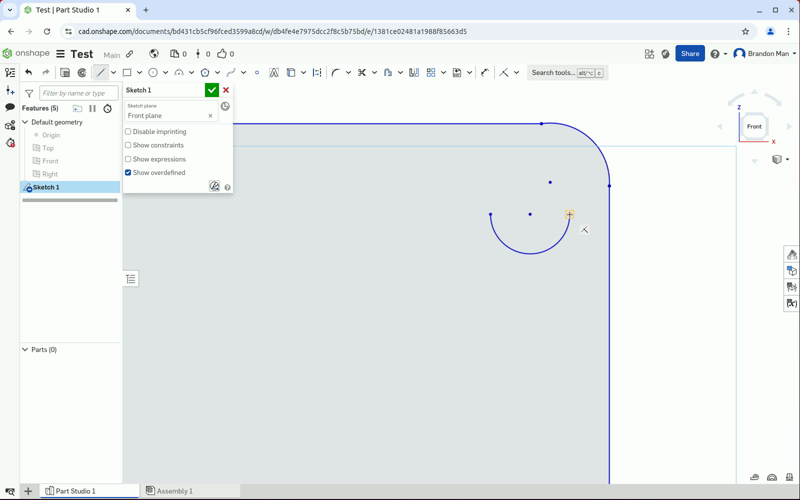
scroll(-6)
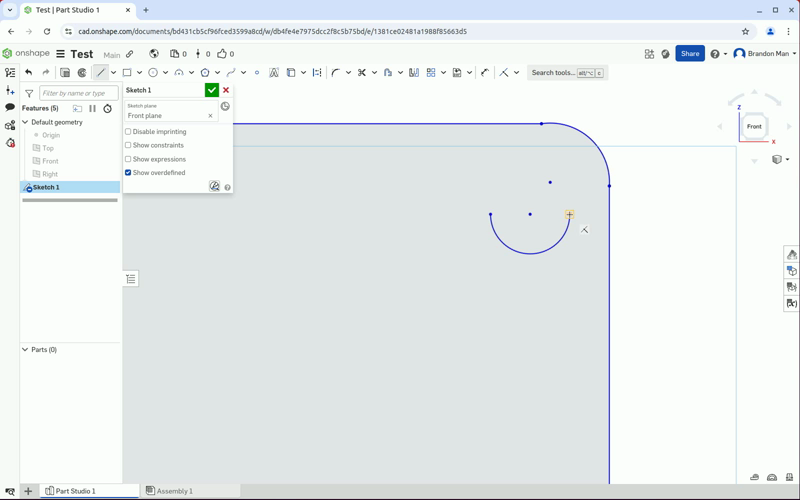
scroll(-6)
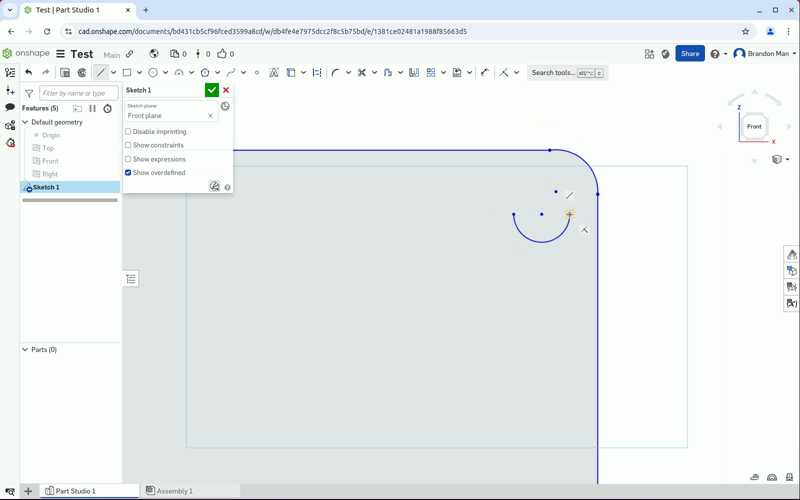
scroll(-6)
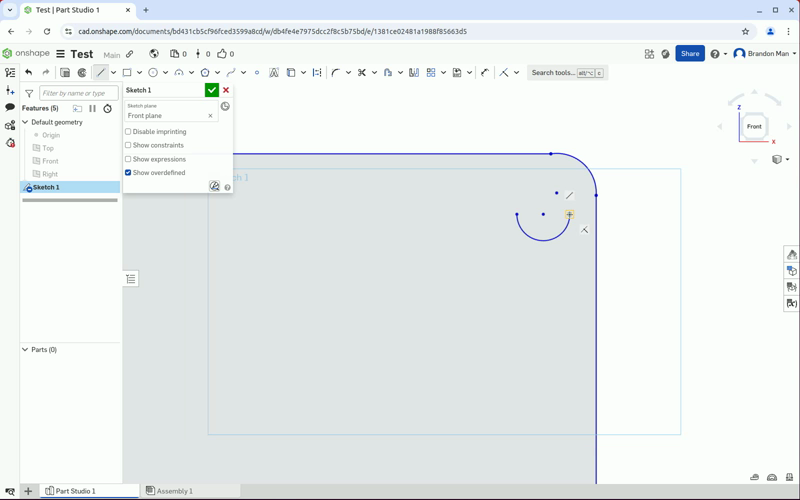
scroll(-6)
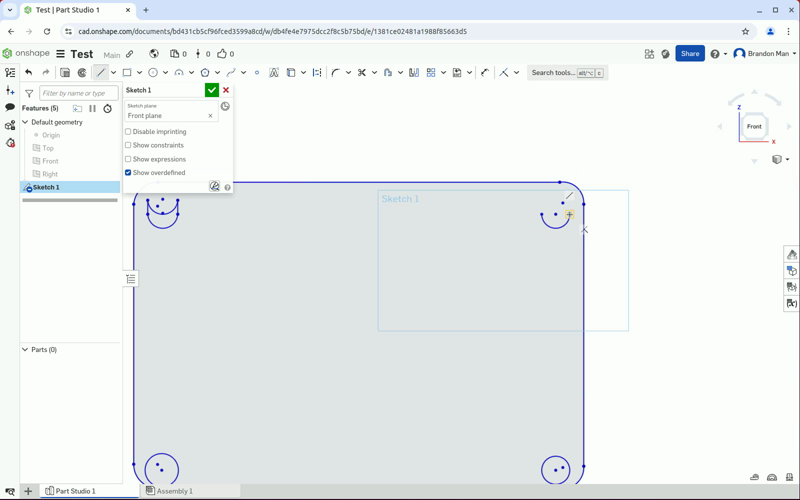
scroll(-6)
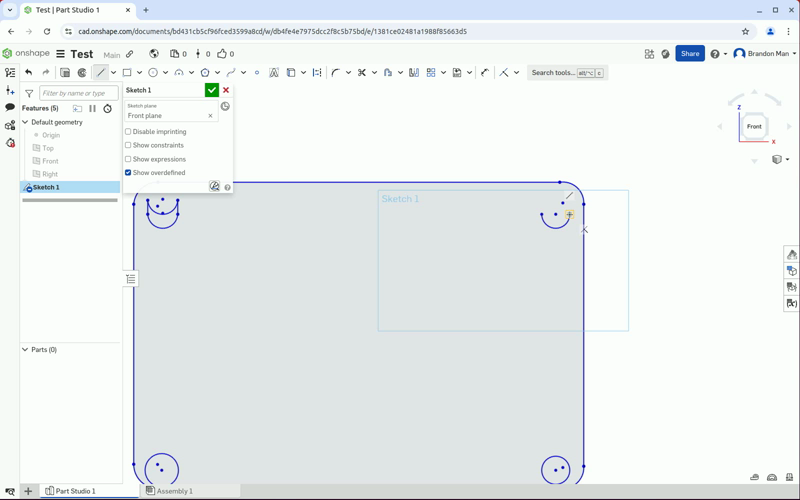
scroll(-6)
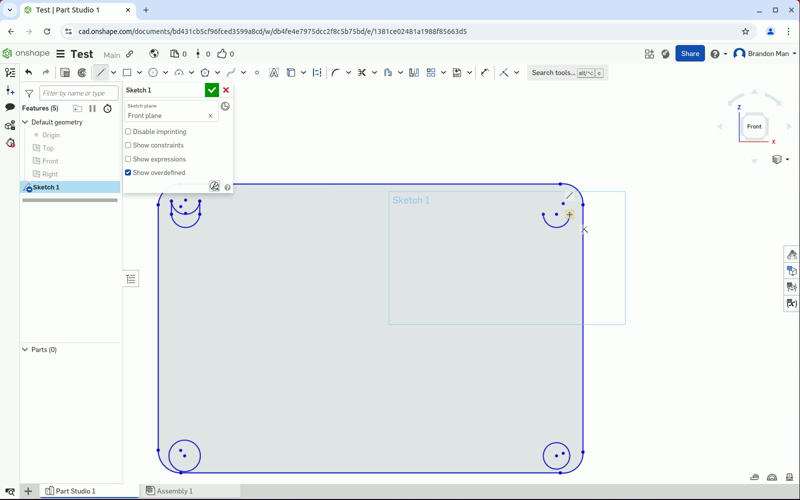
scroll(-6)
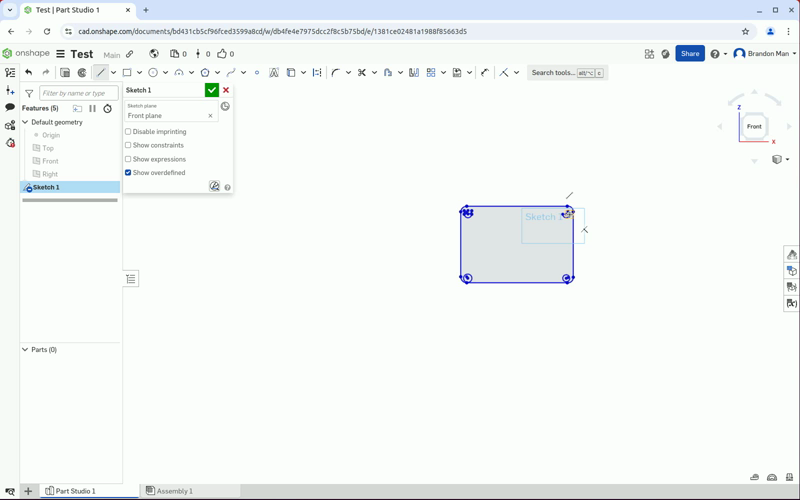
key_down(shift)
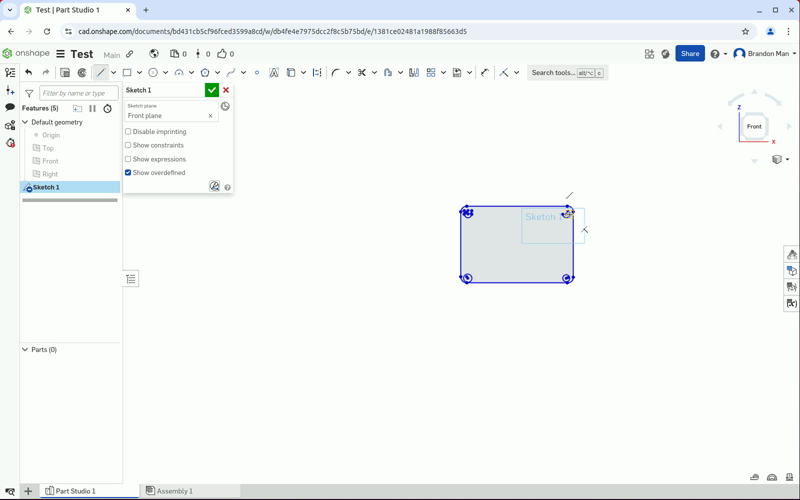
mouse_move(589, 214)
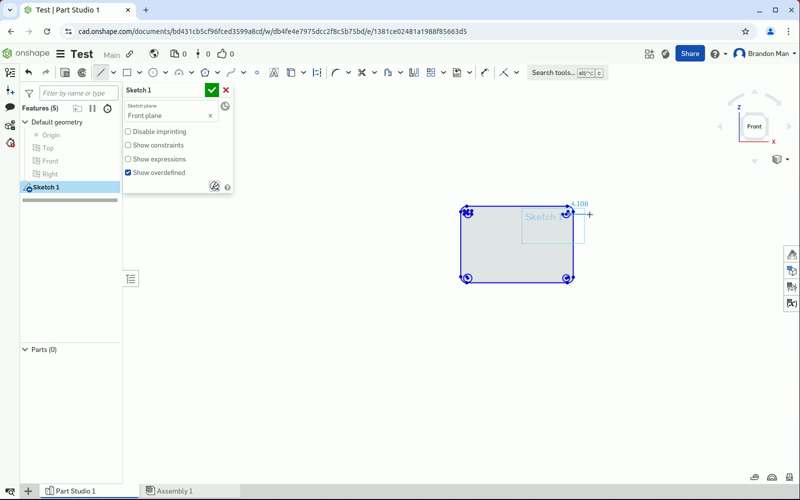
mouse_move(569, 210)
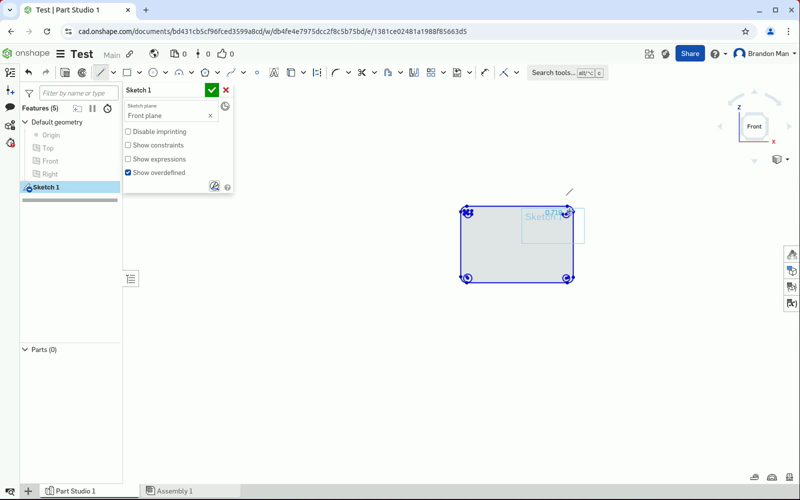
scroll(6)
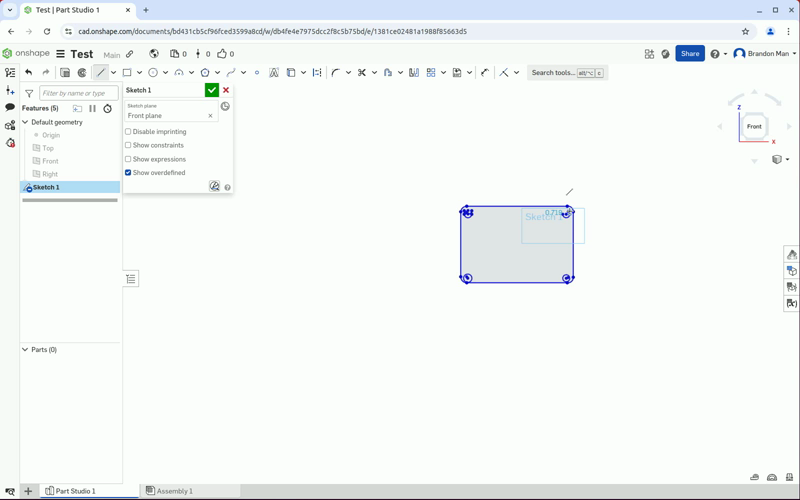
scroll(6)
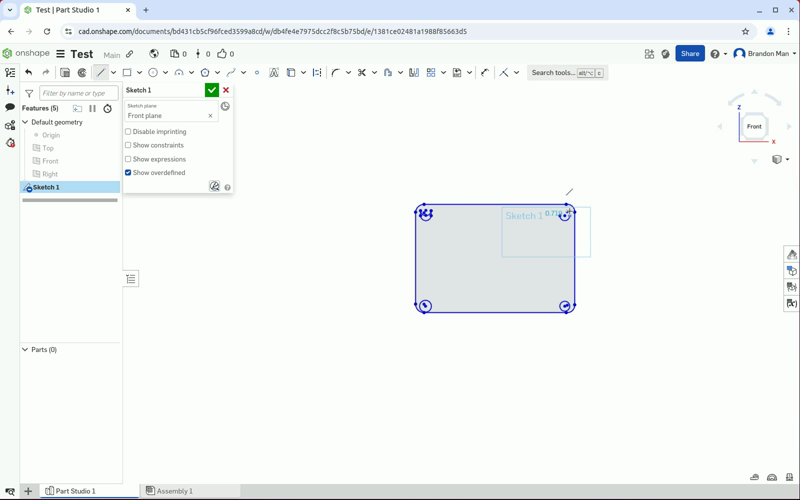
scroll(6)
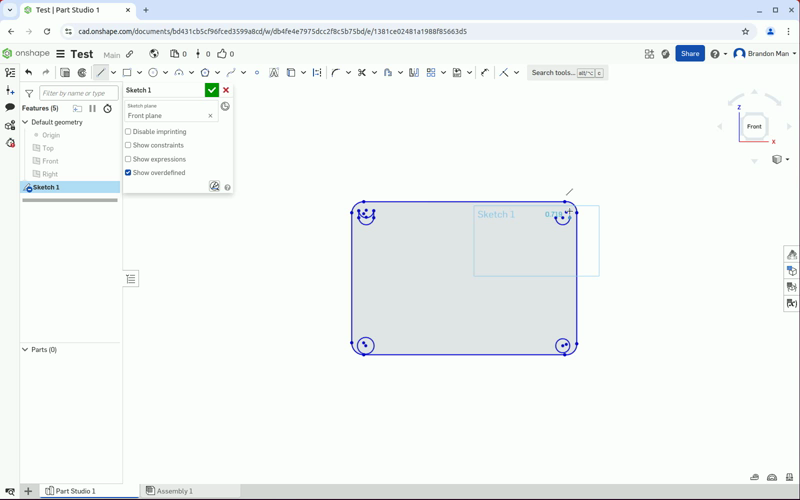
scroll(6)
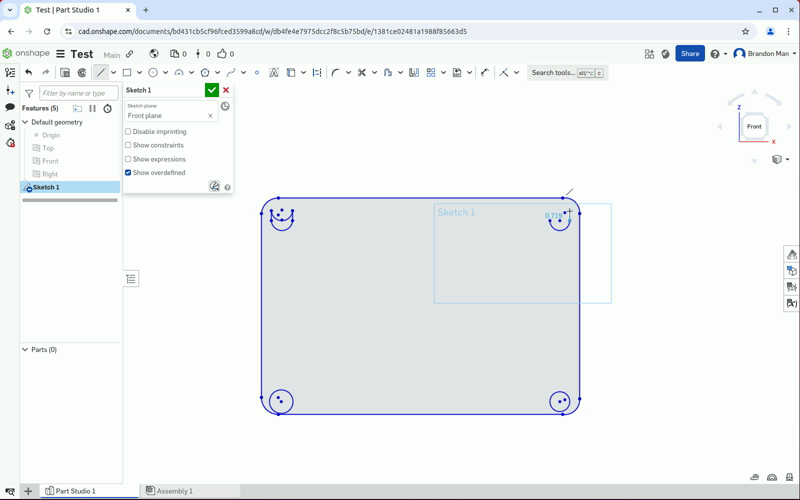
scroll(6)
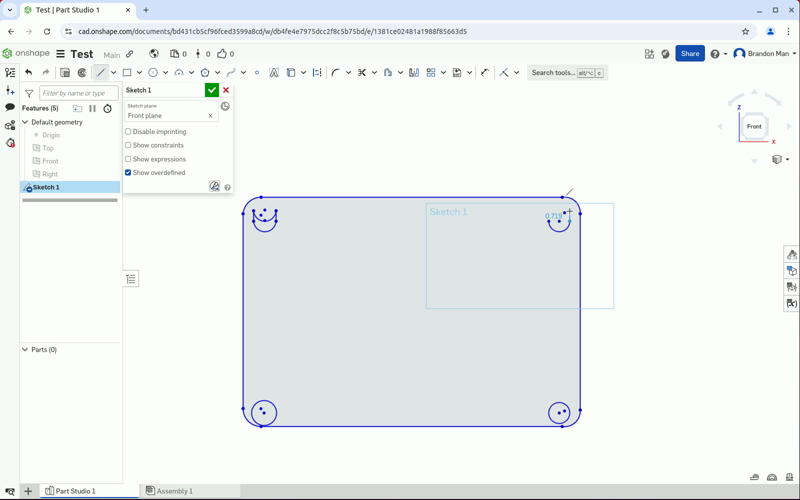
scroll(6)
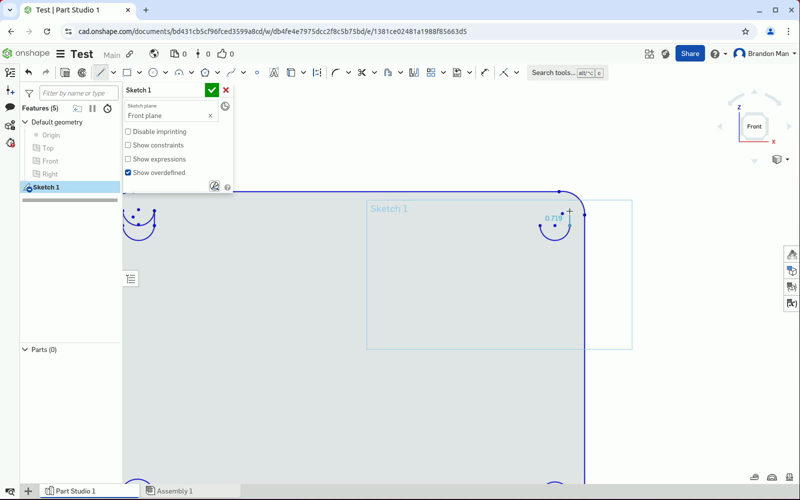
scroll(6)
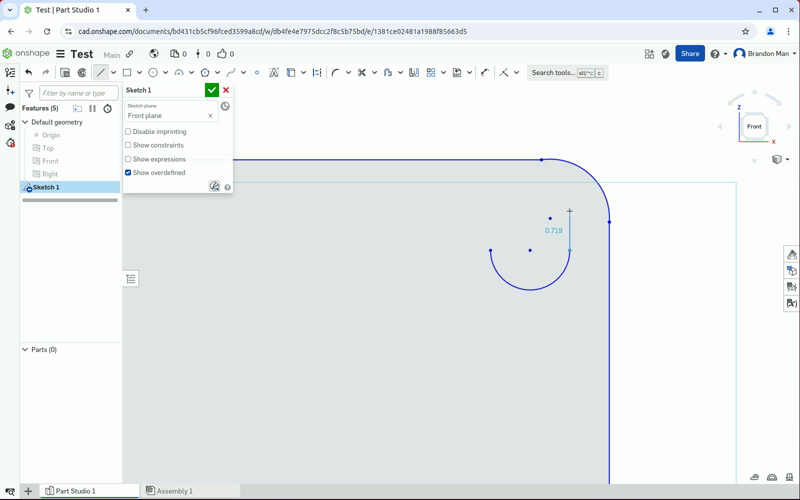
click(569, 210)
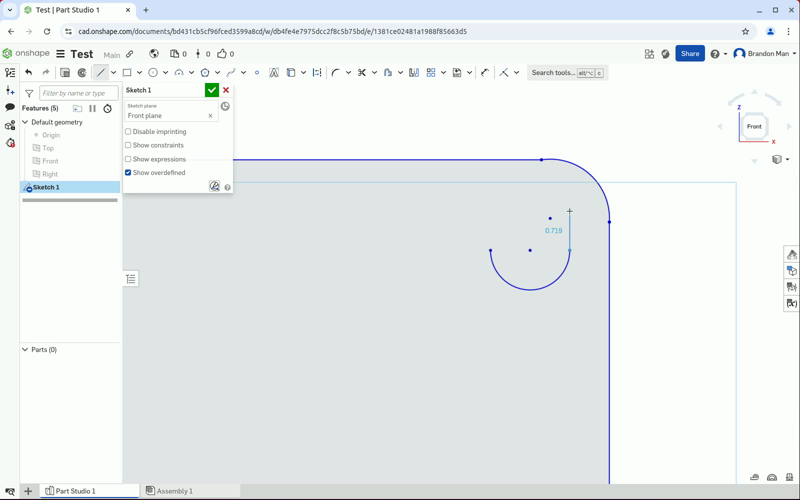
scroll(-6)
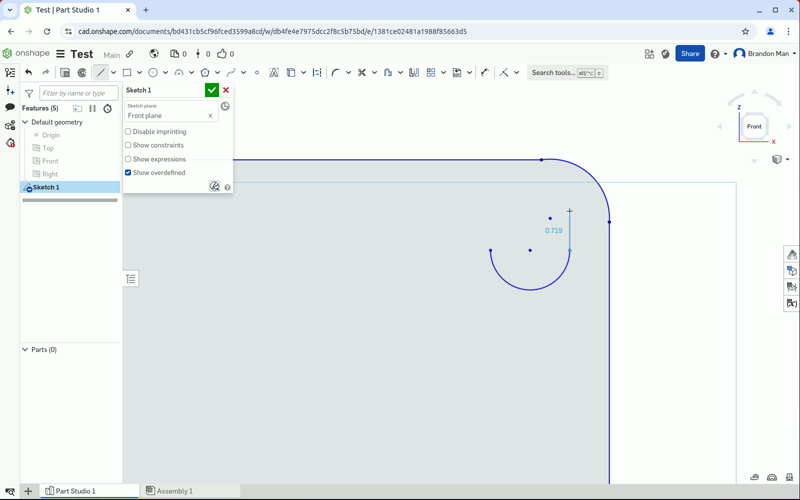
scroll(-6)
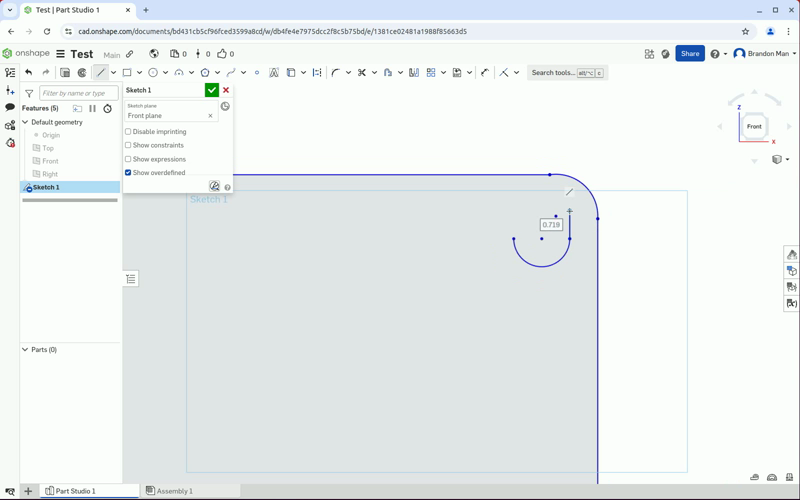
scroll(-6)
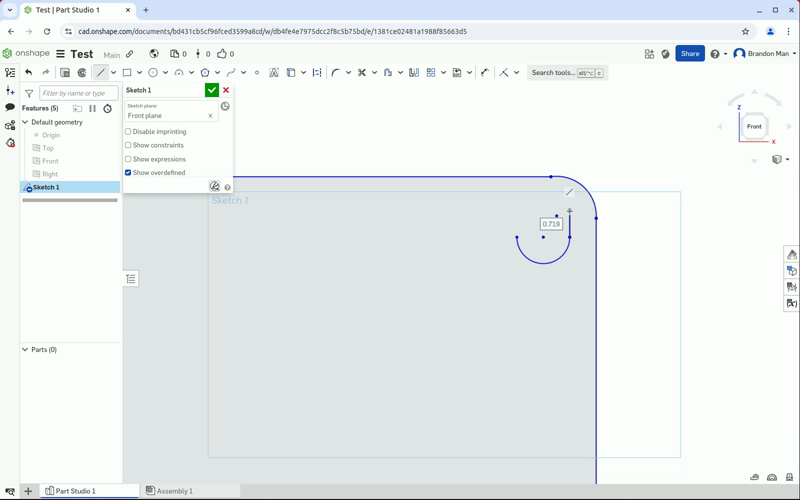
scroll(-6)
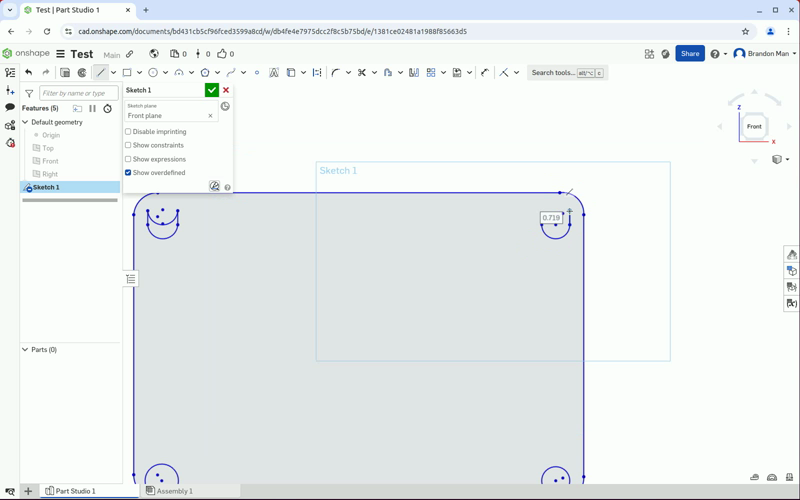
scroll(-6)
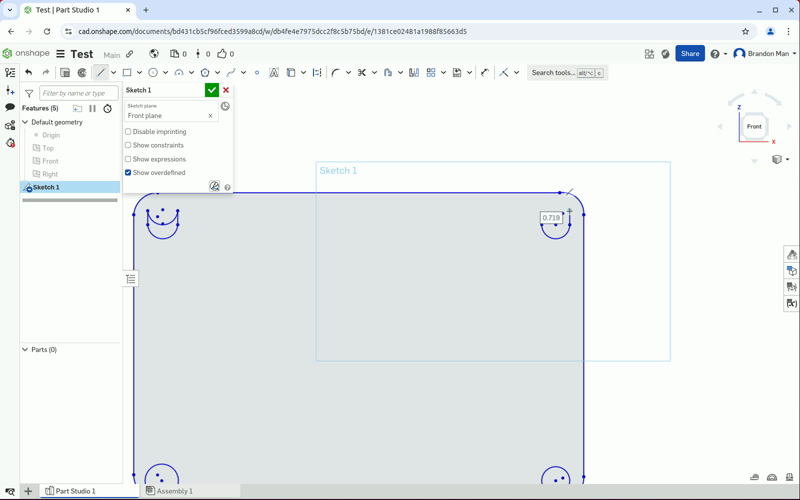
scroll(-6)
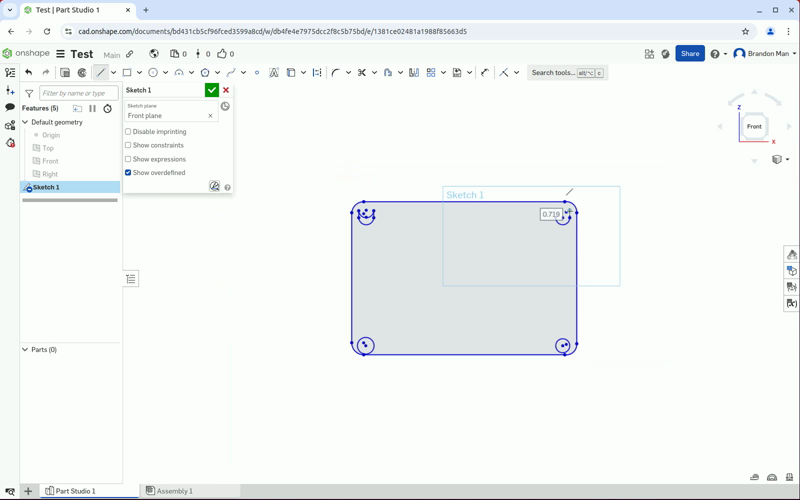
scroll(-6)
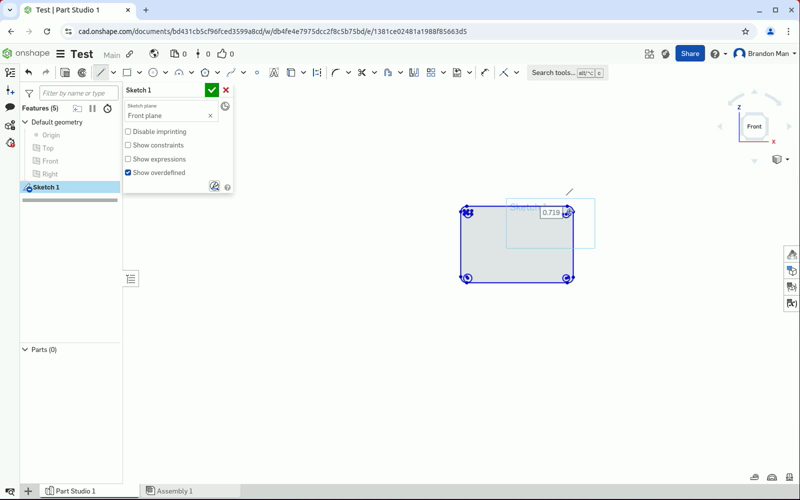
key_up(shift)
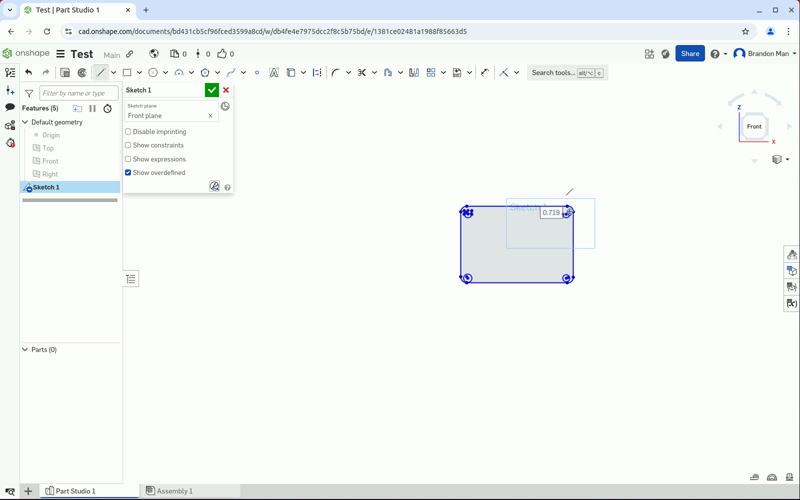
key(esc)
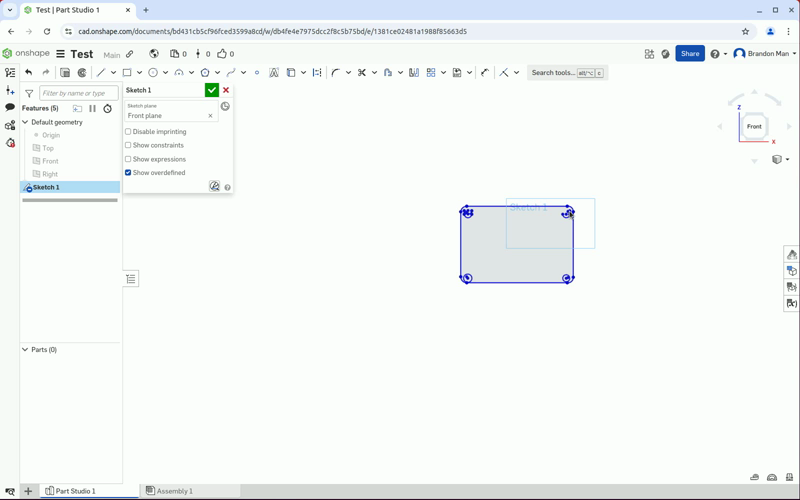
key(a)
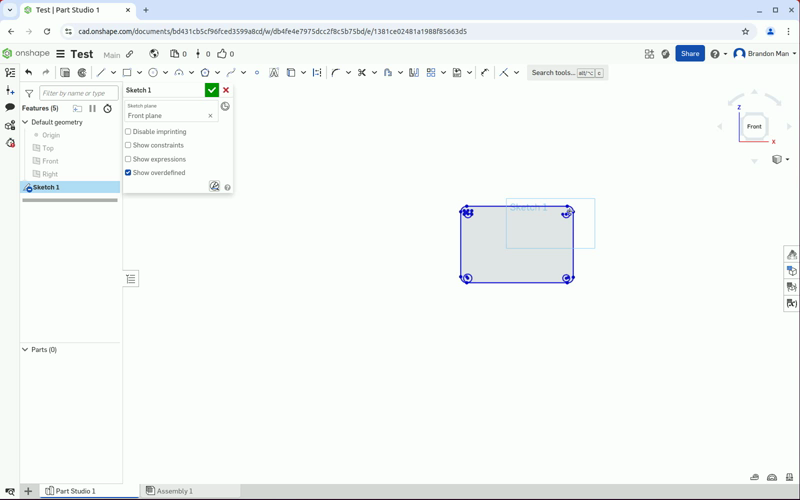
mouse_move(569, 210)
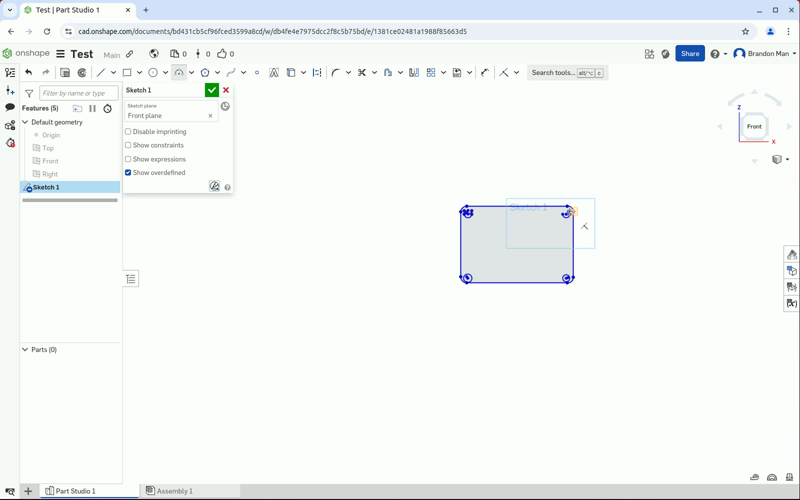
scroll(6)
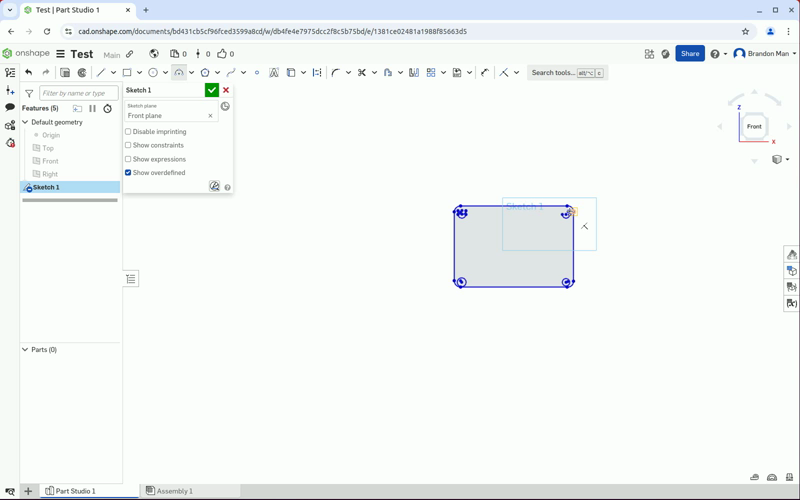
scroll(6)
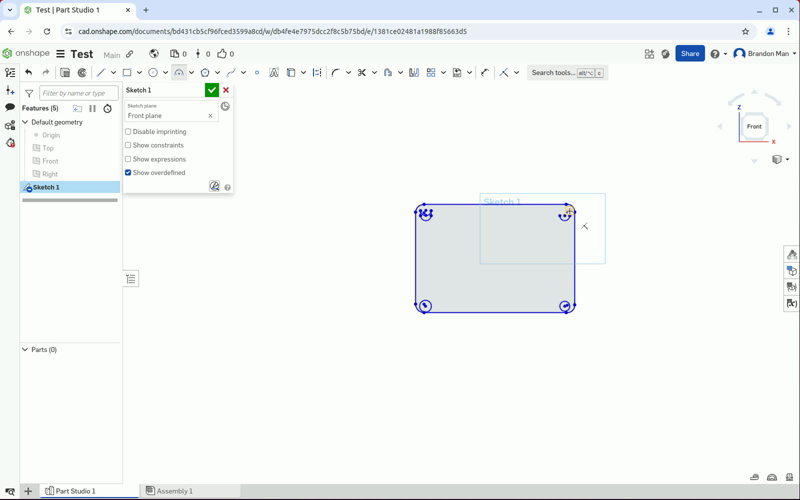
scroll(6)
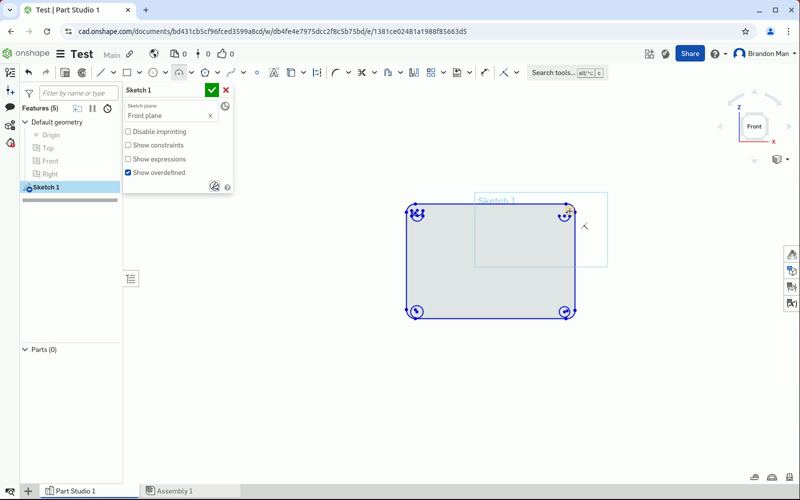
scroll(6)
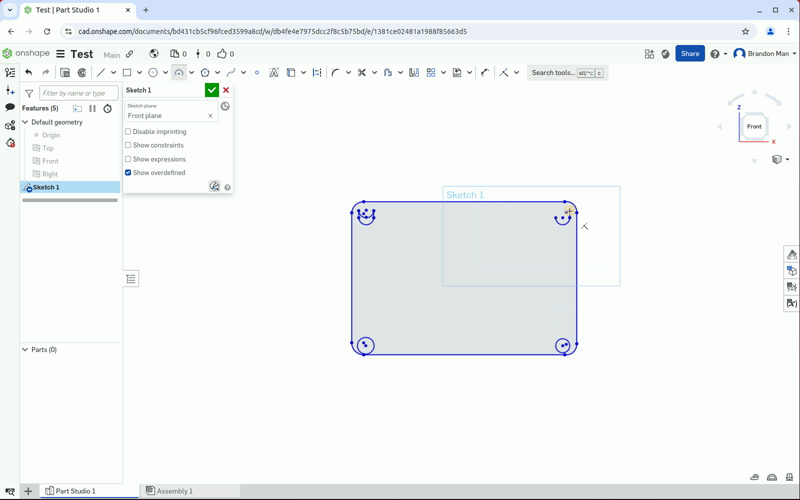
scroll(6)
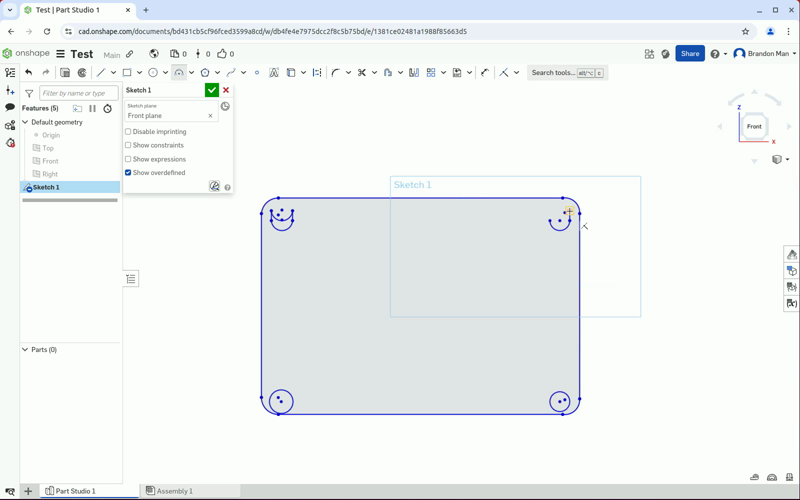
scroll(6)
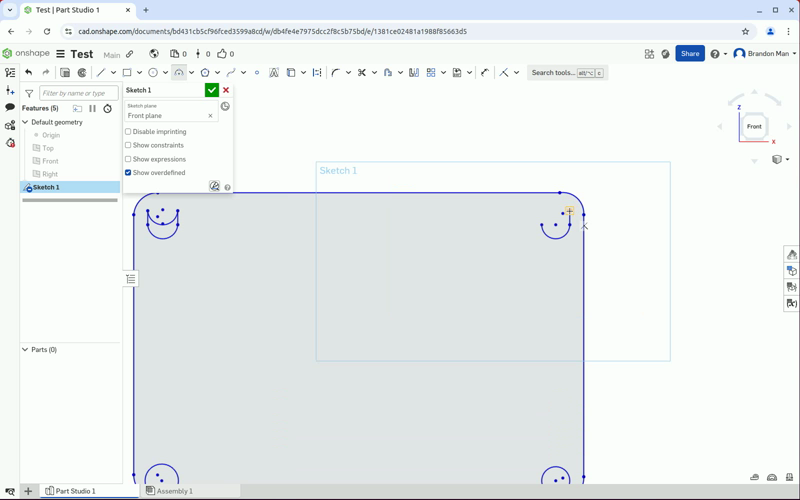
scroll(6)
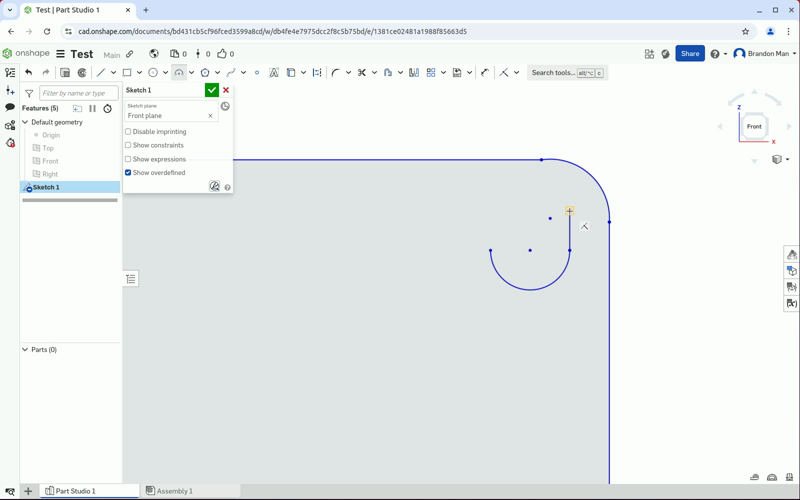
click(569, 210)
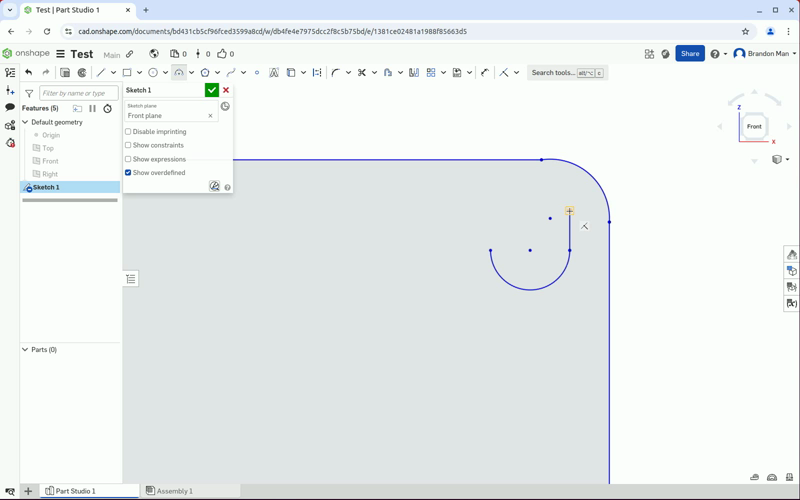
scroll(-6)
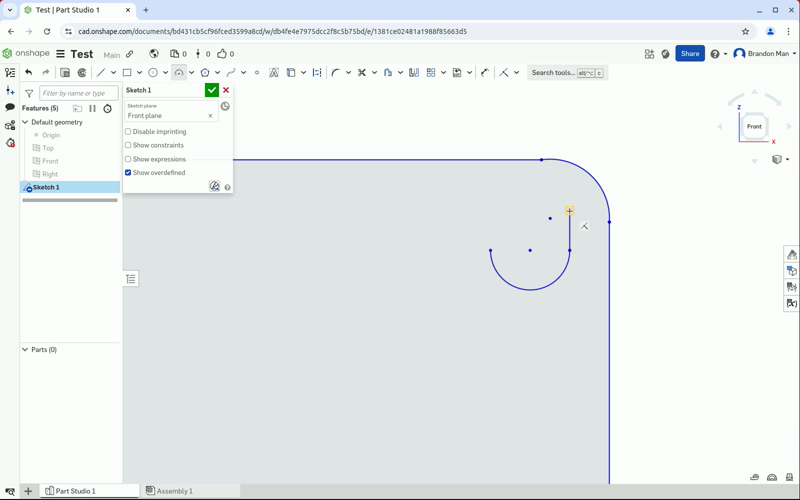
scroll(-6)
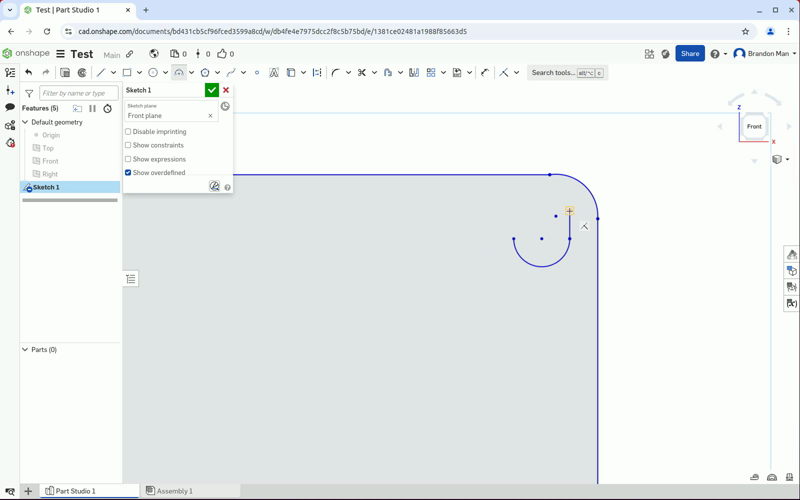
scroll(-6)
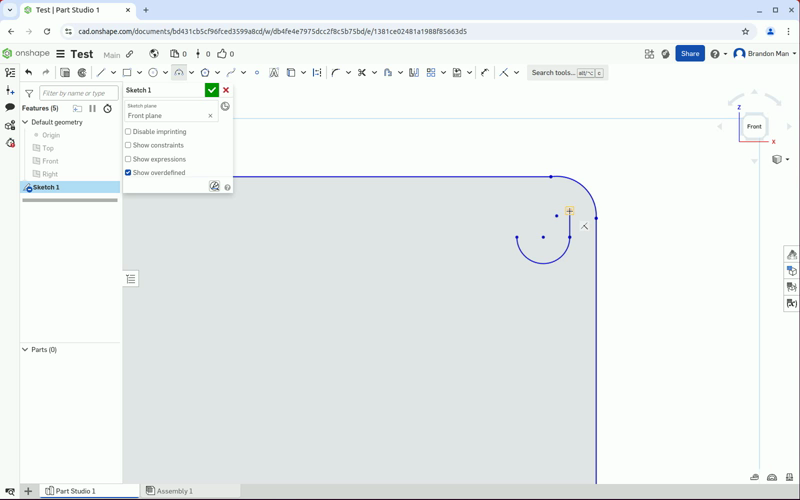
scroll(-6)
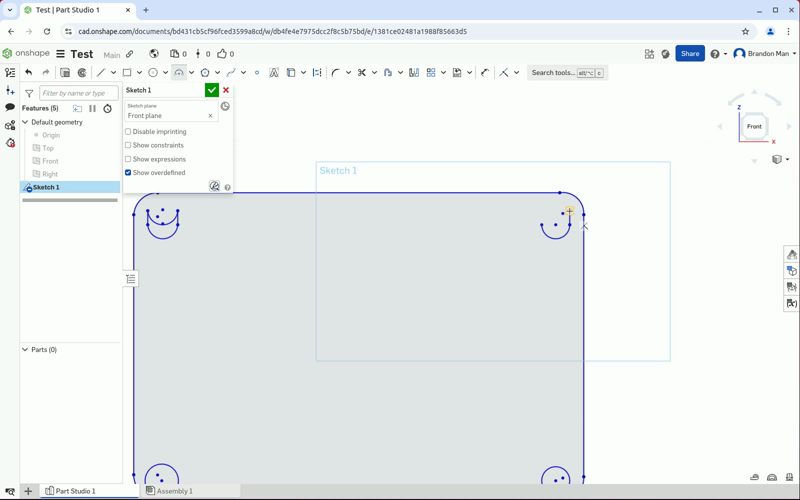
scroll(-6)
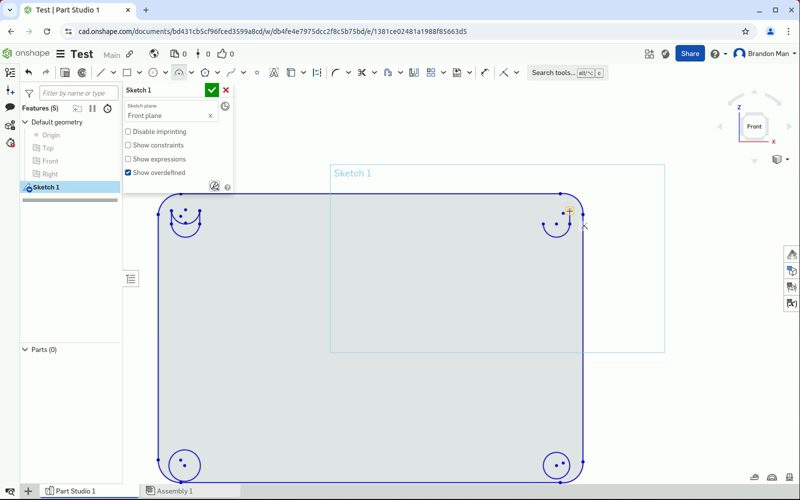
scroll(-6)
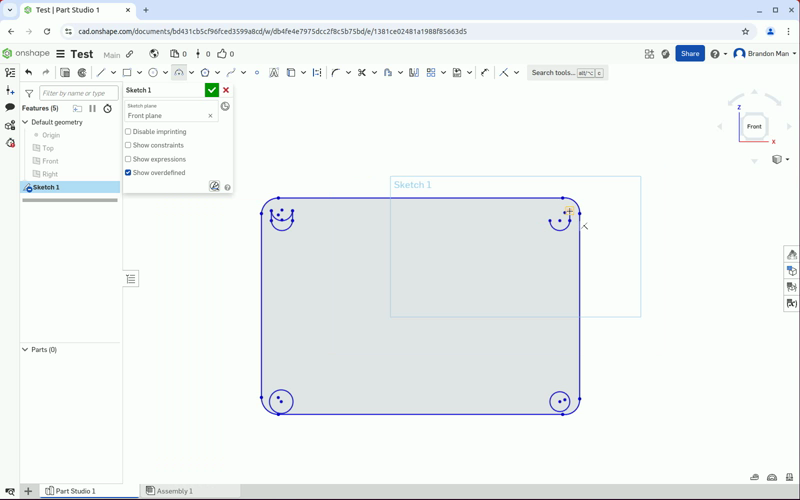
scroll(-6)
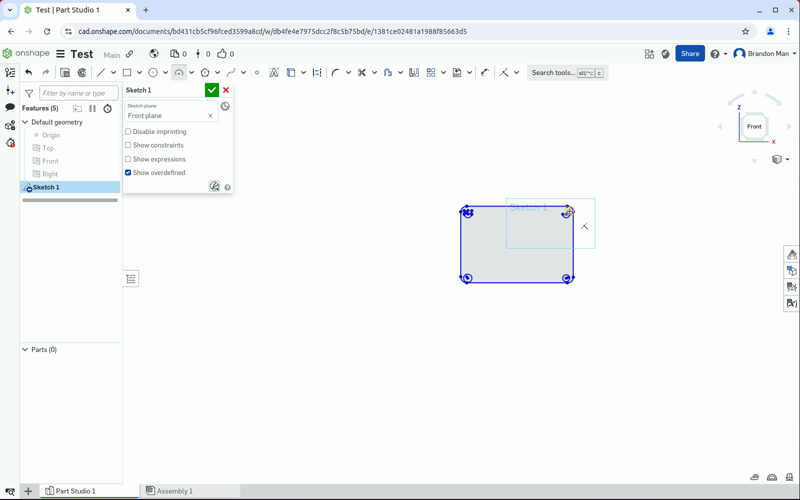
key_down(shift)
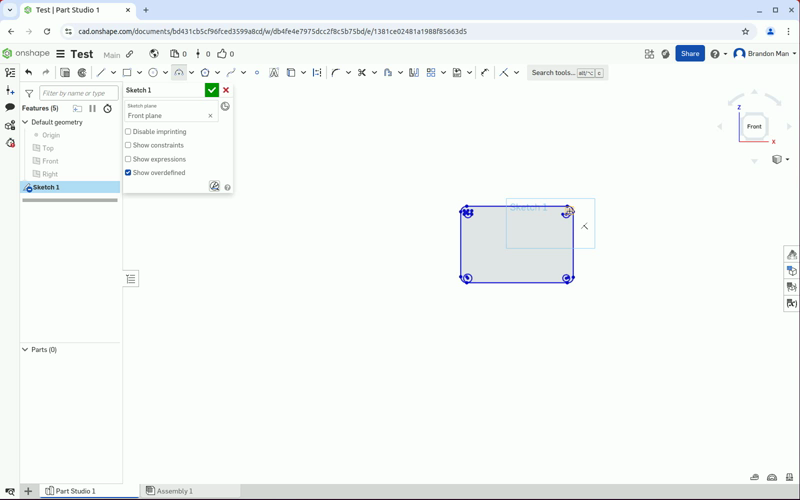
mouse_move(562, 210)
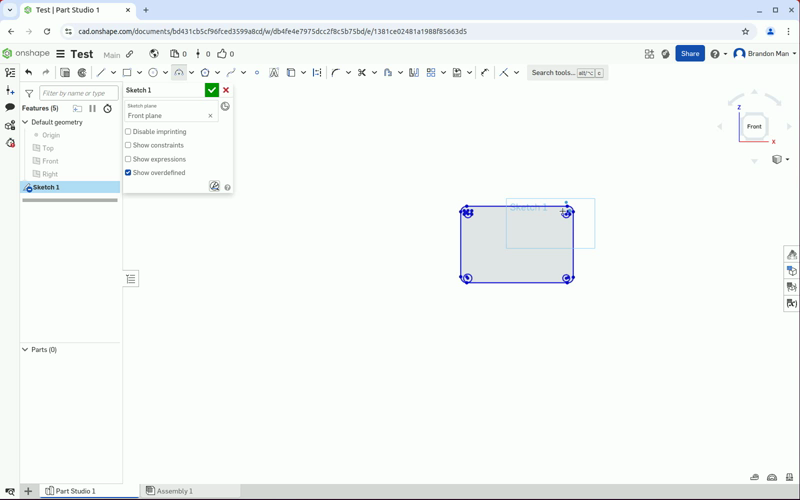
scroll(6)
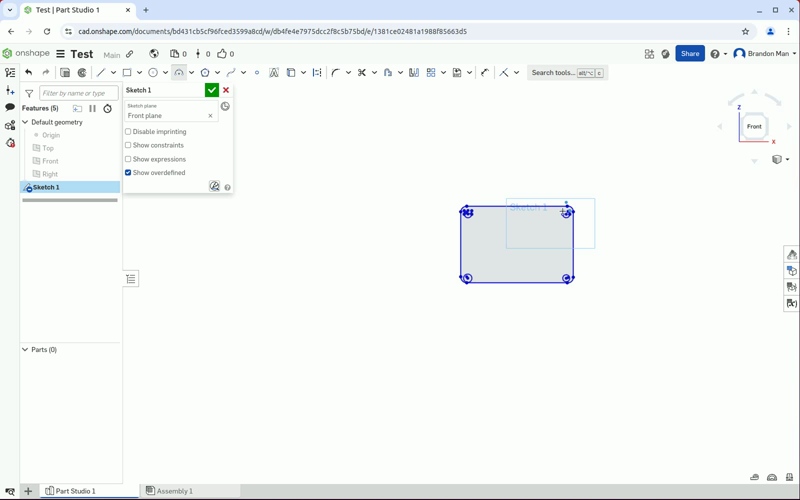
scroll(6)
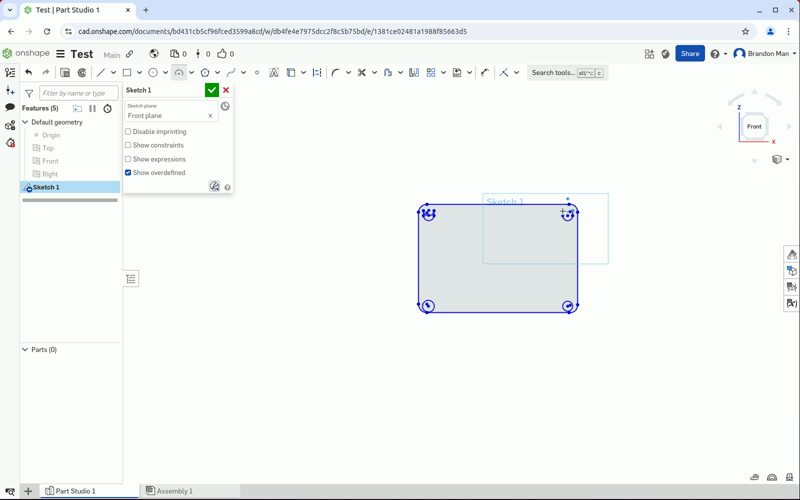
scroll(6)
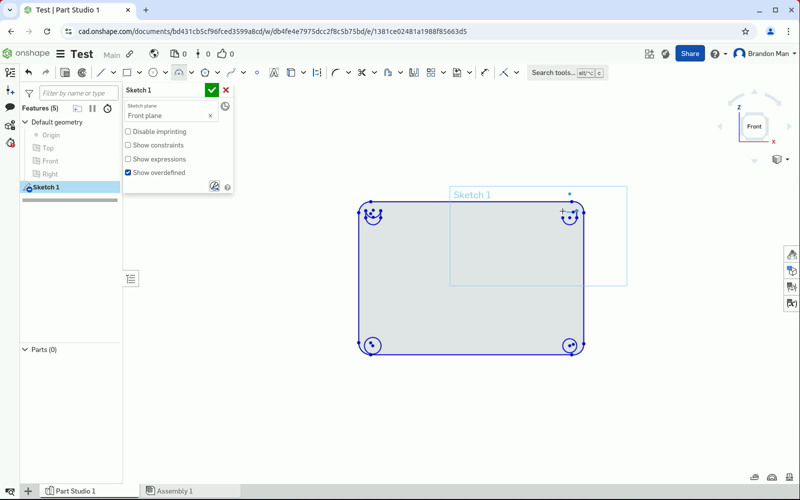
scroll(6)
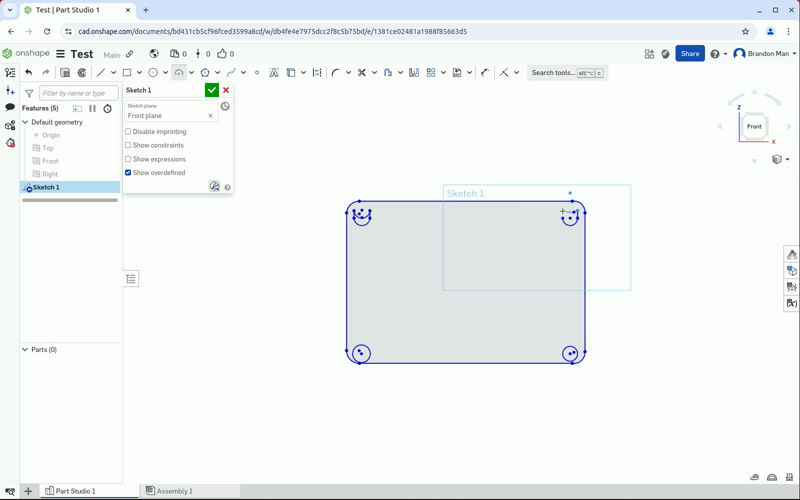
scroll(6)
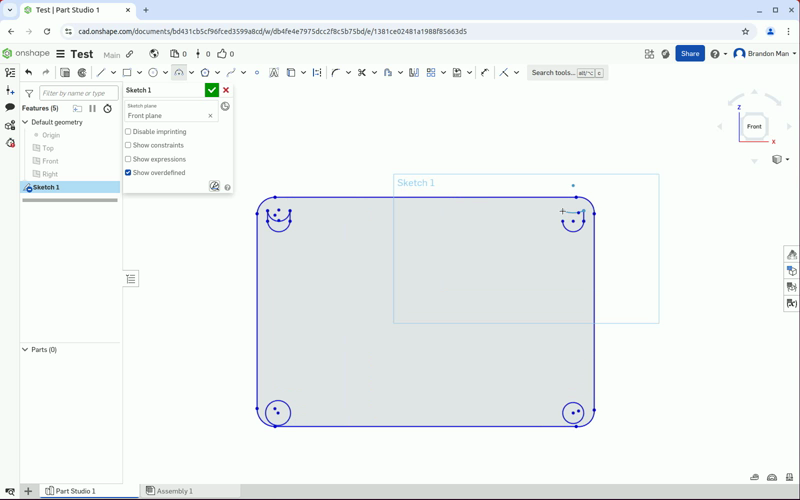
scroll(6)
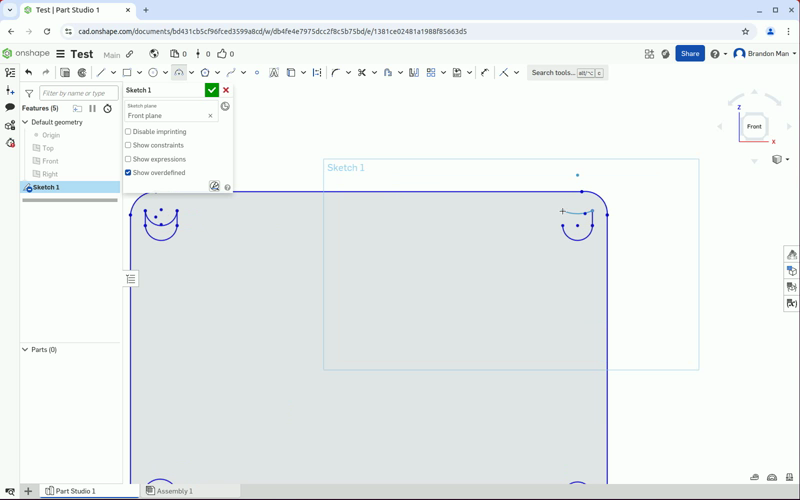
scroll(6)
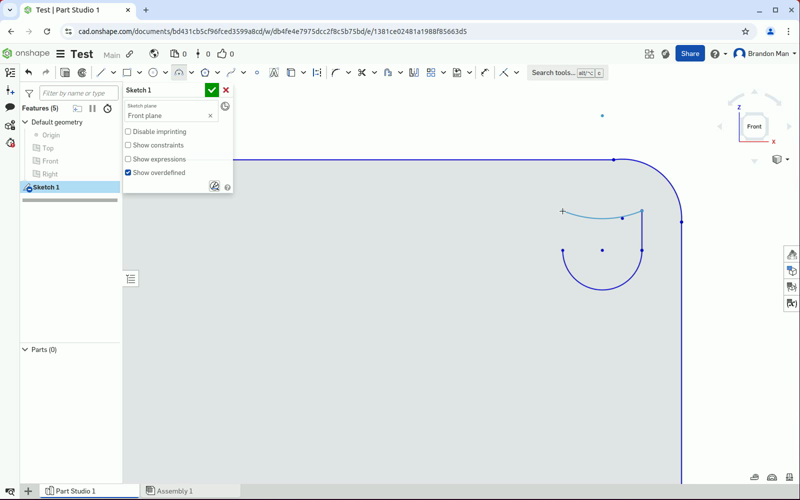
click(562, 210)
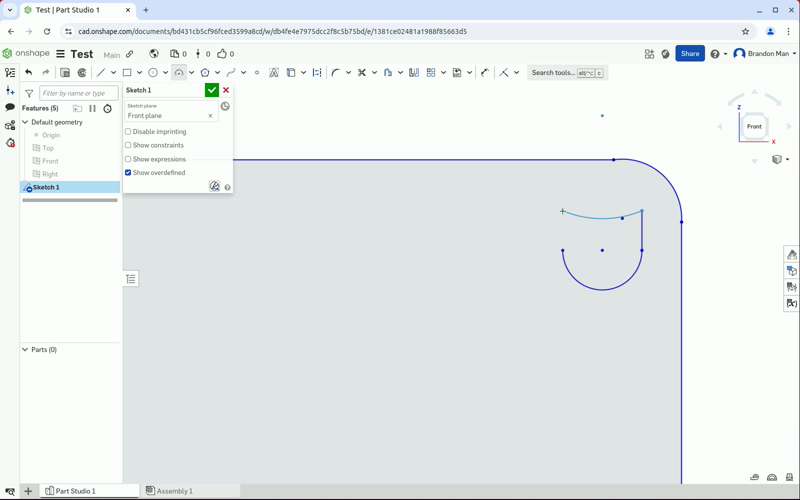
scroll(-6)
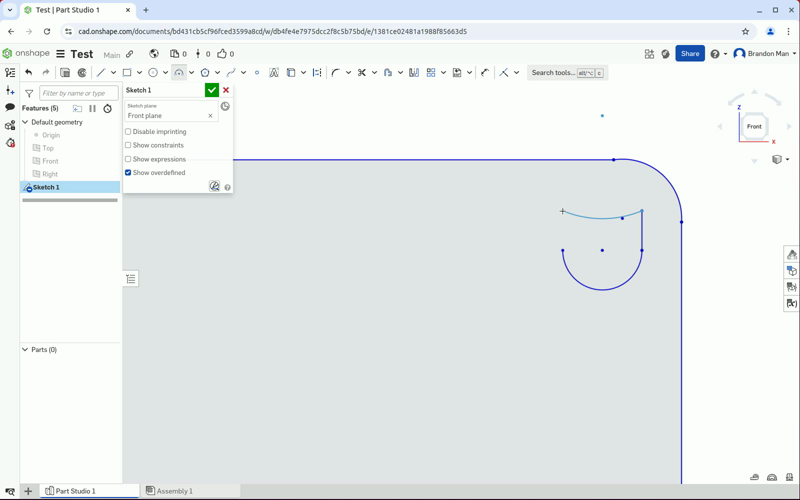
scroll(-6)
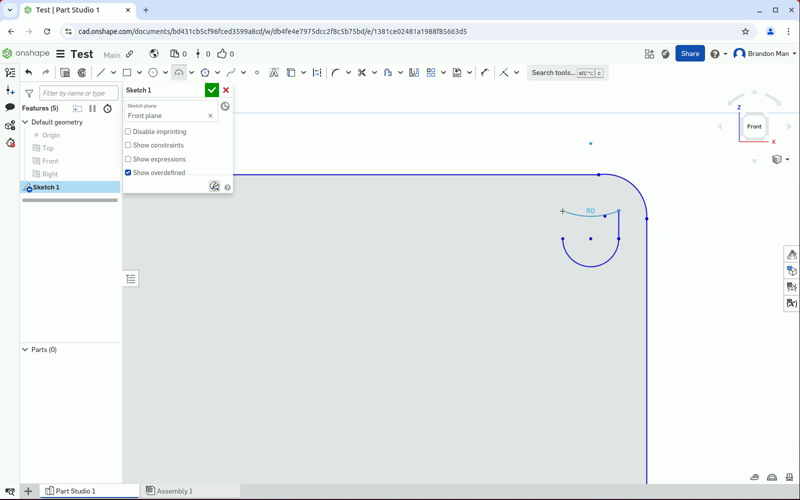
scroll(-6)
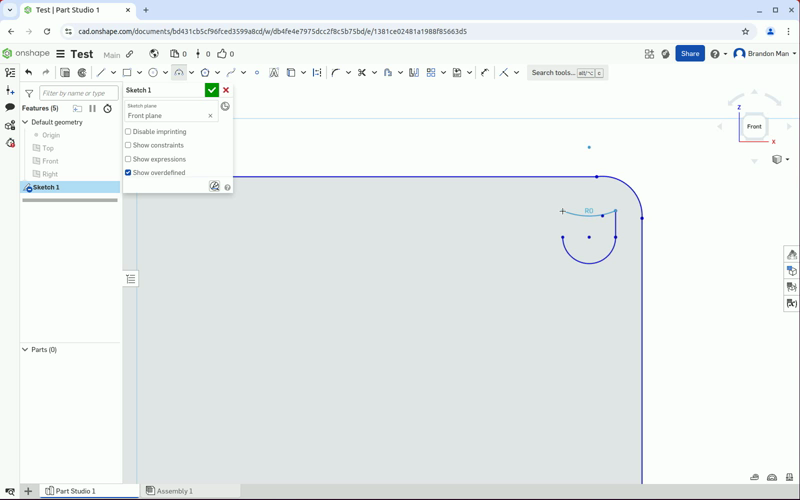
scroll(-6)
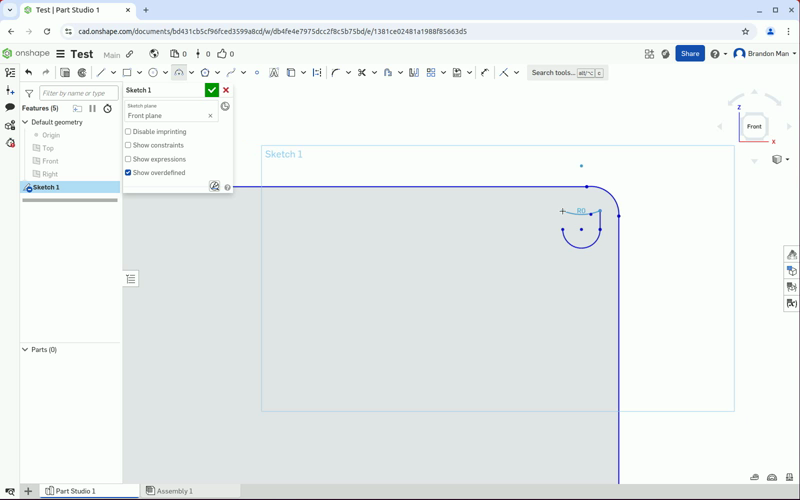
scroll(-6)
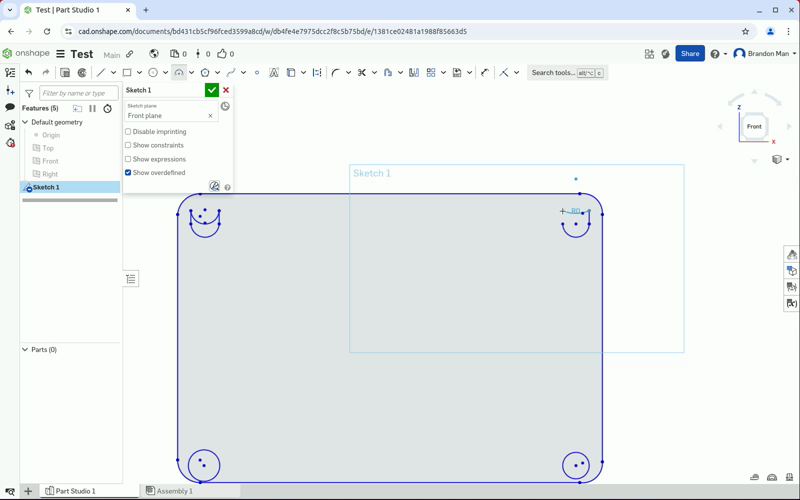
scroll(-6)
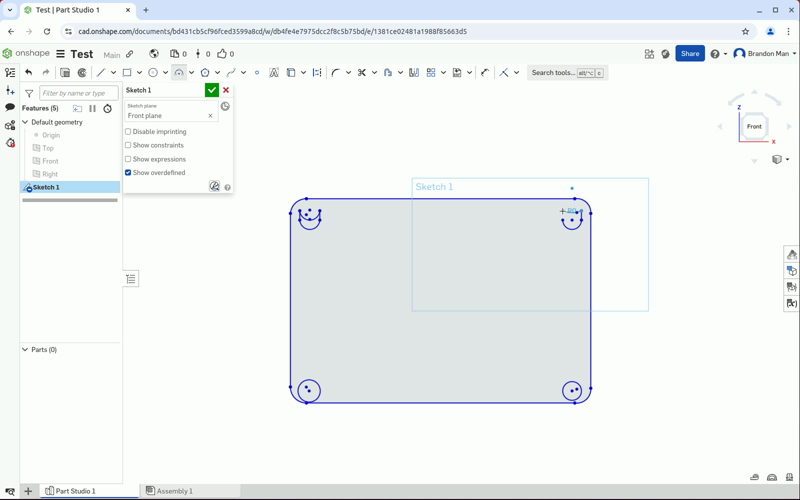
scroll(-6)
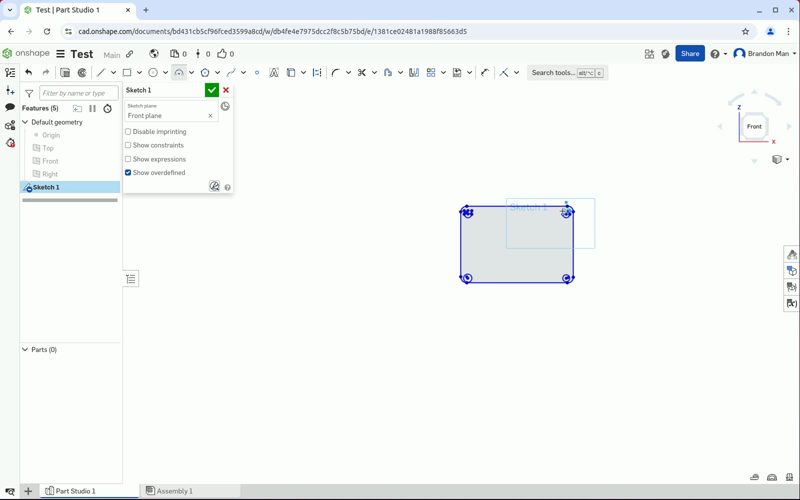
mouse_move(566, 214)
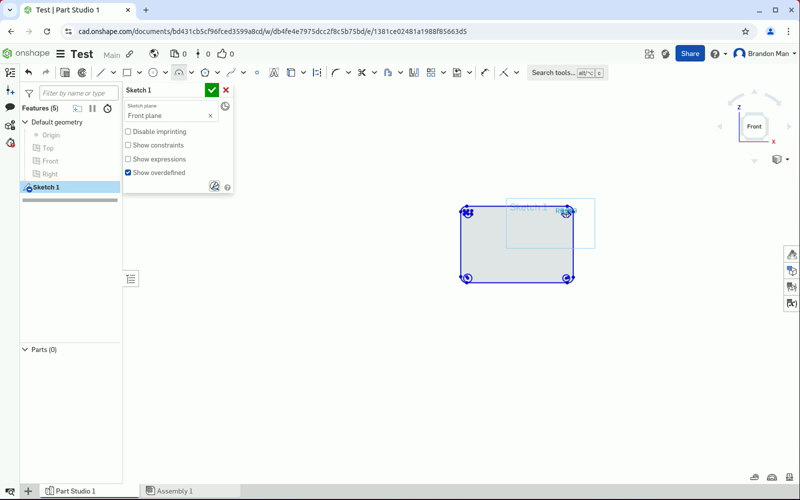
scroll(6)
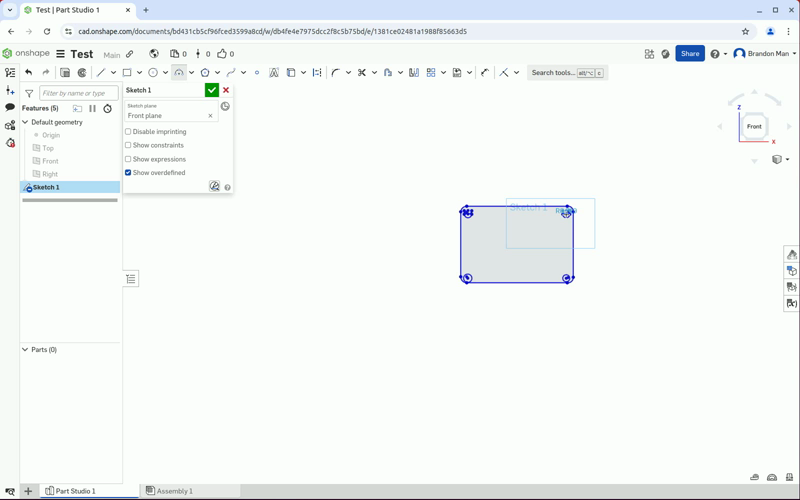
scroll(6)
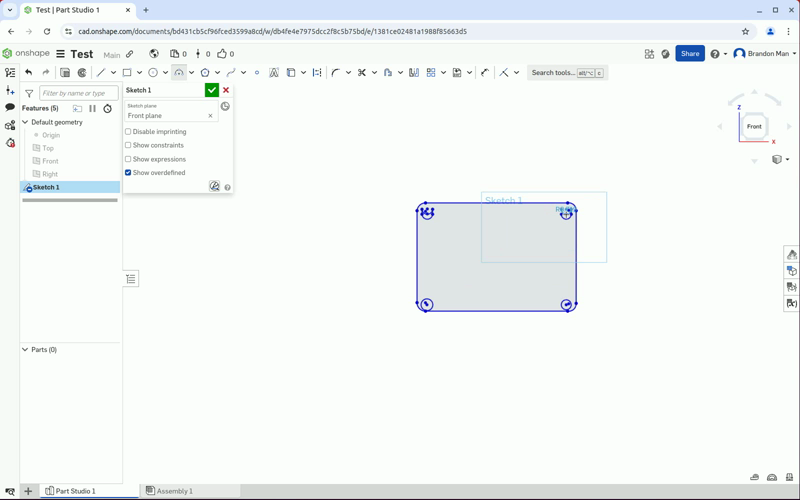
scroll(6)
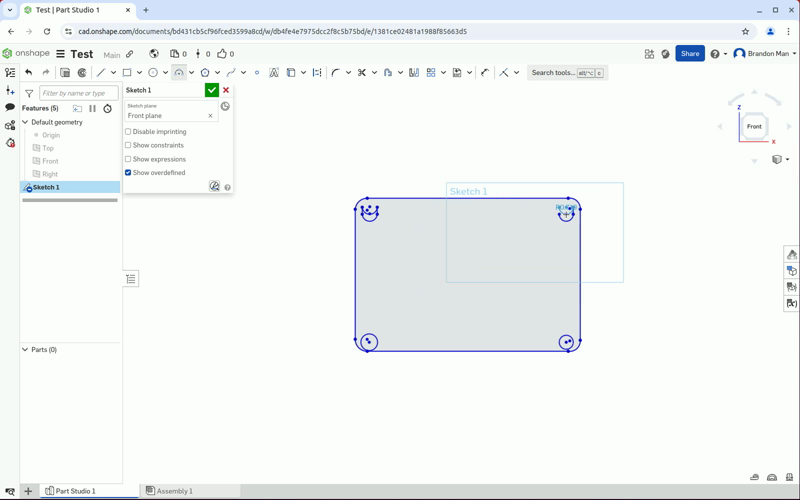
scroll(6)
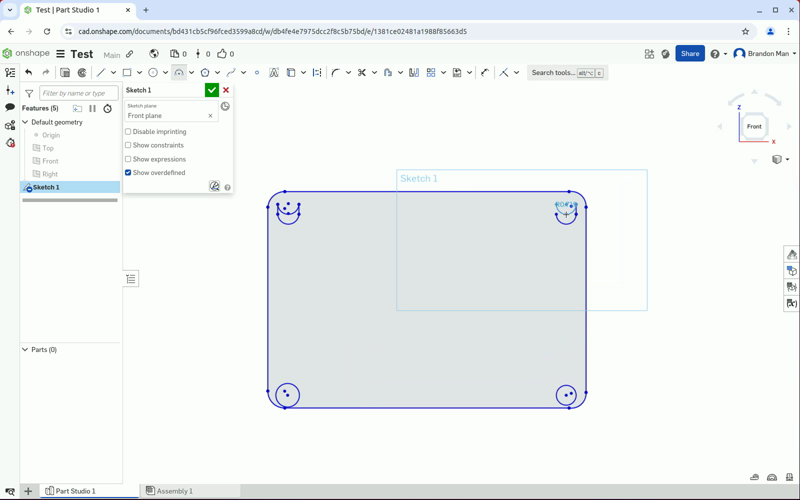
scroll(6)
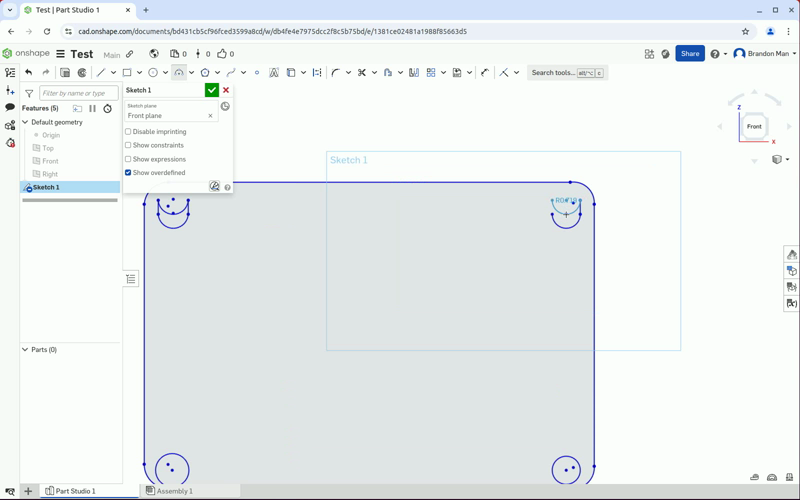
scroll(6)
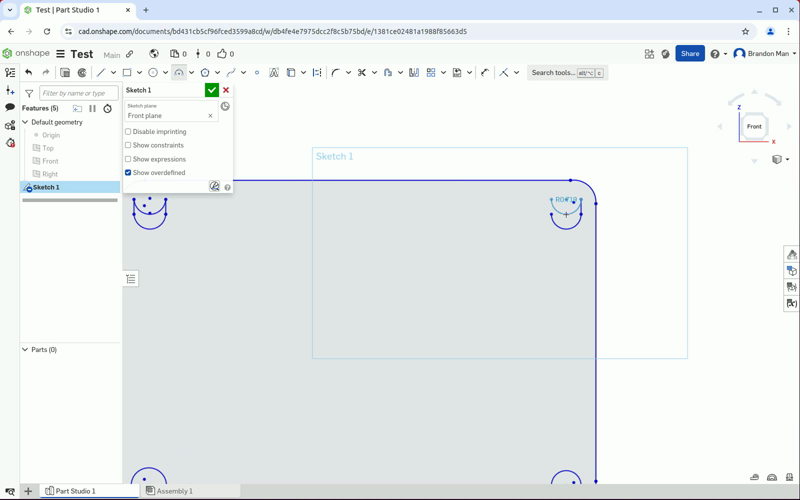
scroll(6)
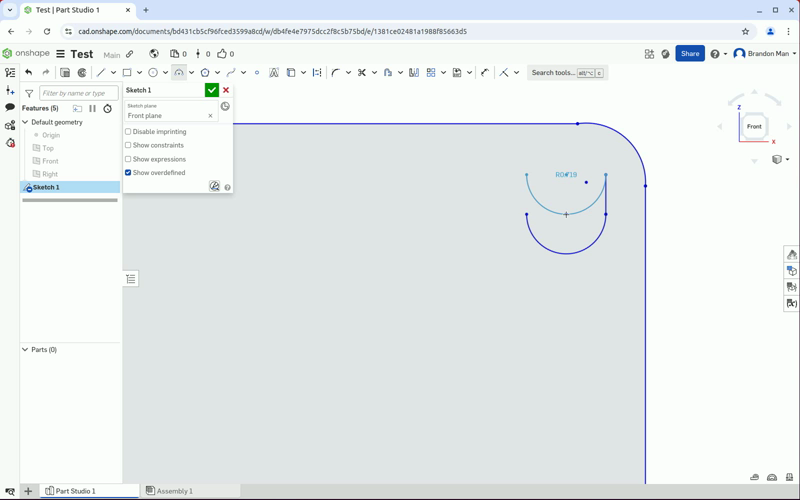
click(566, 214)
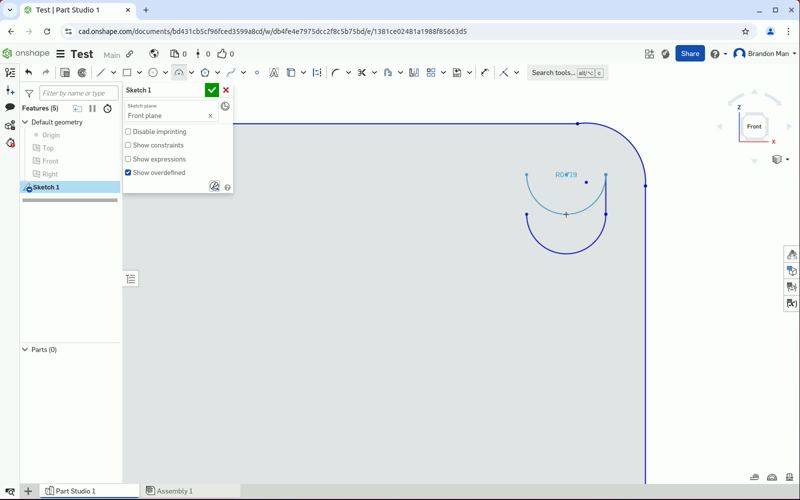
scroll(-6)
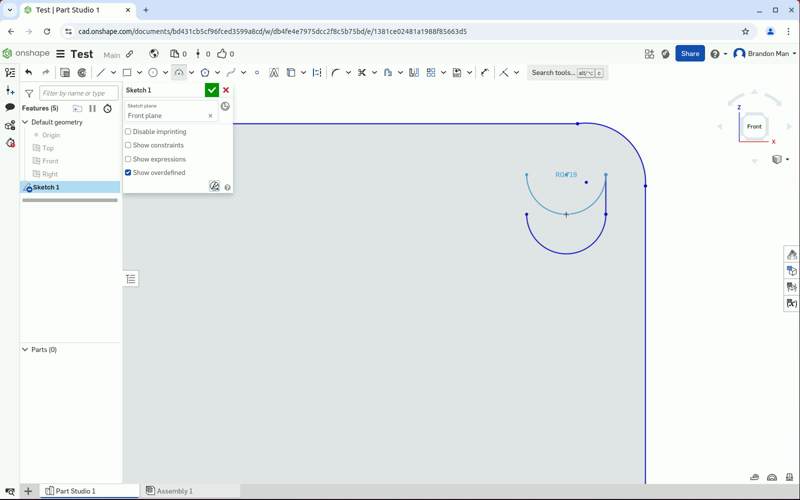
scroll(-6)
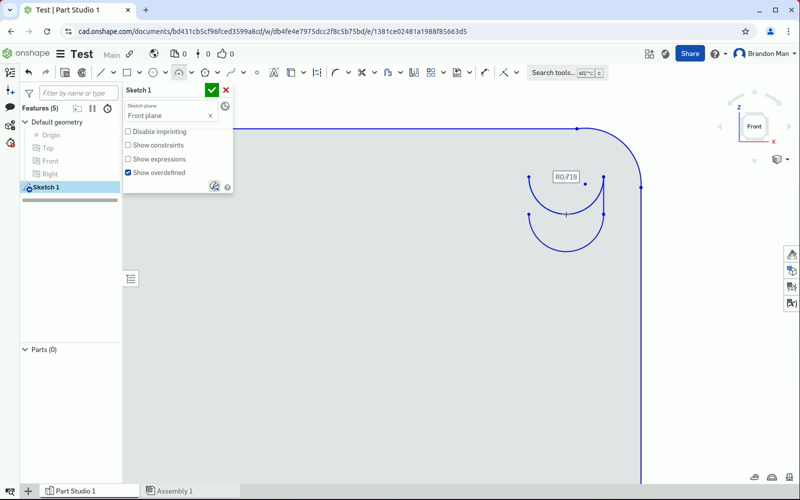
scroll(-6)
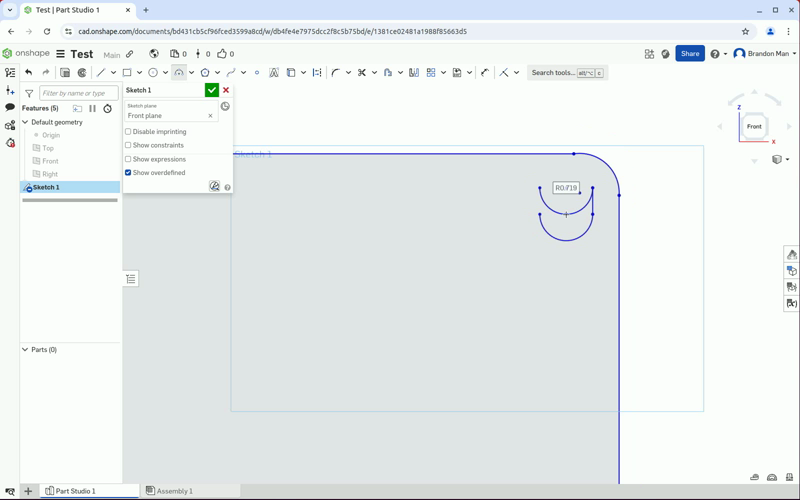
scroll(-6)
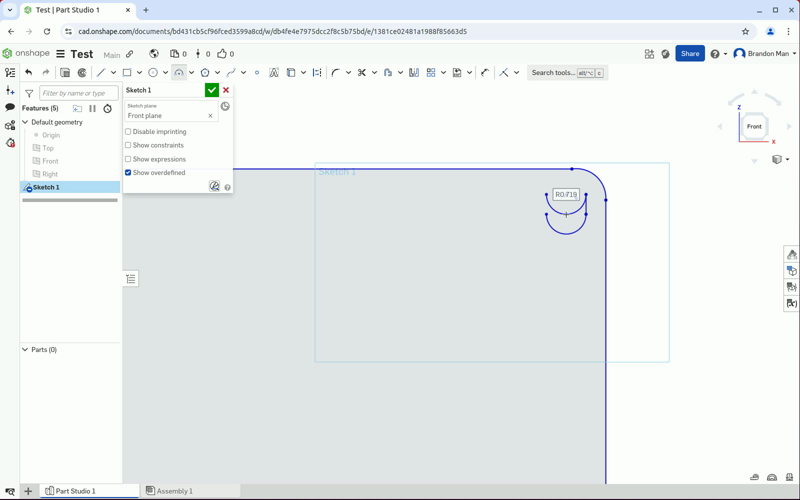
scroll(-6)
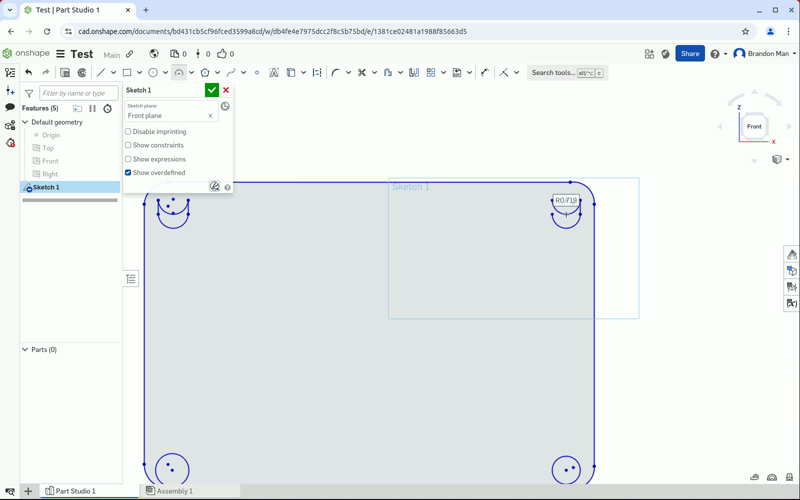
scroll(-6)
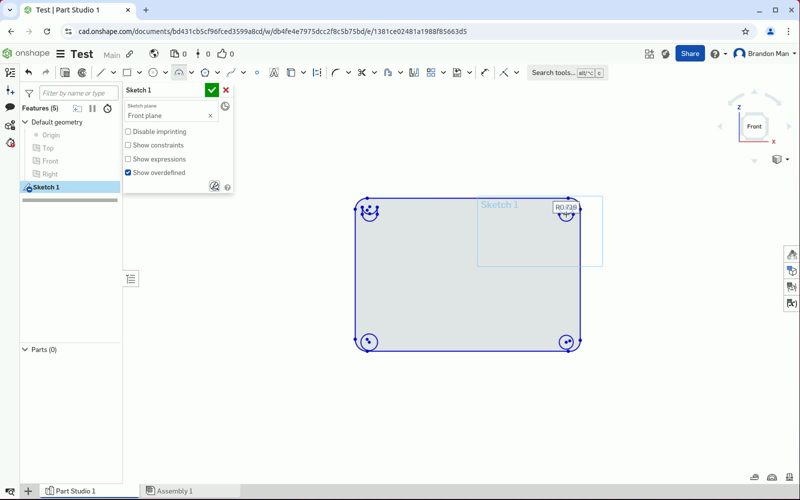
scroll(-6)
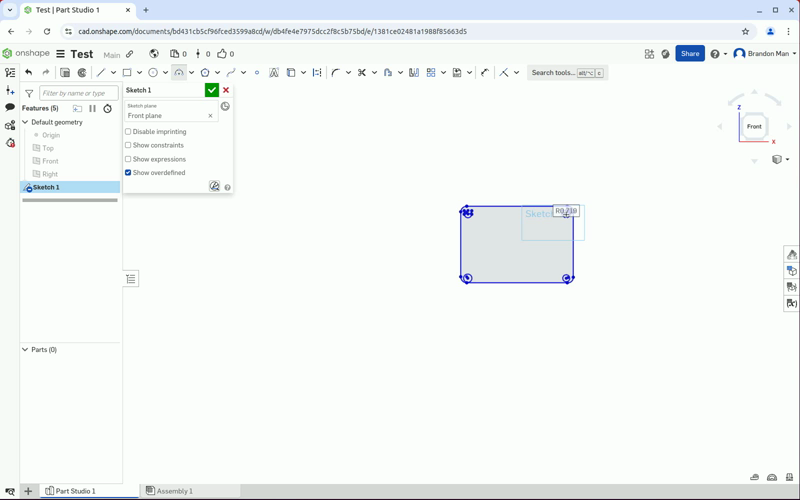
key_up(shift)
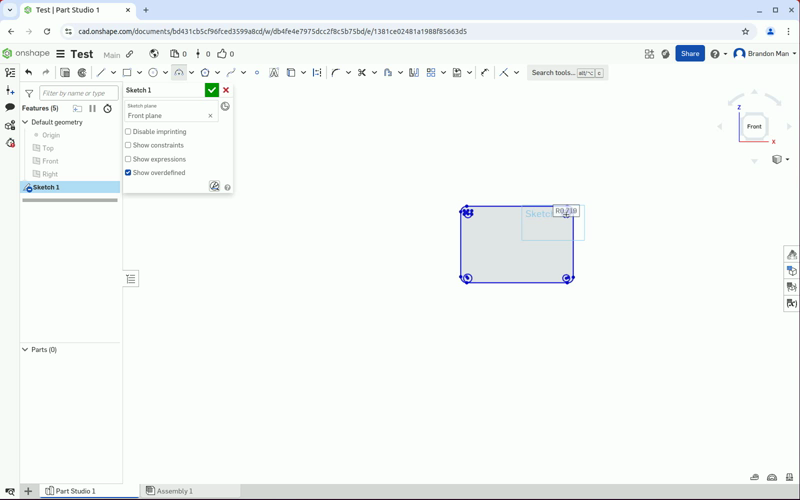
key(esc)
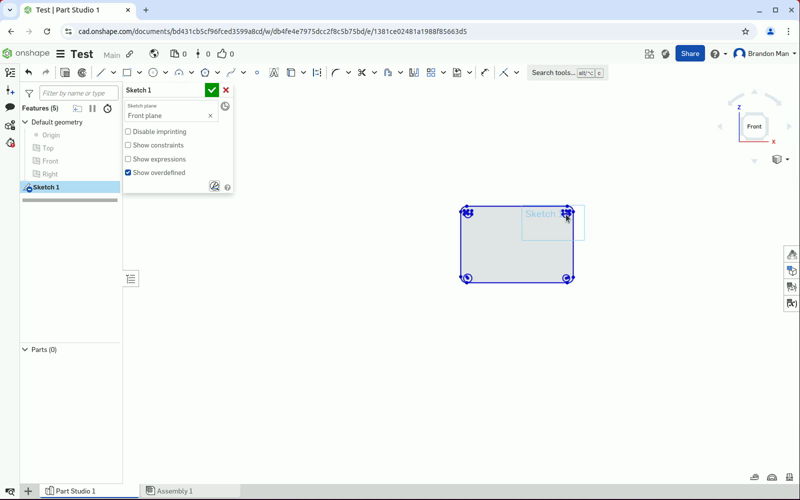
key(l)
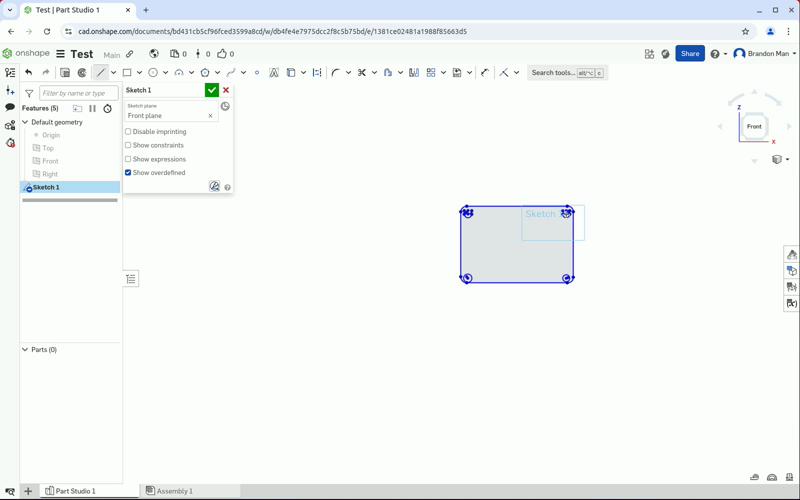
mouse_move(562, 210)
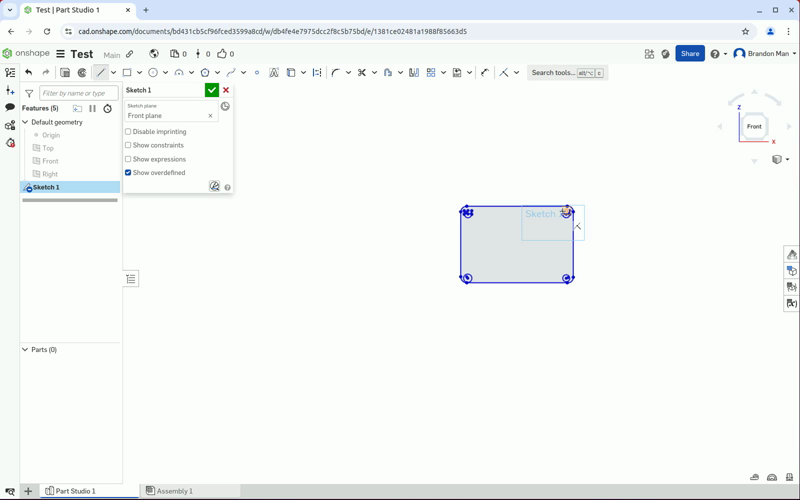
scroll(6)
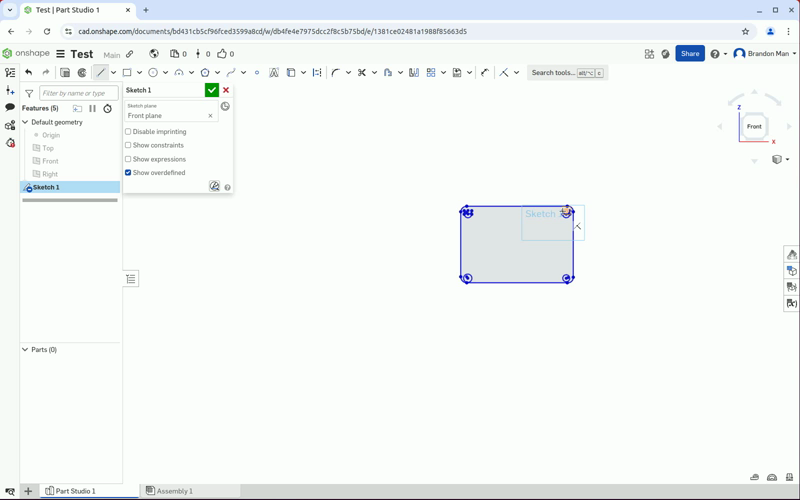
scroll(6)
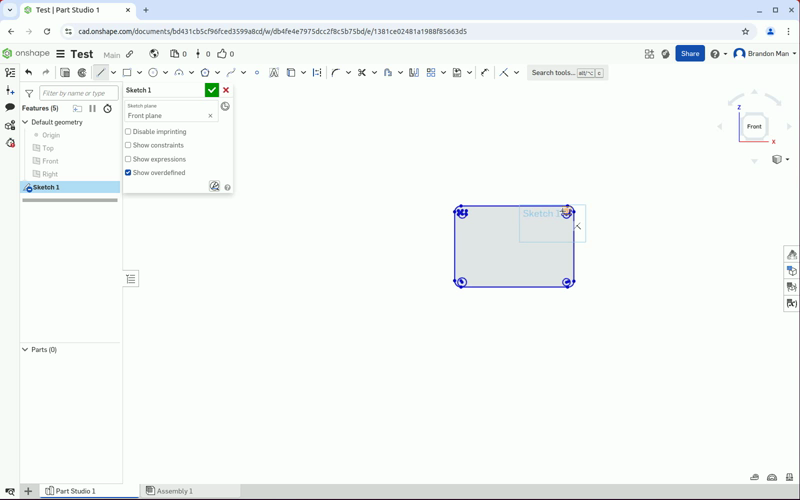
scroll(6)
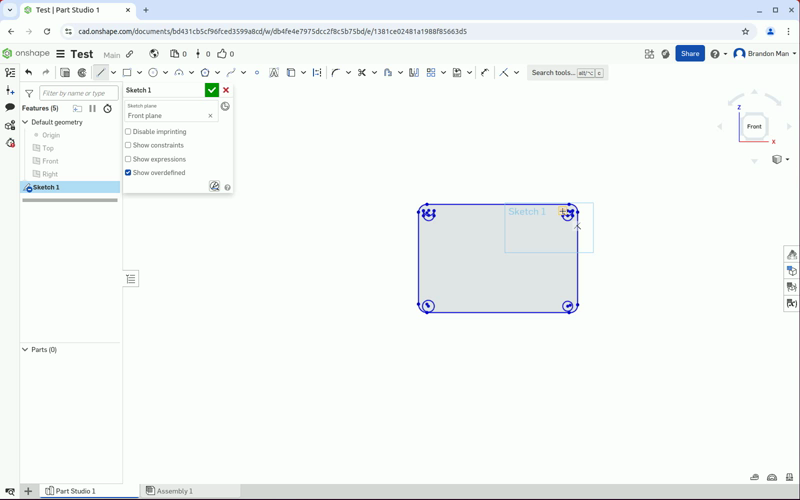
scroll(6)
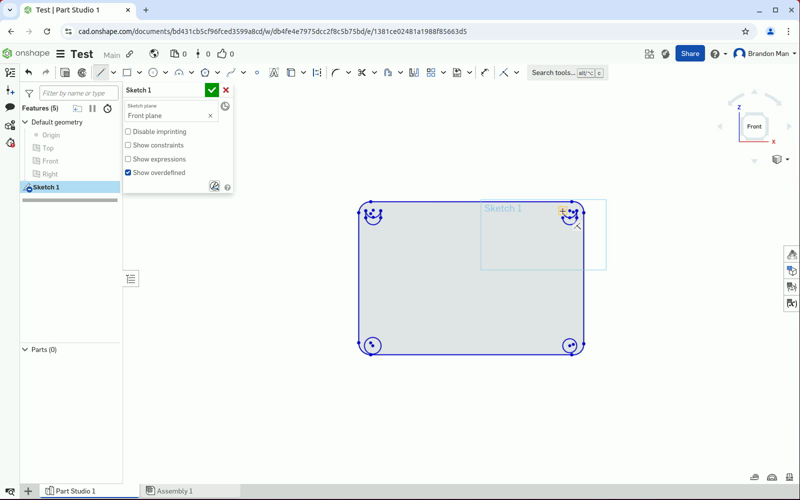
scroll(6)
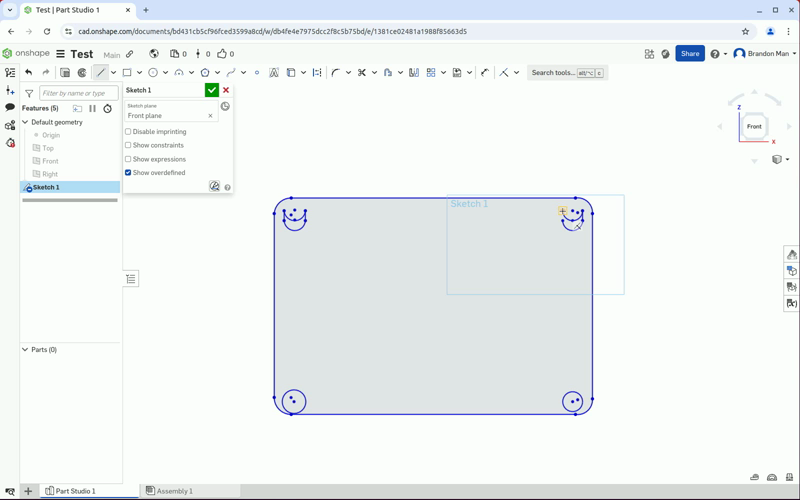
scroll(6)
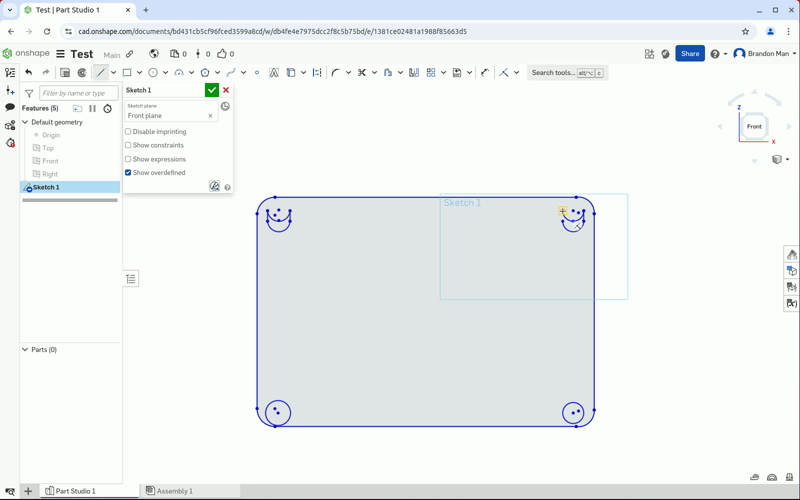
scroll(6)
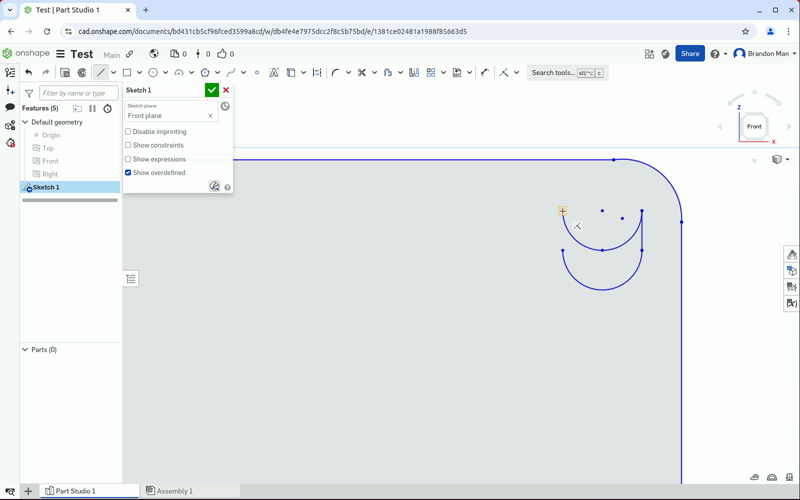
click(562, 210)
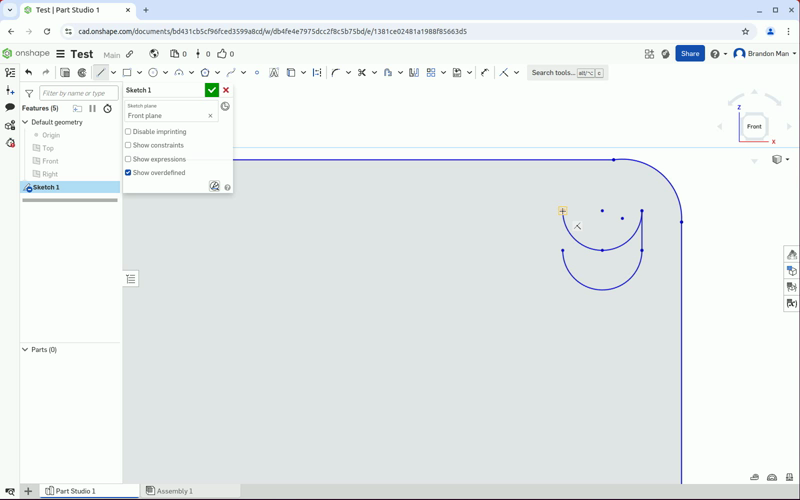
scroll(-6)
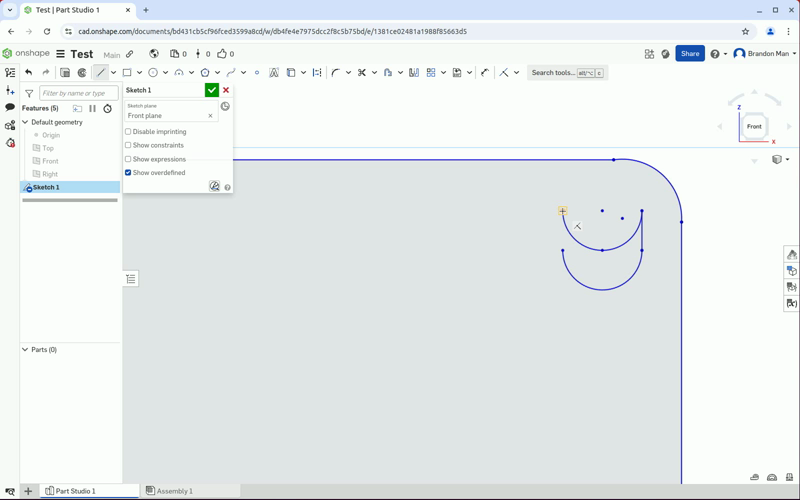
scroll(-6)
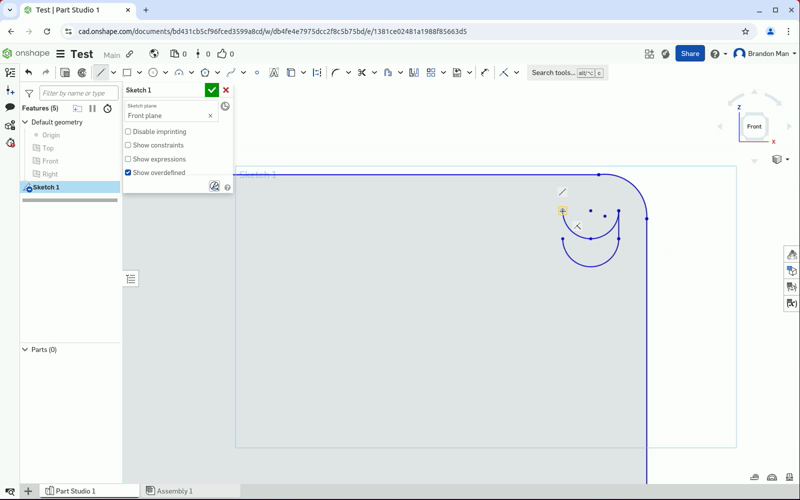
scroll(-6)
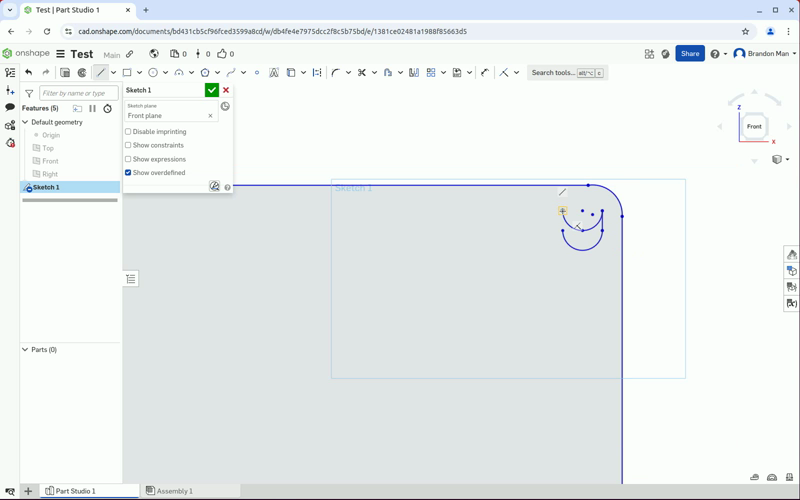
scroll(-6)
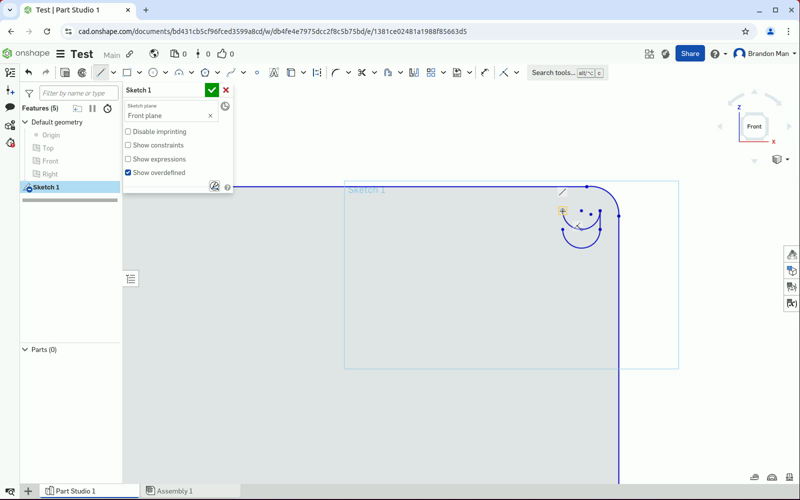
scroll(-6)
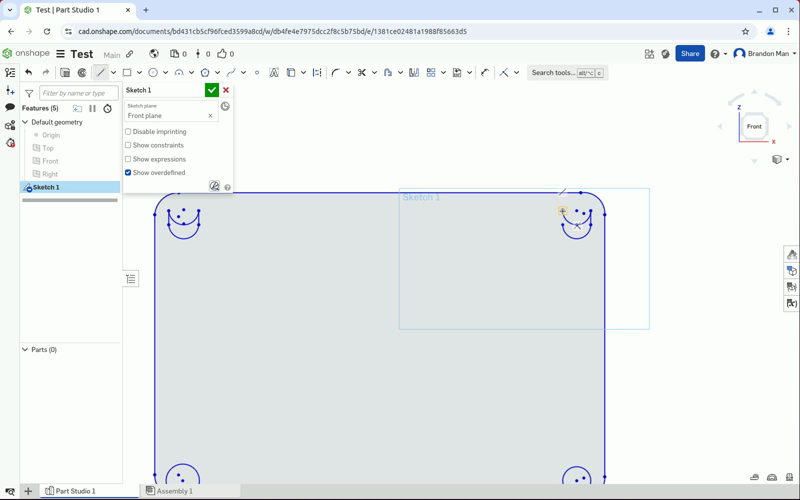
scroll(-6)
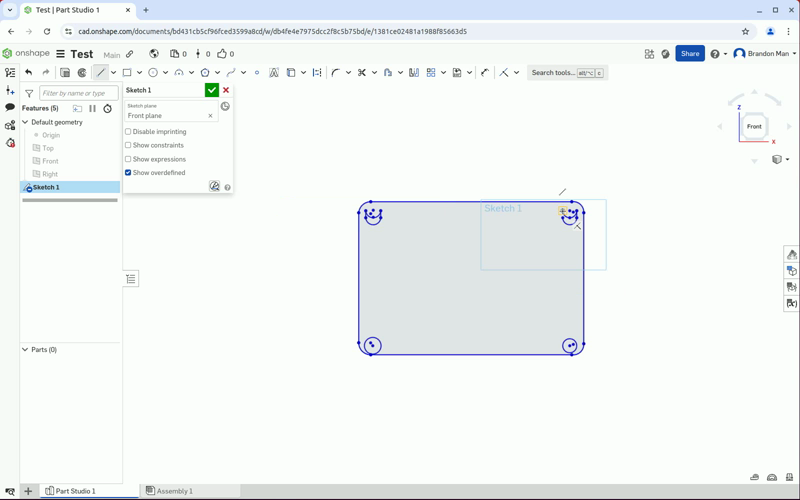
scroll(-6)
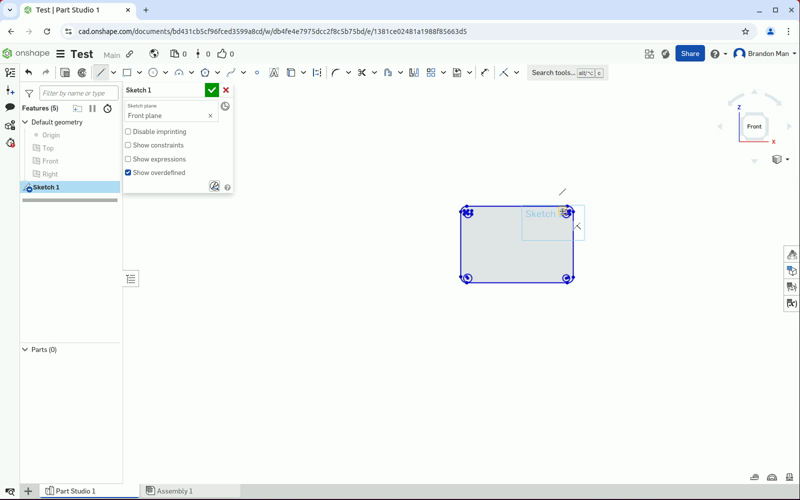
mouse_move(589, 210)
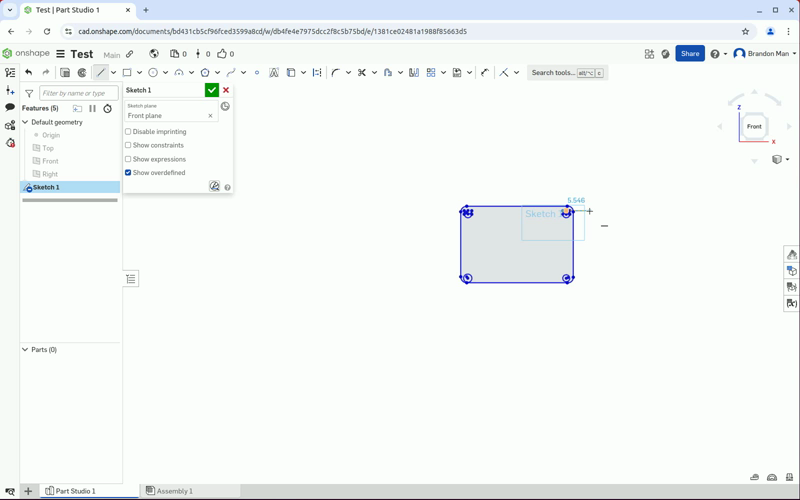
key_down(shift)
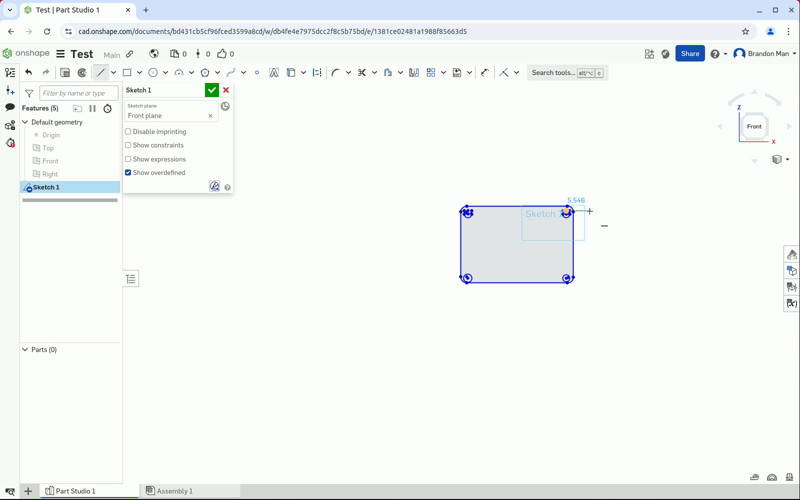
mouse_move(562, 214)
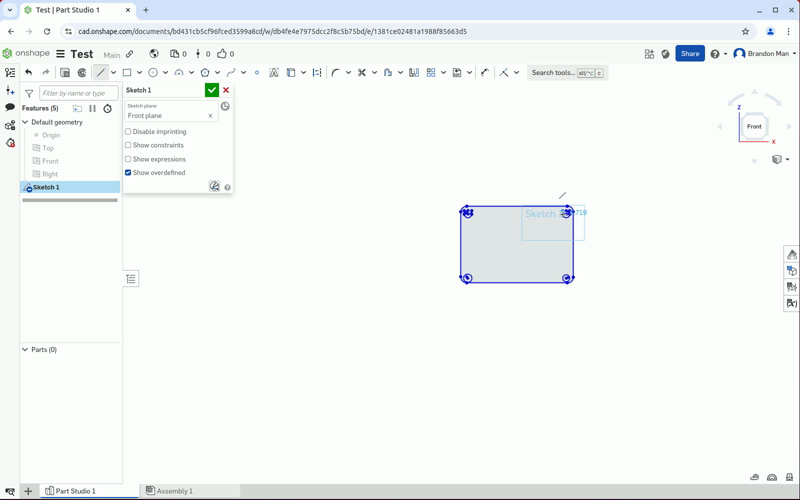
scroll(6)
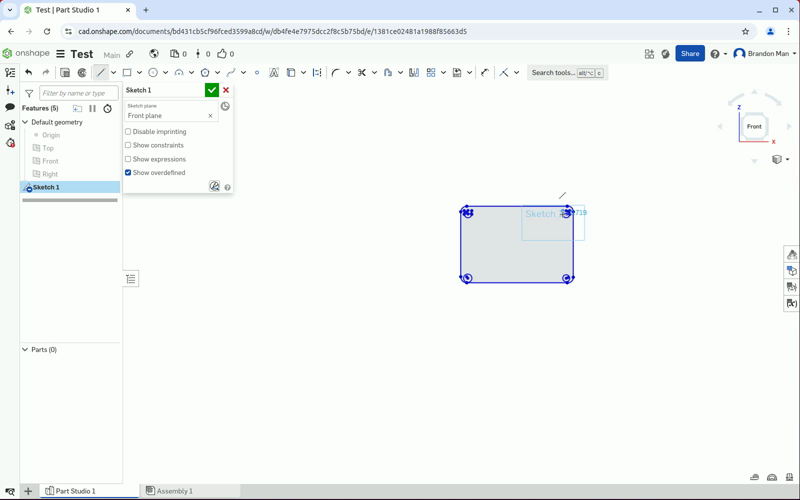
scroll(6)
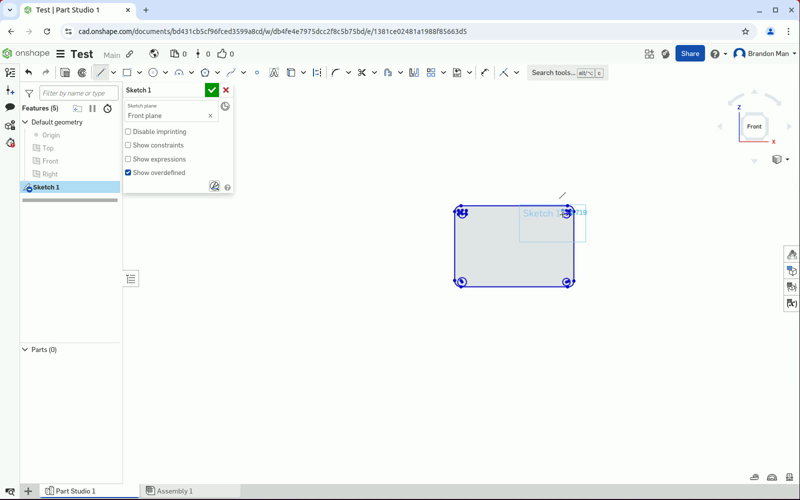
scroll(6)
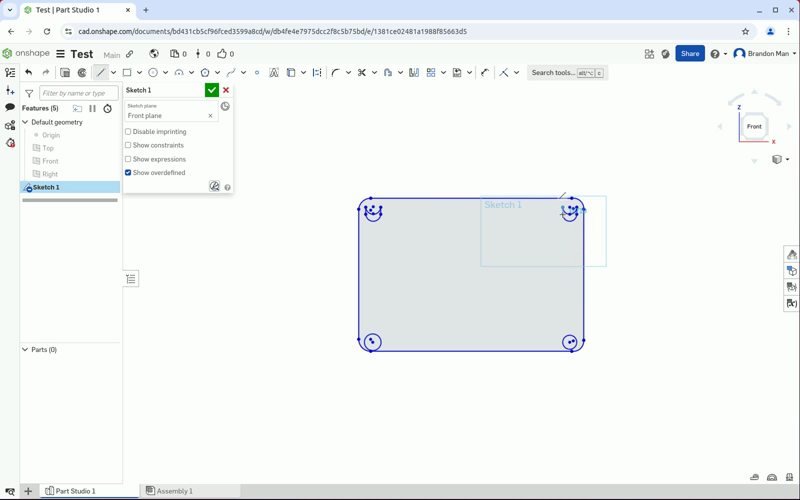
scroll(6)
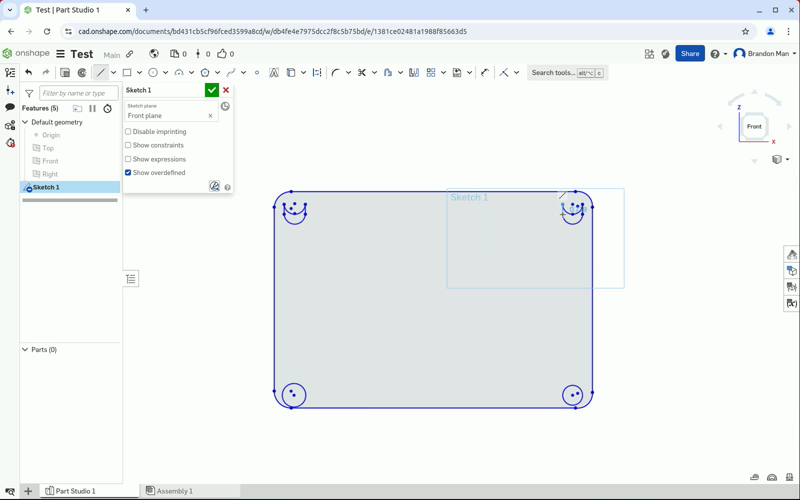
scroll(6)
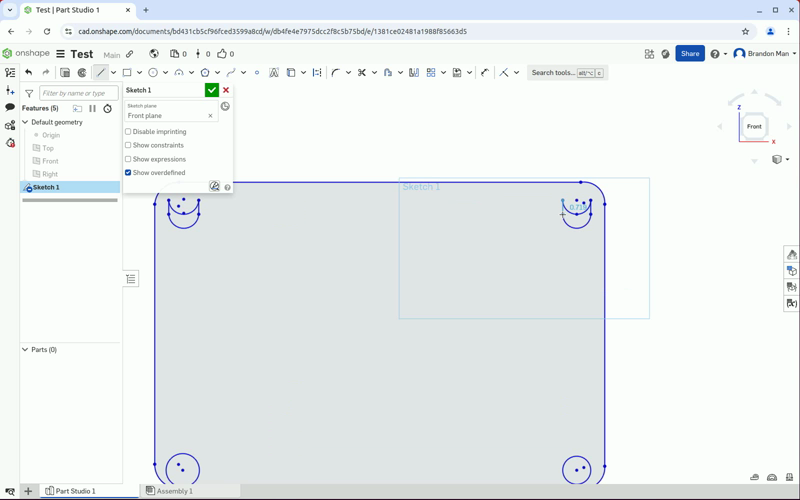
scroll(6)
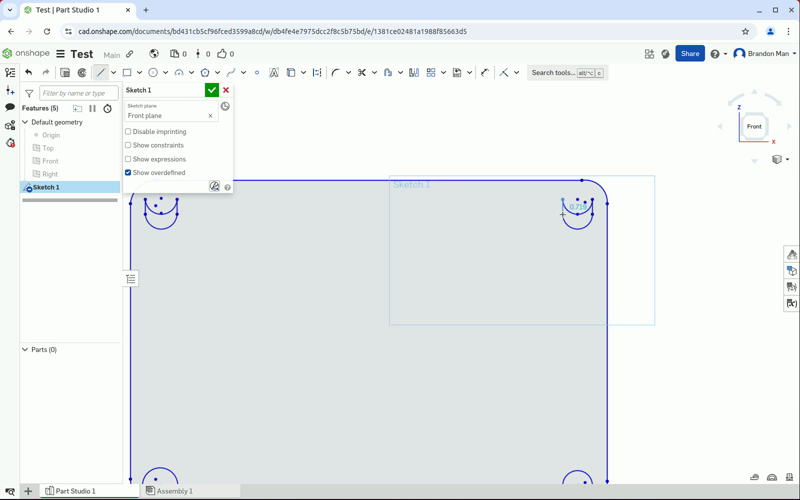
scroll(6)
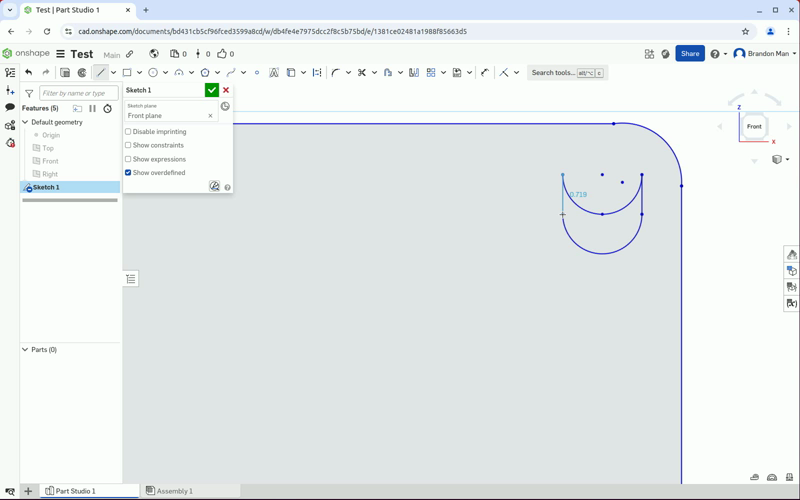
key_up(shift)
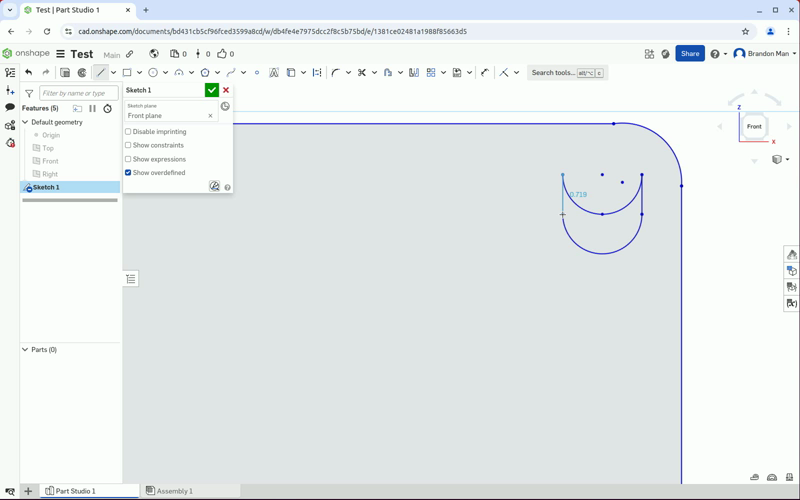
click(562, 214)
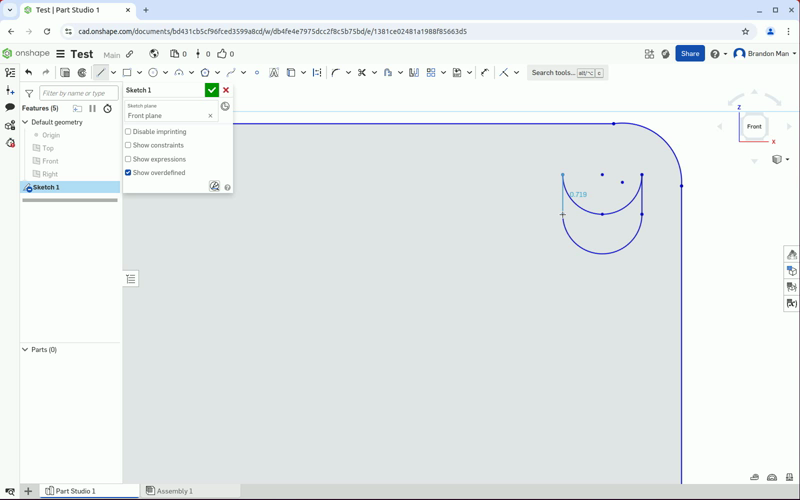
scroll(-6)
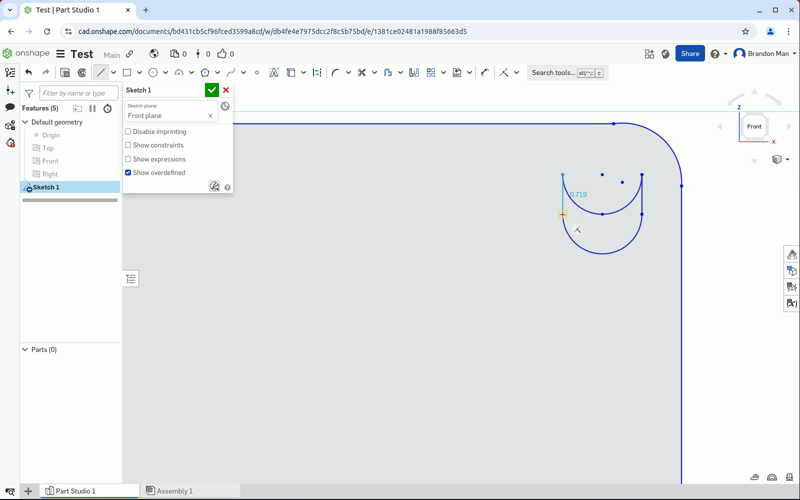
scroll(-6)
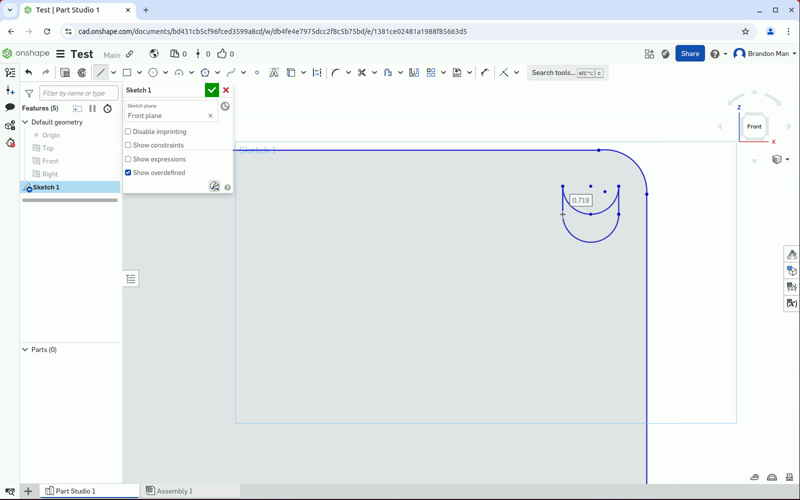
scroll(-6)
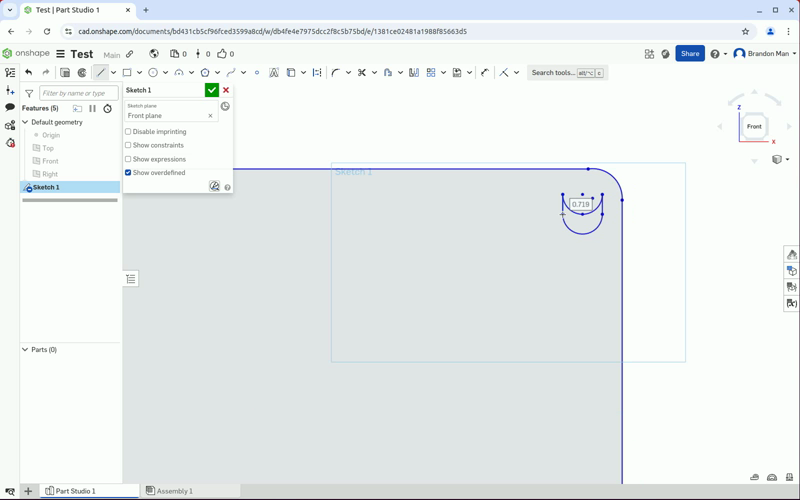
scroll(-6)
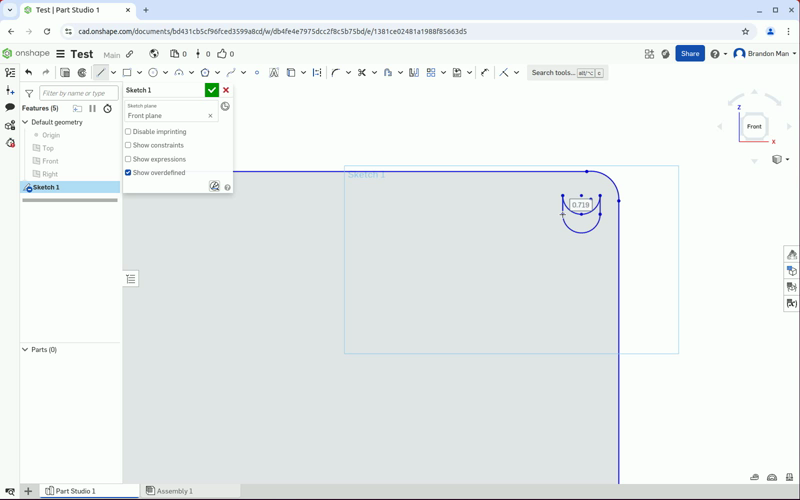
scroll(-6)
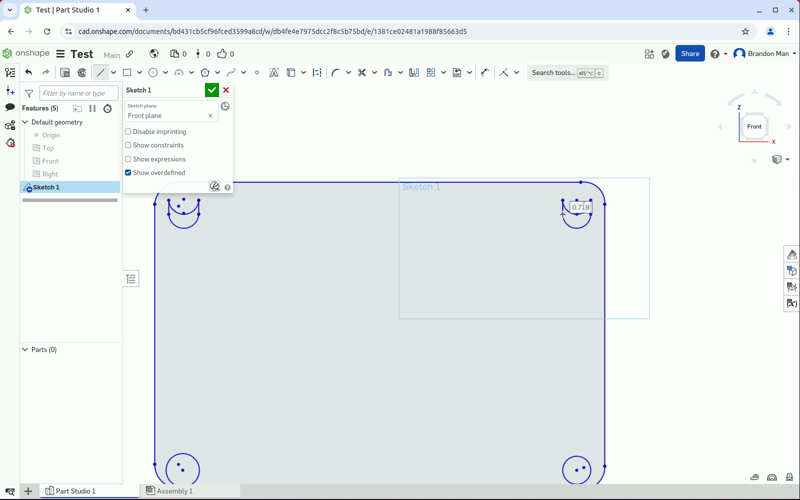
scroll(-6)
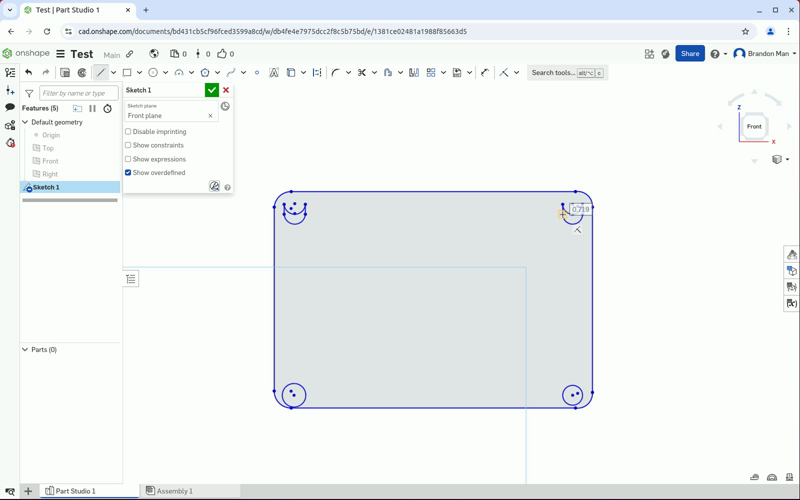
scroll(-6)
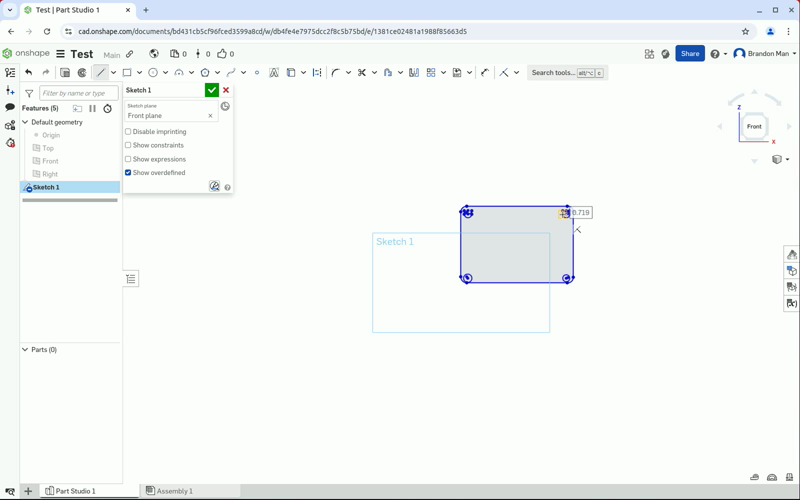
key(esc)
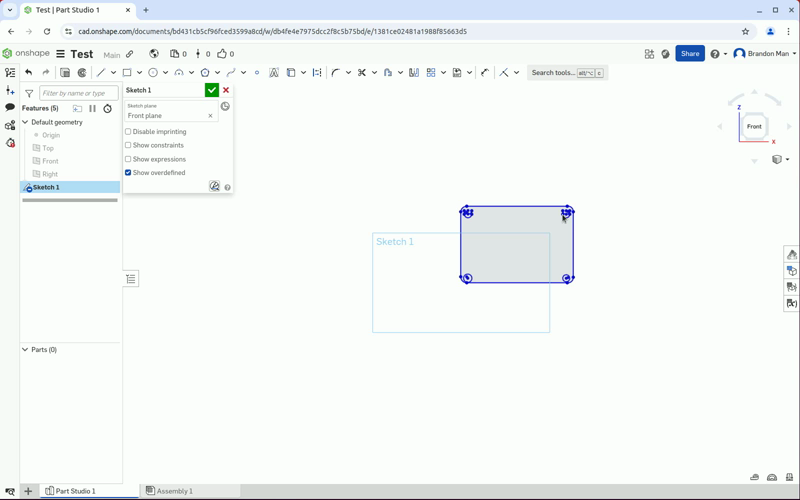
mouse_move(506, 232)
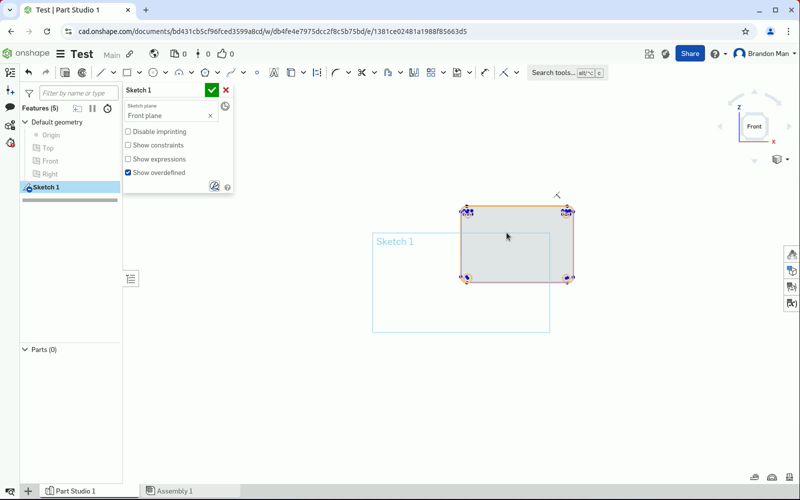
click(506, 232)
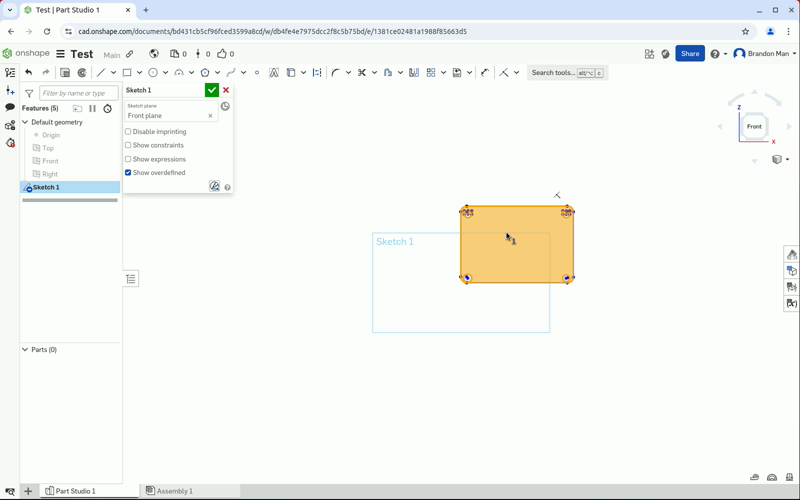
mouse_move(73, 352)
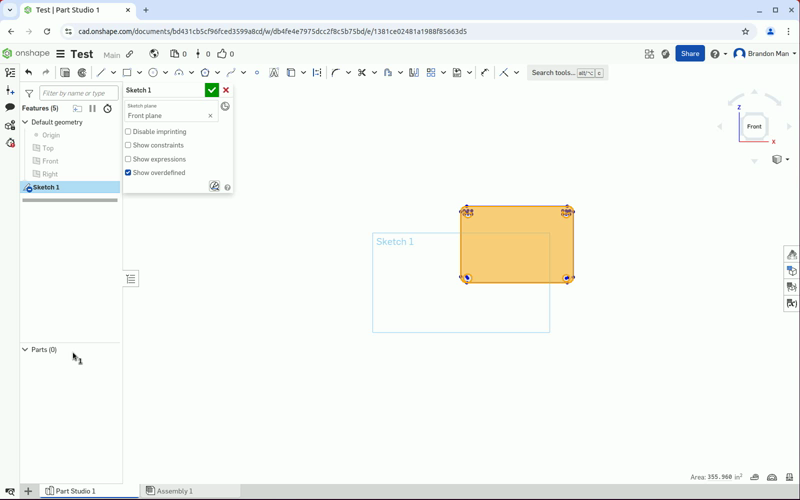
key(shift+y)
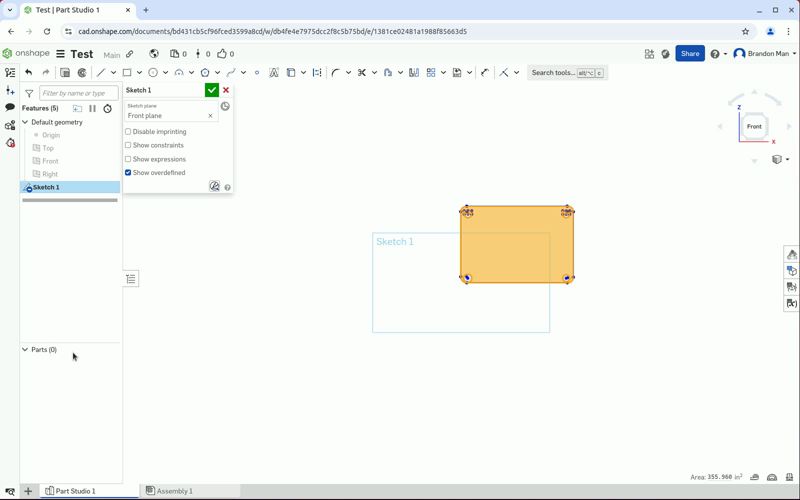
key(shift+e)
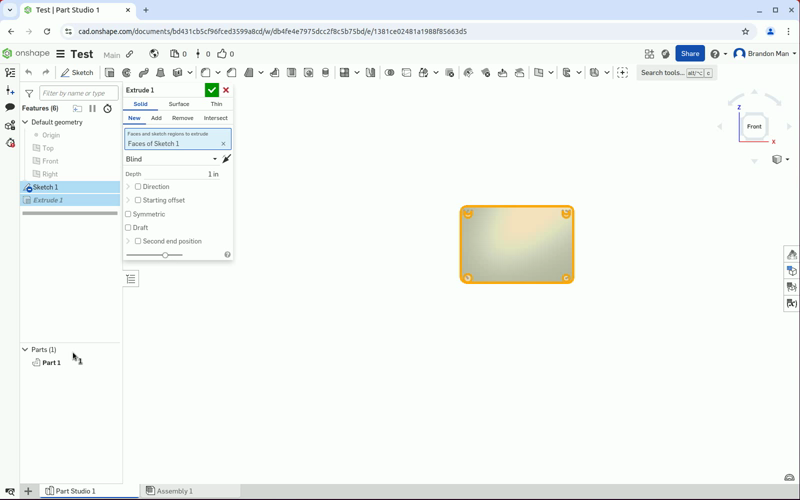
mouse_move(143, 106)
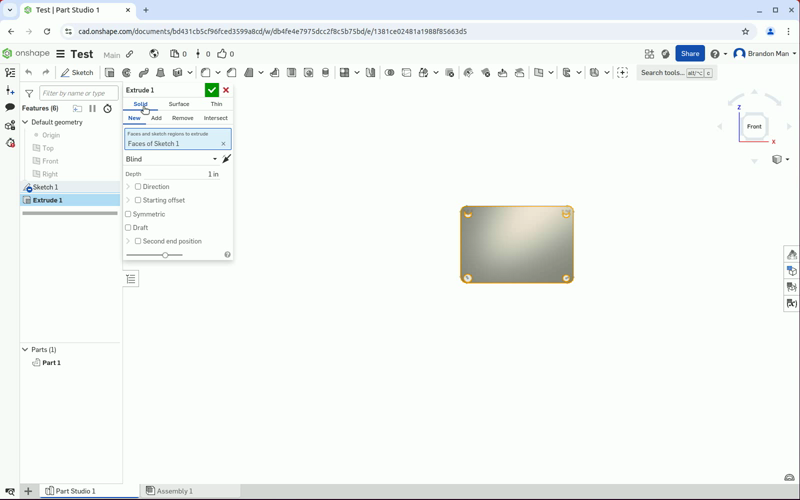
click(143, 106)
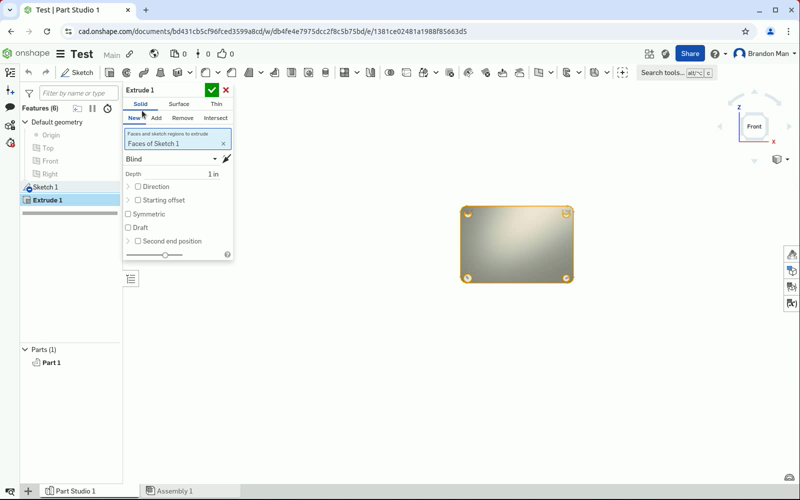
mouse_move(137, 120)
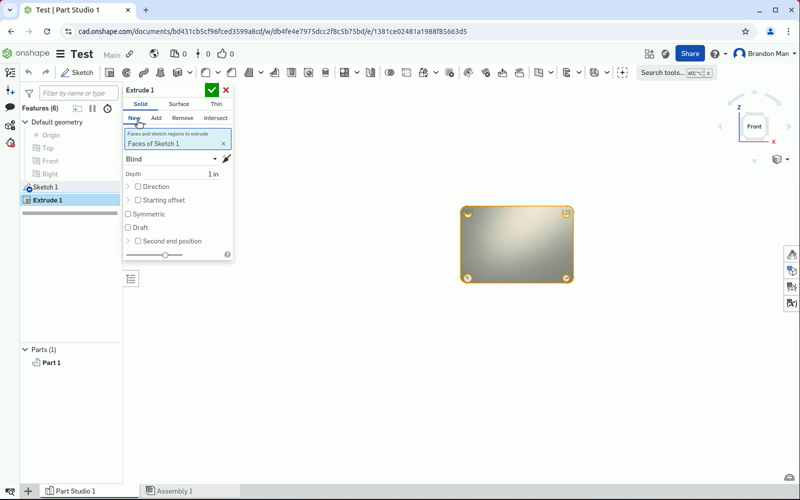
click(137, 120)
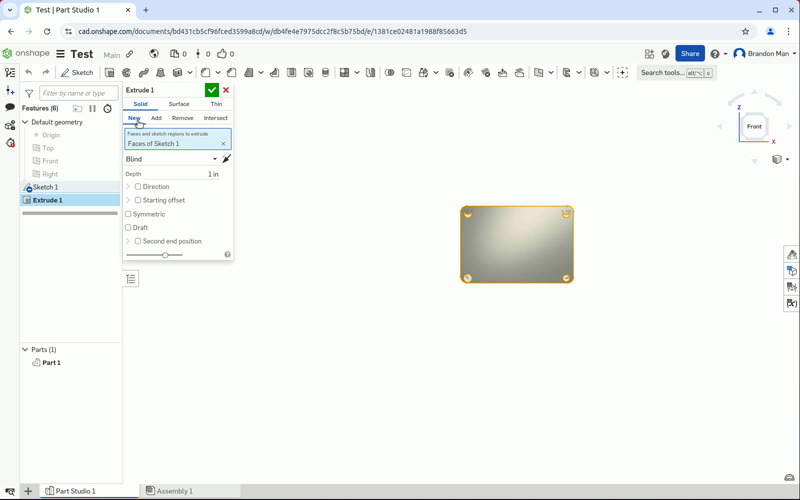
key(tab, 4)
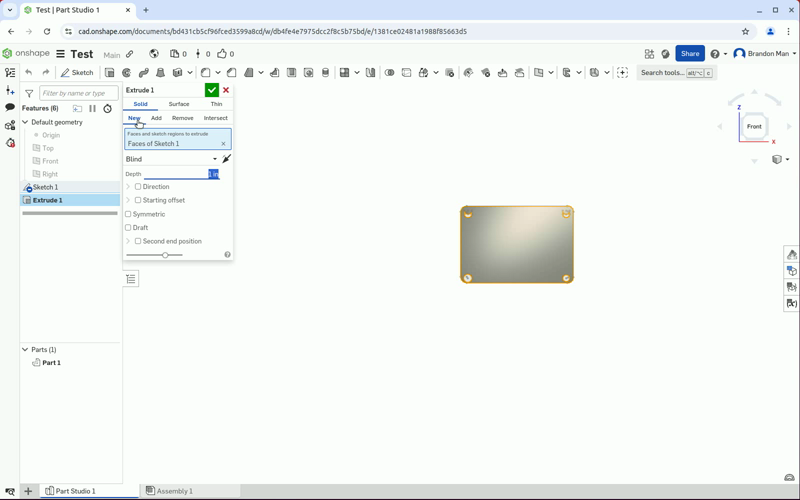
text(1.204)
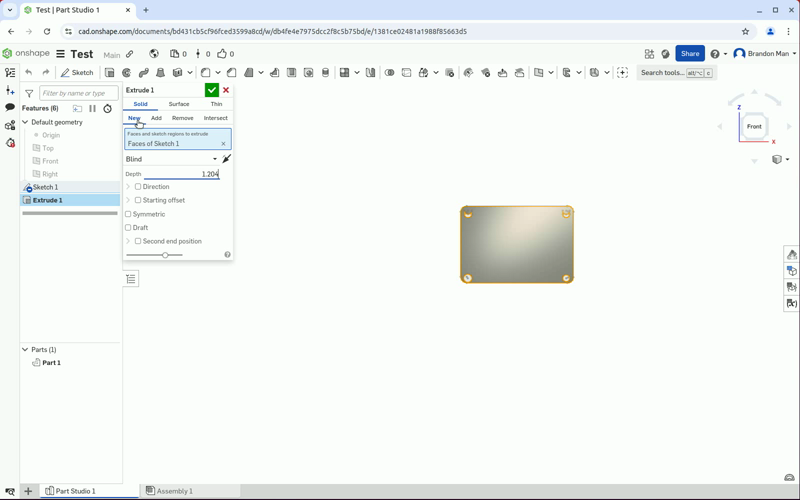
key(enter)
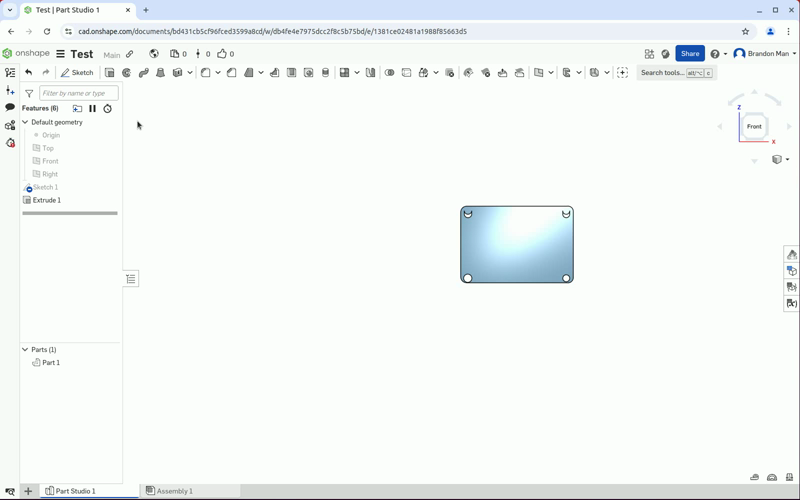
key(shift+h)
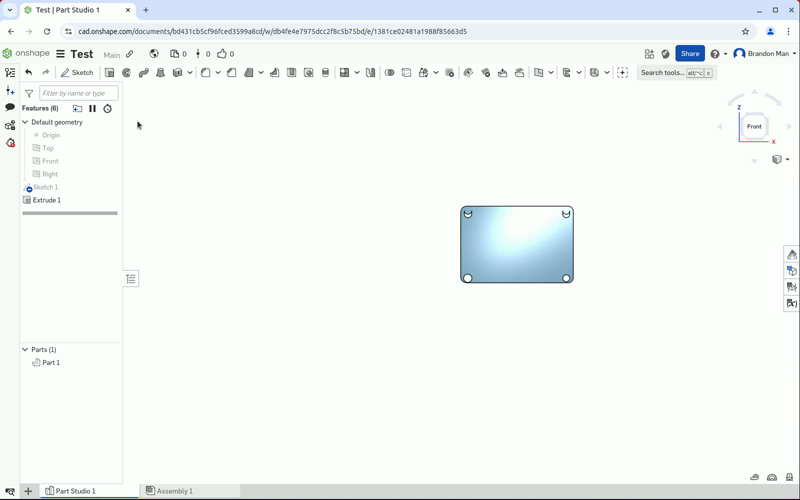
key(shift+h)
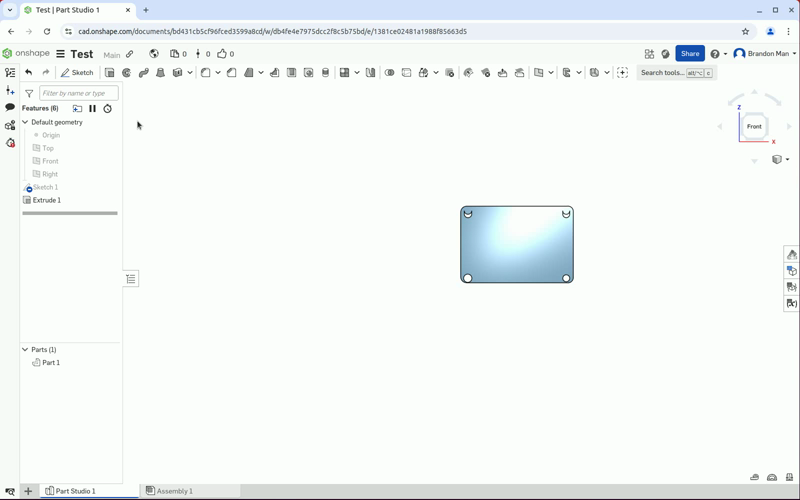
mouse_move(73, 189)
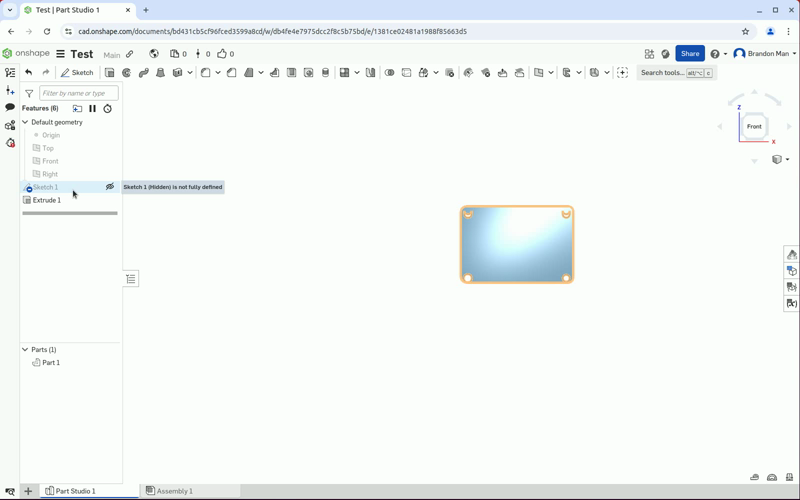
click(73, 189)
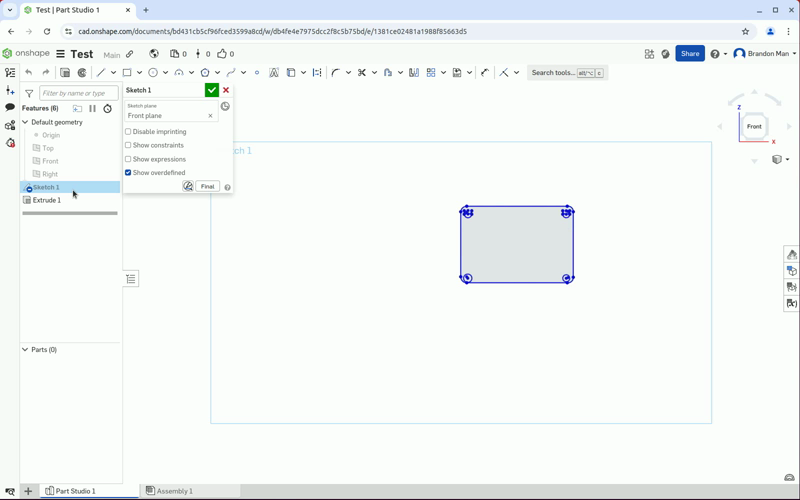
mouse_move(229, 92)
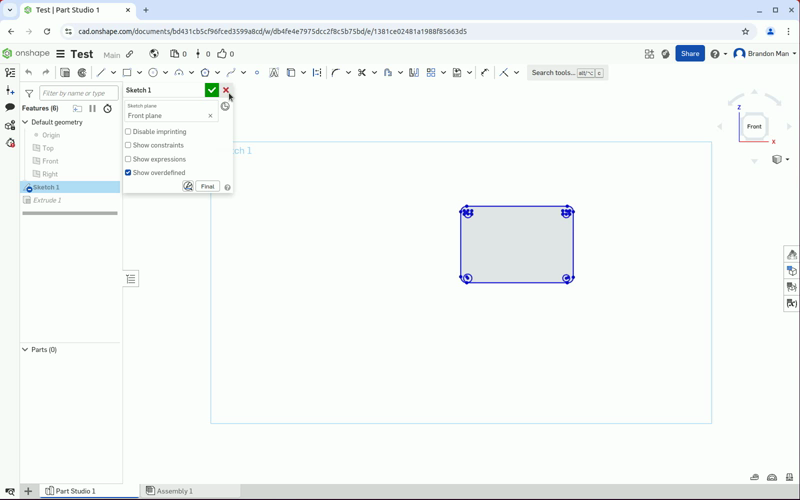
click(229, 92)
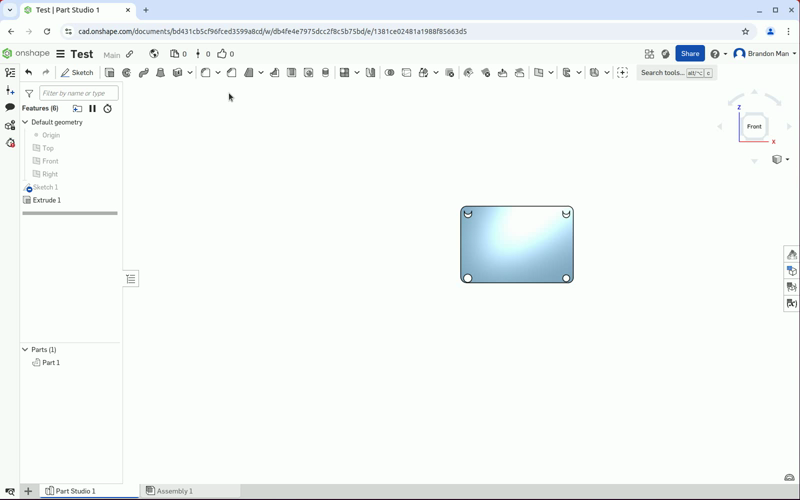
mouse_move(541, 75)
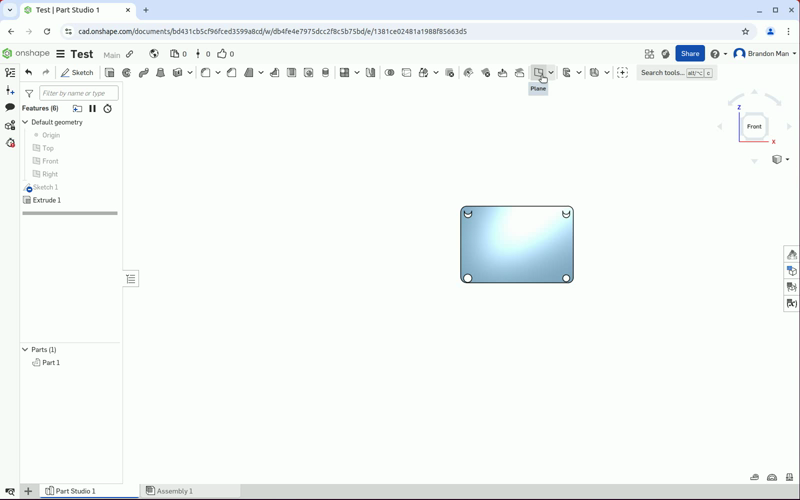
click(541, 75)
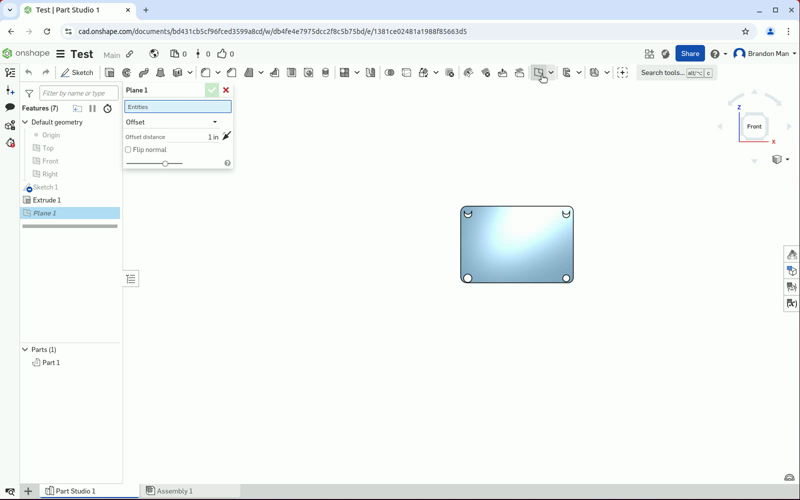
mouse_move(73, 163)
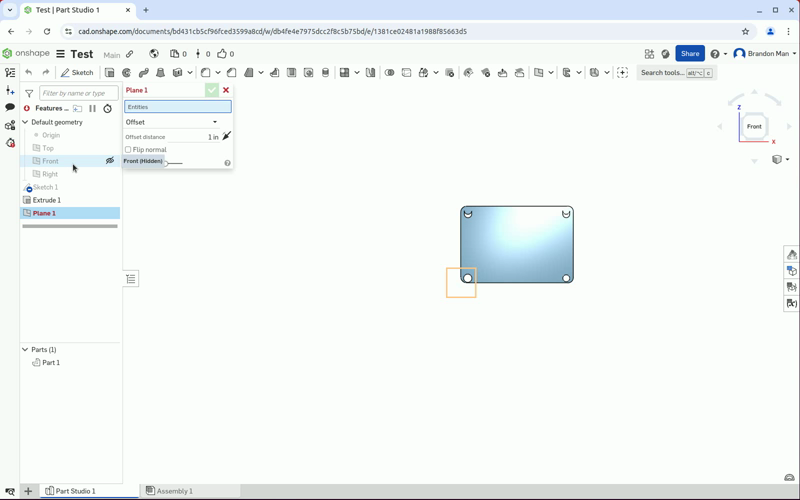
click(73, 163)
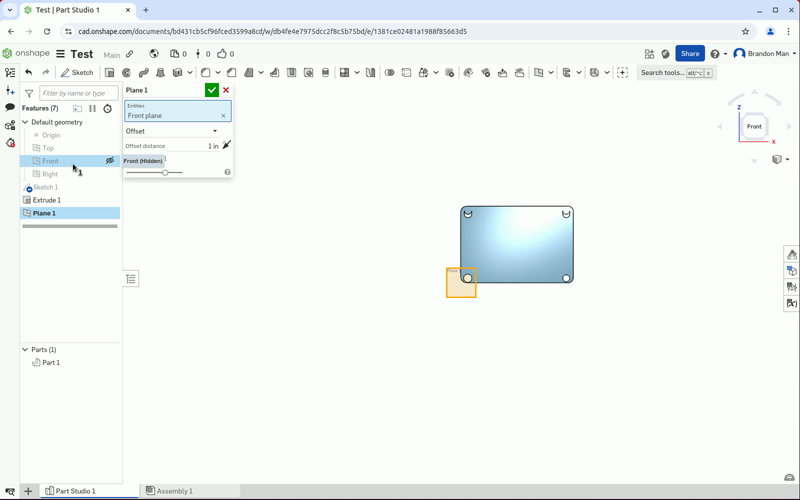
key(tab, 2)
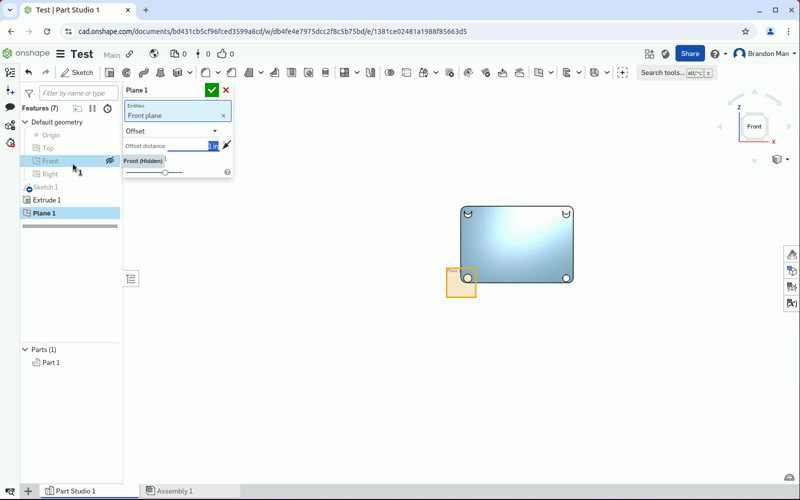
text(1.202)
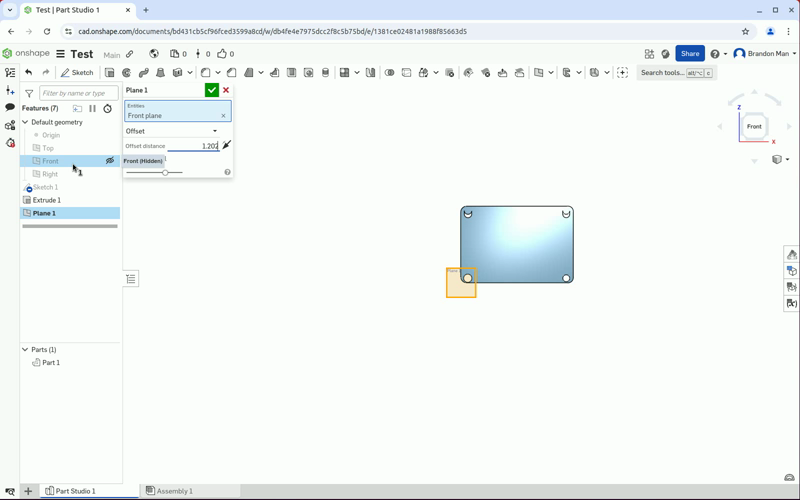
key(enter, 2)
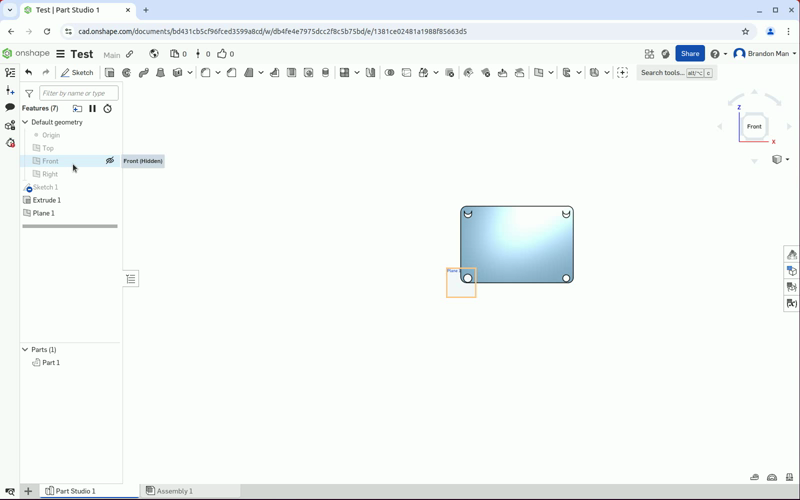
key(shift+s)
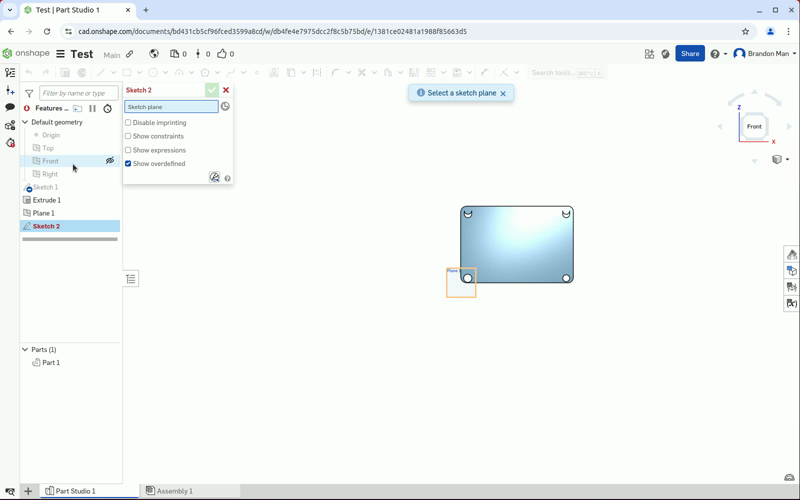
mouse_move(73, 215)
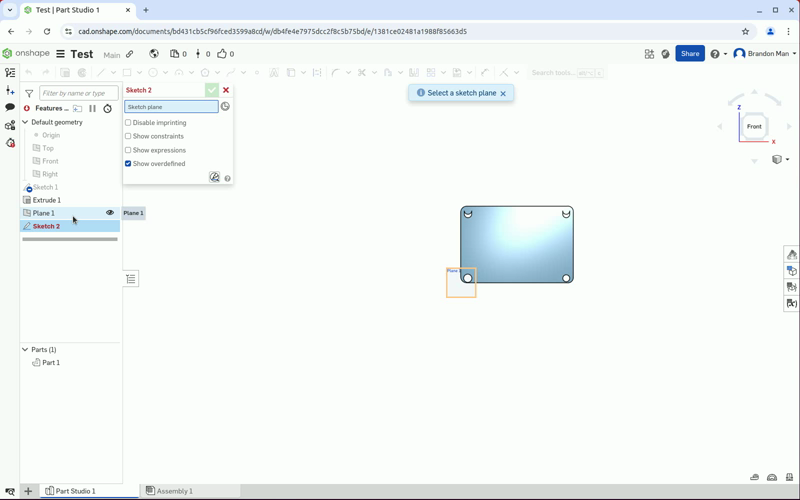
click(73, 215)
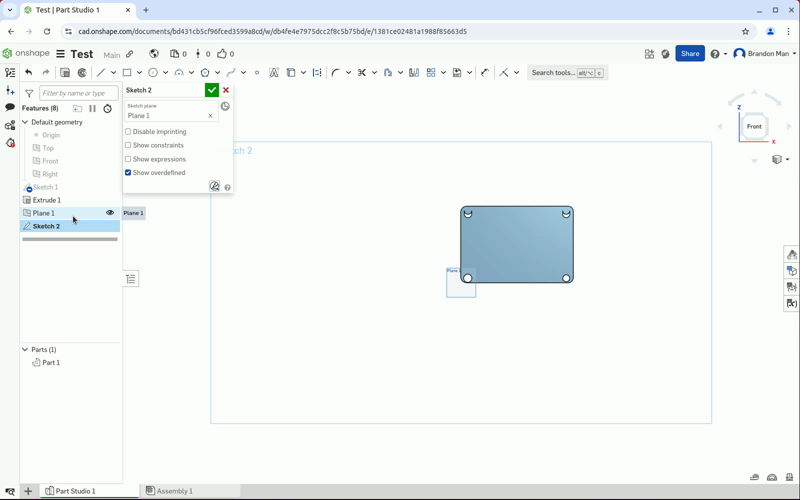
mouse_move(73, 352)
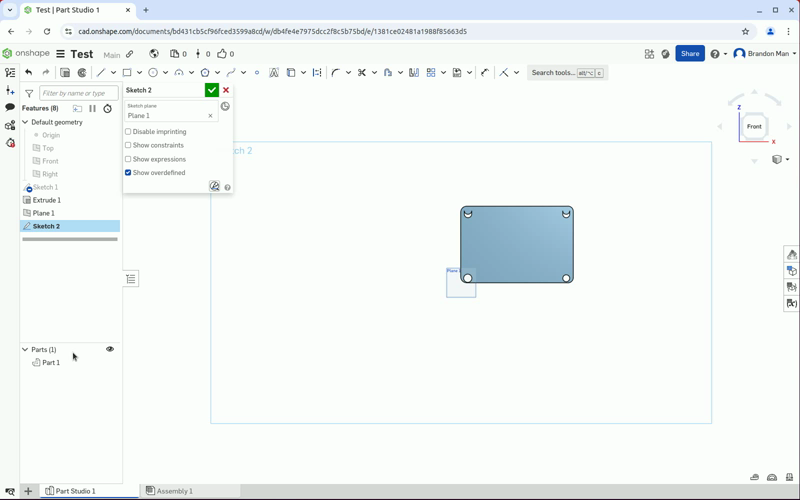
key(y)
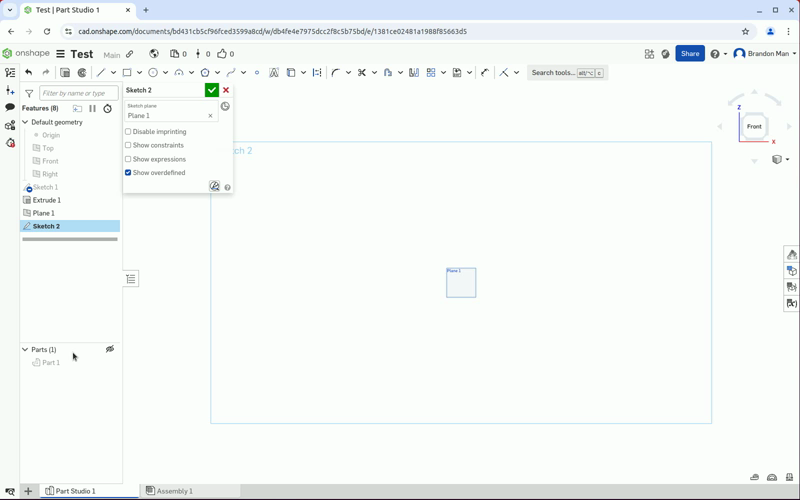
key(l)
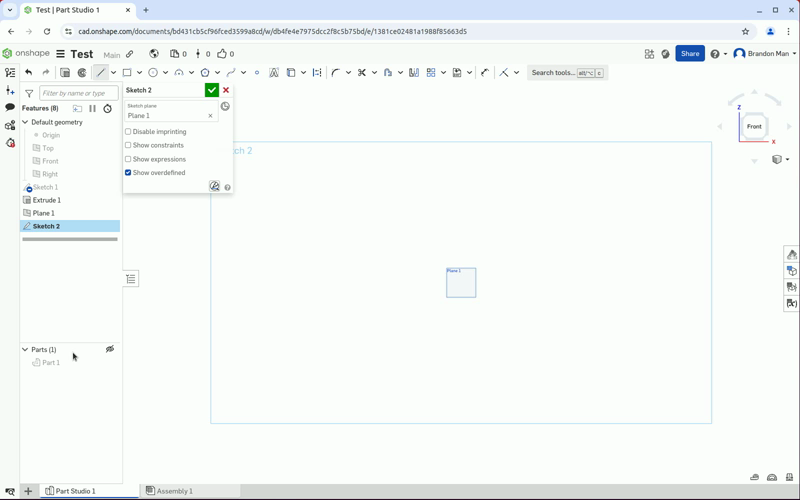
key_down(shift)
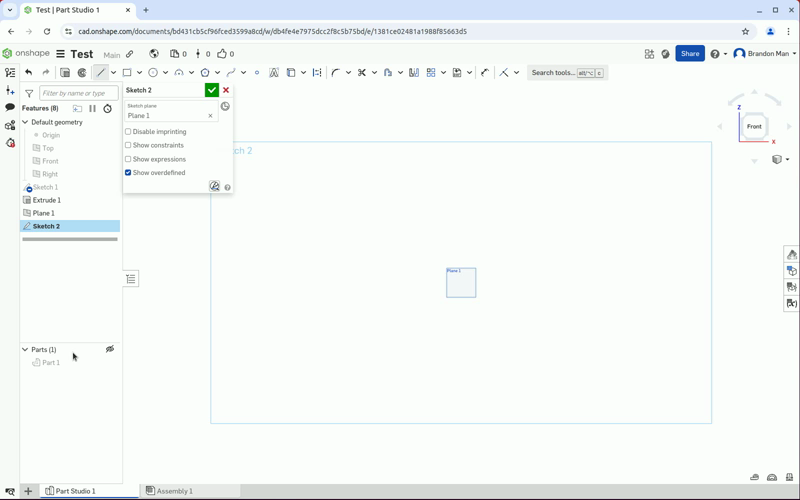
mouse_move(460, 237)
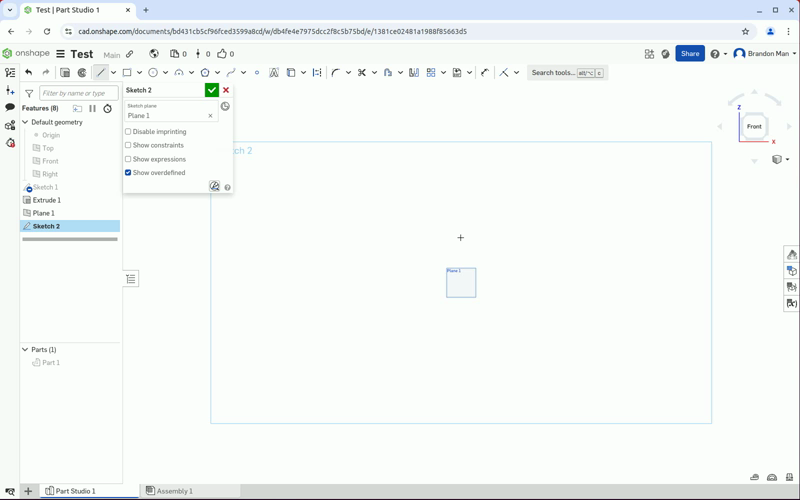
click(460, 237)
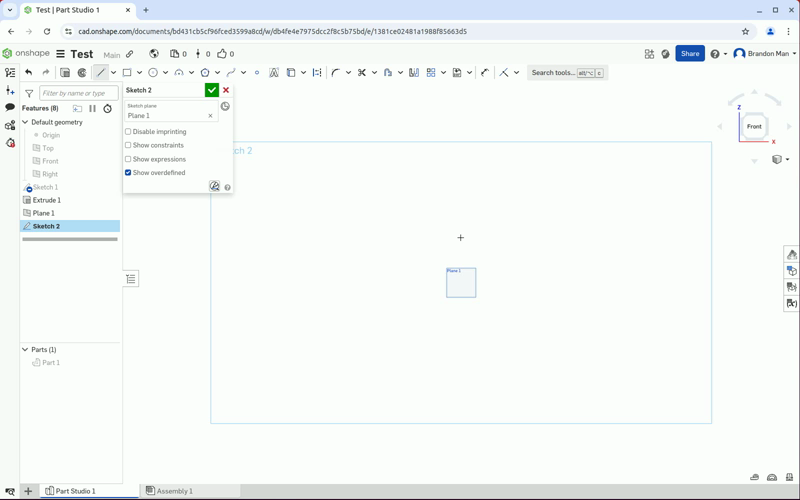
key_up(shift)
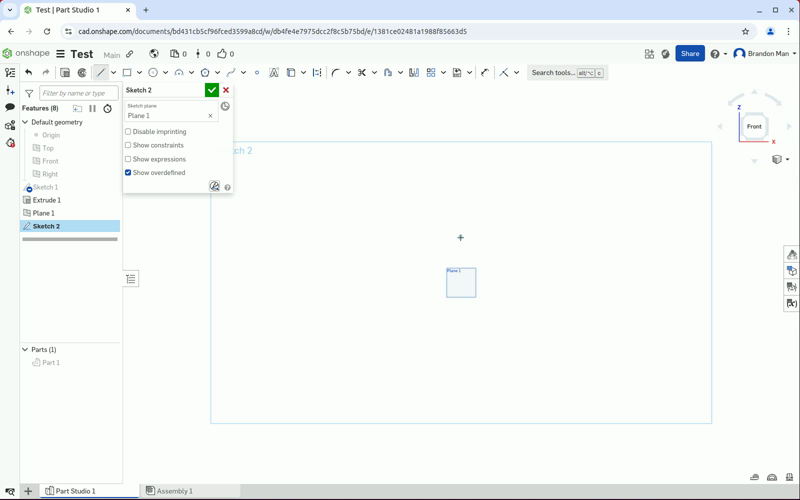
key_down(shift)
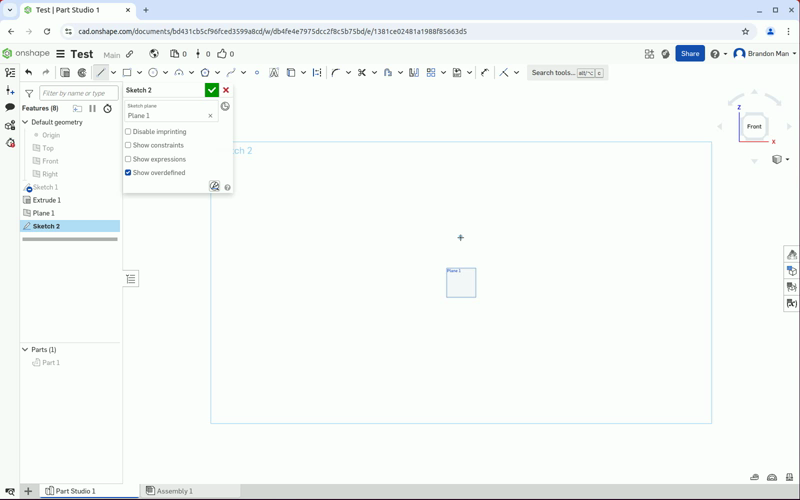
mouse_move(490, 237)
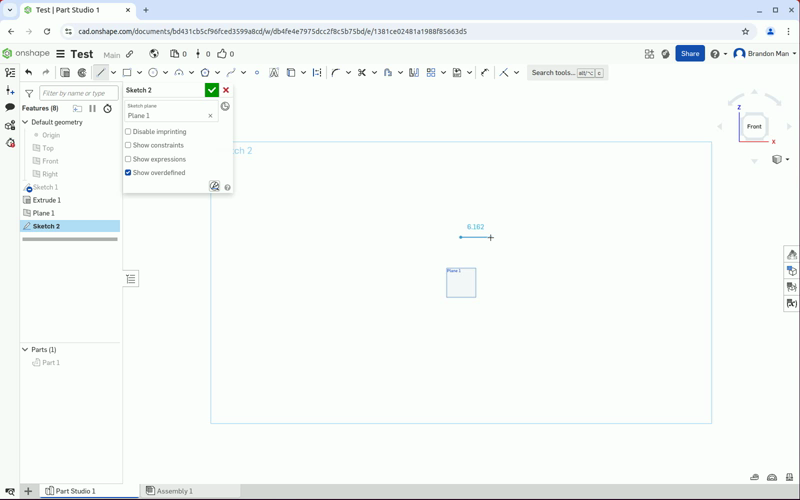
mouse_move(478, 237)
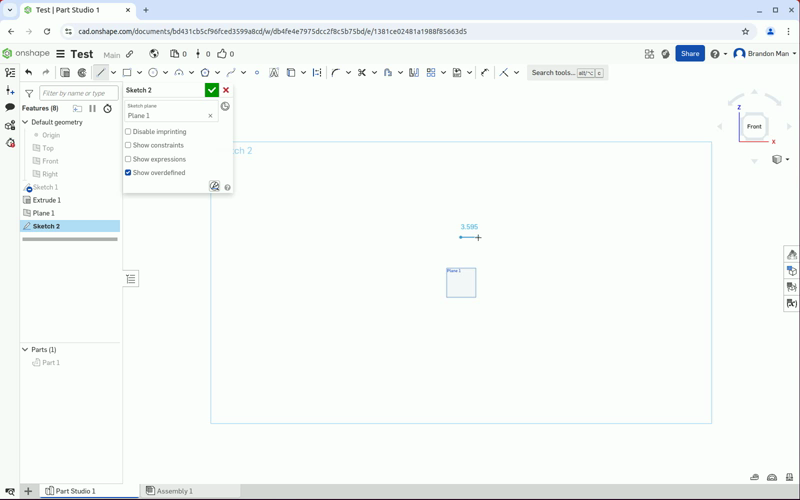
click(478, 237)
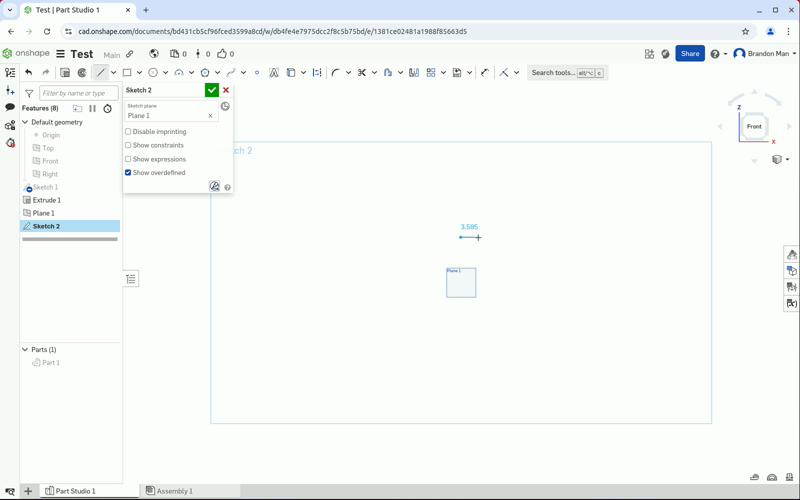
key_up(shift)
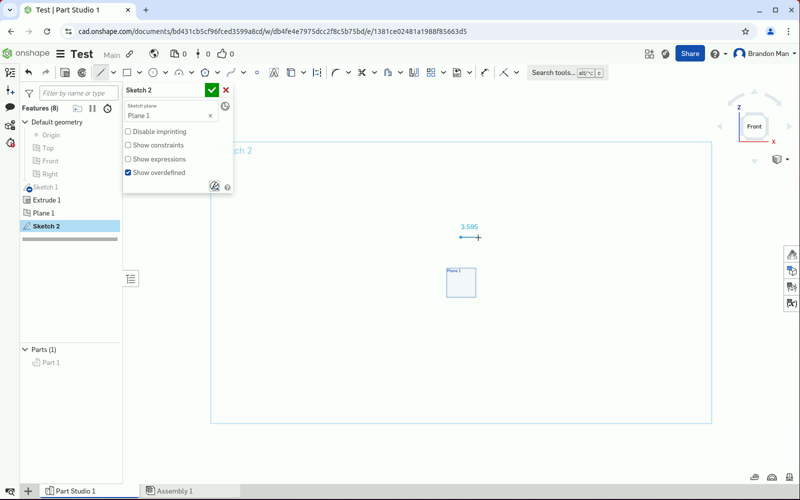
key_down(shift)
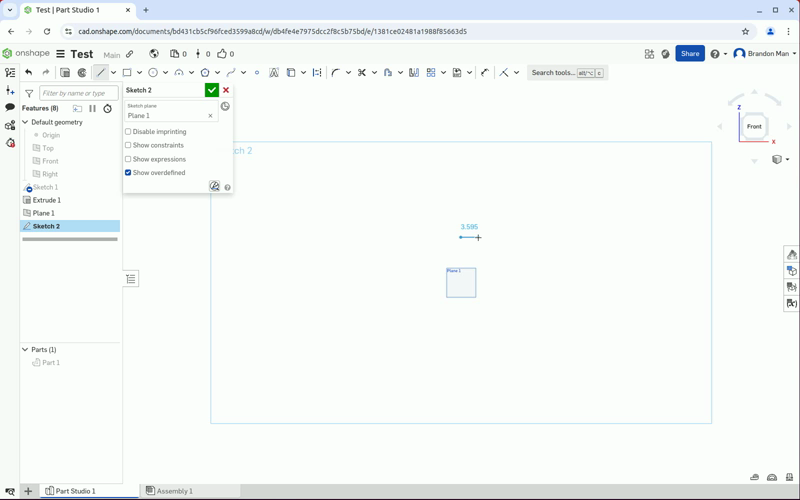
mouse_move(508, 237)
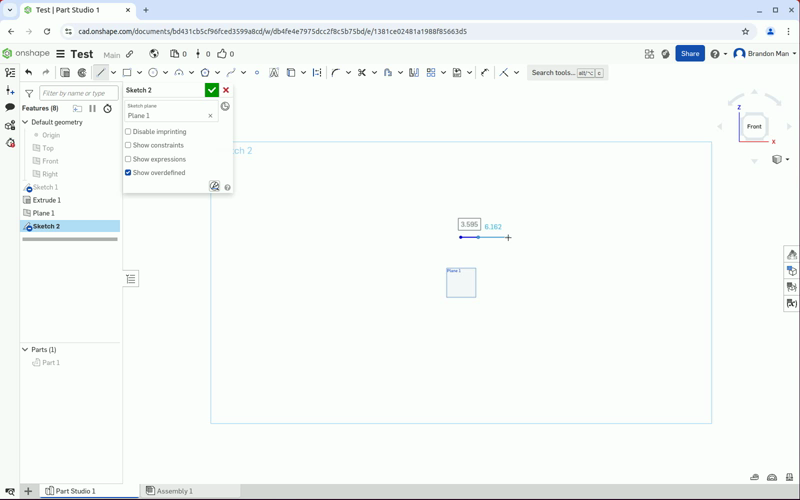
mouse_move(478, 227)
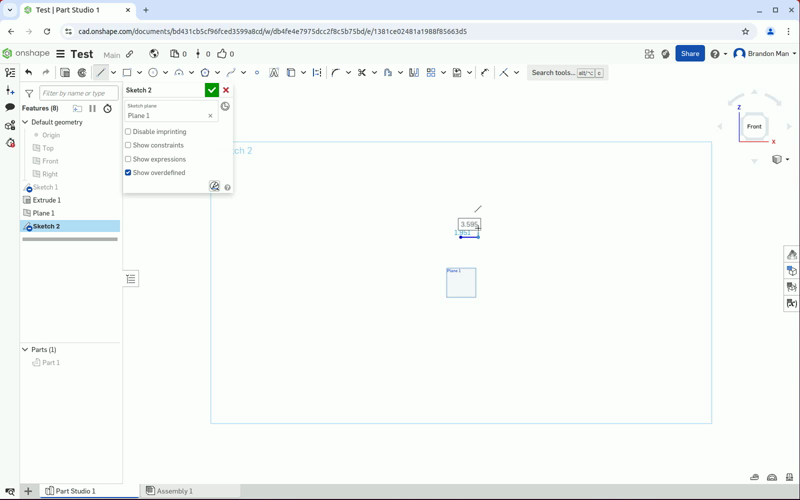
click(478, 227)
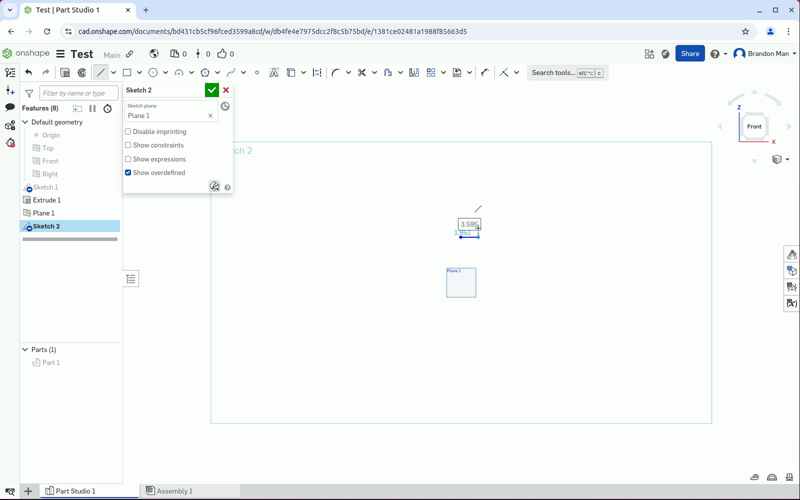
key_up(shift)
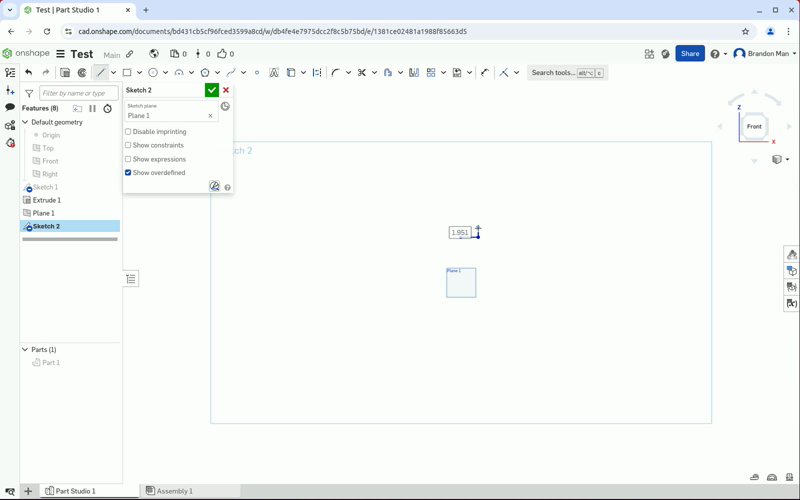
key_down(shift)
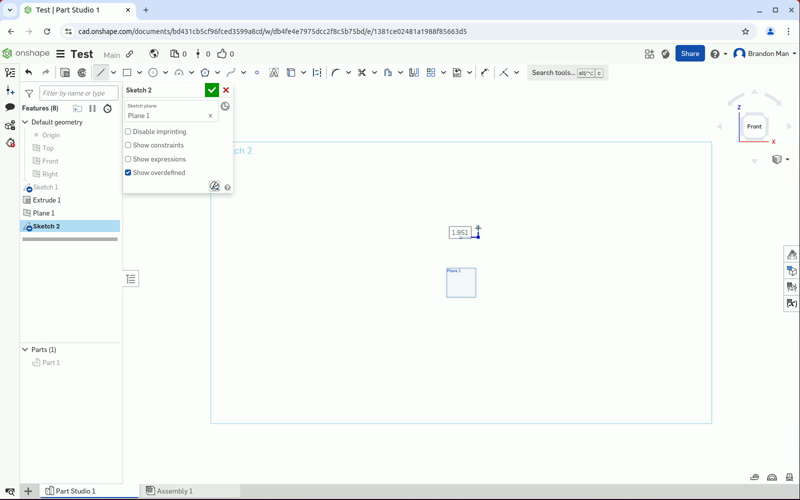
mouse_move(508, 227)
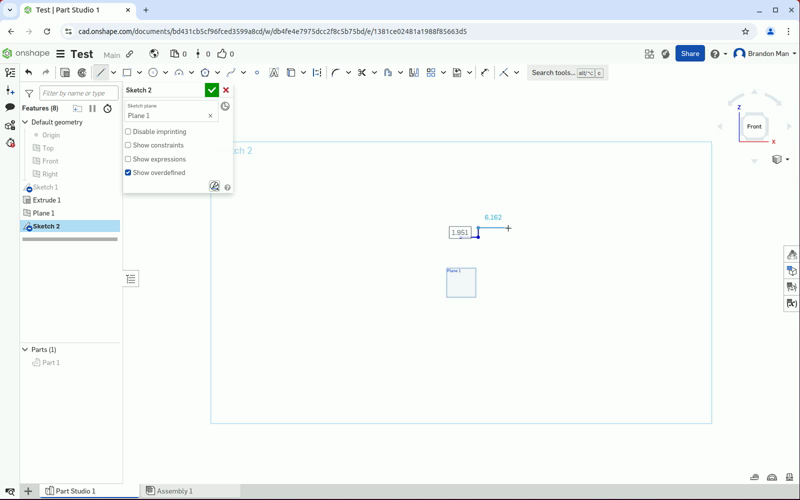
mouse_move(460, 227)
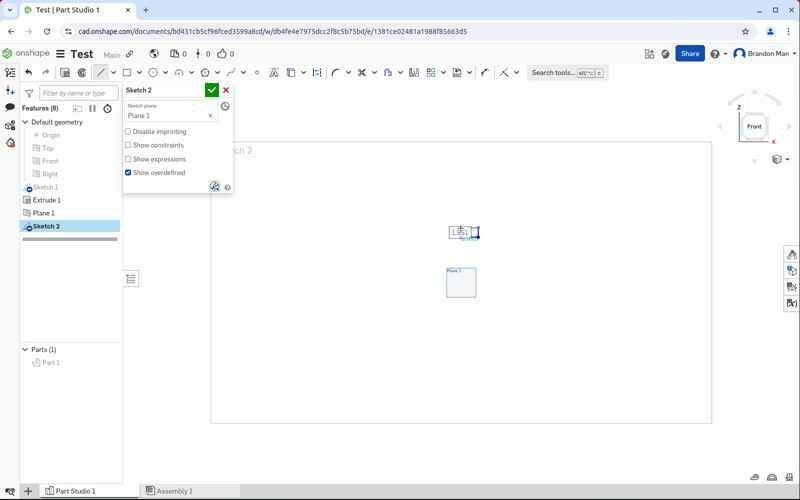
click(460, 227)
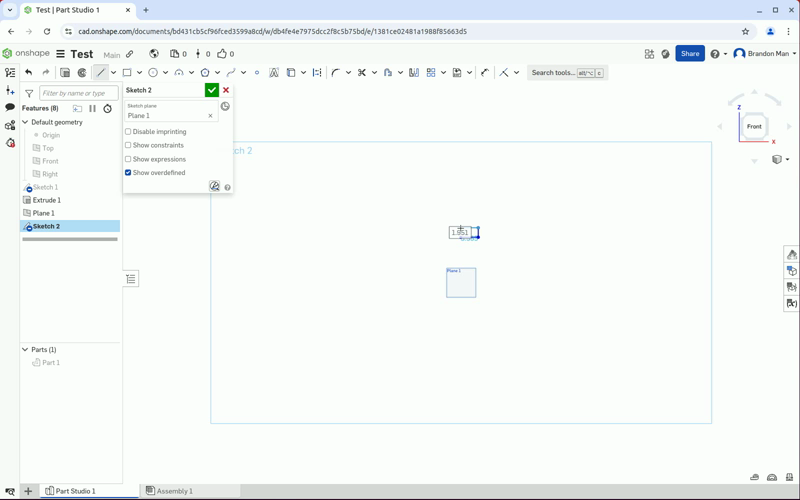
key_up(shift)
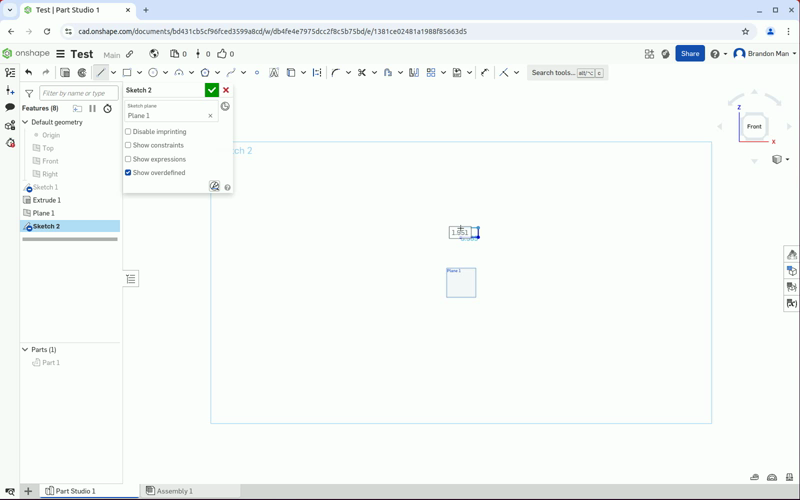
mouse_move(490, 227)
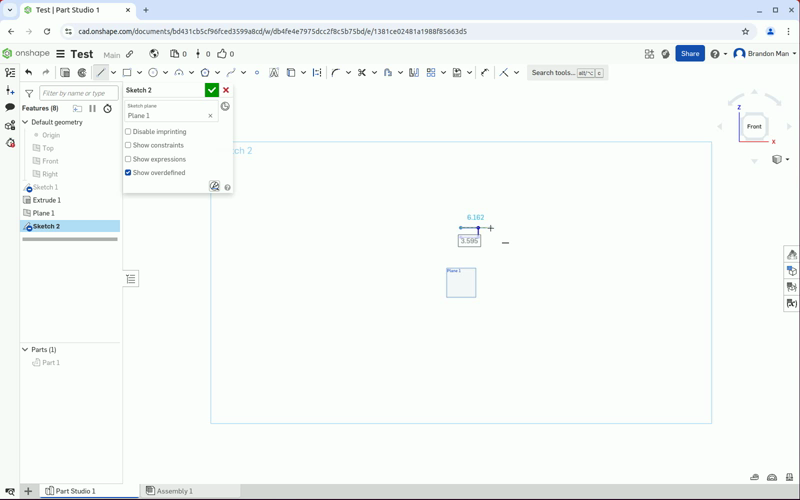
key_down(shift)
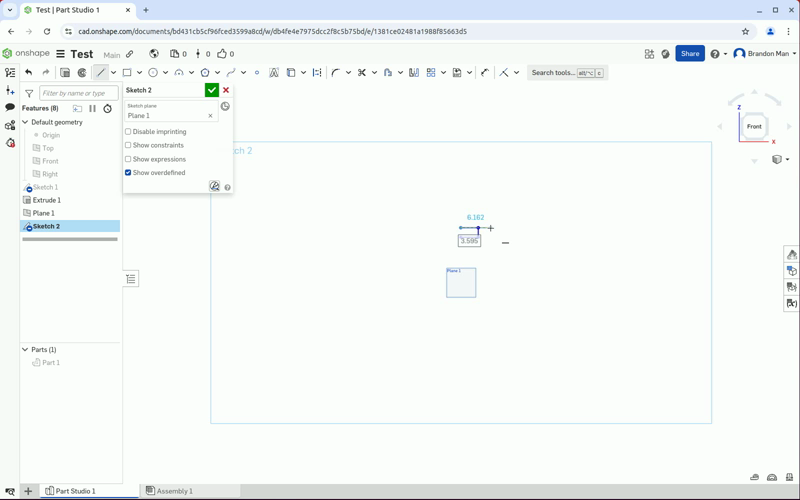
mouse_move(460, 237)
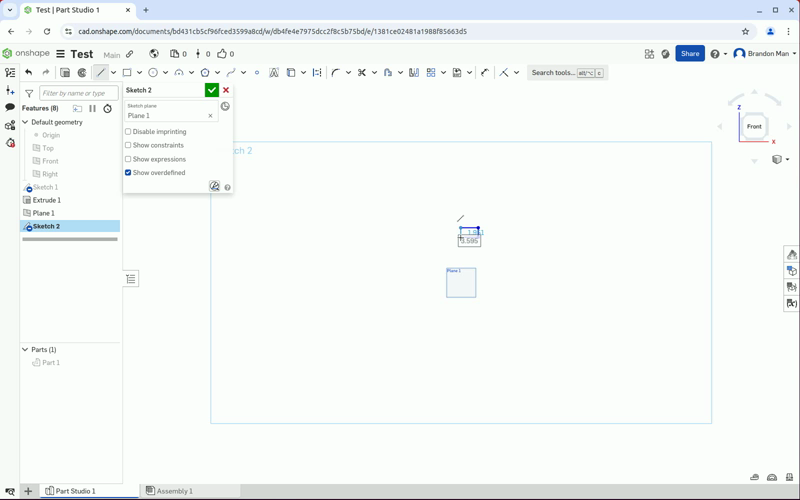
key_up(shift)
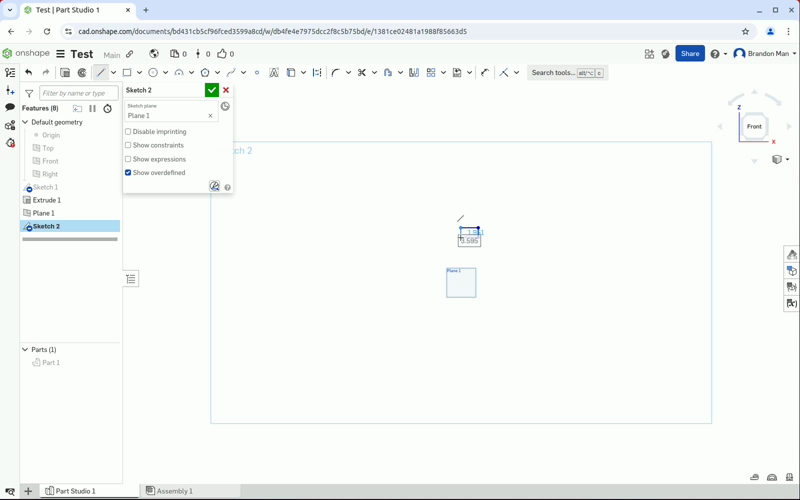
click(460, 237)
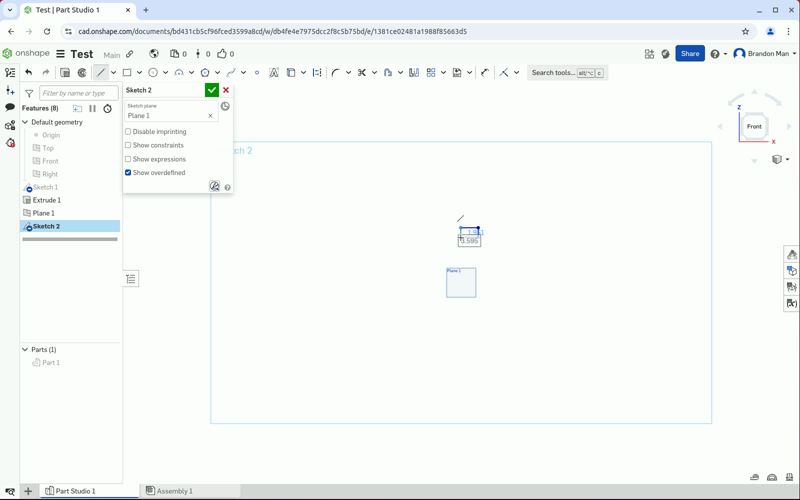
key(esc)
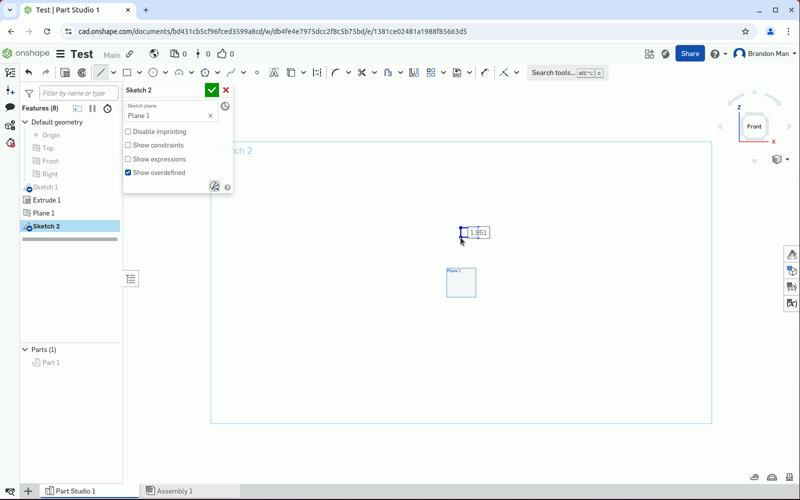
mouse_move(465, 232)
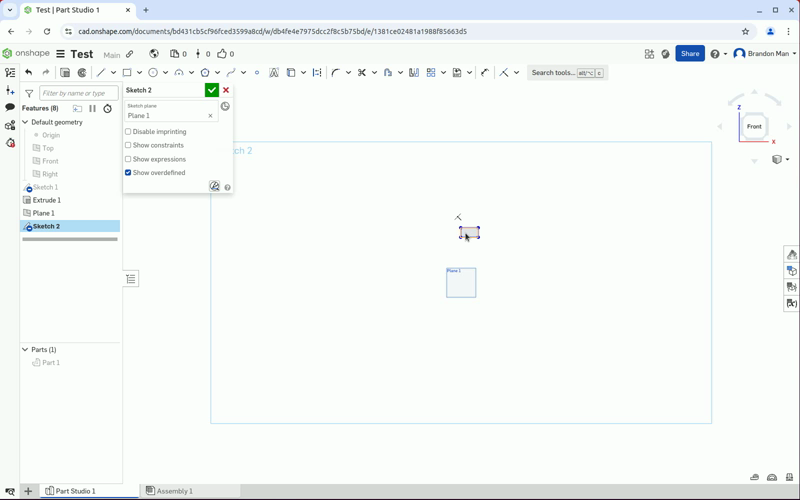
scroll(6)
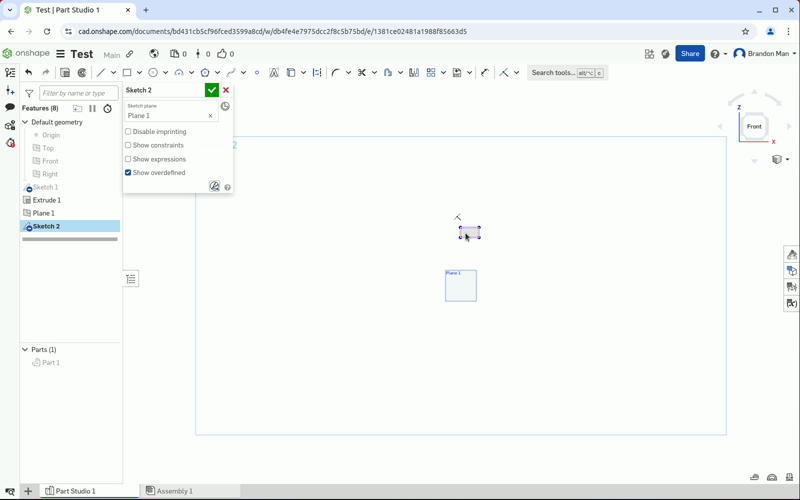
scroll(6)
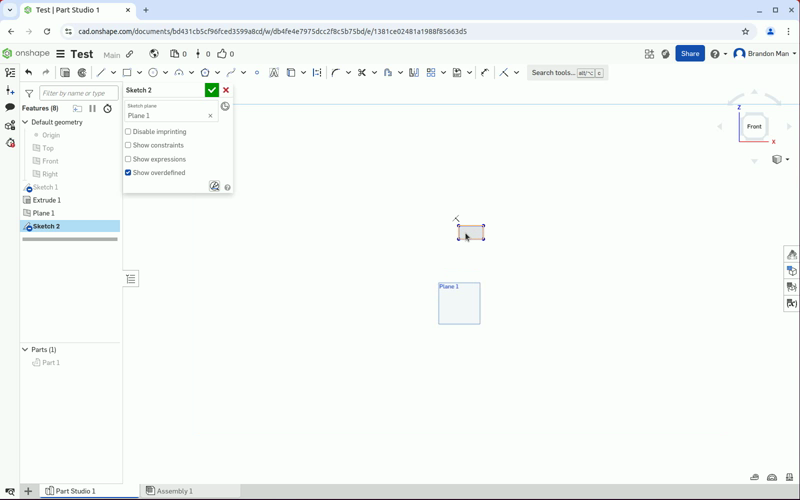
scroll(6)
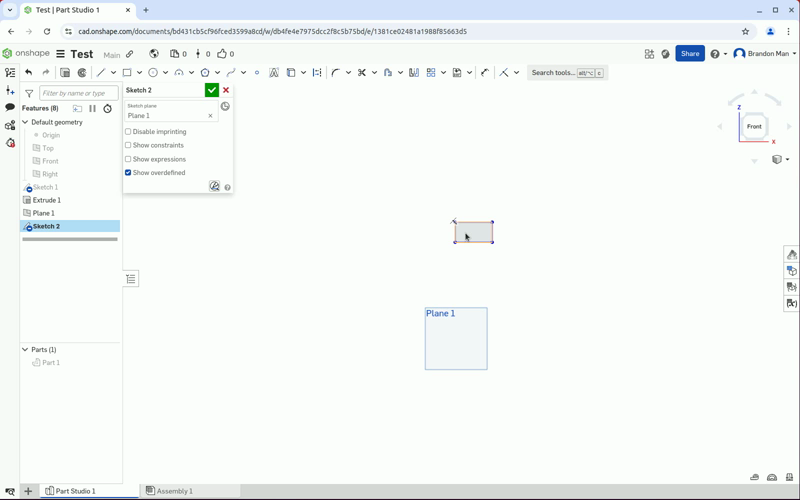
scroll(6)
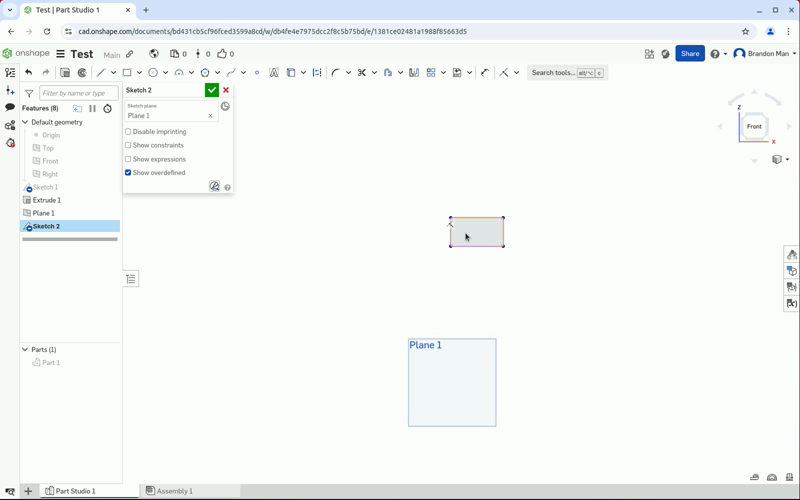
scroll(6)
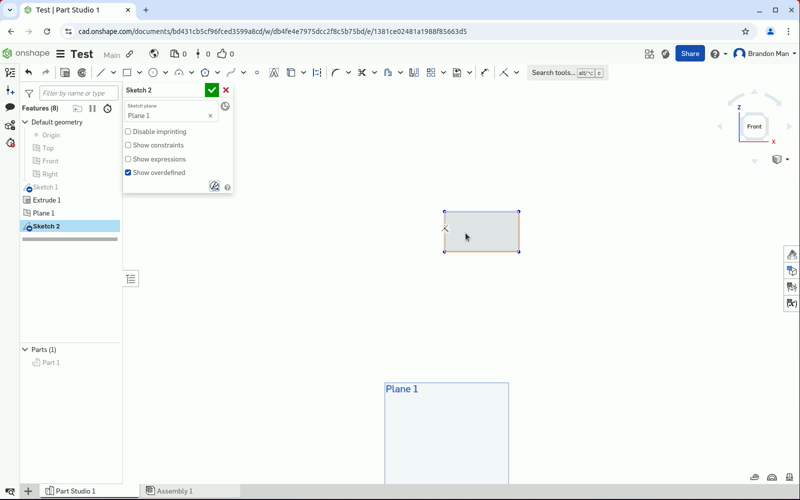
scroll(6)
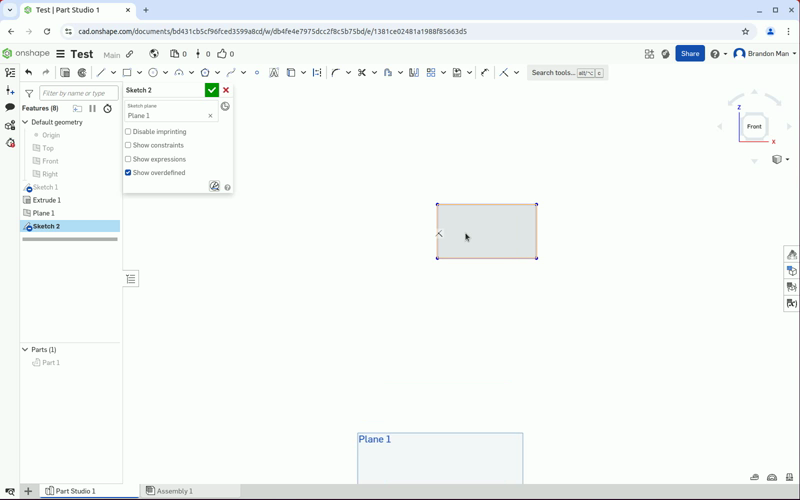
scroll(6)
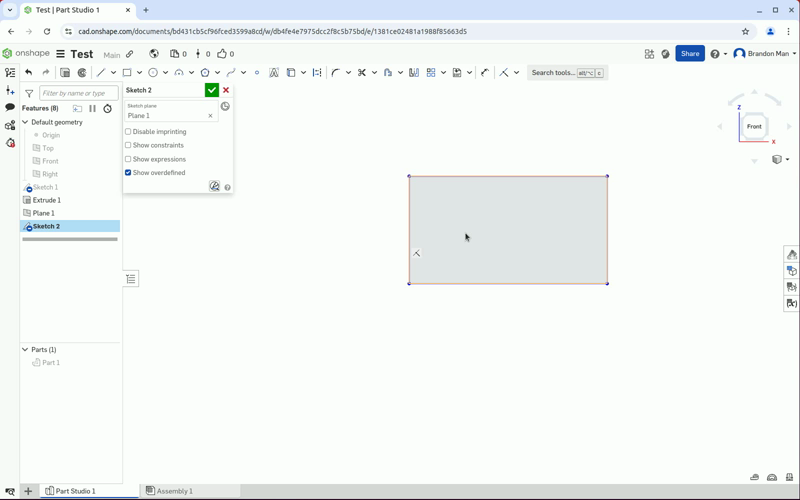
click(465, 232)
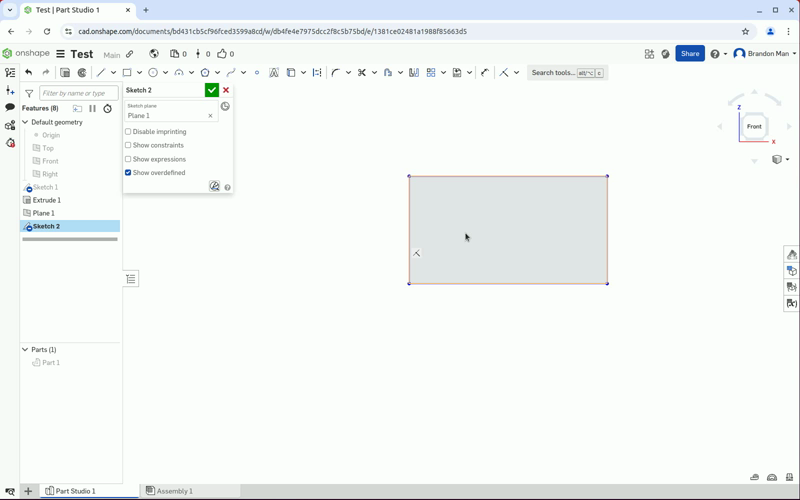
scroll(-6)
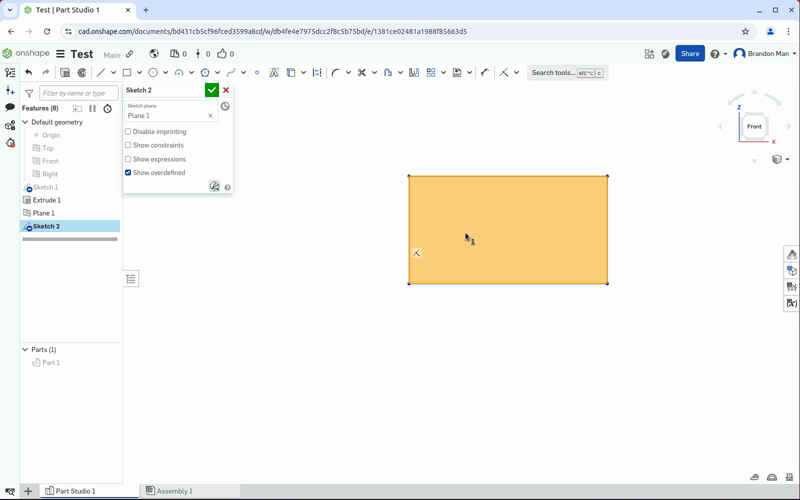
scroll(-6)
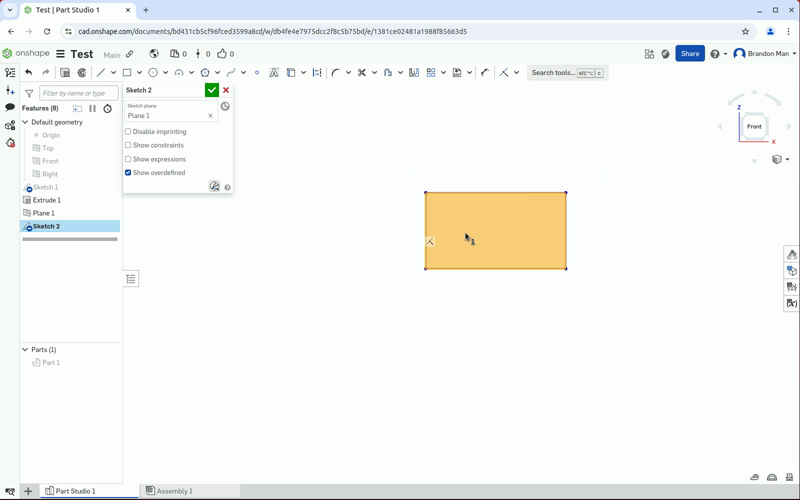
scroll(-6)
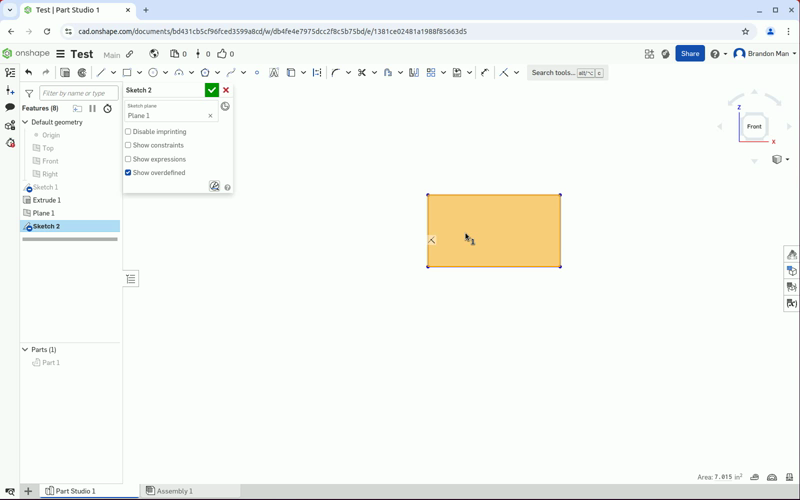
scroll(-6)
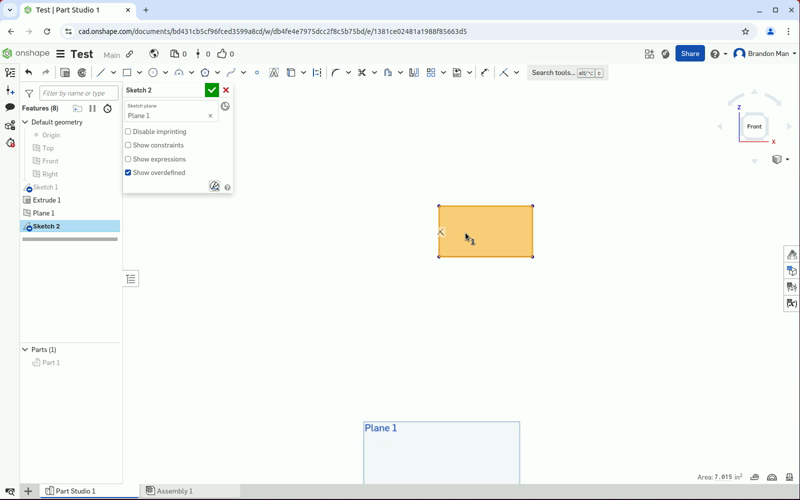
scroll(-6)
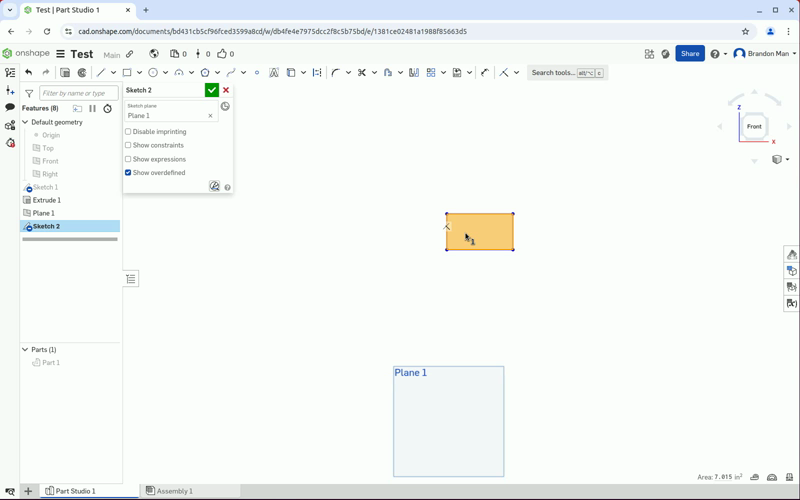
scroll(-6)
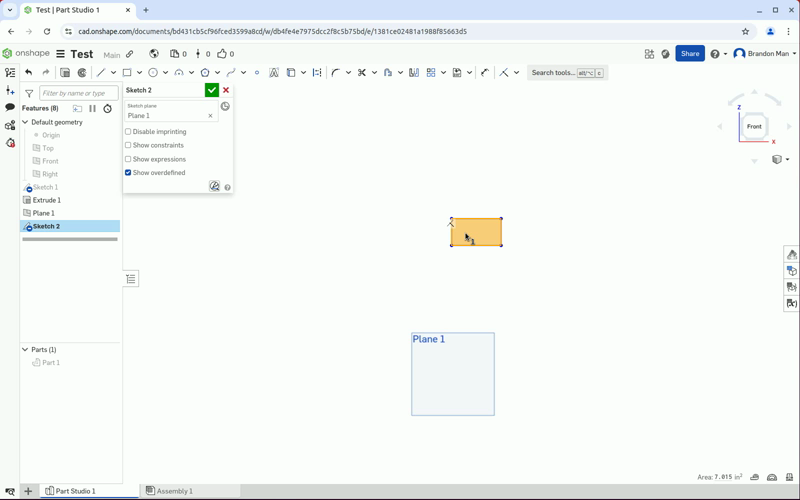
scroll(-6)
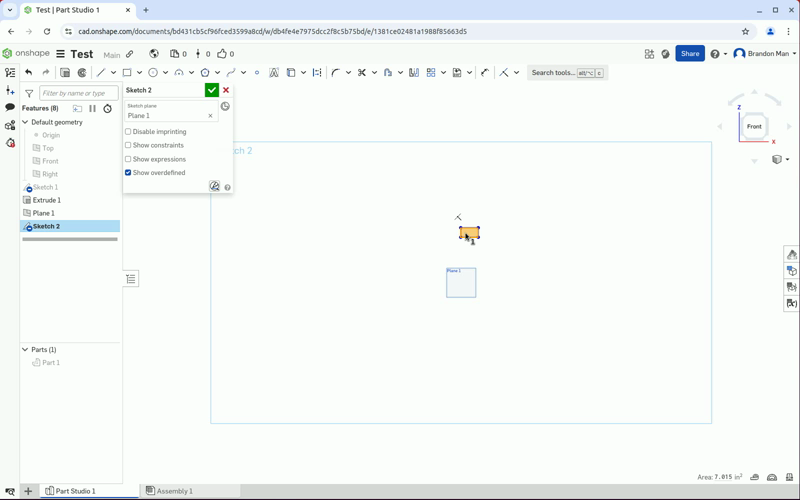
mouse_move(73, 352)
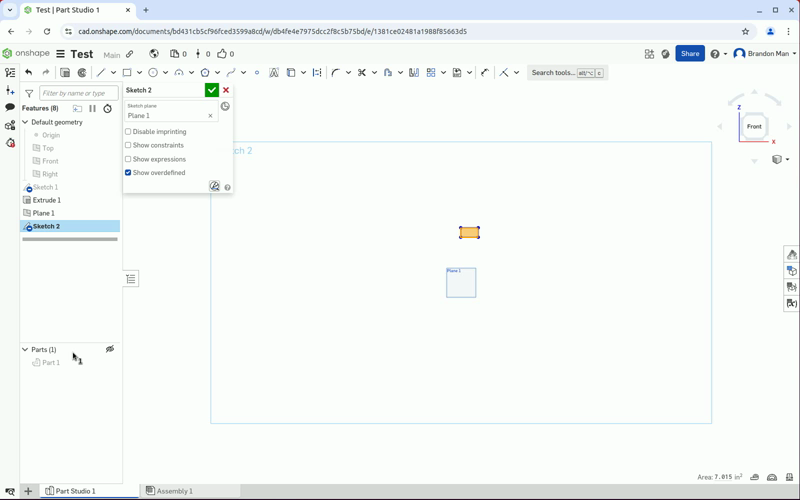
key(shift+y)
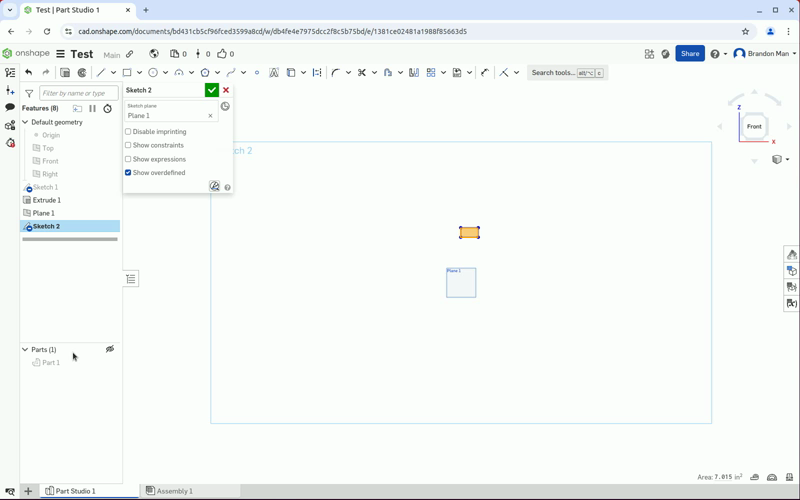
key(shift+e)
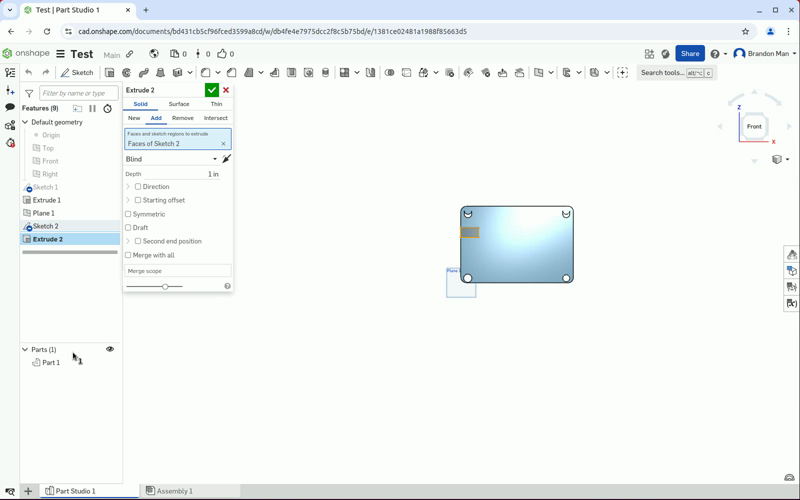
mouse_move(143, 106)
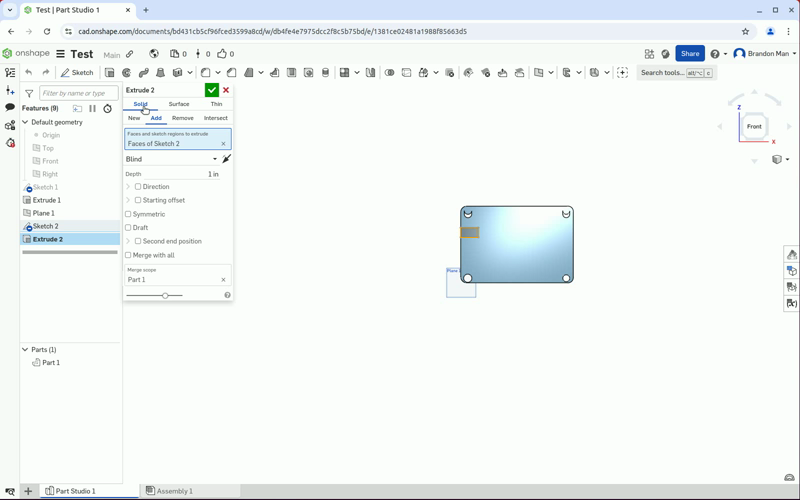
click(143, 106)
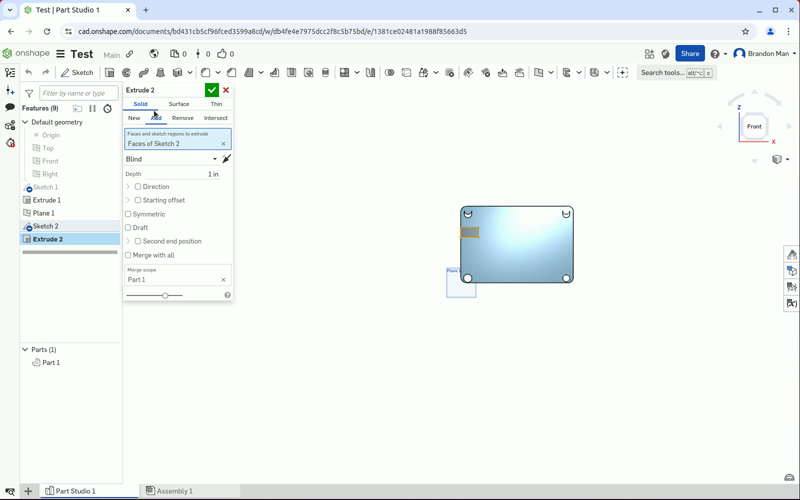
mouse_move(186, 120)
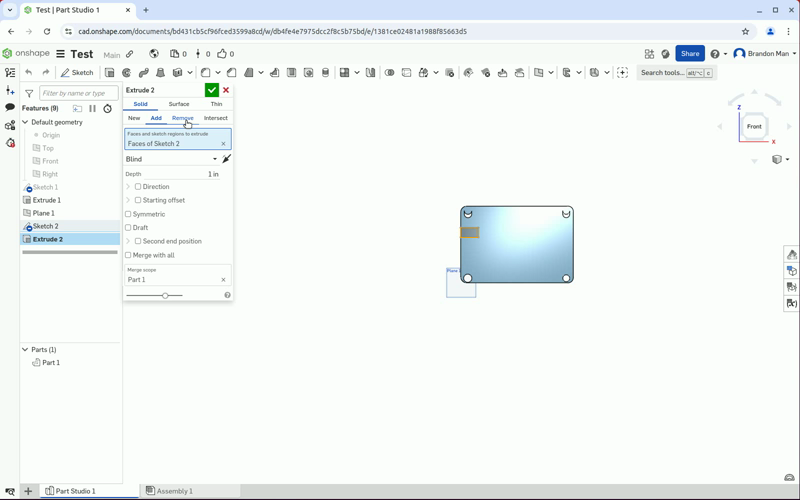
click(186, 120)
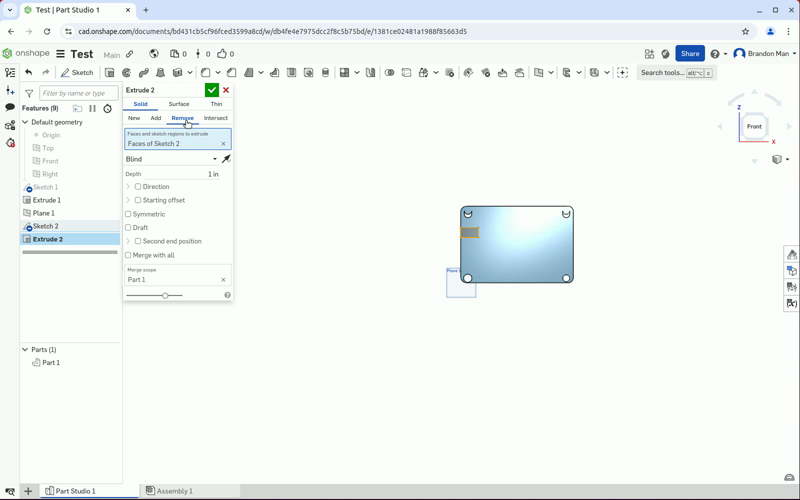
key(tab, 4)
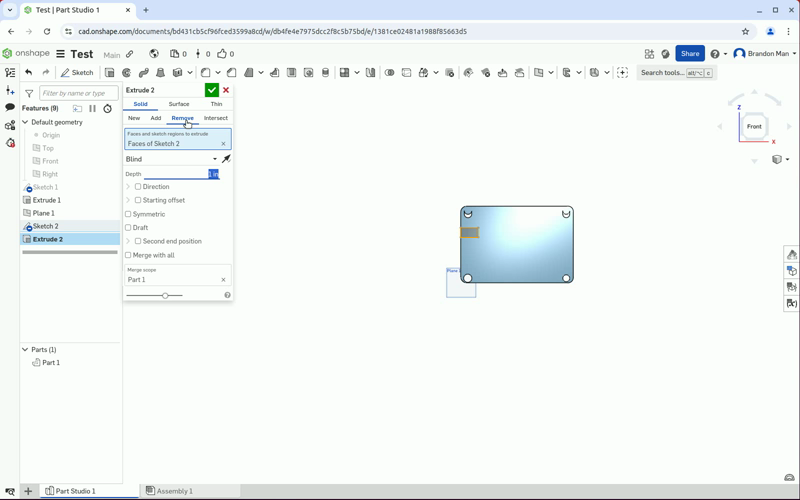
text(0.722)
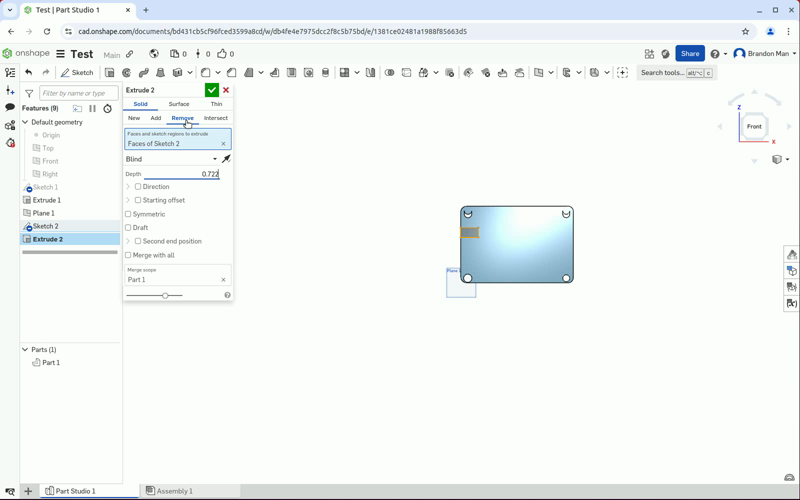
key(tab, 6)
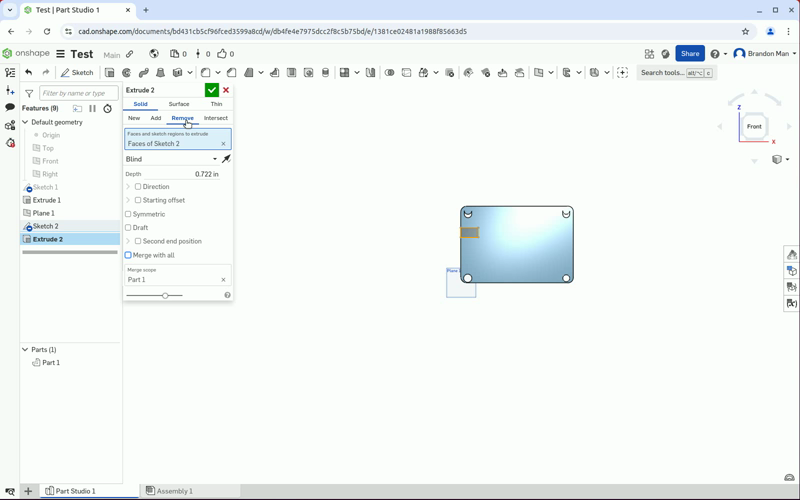
key(space)
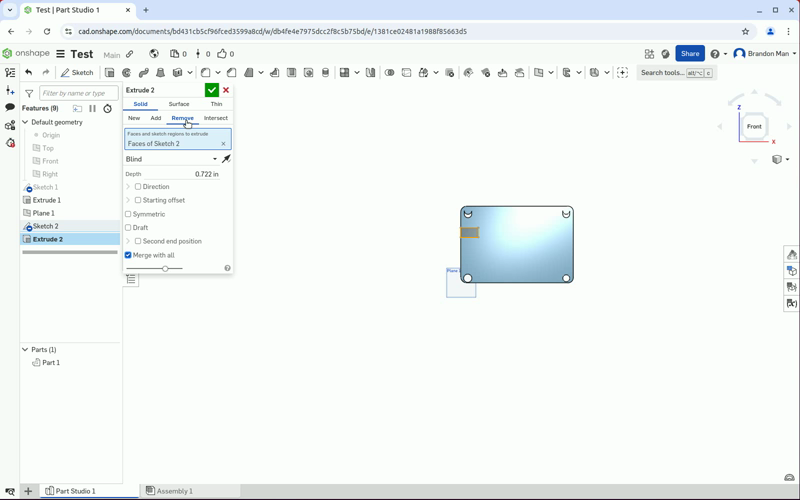
key(enter)
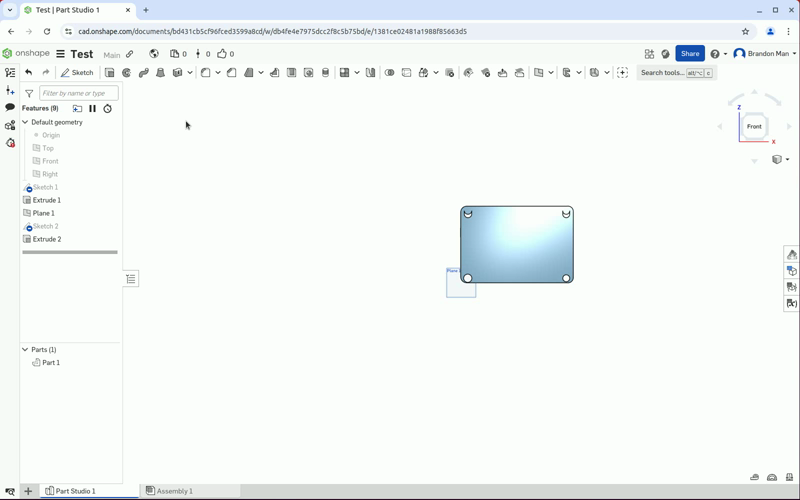
key(shift+h)
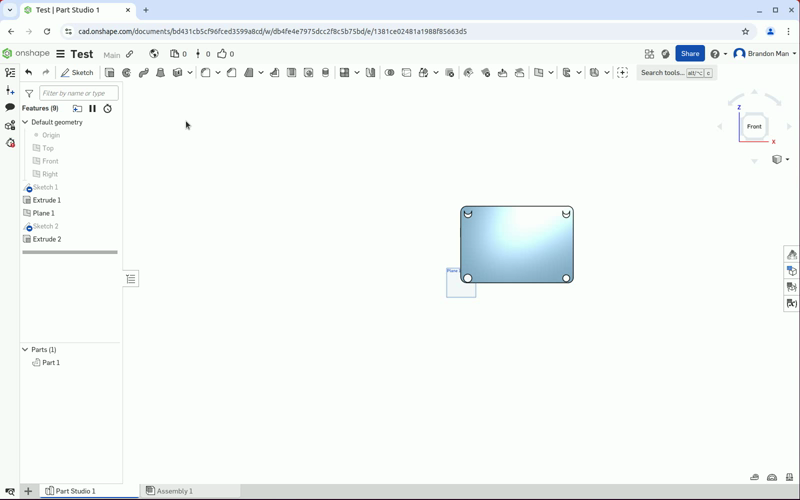
key(shift+h)
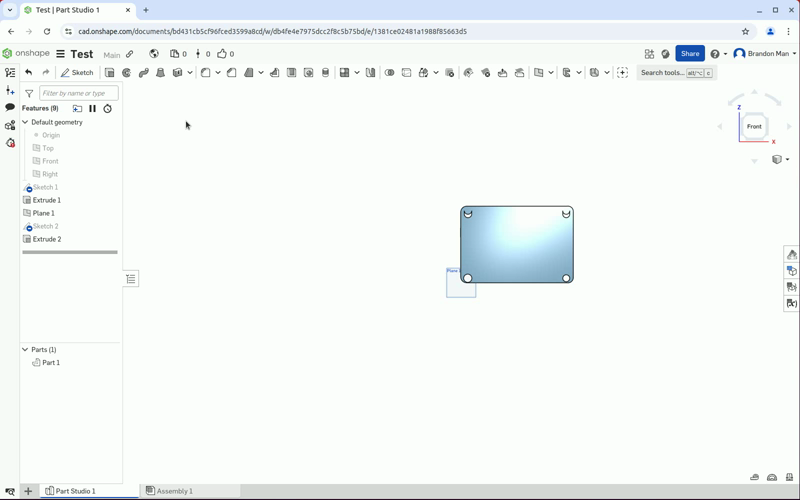
mouse_move(73, 189)
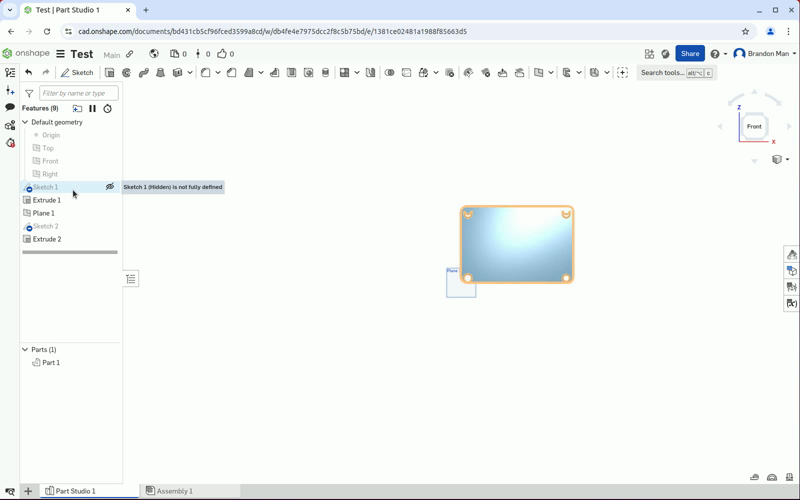
click(73, 189)
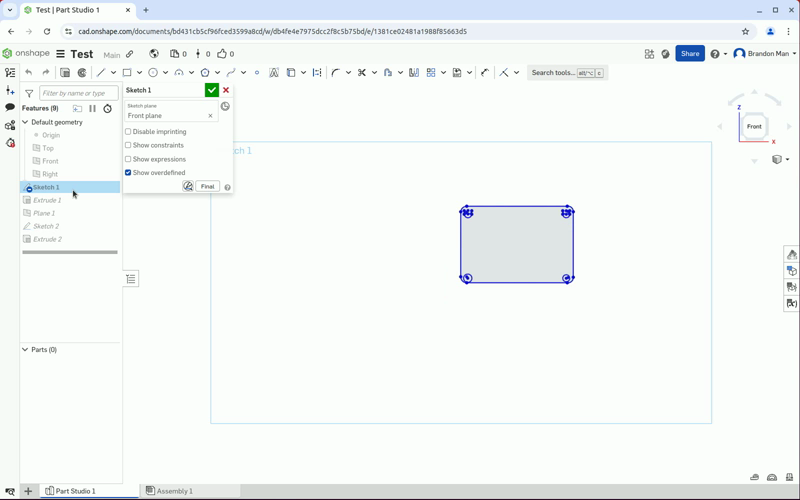
mouse_move(229, 92)
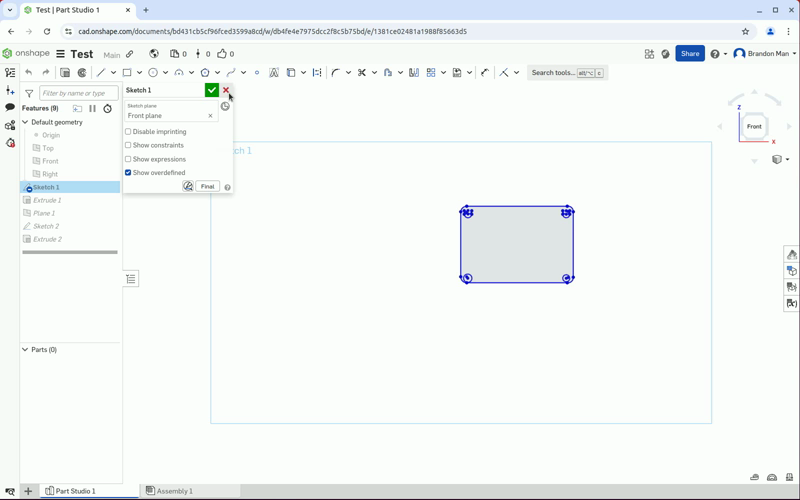
click(229, 92)
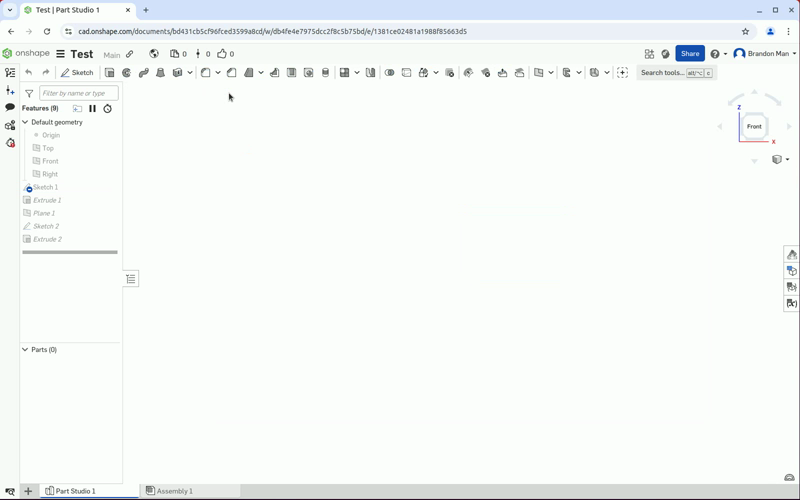
key(shift+s)
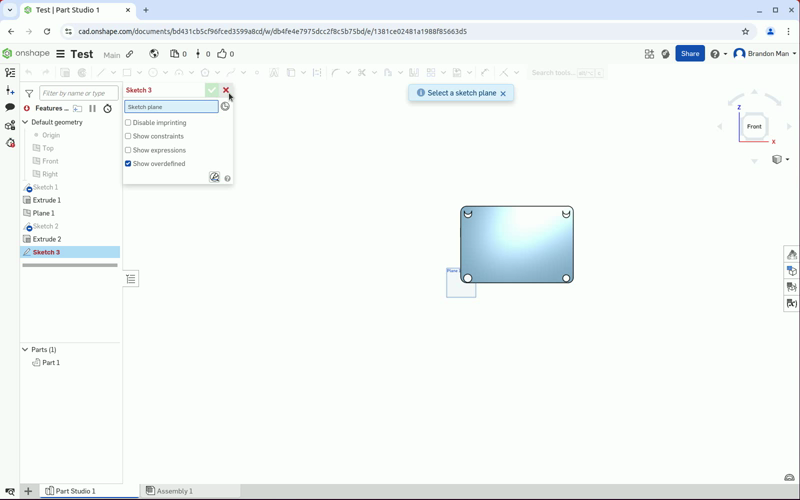
mouse_move(73, 215)
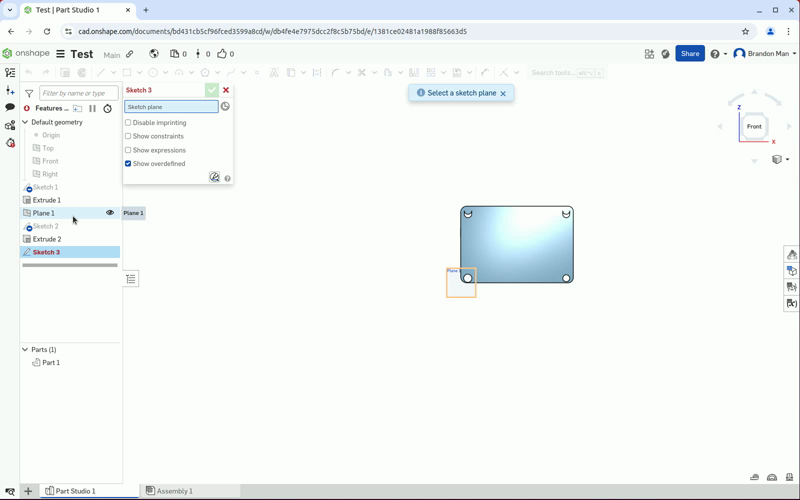
click(73, 215)
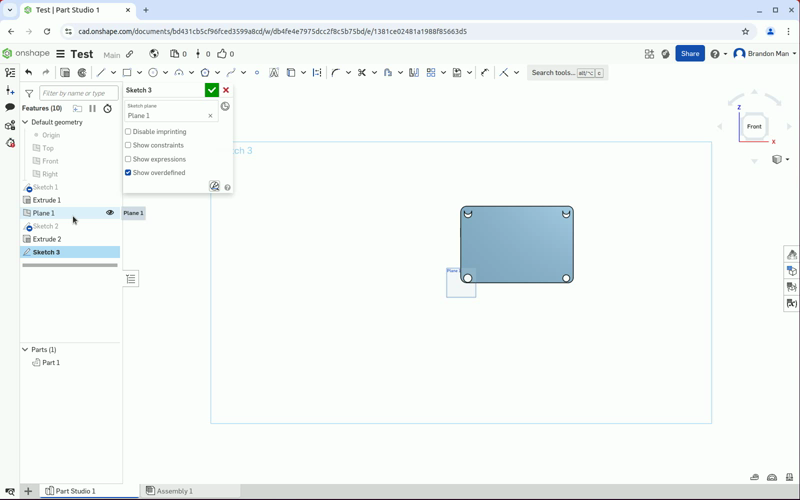
mouse_move(73, 352)
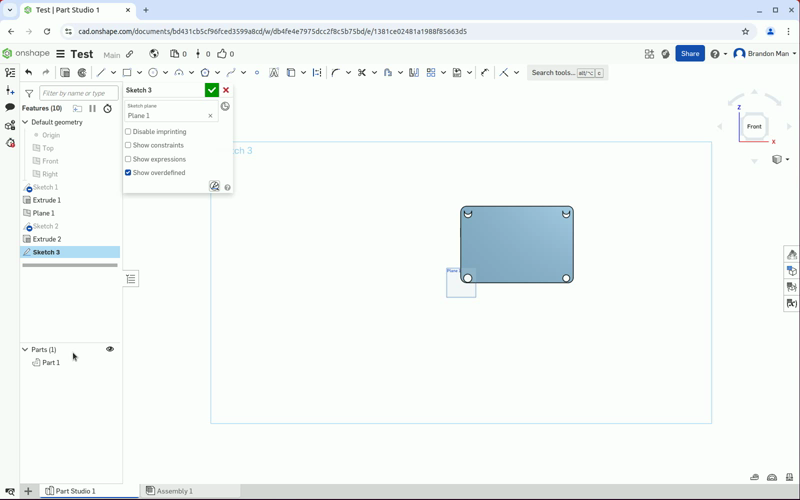
key(y)
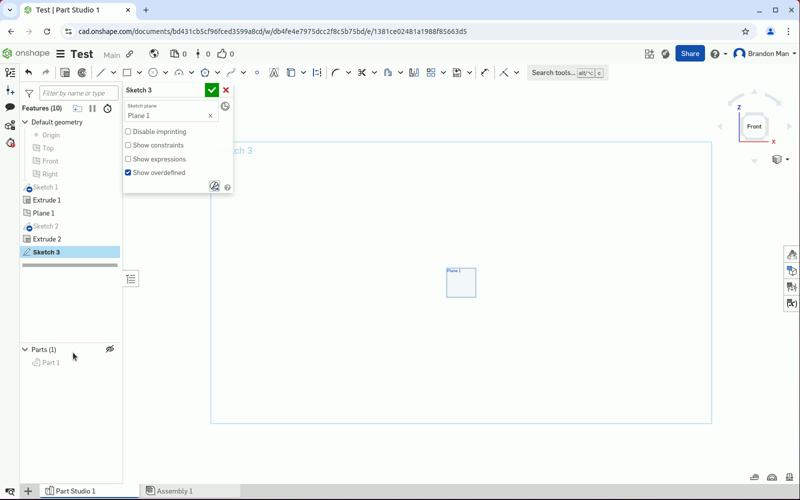
key(l)
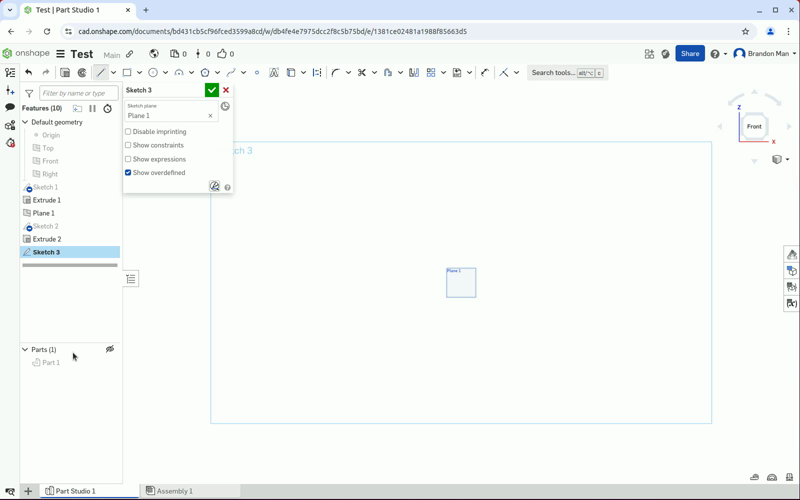
key_down(shift)
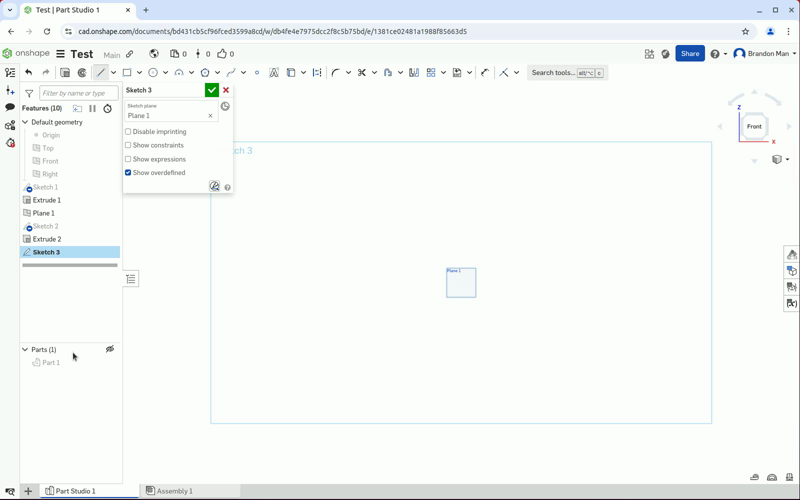
mouse_move(556, 260)
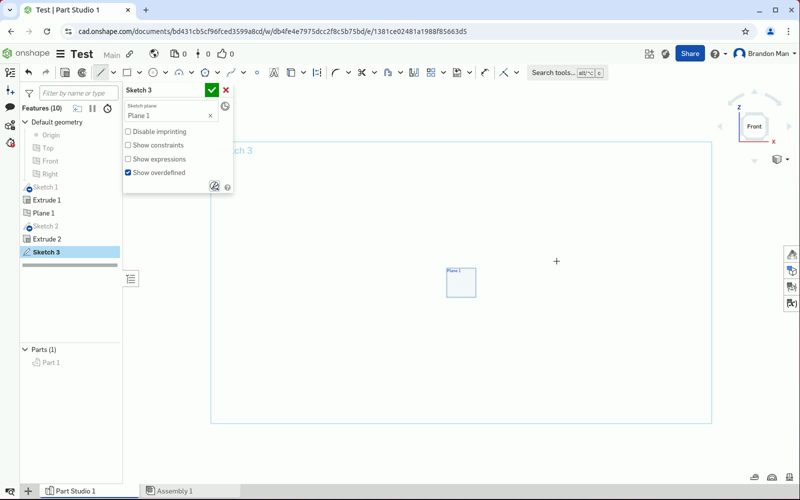
click(556, 260)
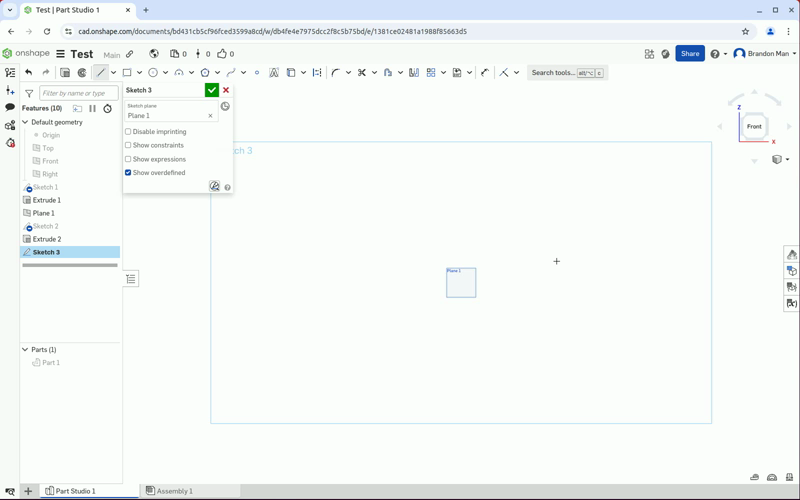
key_up(shift)
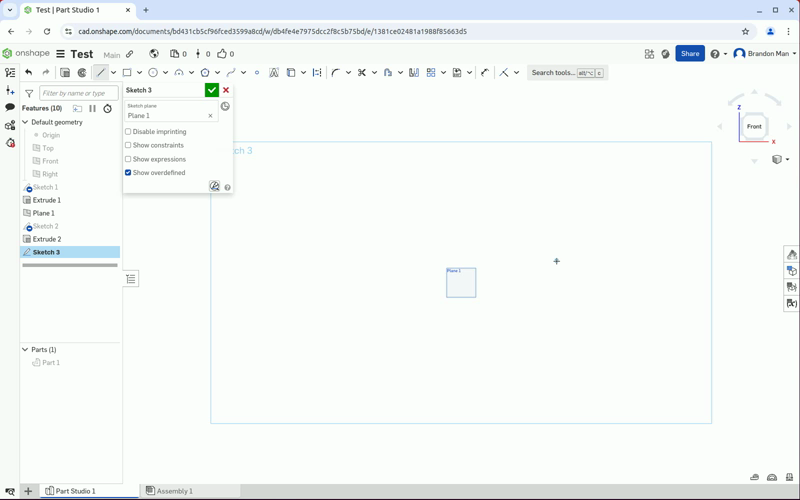
key_down(shift)
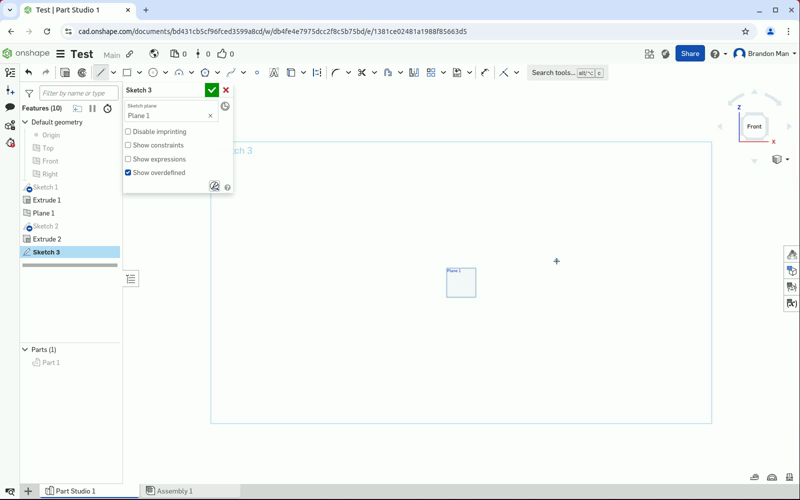
mouse_move(586, 260)
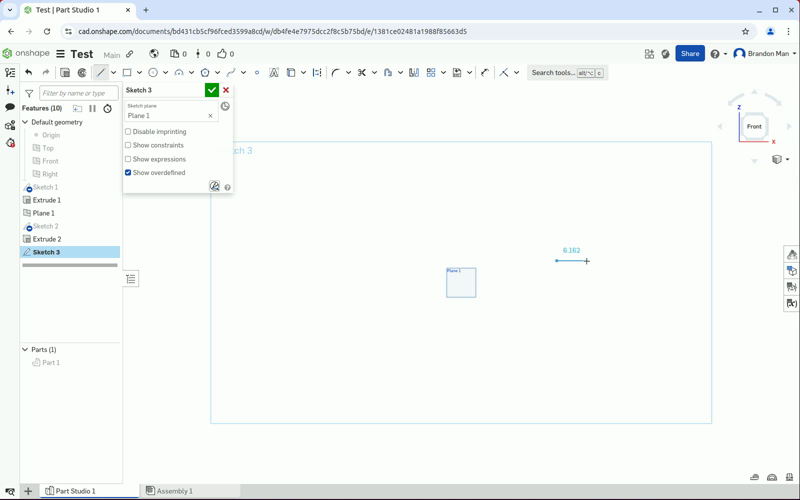
mouse_move(574, 260)
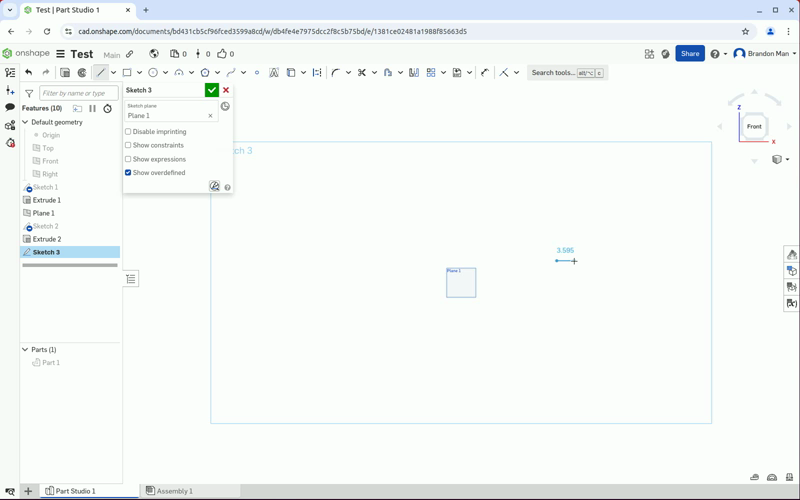
click(574, 260)
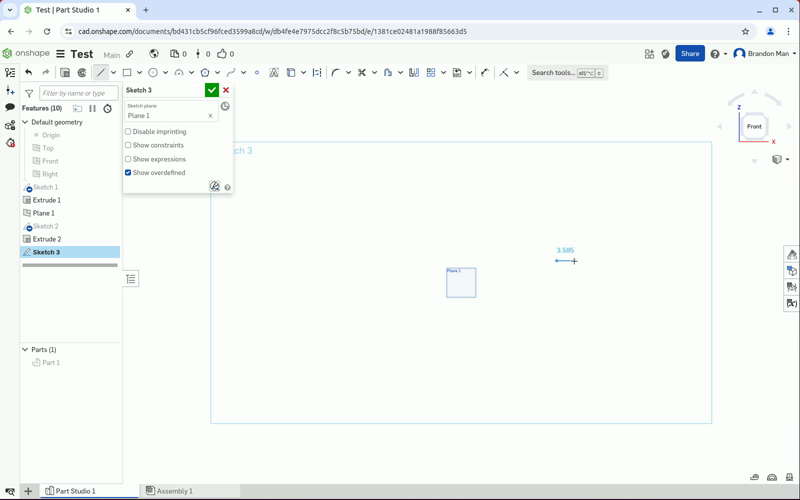
key_up(shift)
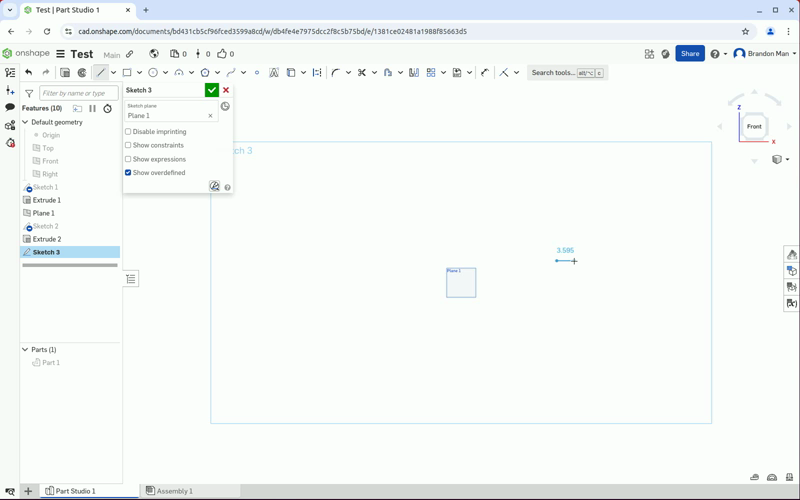
key_down(shift)
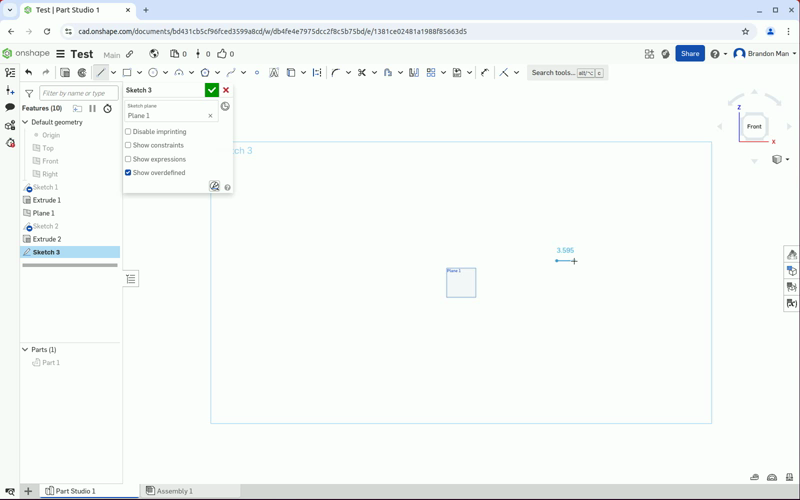
mouse_move(589, 260)
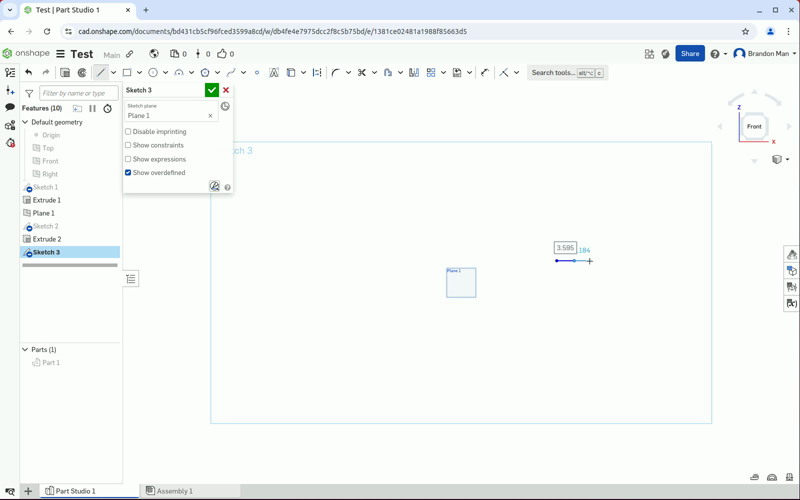
mouse_move(574, 251)
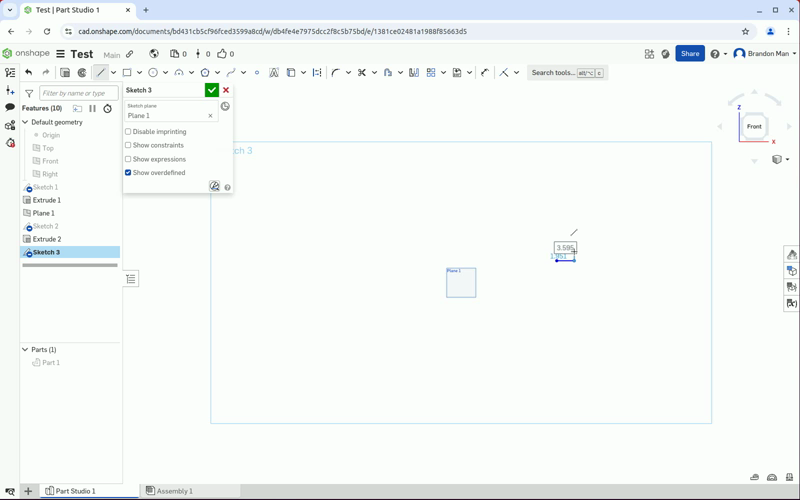
click(574, 251)
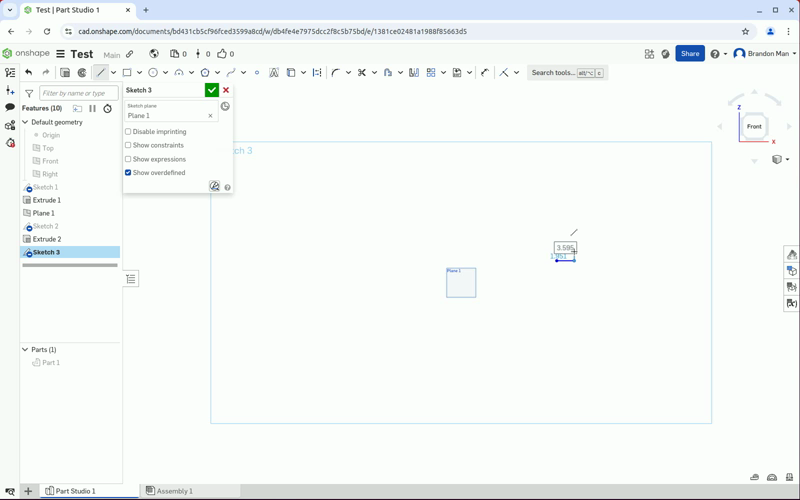
key_up(shift)
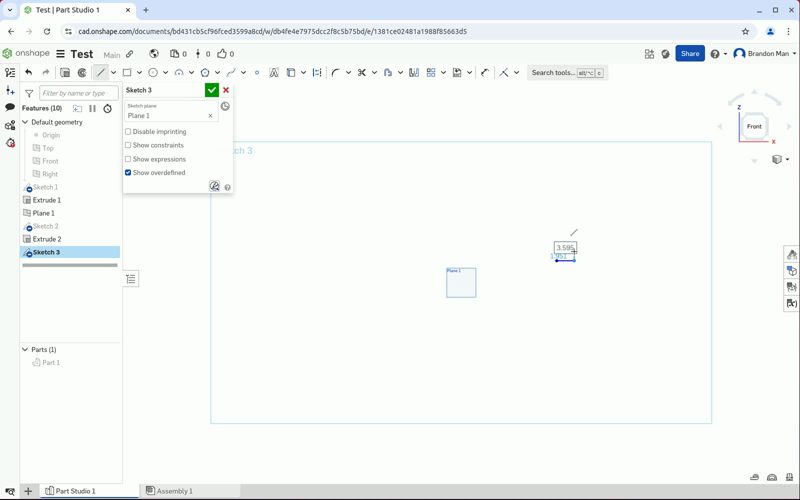
key_down(shift)
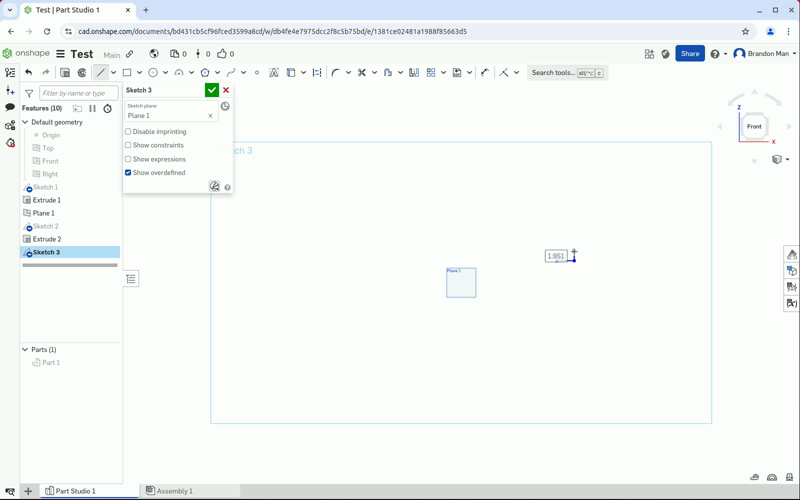
mouse_move(589, 251)
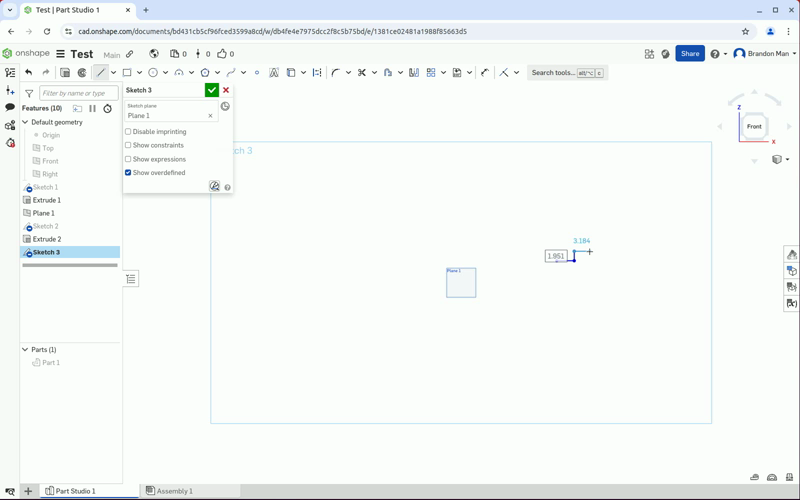
mouse_move(556, 251)
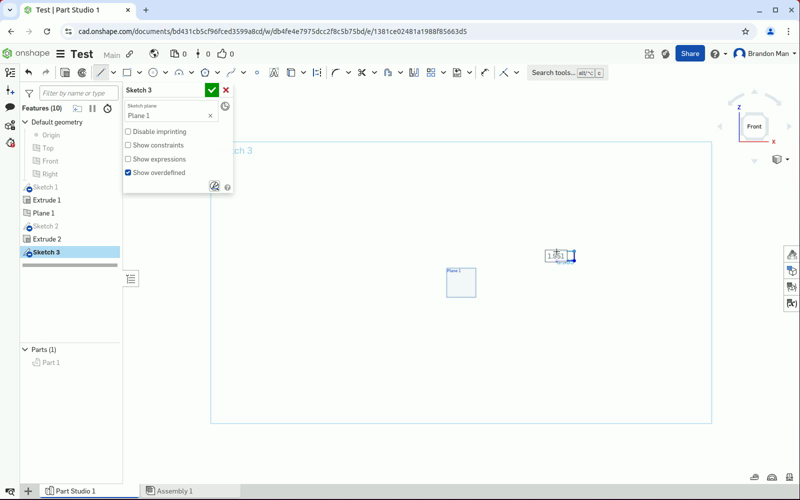
click(556, 251)
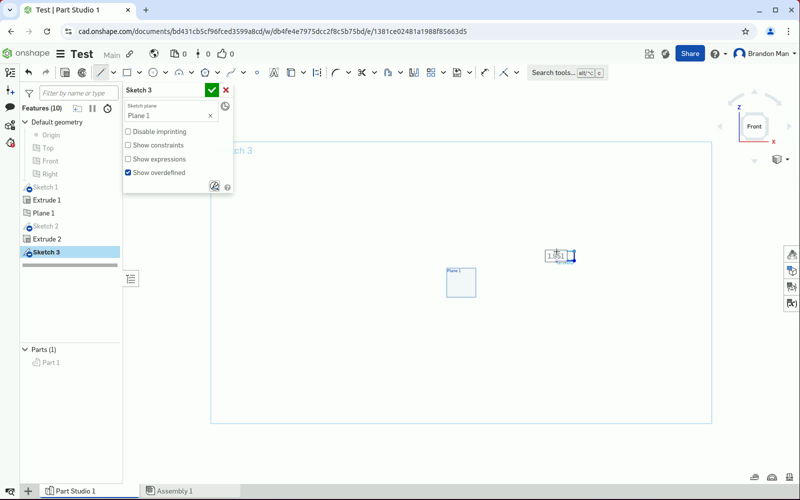
key_up(shift)
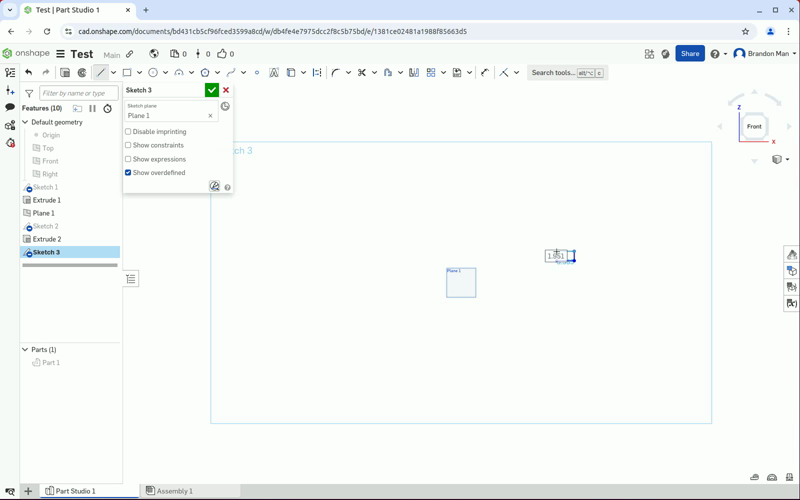
mouse_move(586, 251)
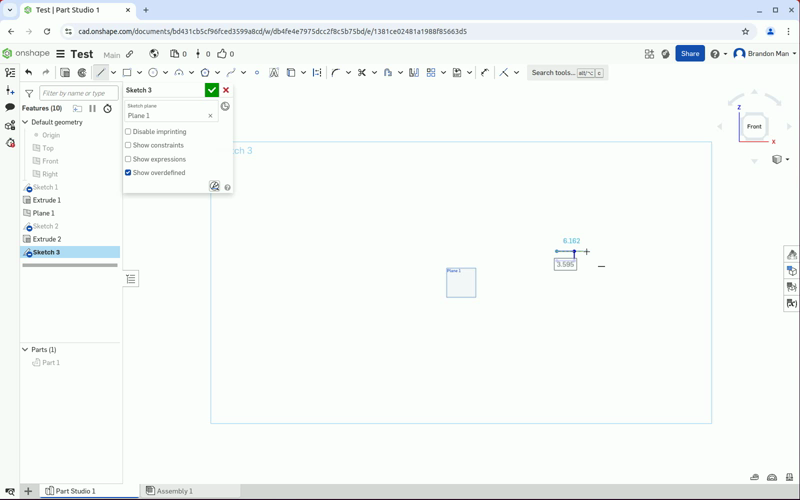
key_down(shift)
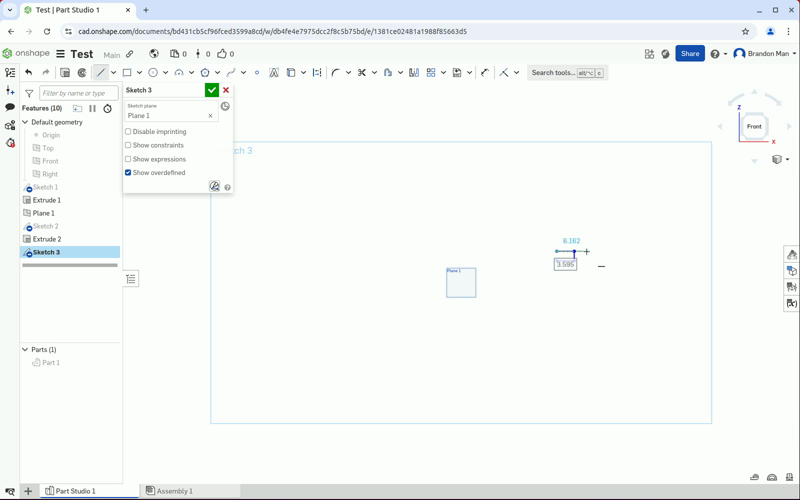
mouse_move(556, 260)
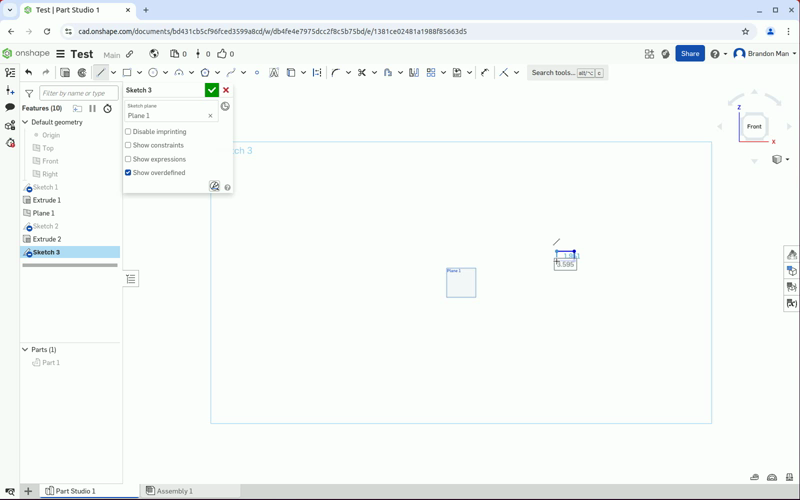
key_up(shift)
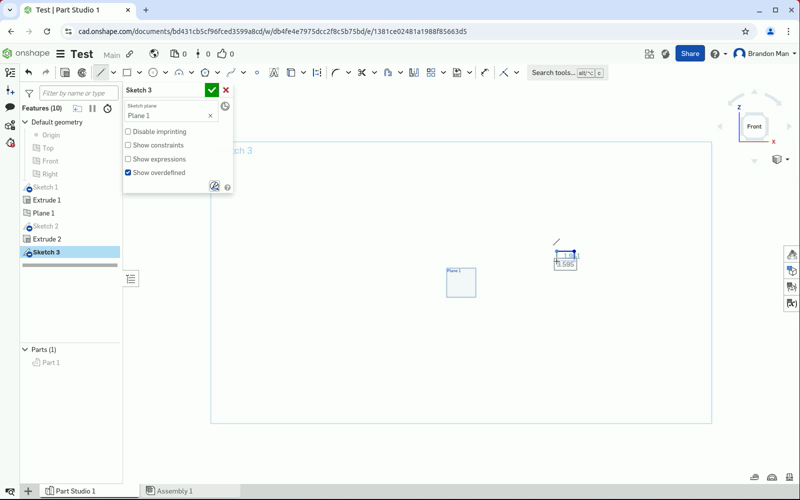
click(556, 260)
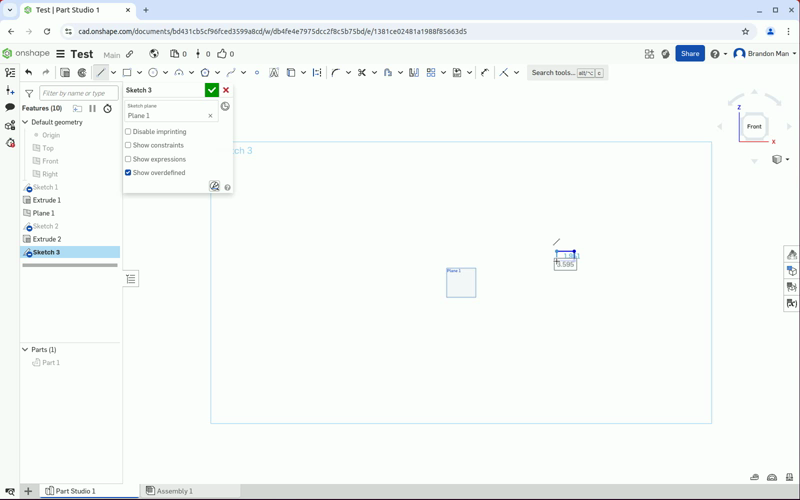
key(esc)
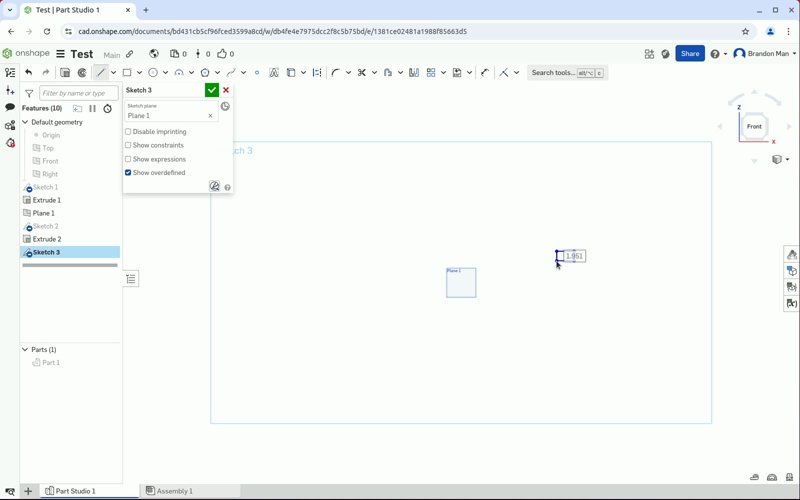
mouse_move(564, 253)
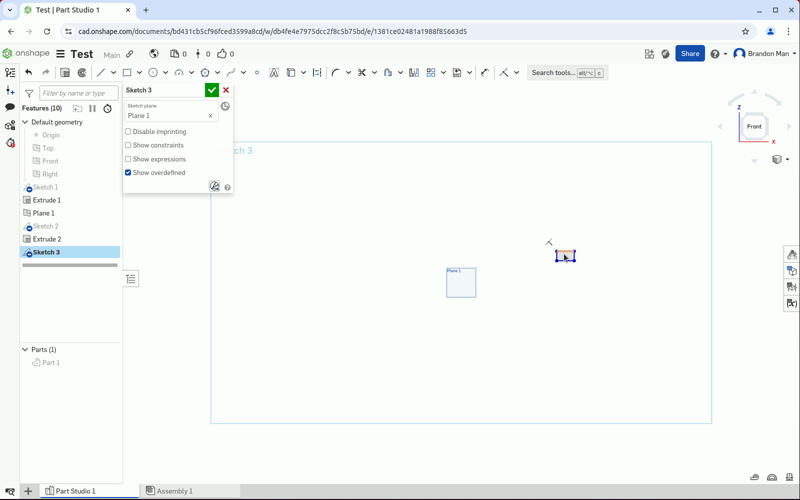
scroll(6)
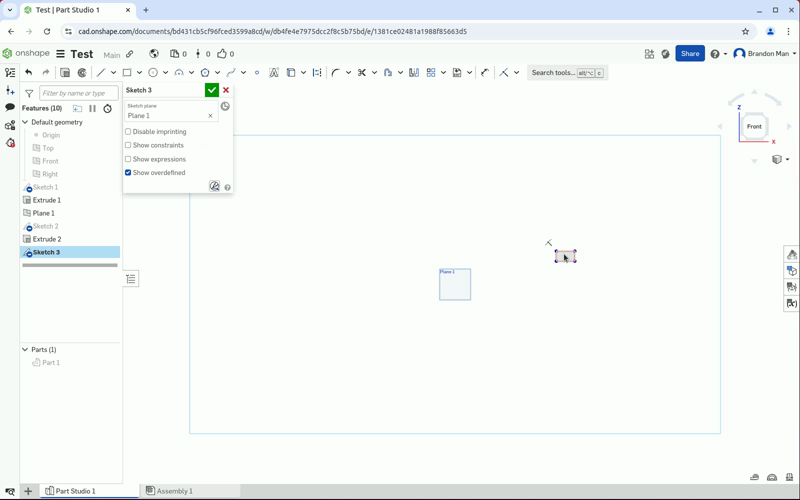
scroll(6)
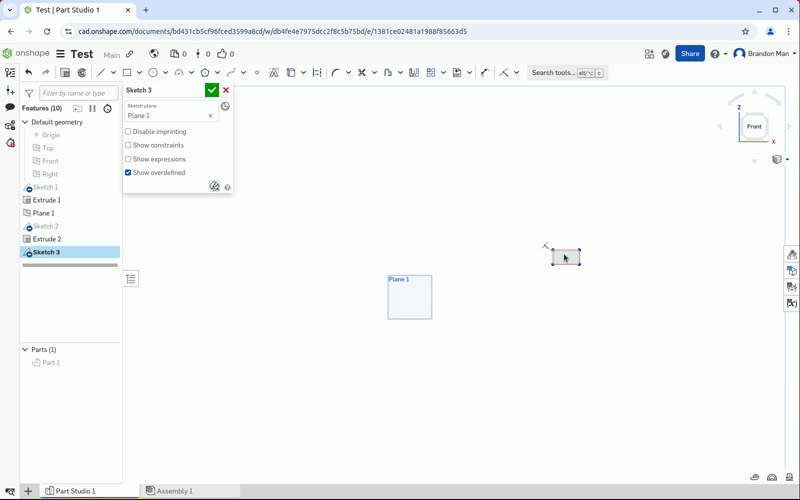
scroll(6)
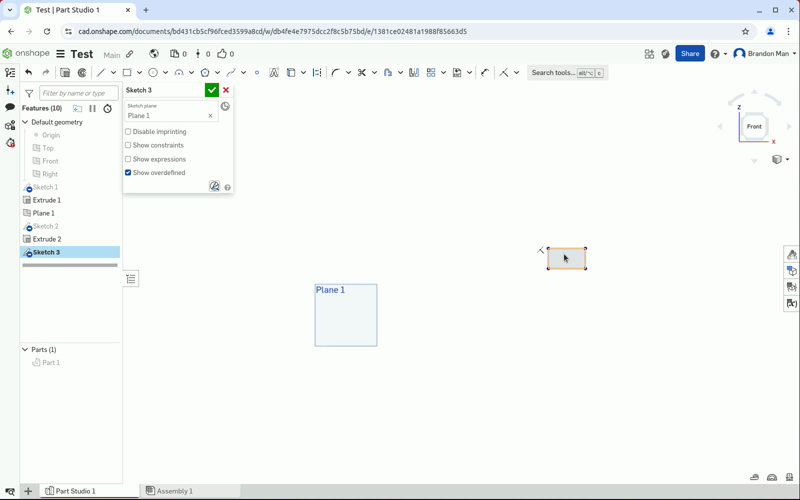
scroll(6)
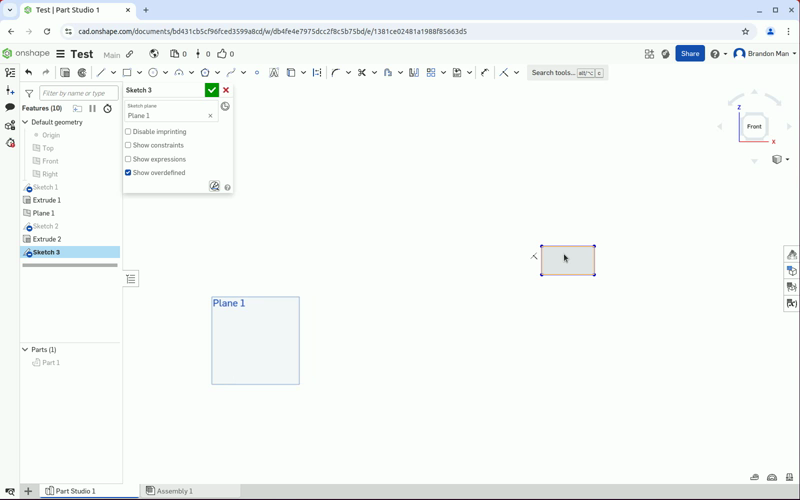
scroll(6)
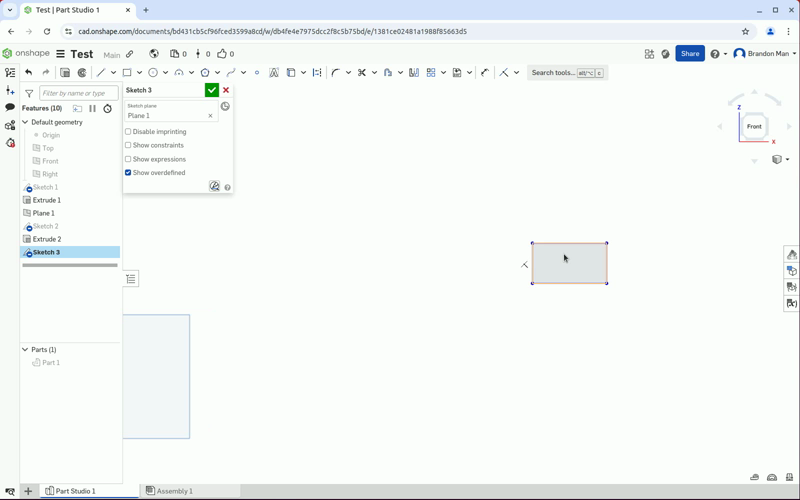
scroll(6)
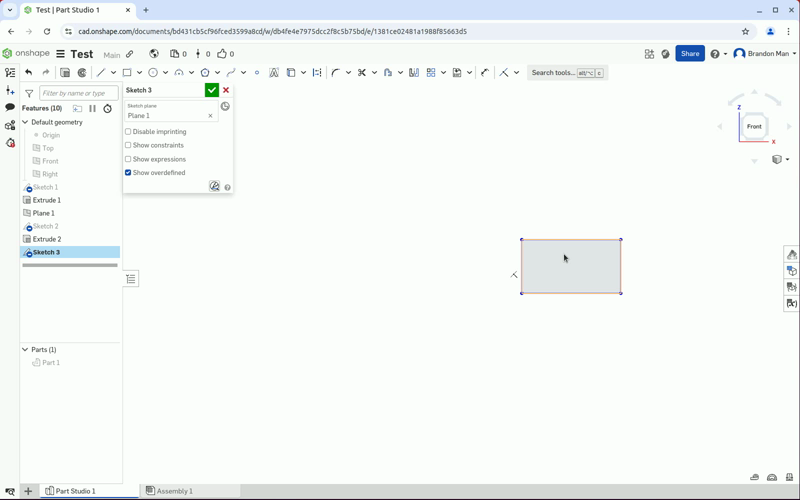
scroll(6)
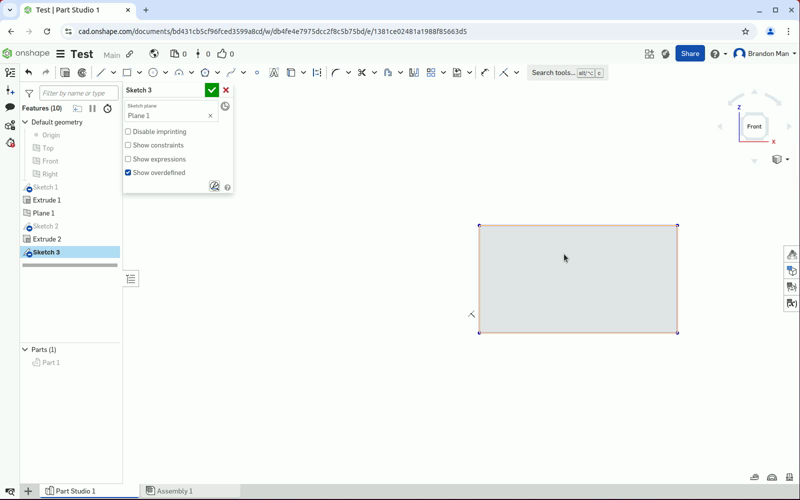
click(564, 253)
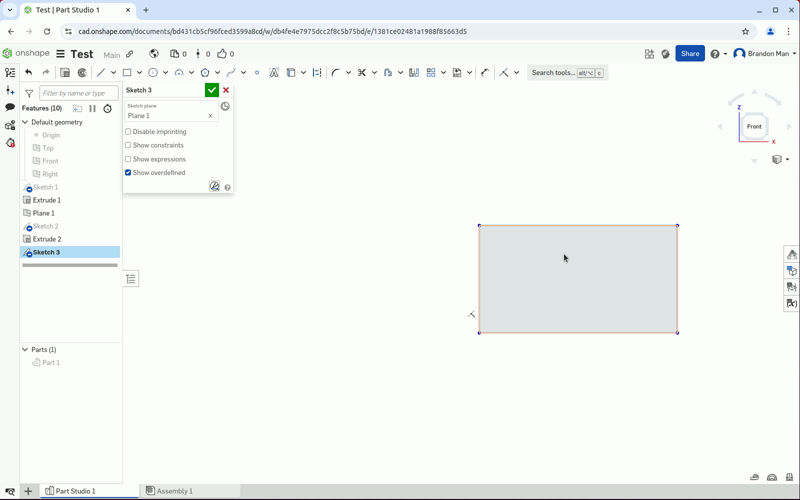
scroll(-6)
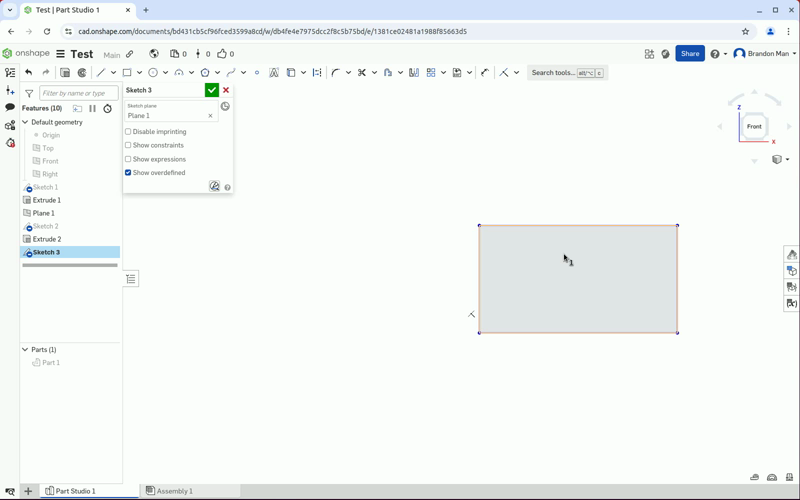
scroll(-6)
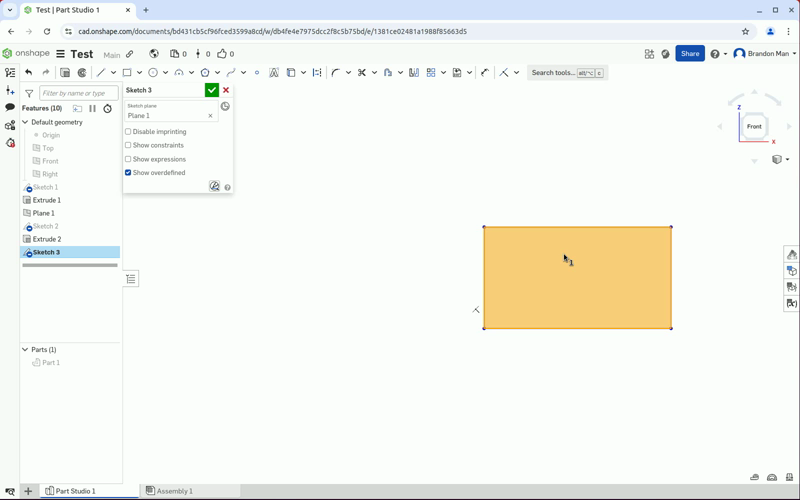
scroll(-6)
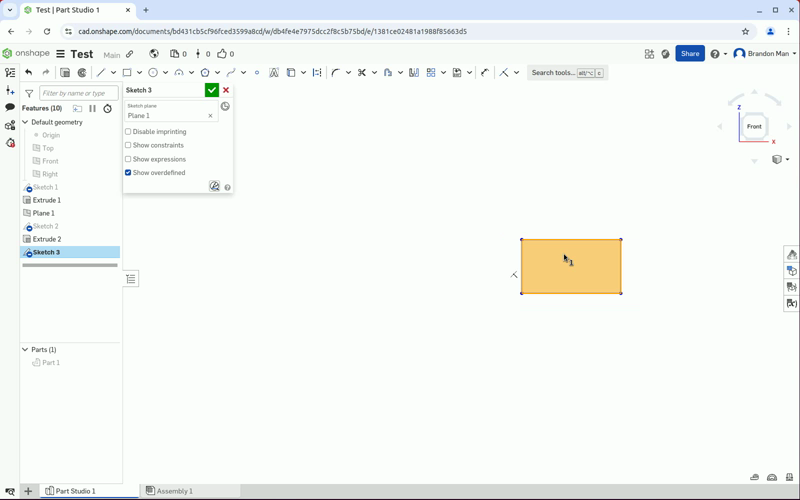
scroll(-6)
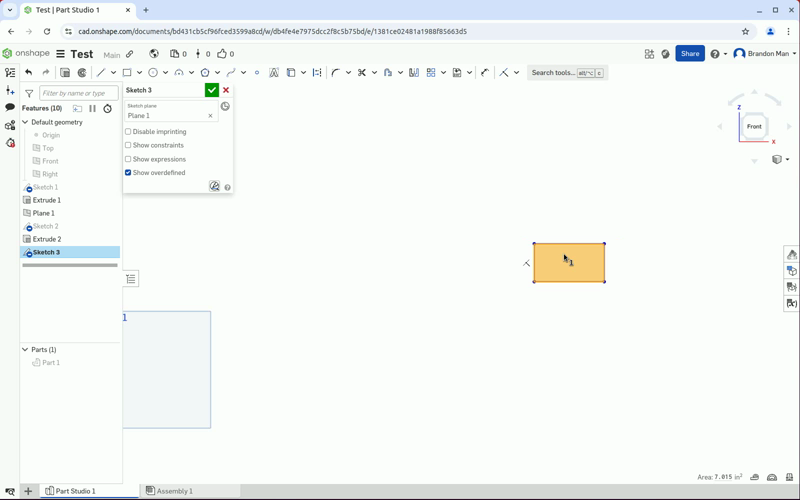
scroll(-6)
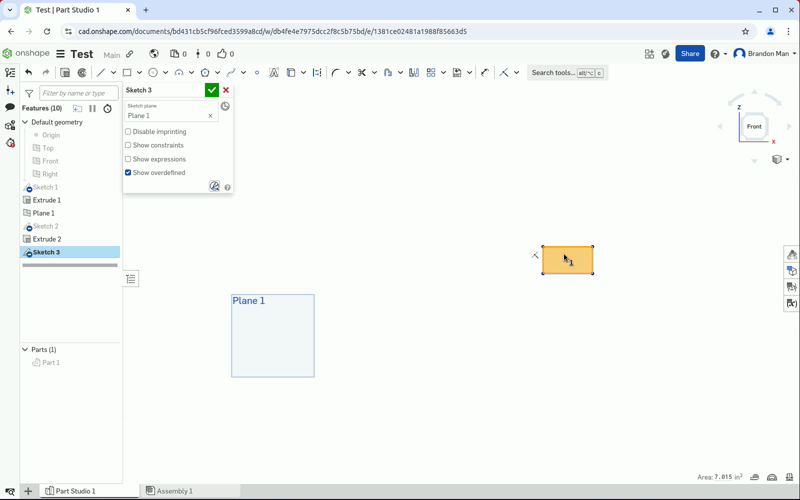
scroll(-6)
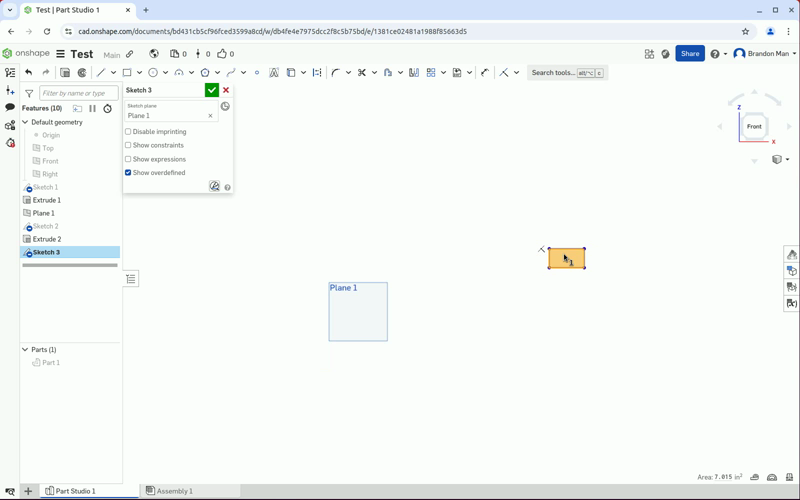
scroll(-6)
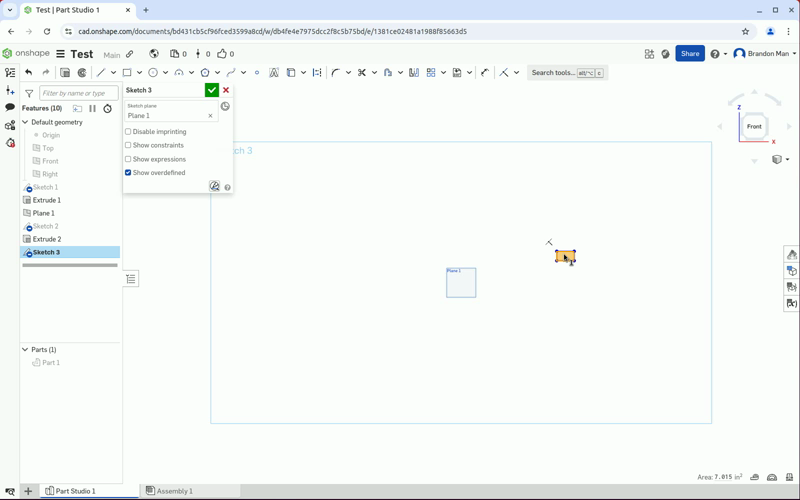
mouse_move(73, 352)
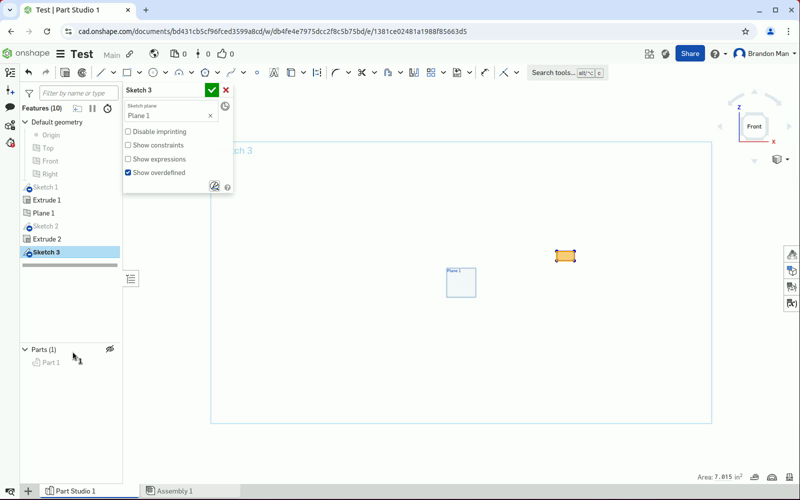
key(shift+y)
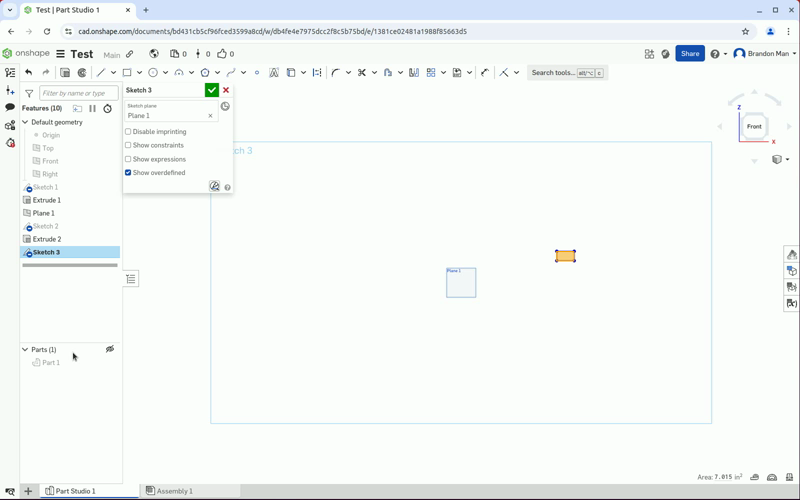
key(shift+e)
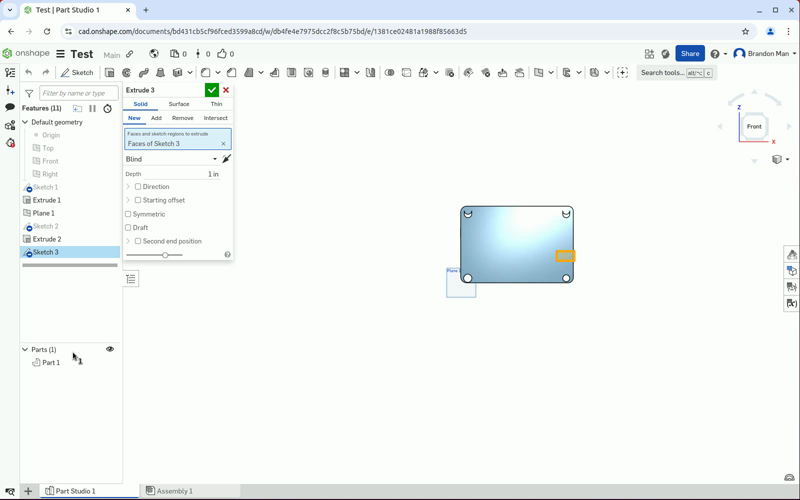
mouse_move(143, 106)
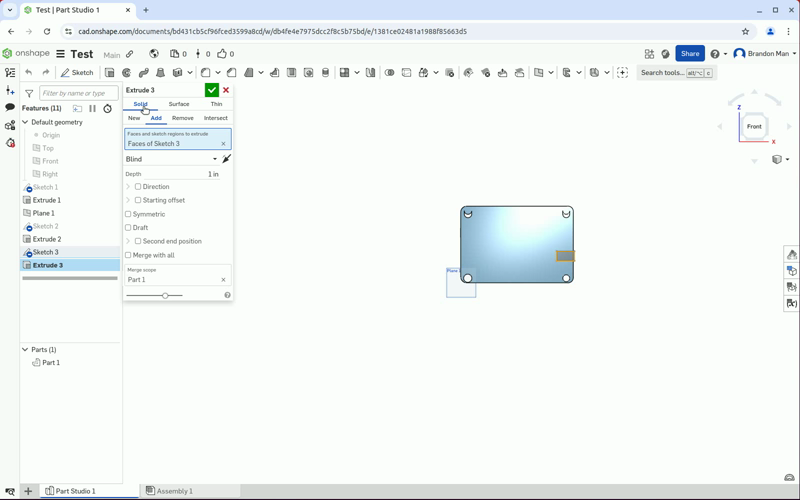
click(143, 106)
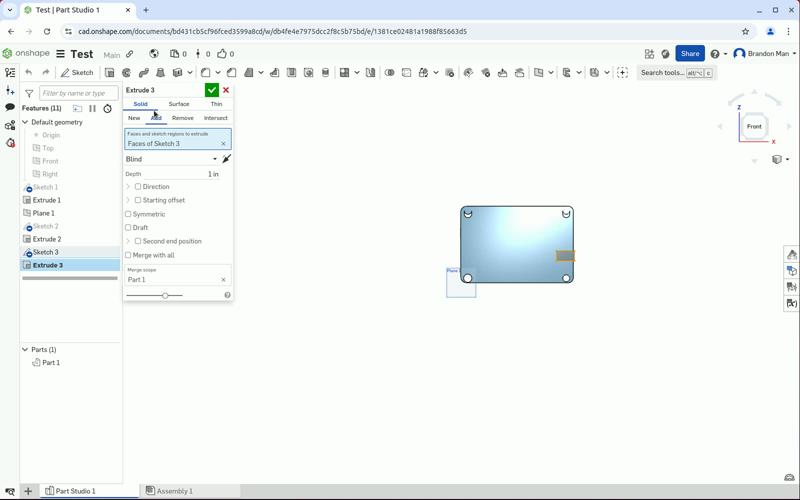
mouse_move(186, 120)
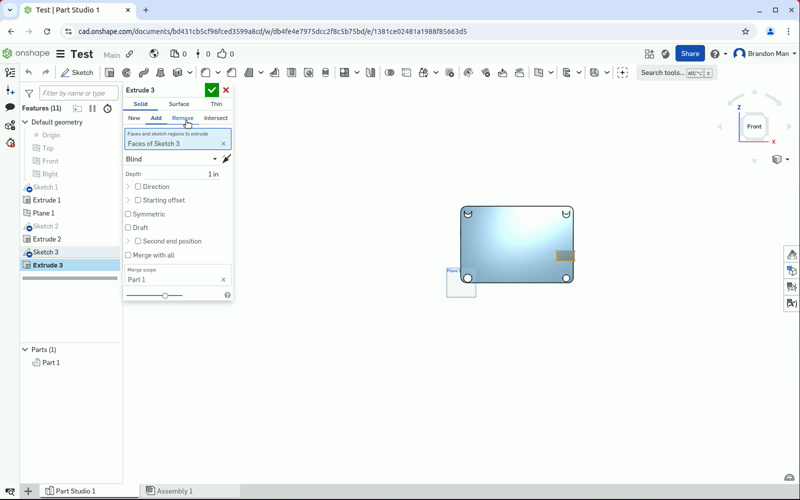
click(186, 120)
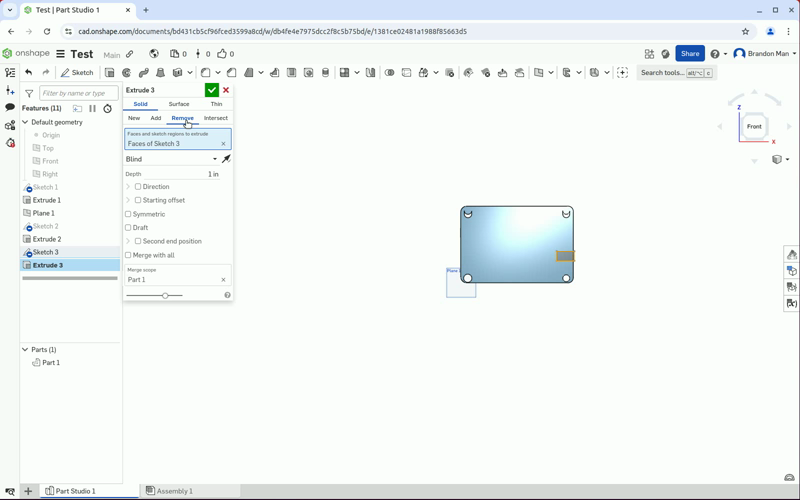
key(tab, 4)
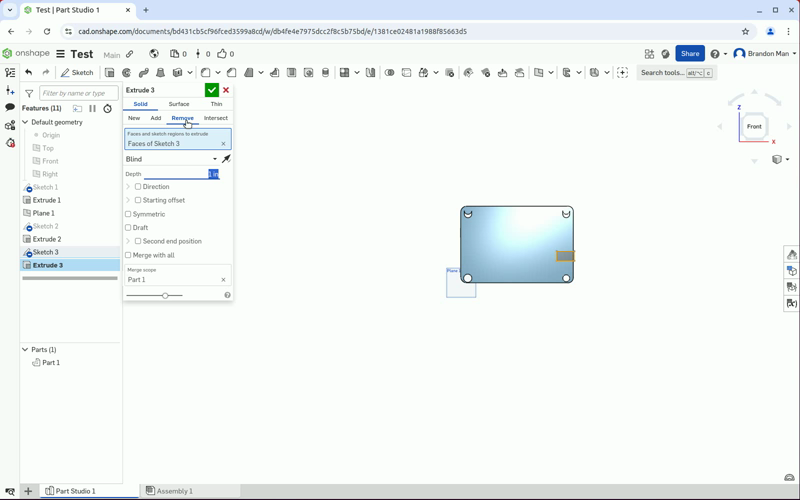
text(0.722)
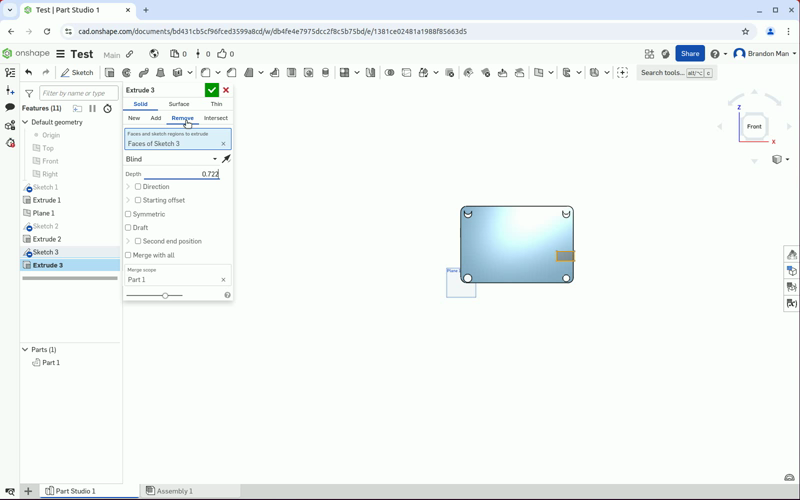
key(tab, 6)
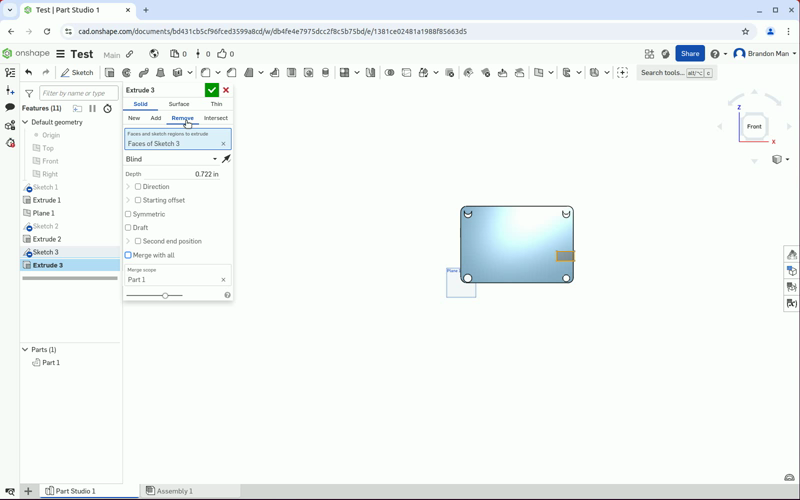
key(space)
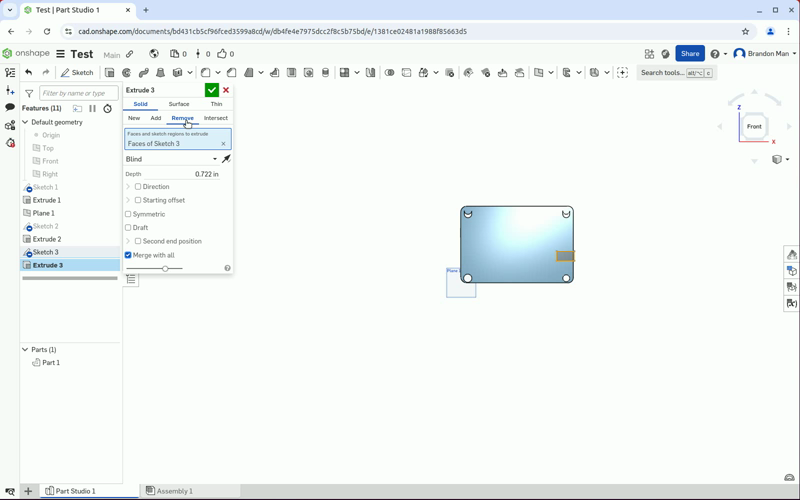
key(enter)
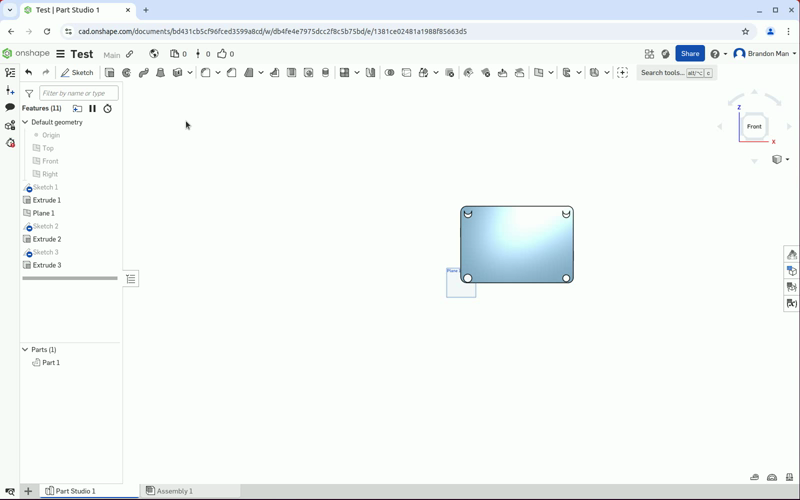
key(shift+h)
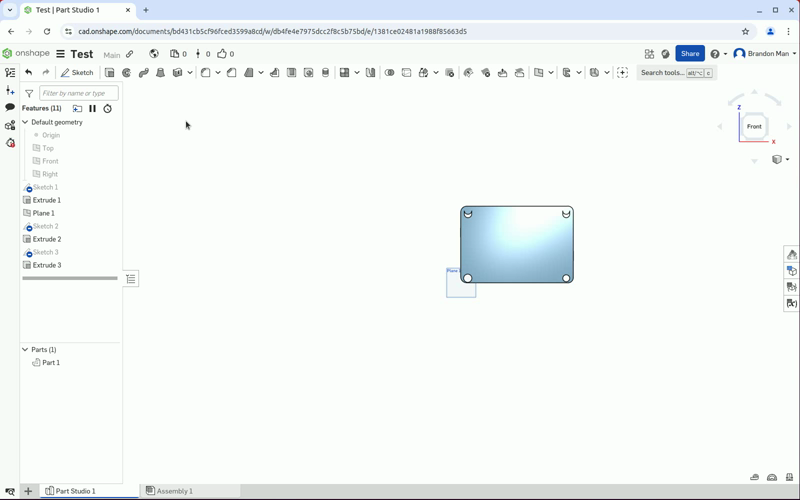
key(shift+h)
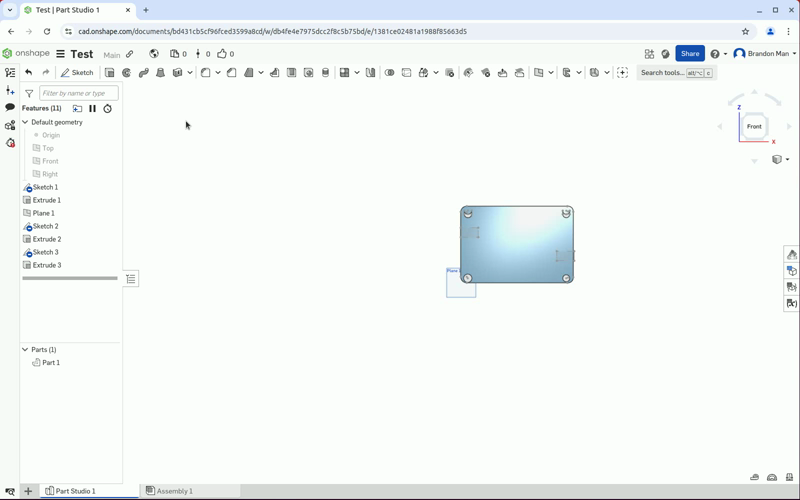
key(shift+7)
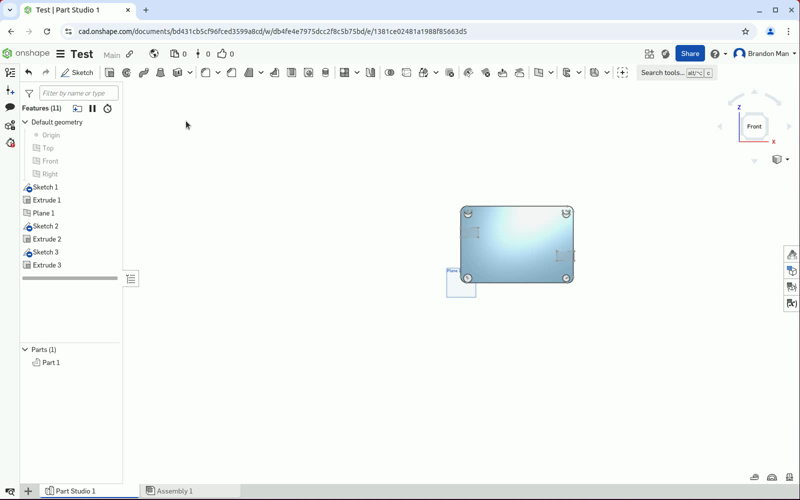
key(left, 2)
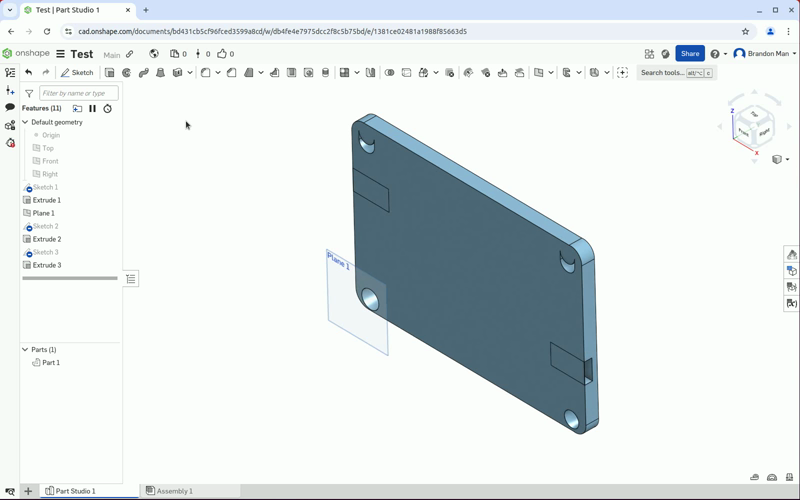
key(down, 2)
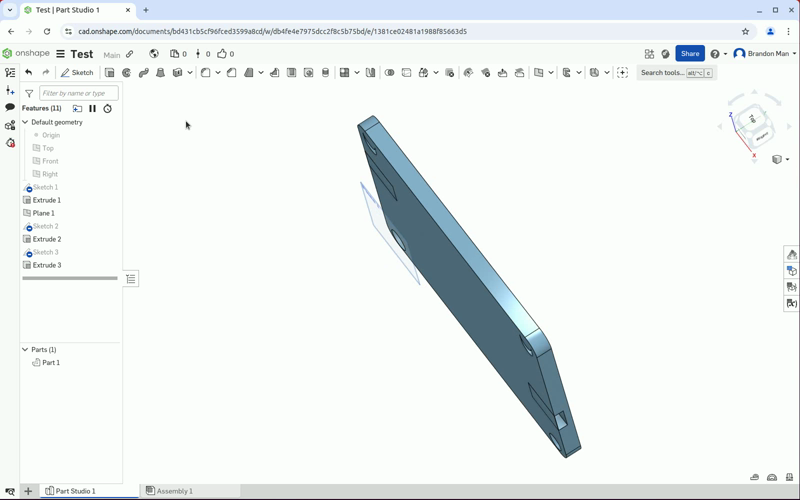
key(up, 2)
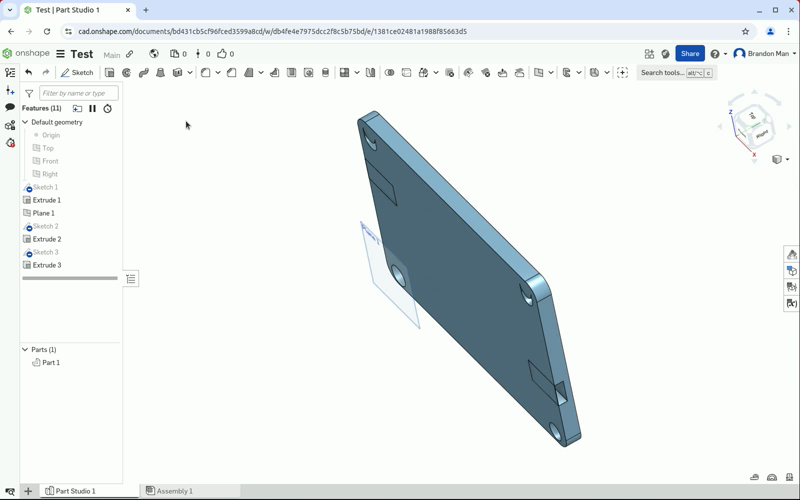
key(right, 2)
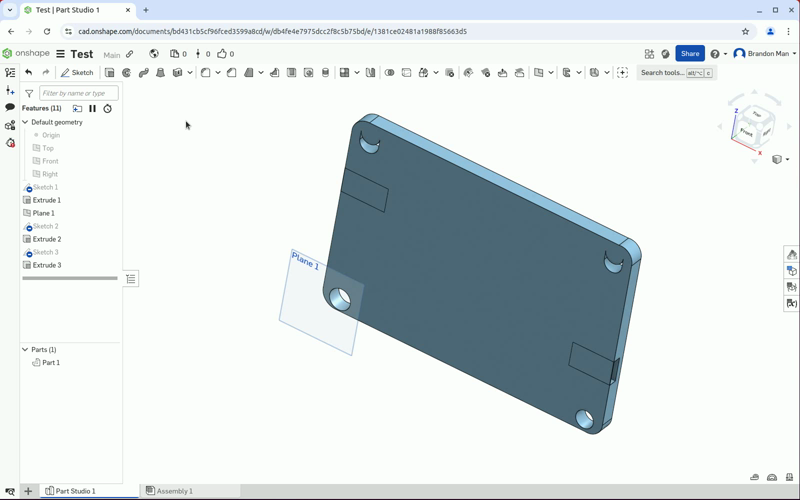
mouse_move(73, 189)
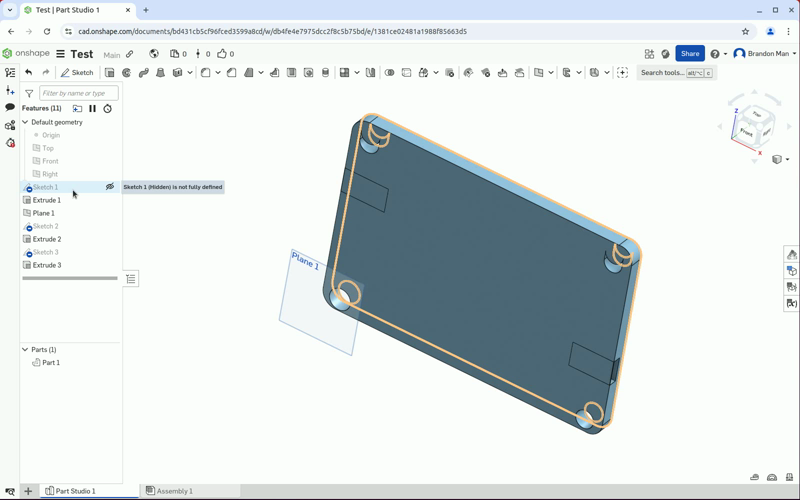
click(73, 189)